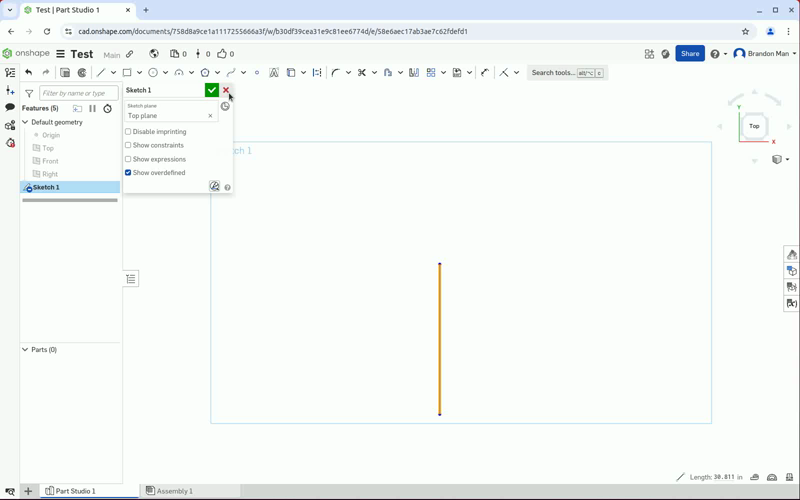
key(shift+h)
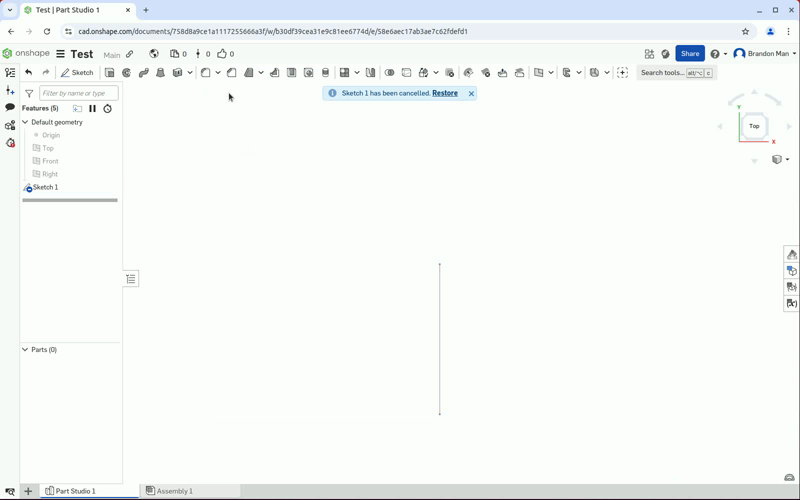
key(shift+s)
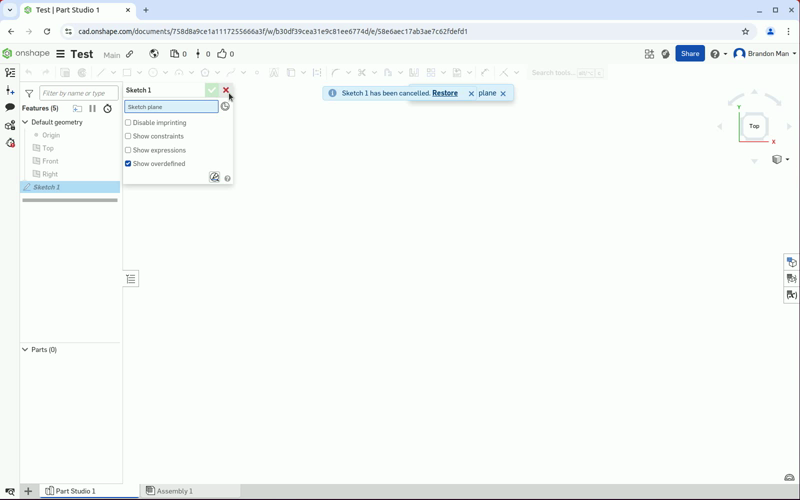
mouse_move(73, 150)
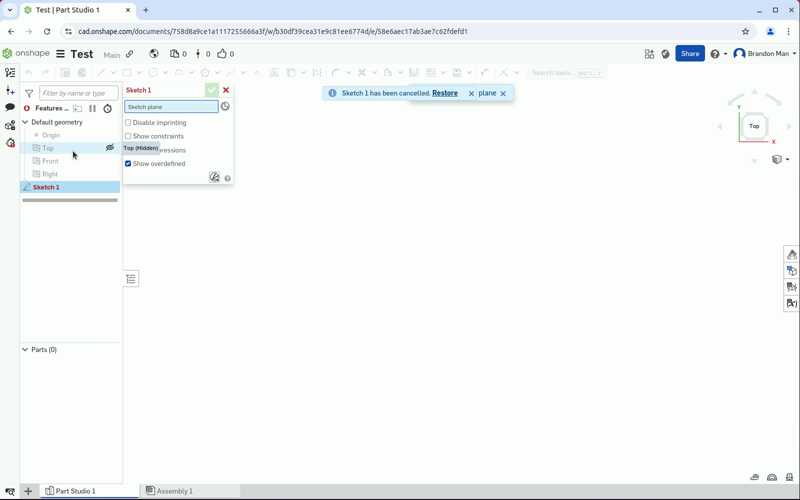
click(73, 150)
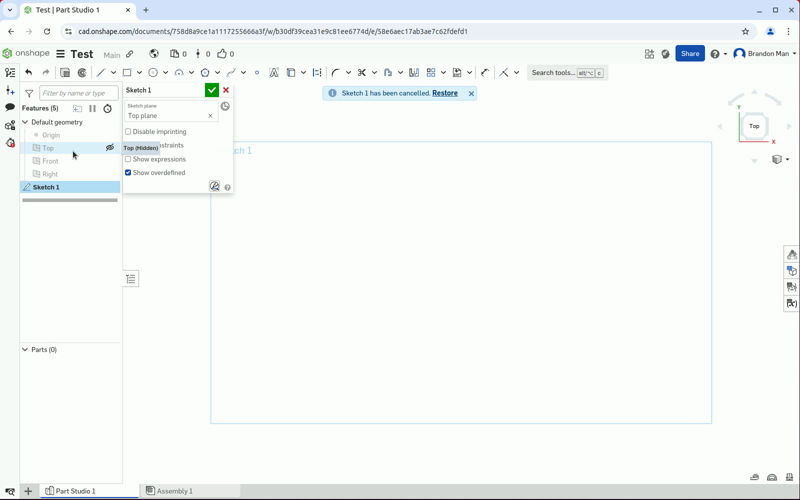
mouse_move(73, 352)
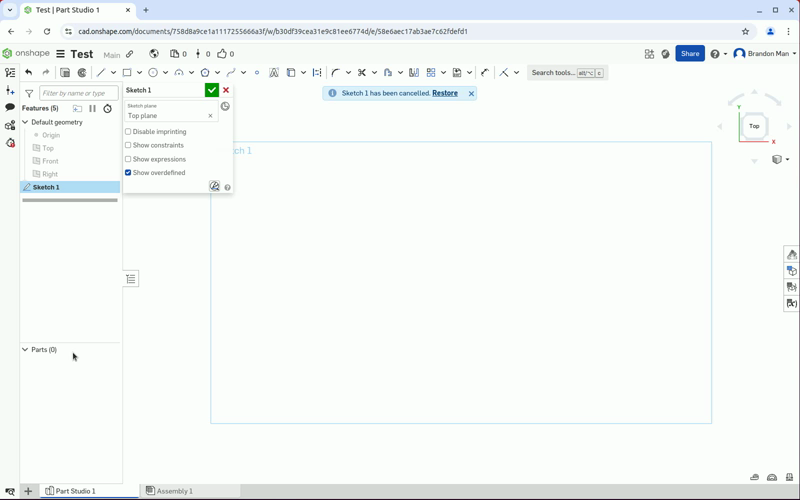
key(y)
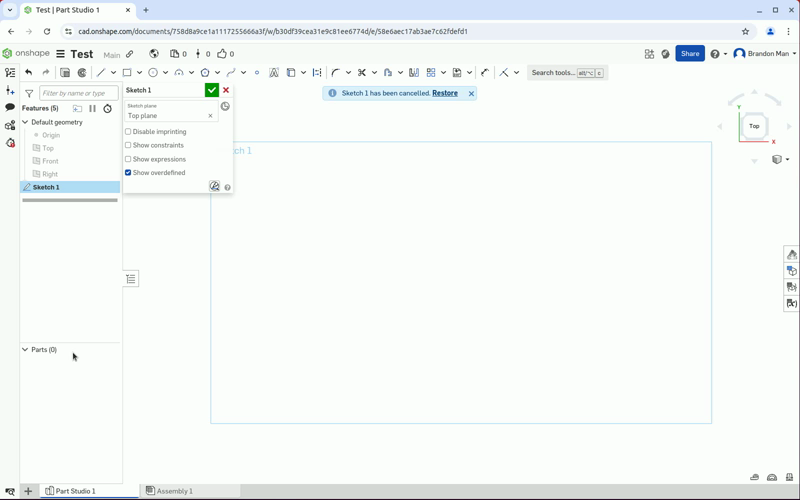
key(l)
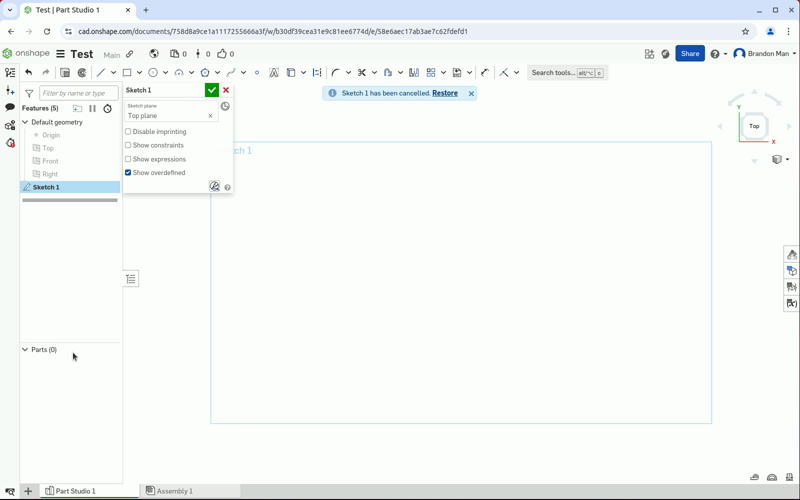
key_down(shift)
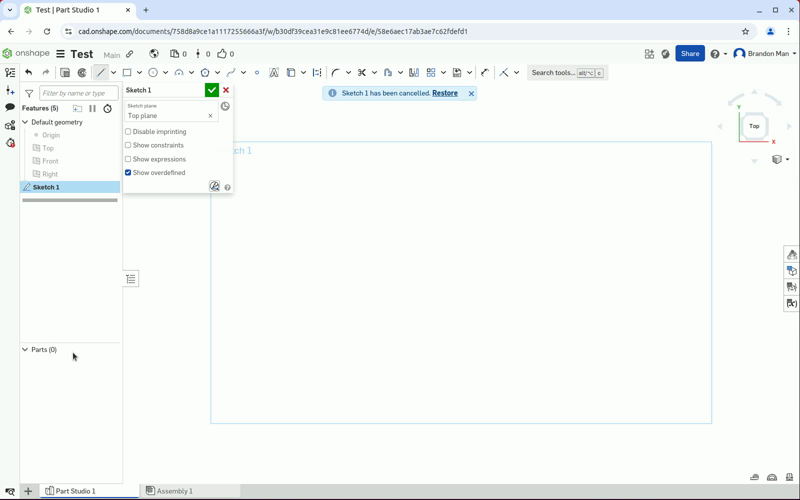
mouse_move(466, 276)
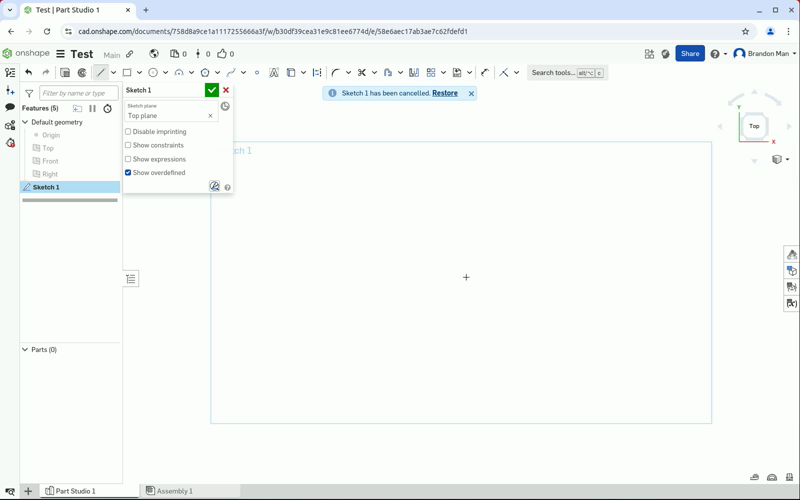
click(466, 276)
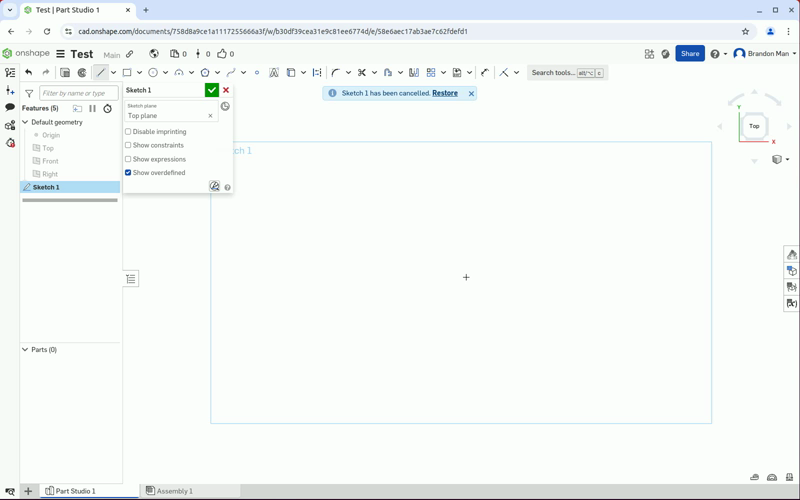
key_up(shift)
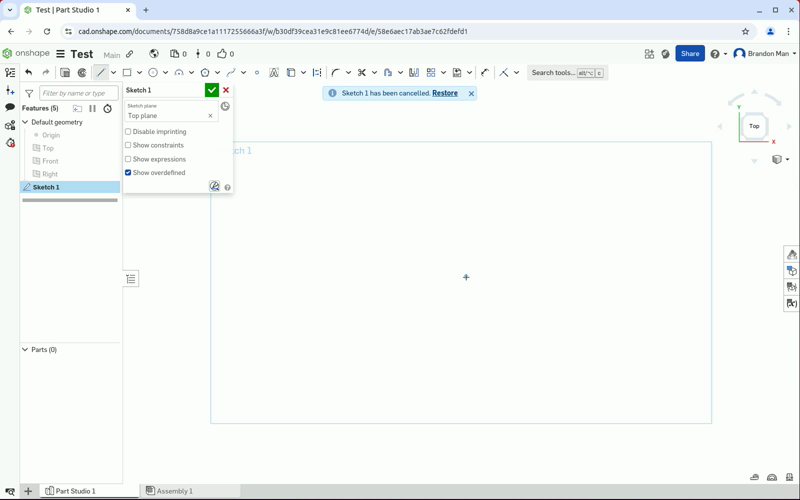
key_down(shift)
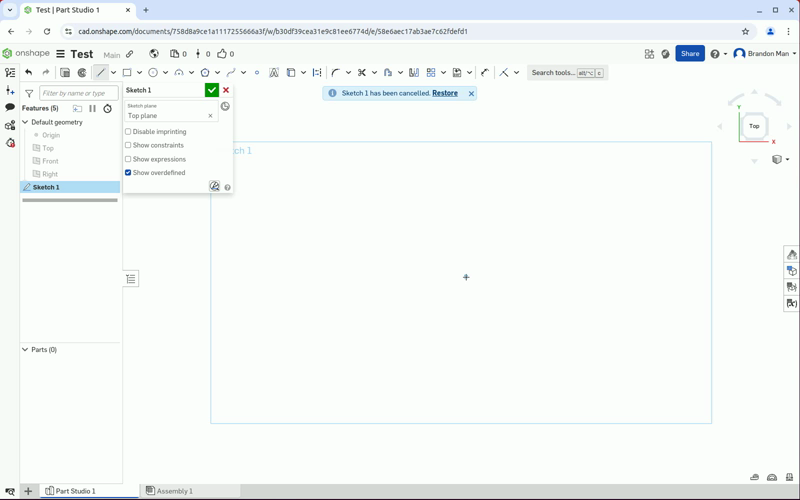
mouse_move(540, 276)
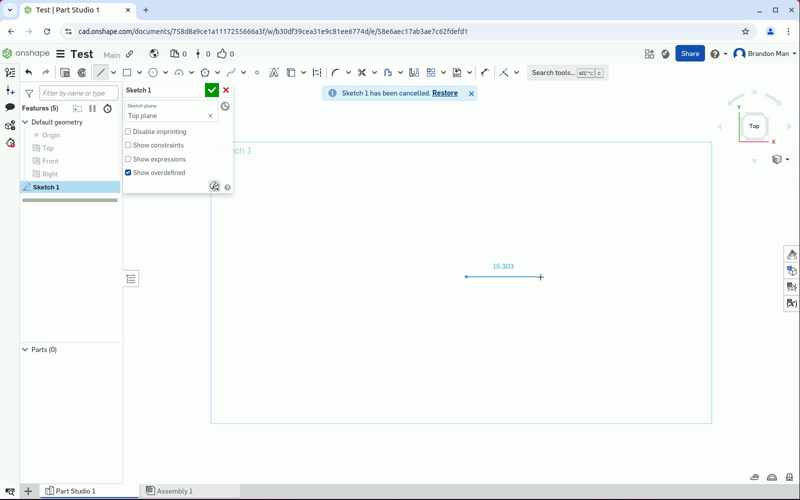
click(540, 276)
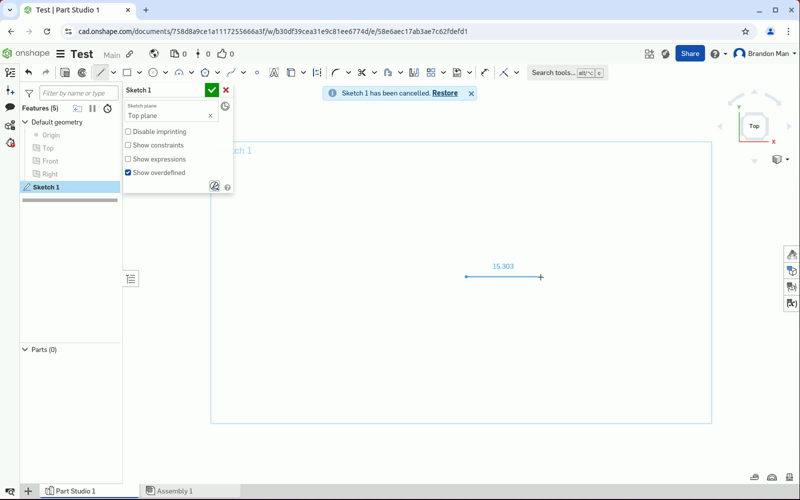
key_up(shift)
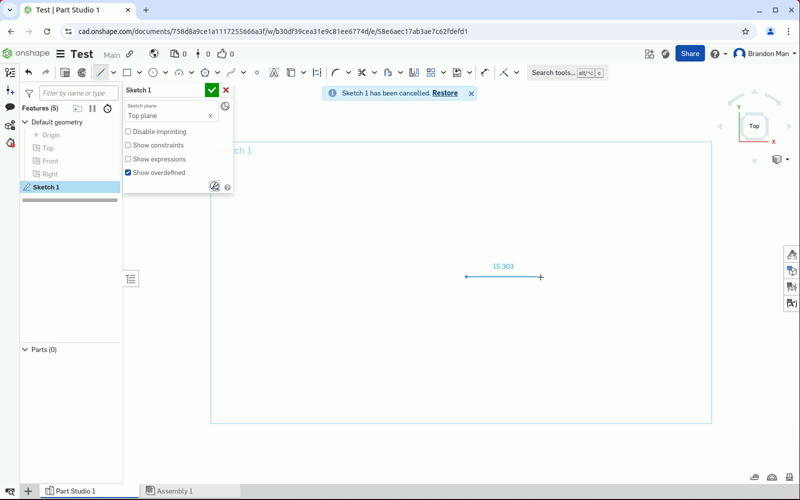
key_down(shift)
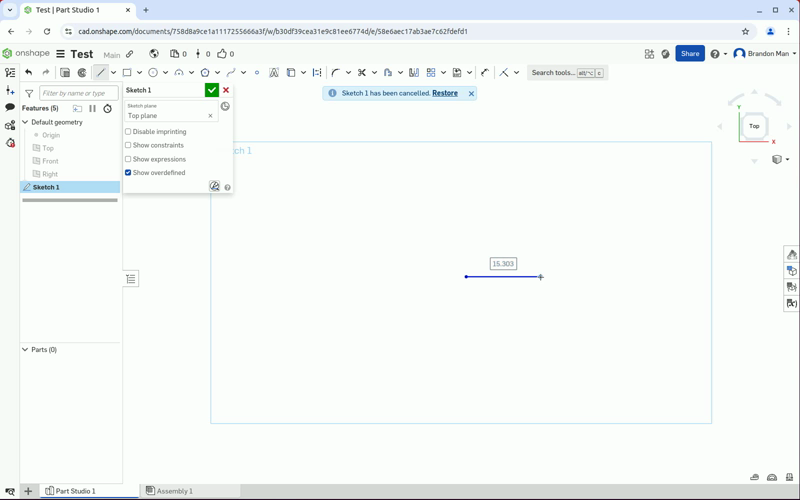
mouse_move(540, 174)
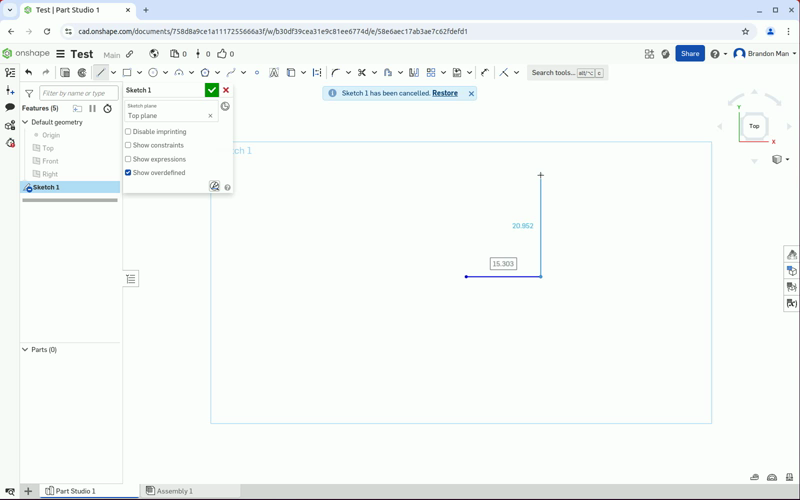
click(540, 174)
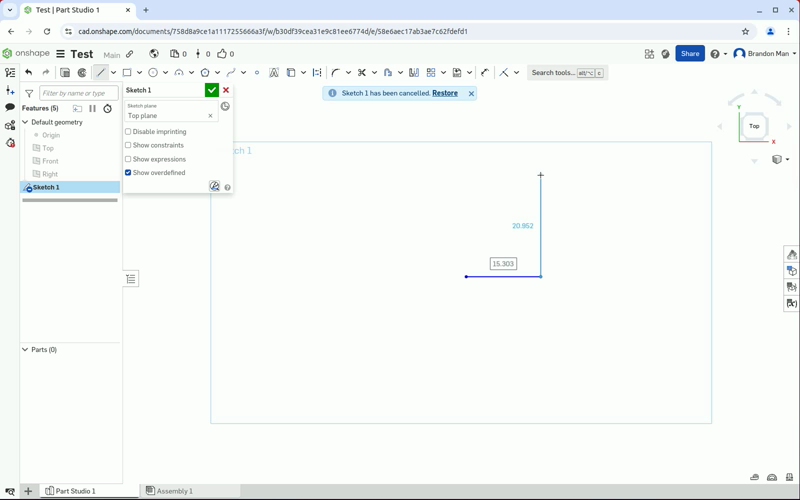
key_up(shift)
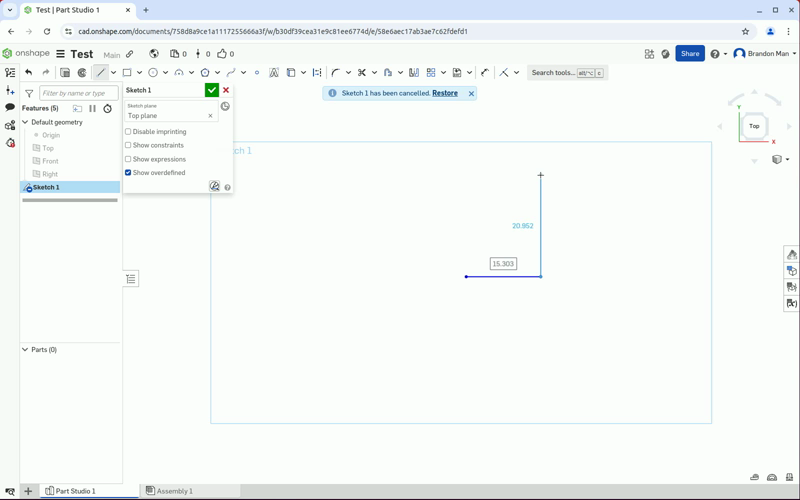
key_down(shift)
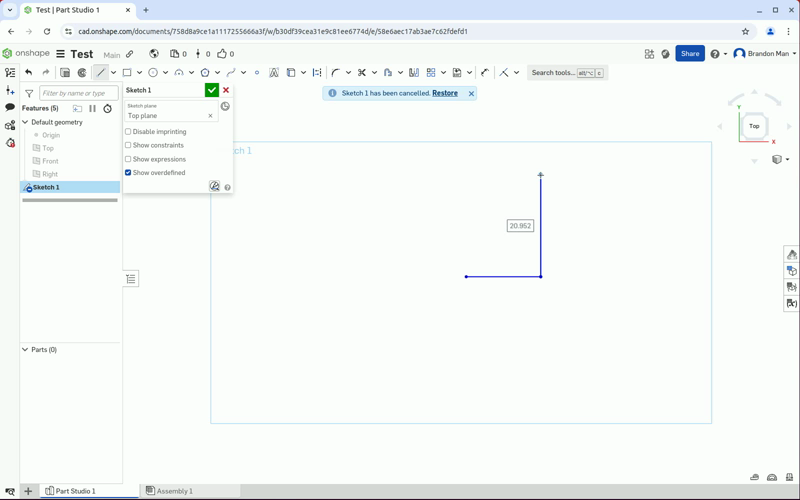
mouse_move(466, 174)
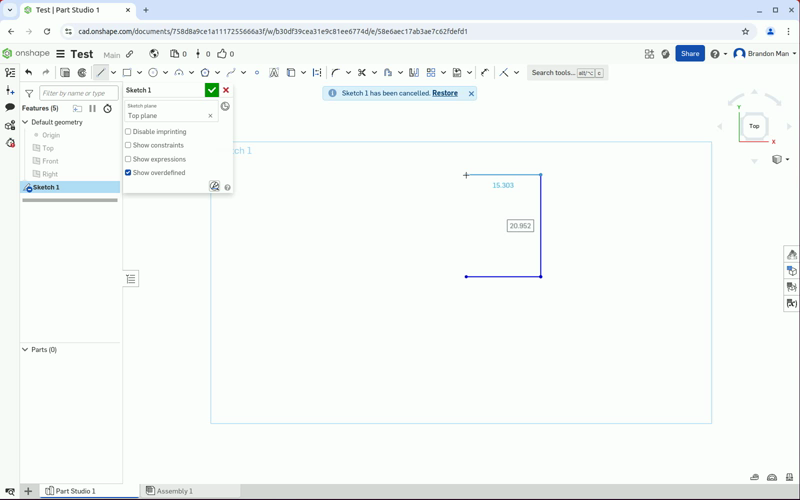
click(466, 174)
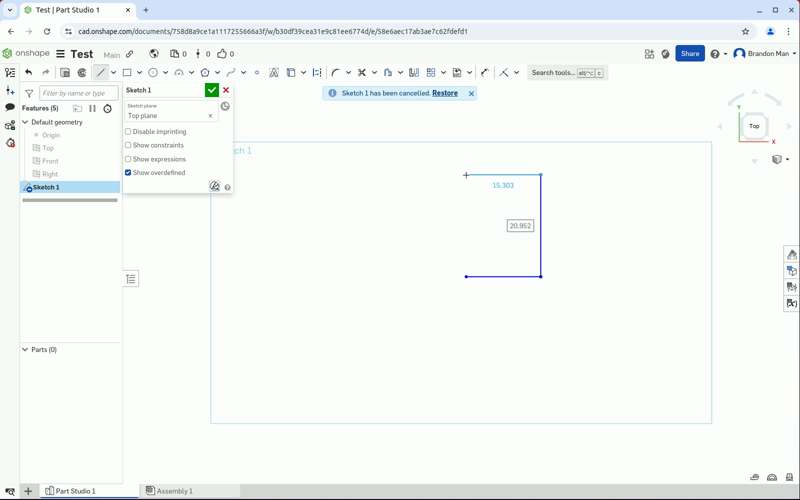
key_up(shift)
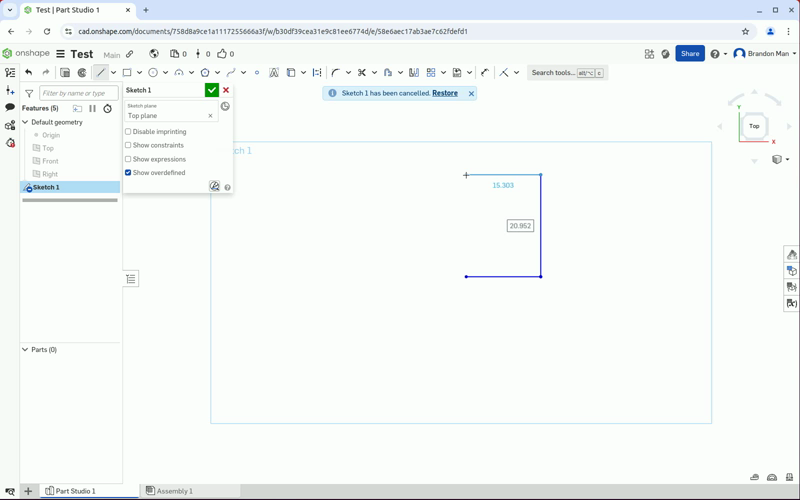
key_down(shift)
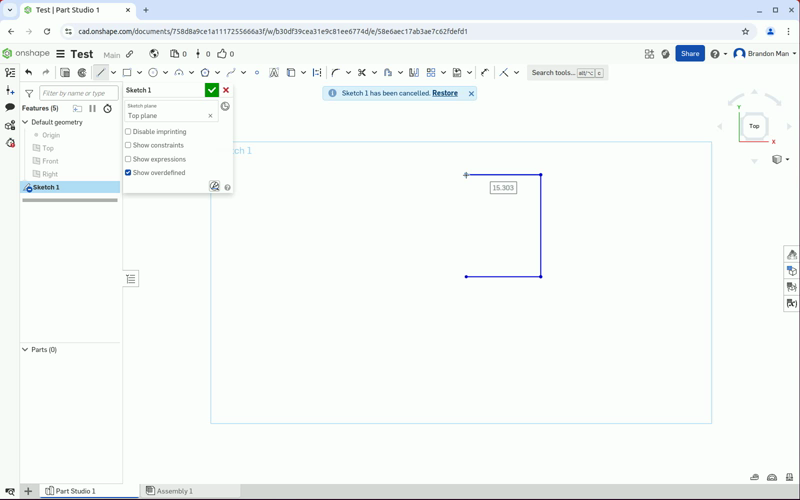
mouse_move(466, 276)
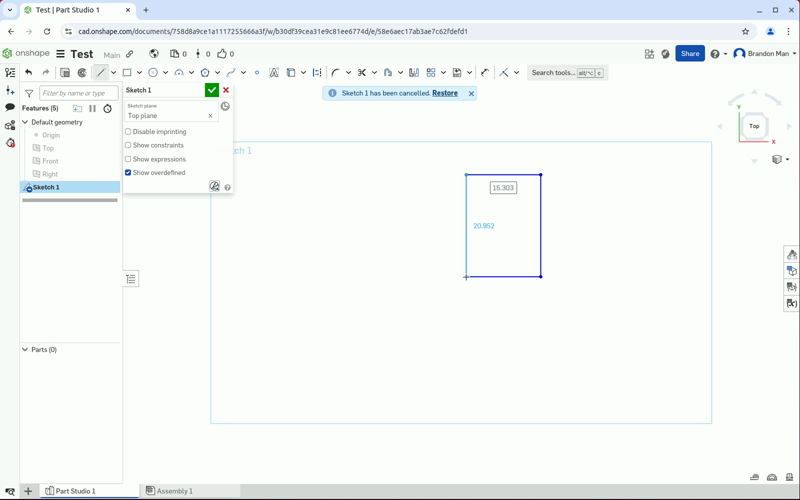
key_up(shift)
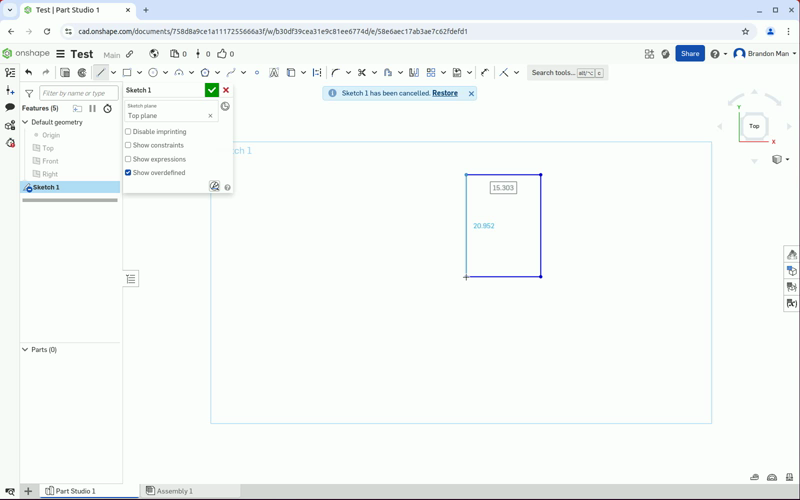
click(466, 276)
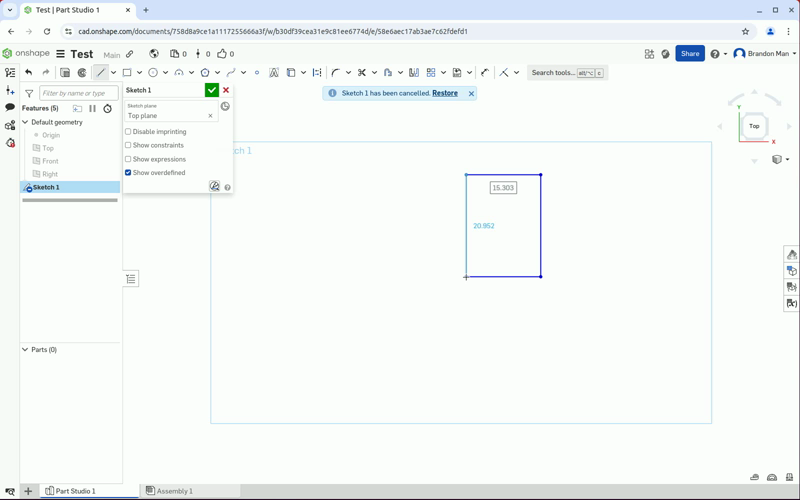
key(esc)
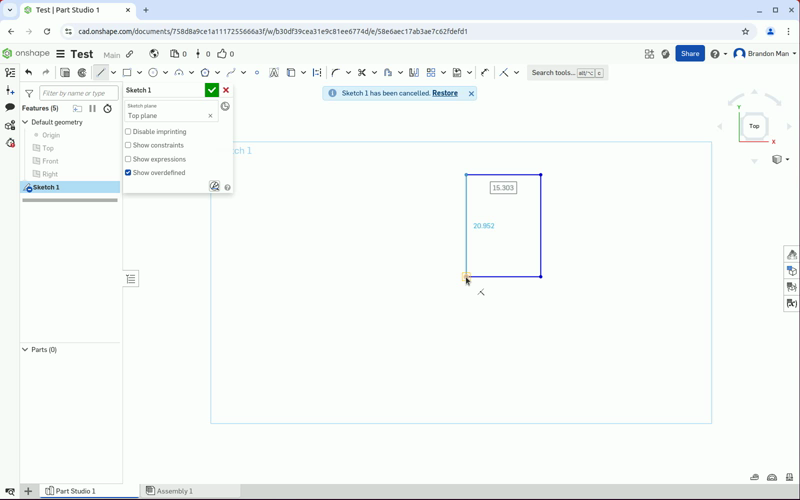
key(l)
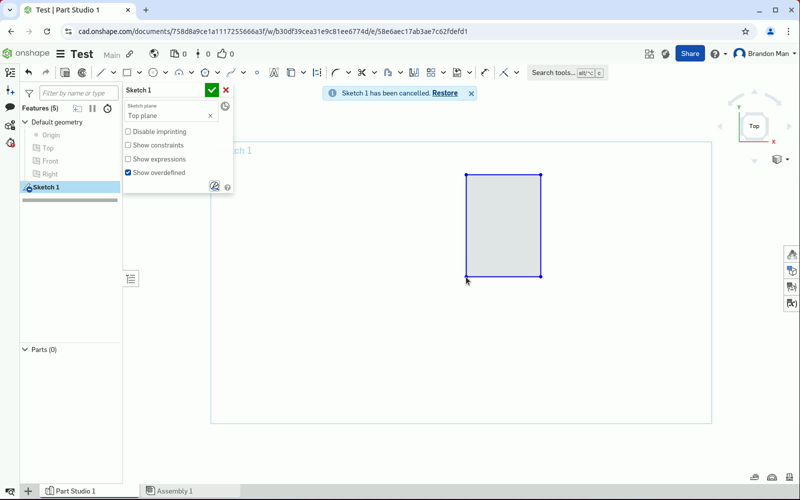
key_down(shift)
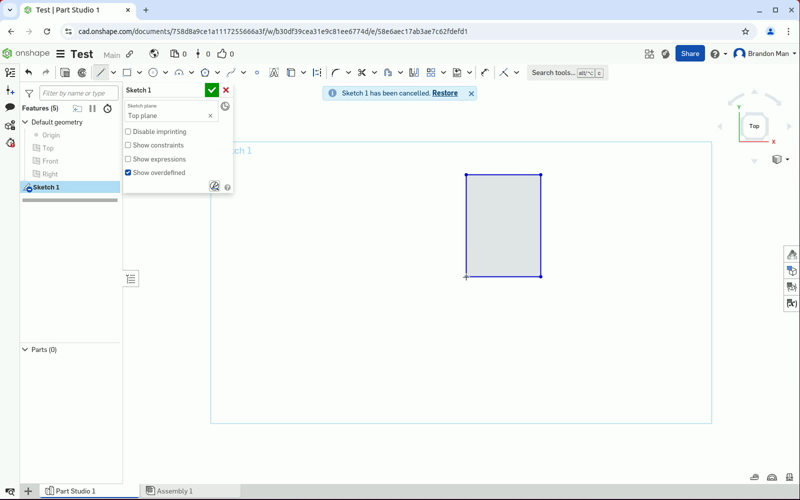
mouse_move(470, 272)
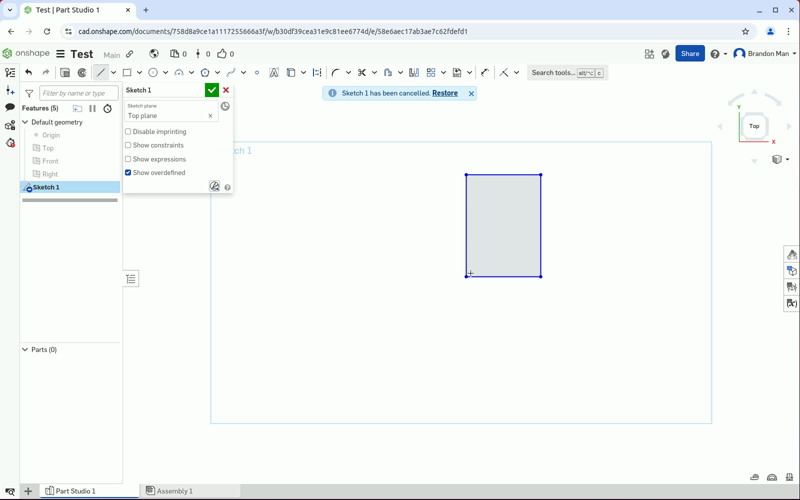
click(470, 272)
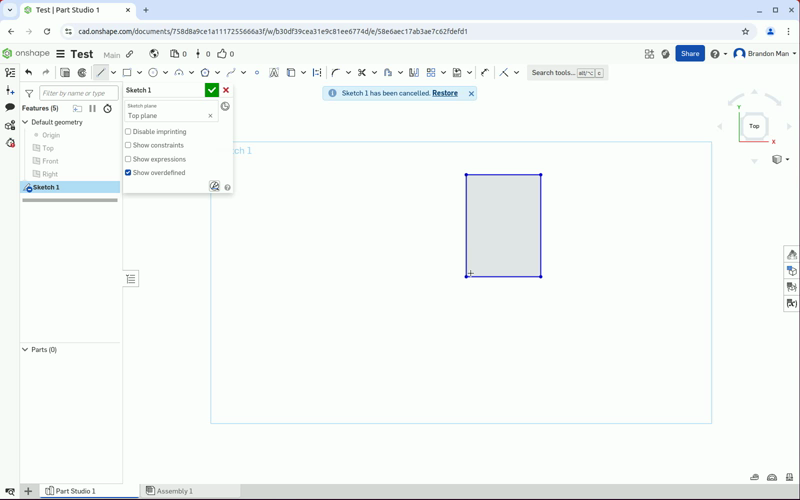
key_up(shift)
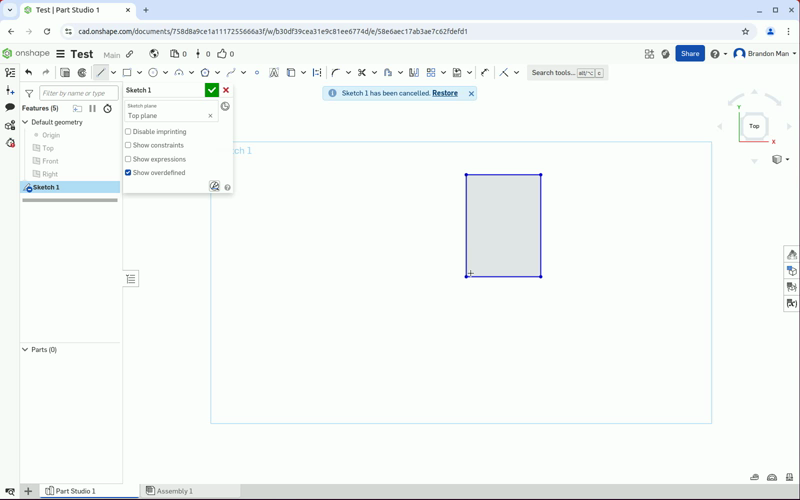
key_down(shift)
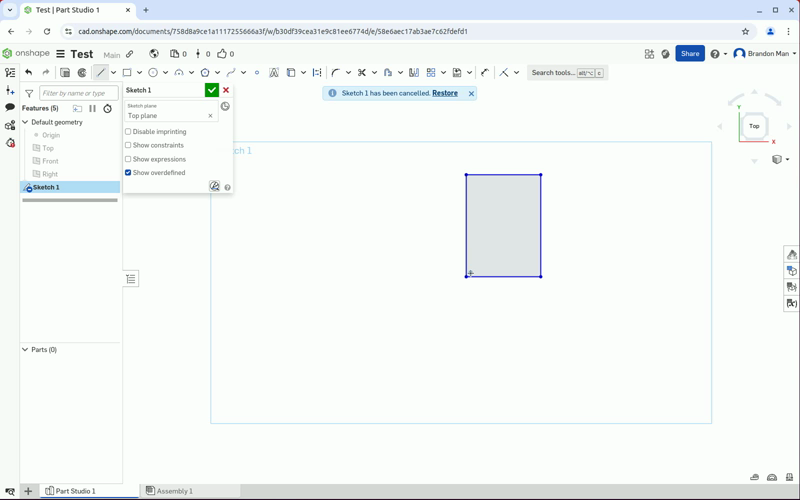
mouse_move(536, 272)
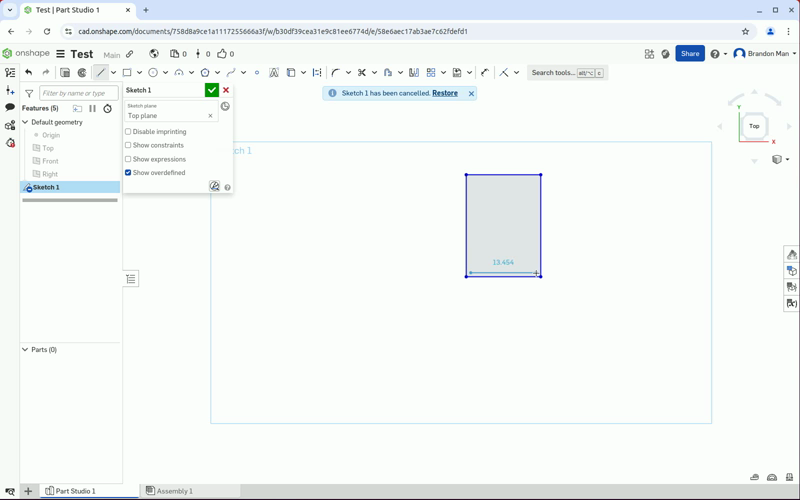
click(536, 272)
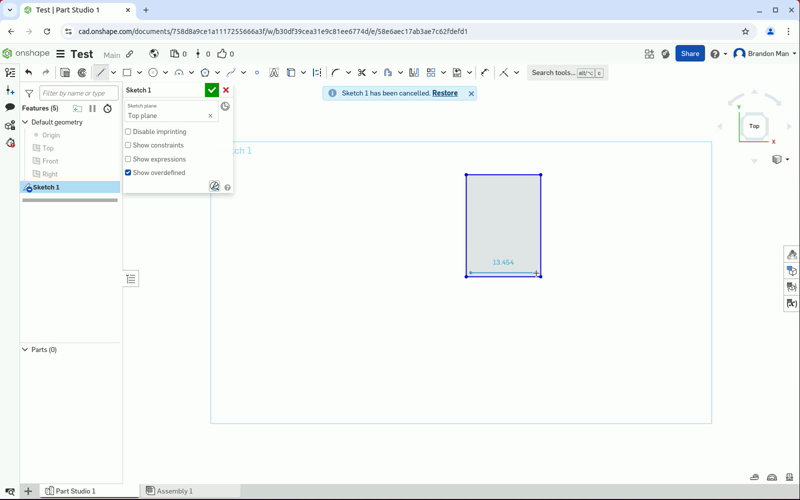
key_up(shift)
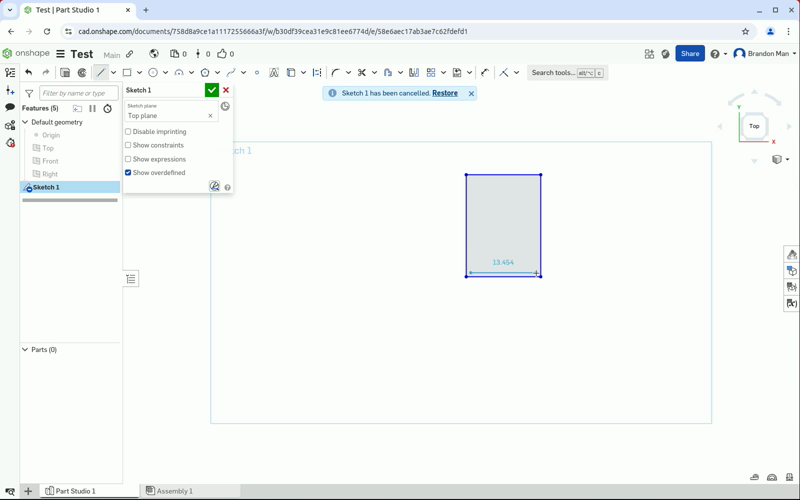
key_down(shift)
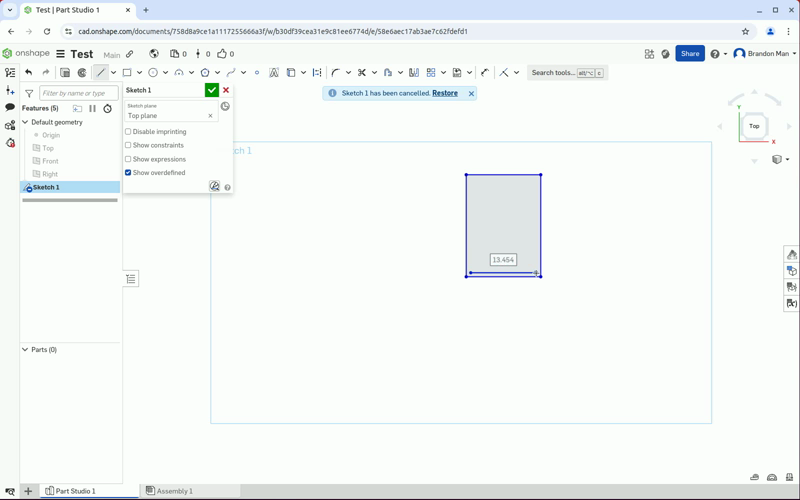
mouse_move(536, 179)
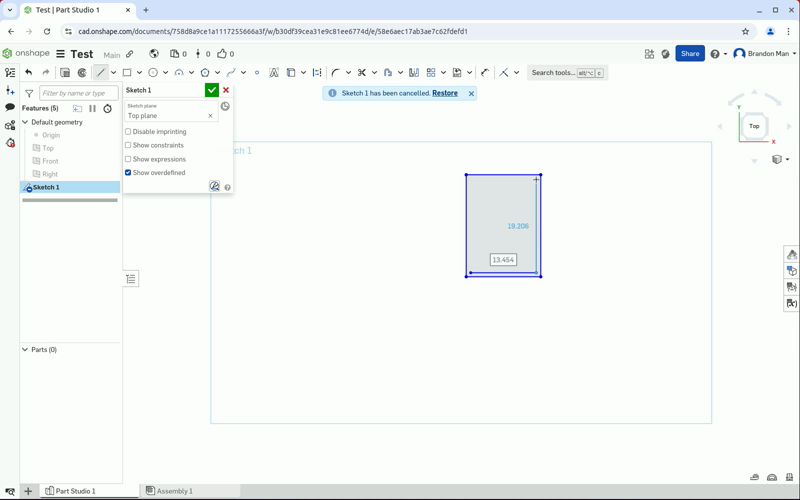
click(536, 179)
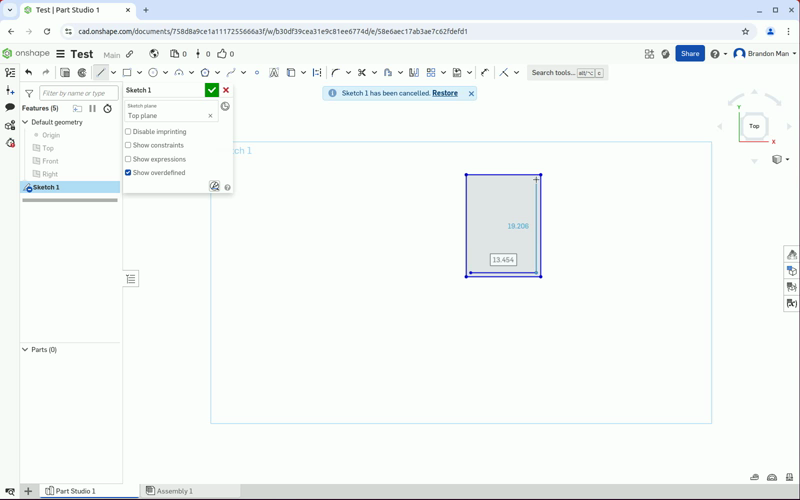
key_up(shift)
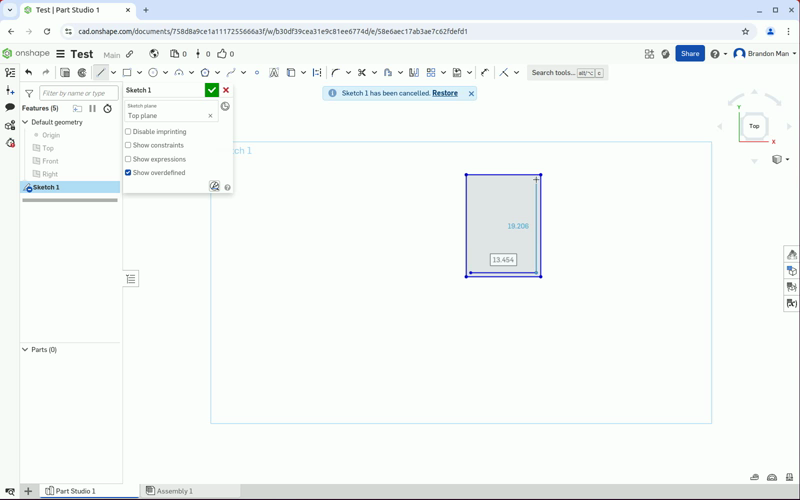
key_down(shift)
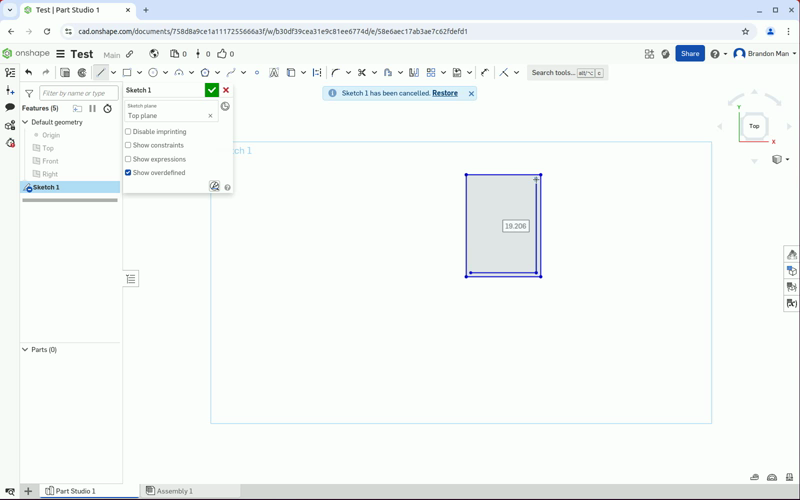
mouse_move(470, 179)
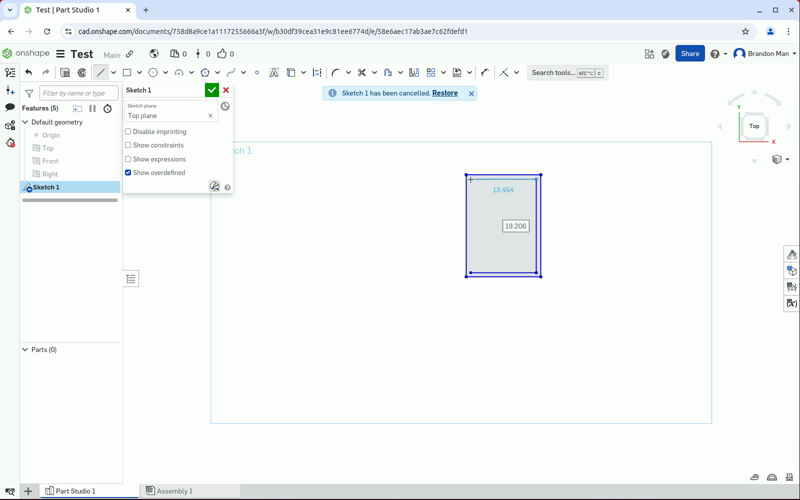
click(470, 179)
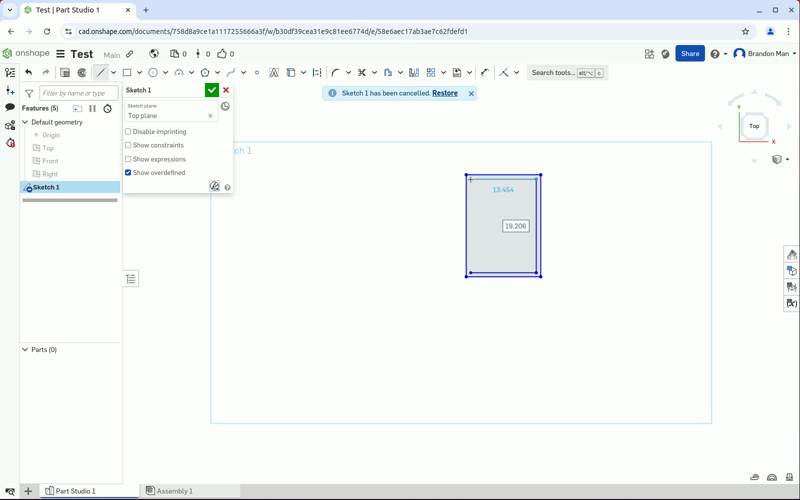
key_up(shift)
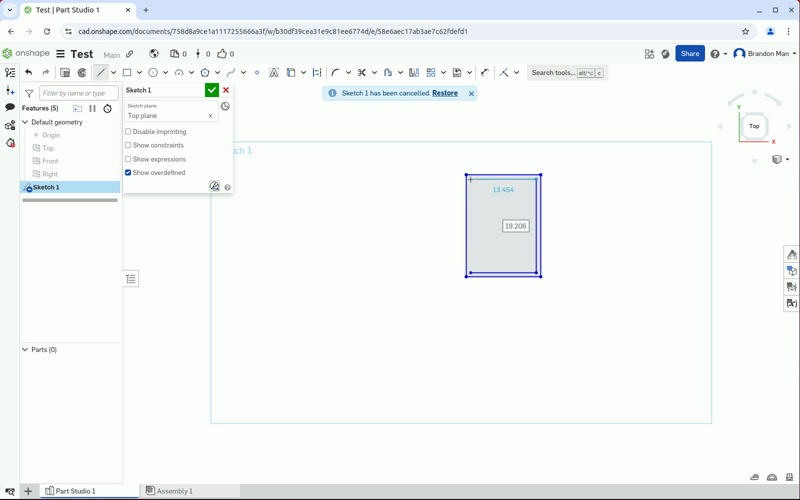
key_down(shift)
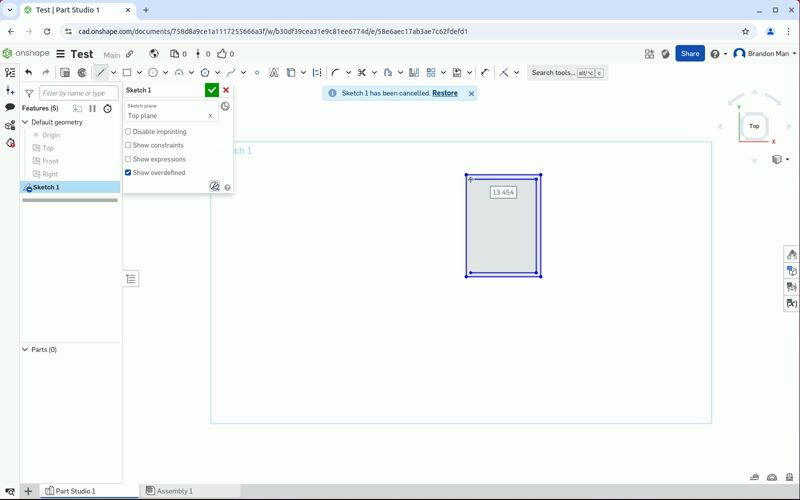
mouse_move(470, 272)
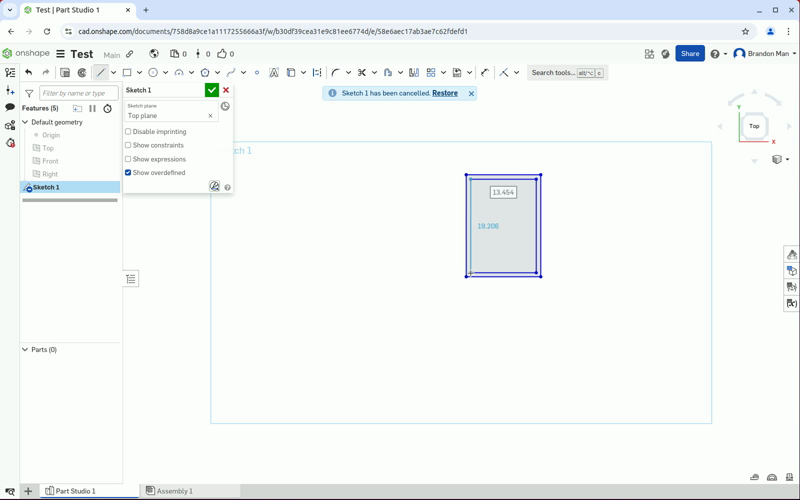
key_up(shift)
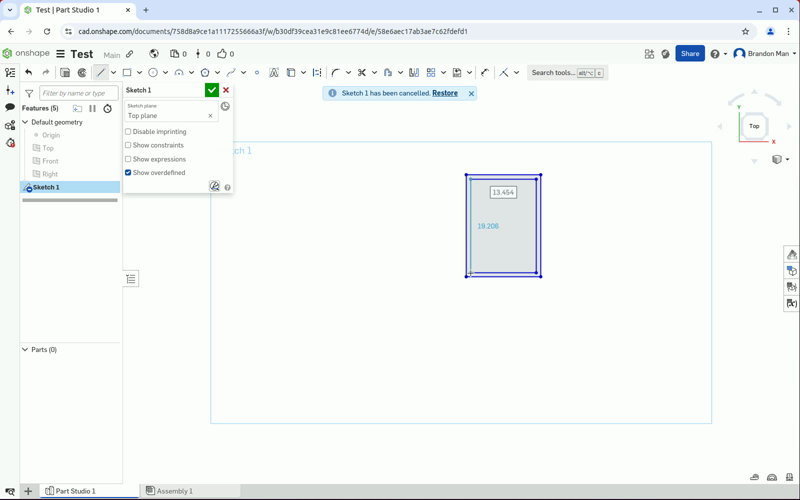
click(470, 272)
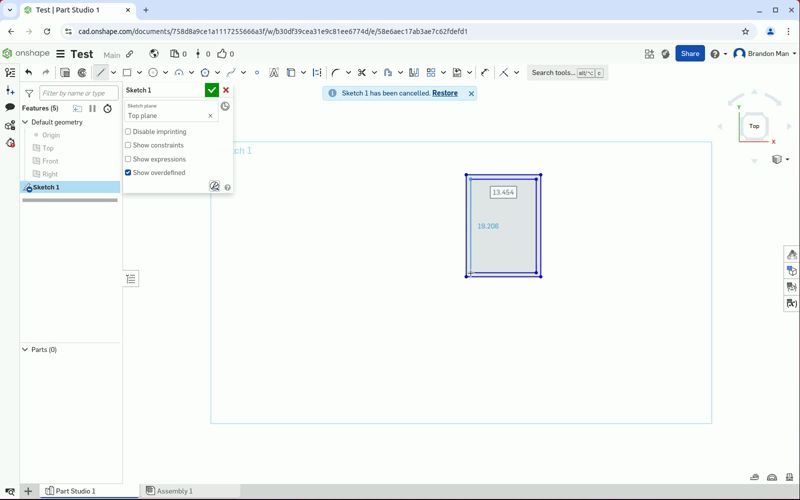
key(esc)
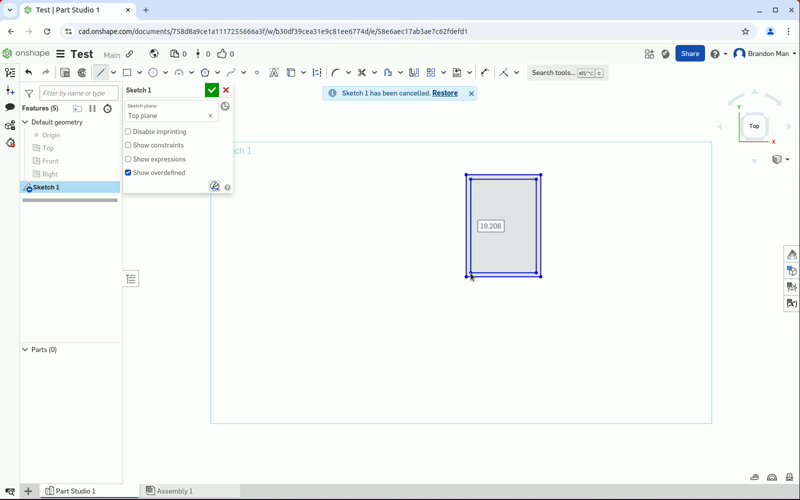
mouse_move(538, 241)
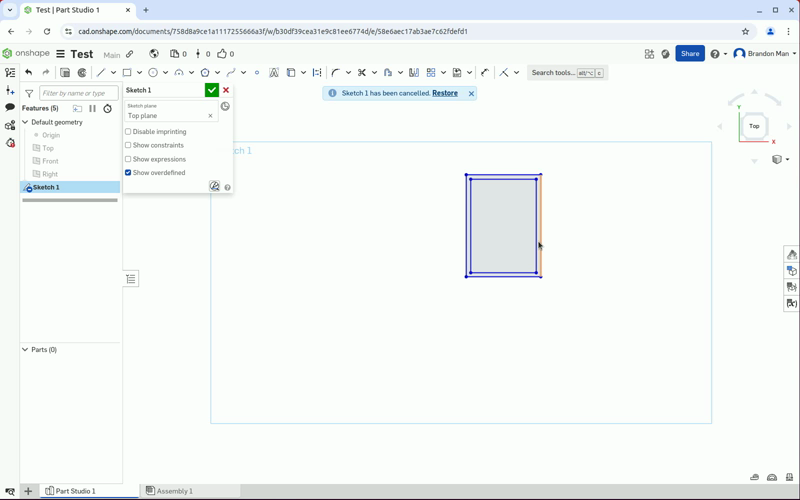
scroll(6)
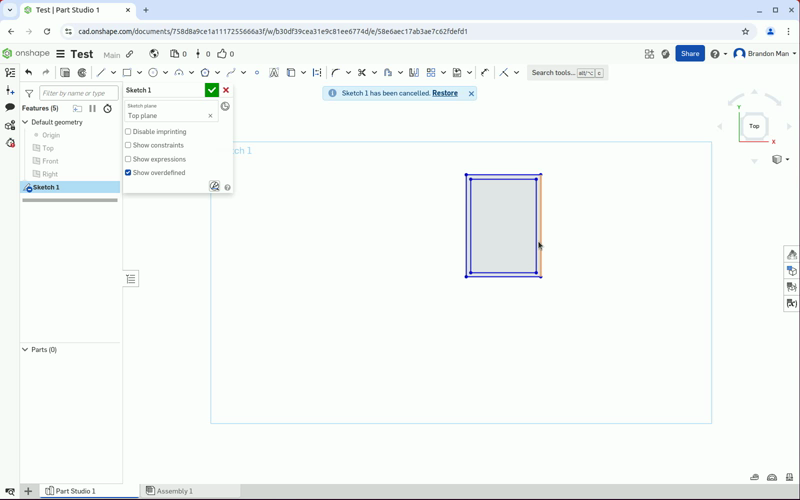
scroll(6)
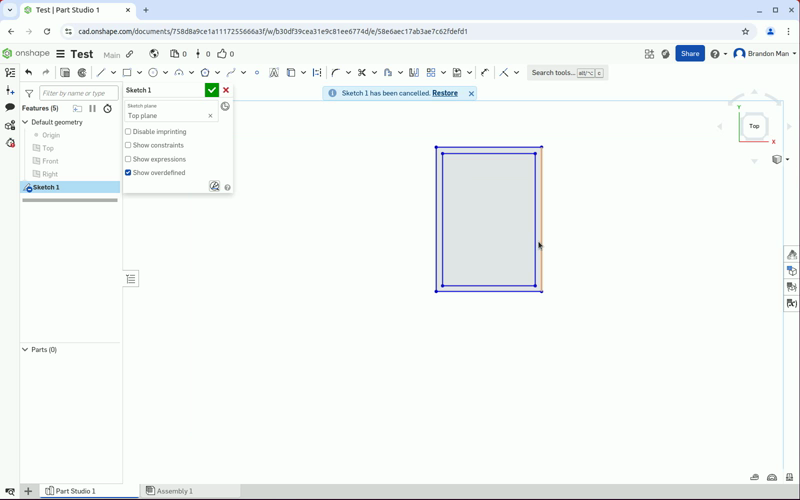
scroll(6)
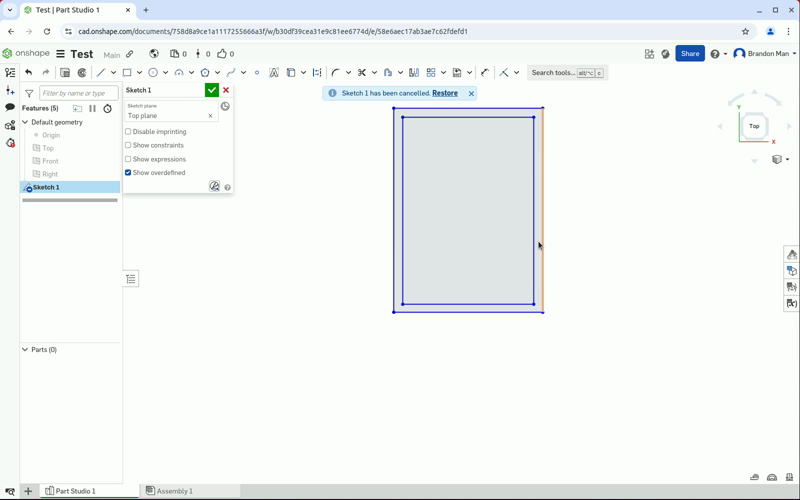
scroll(6)
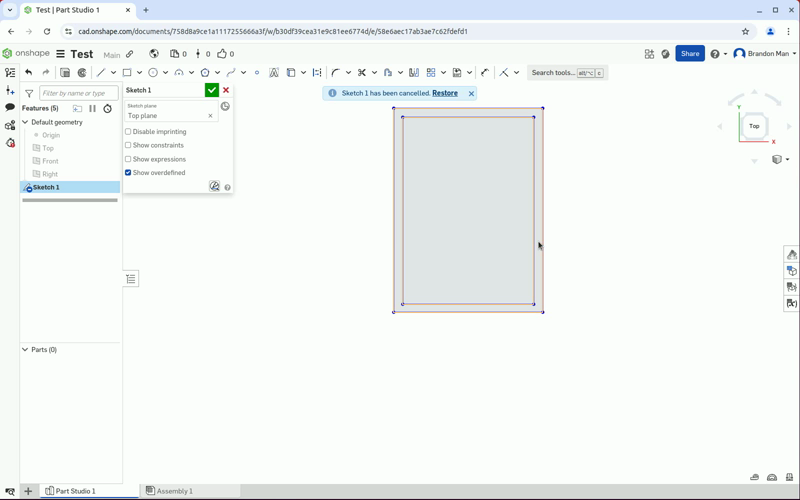
scroll(6)
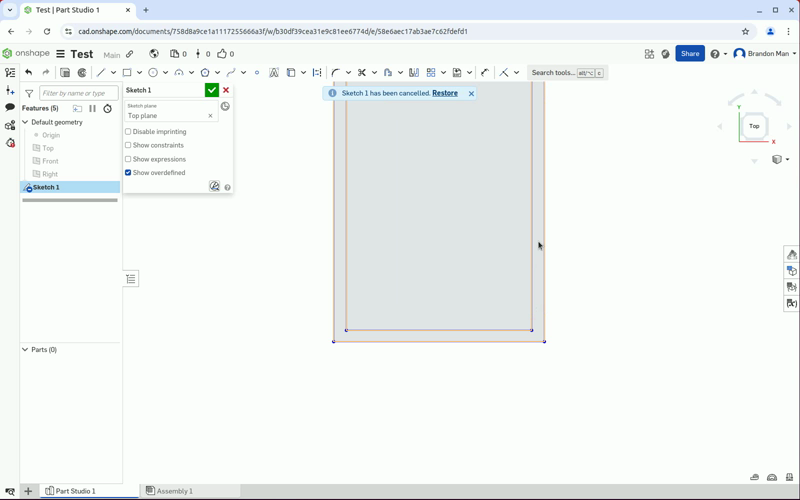
scroll(6)
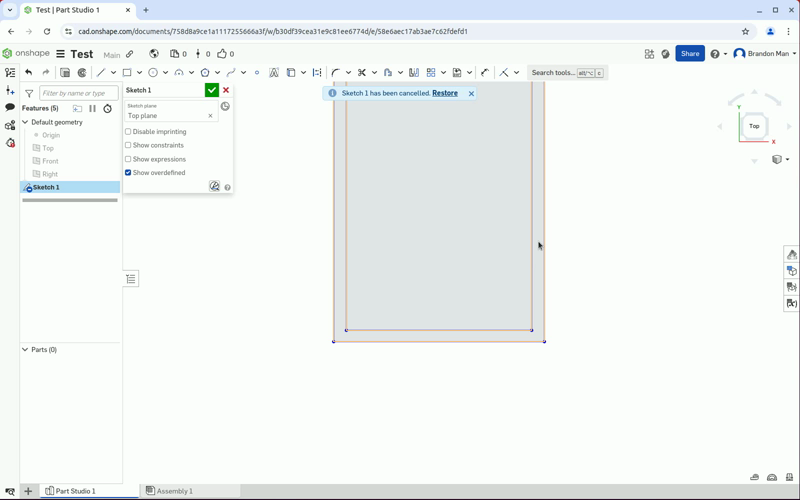
scroll(6)
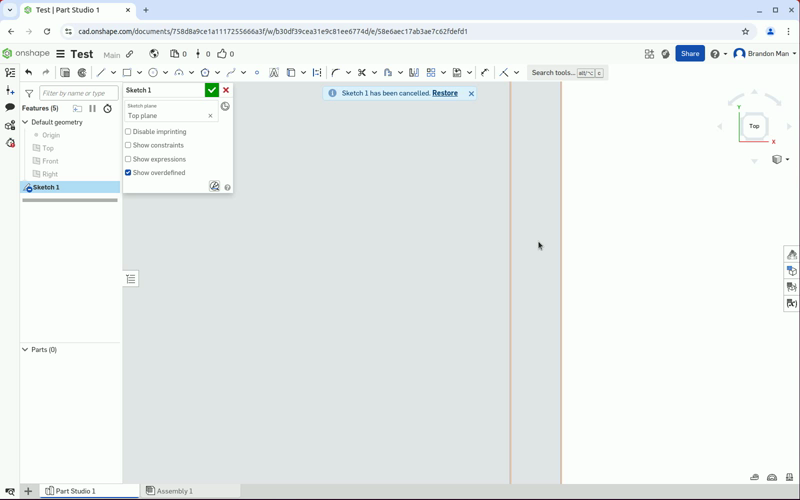
click(538, 241)
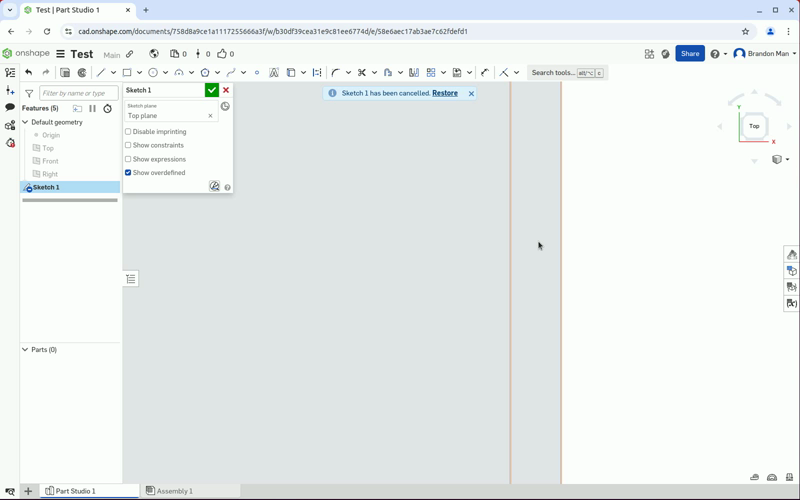
scroll(-6)
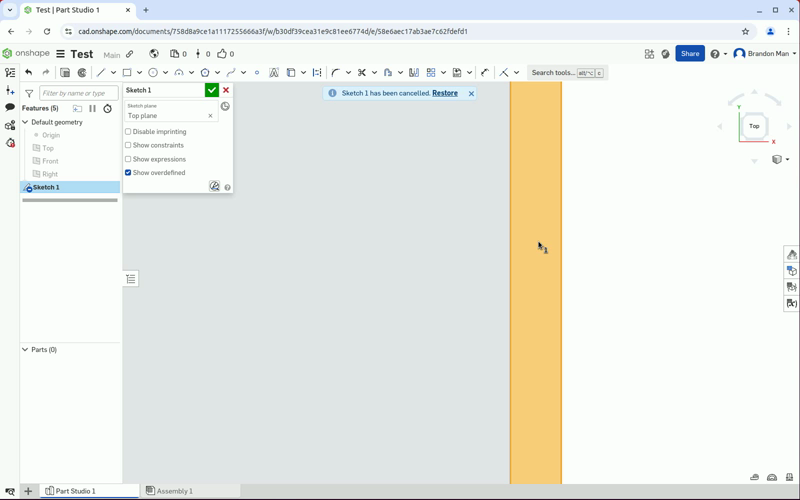
scroll(-6)
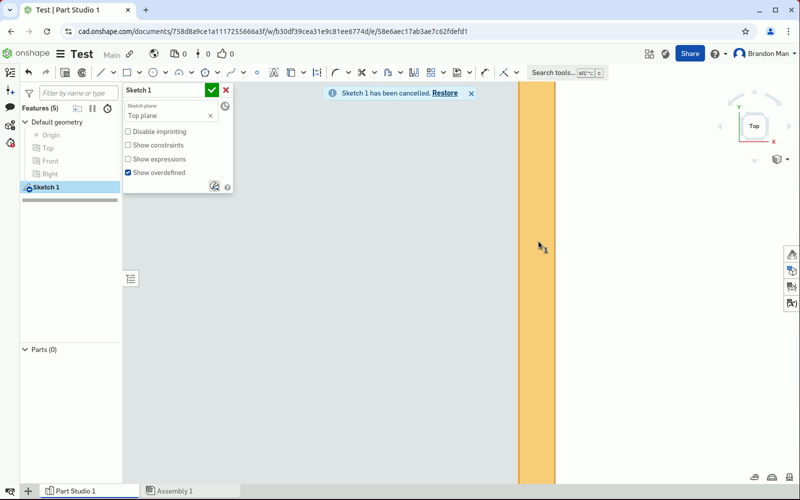
scroll(-6)
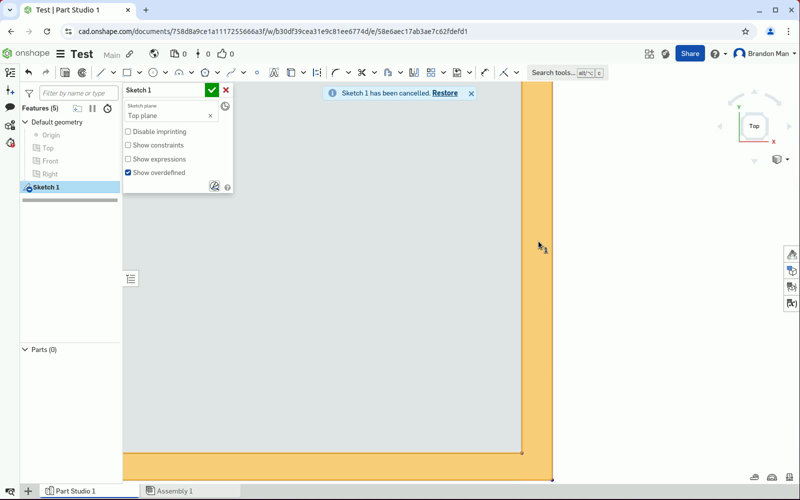
scroll(-6)
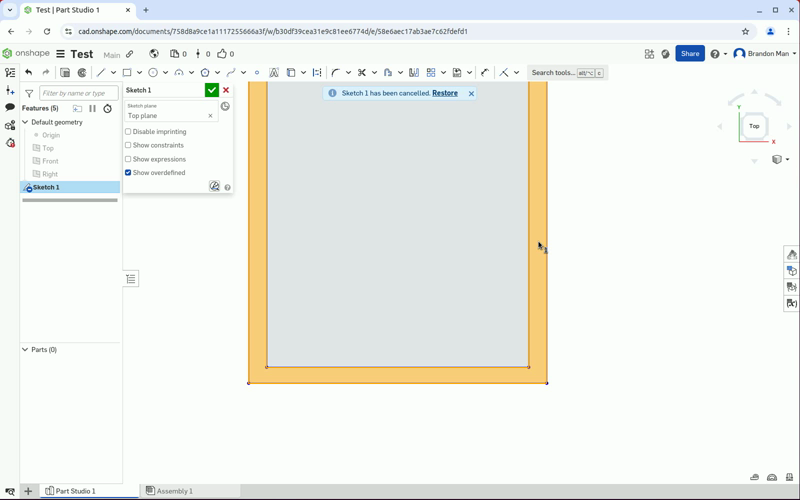
scroll(-6)
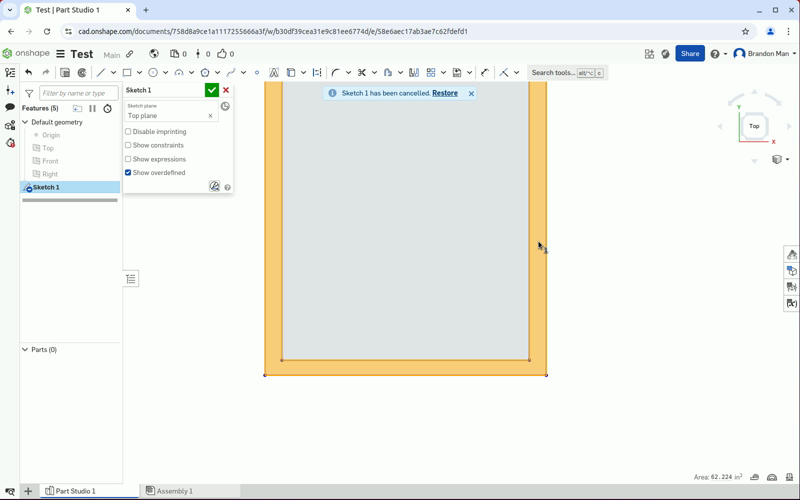
scroll(-6)
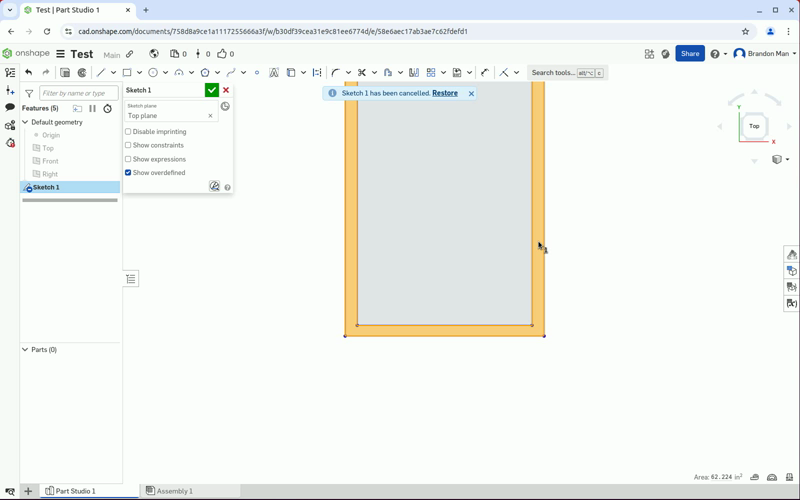
scroll(-6)
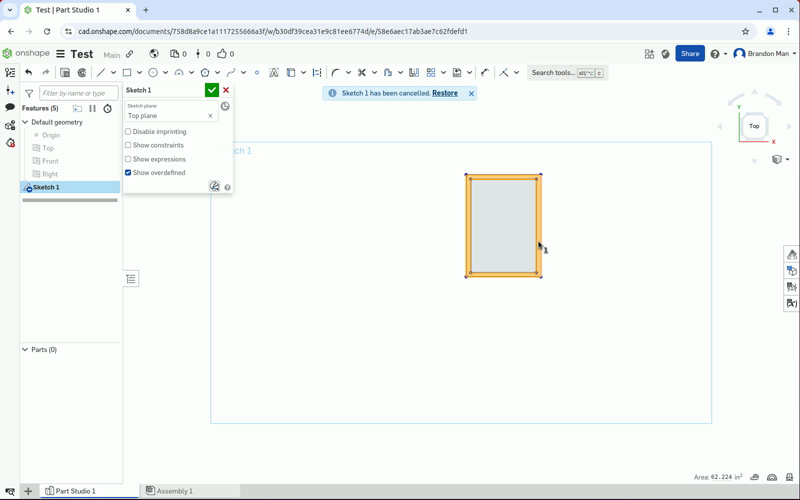
mouse_move(73, 352)
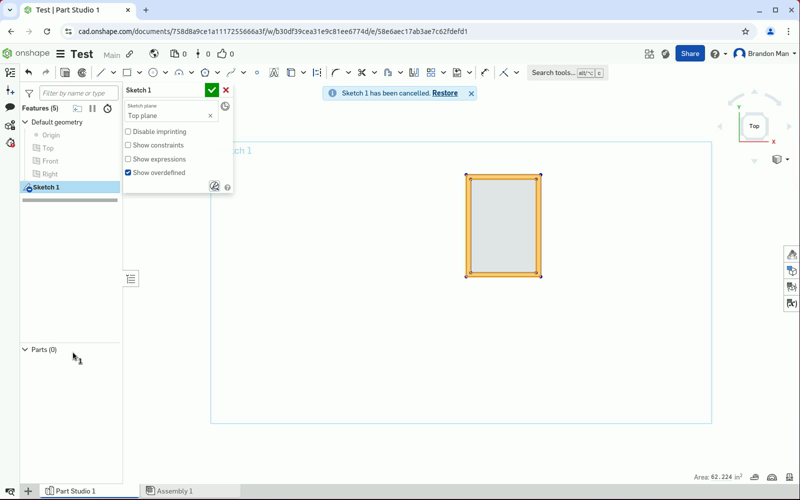
key(shift+y)
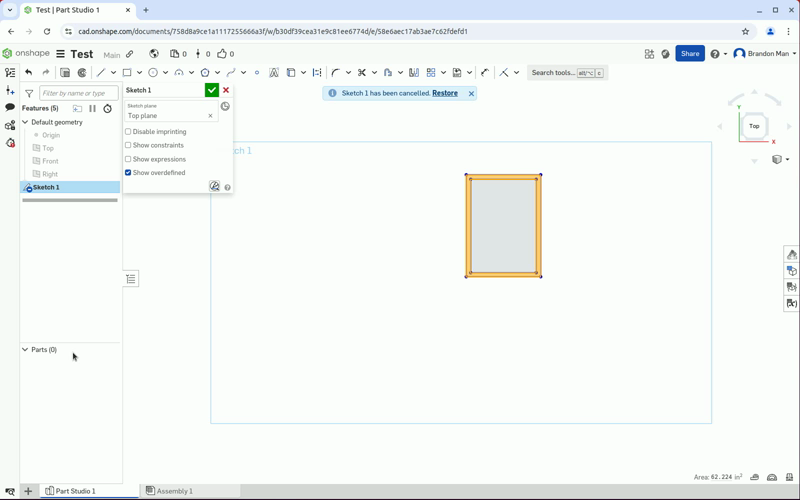
key(shift+e)
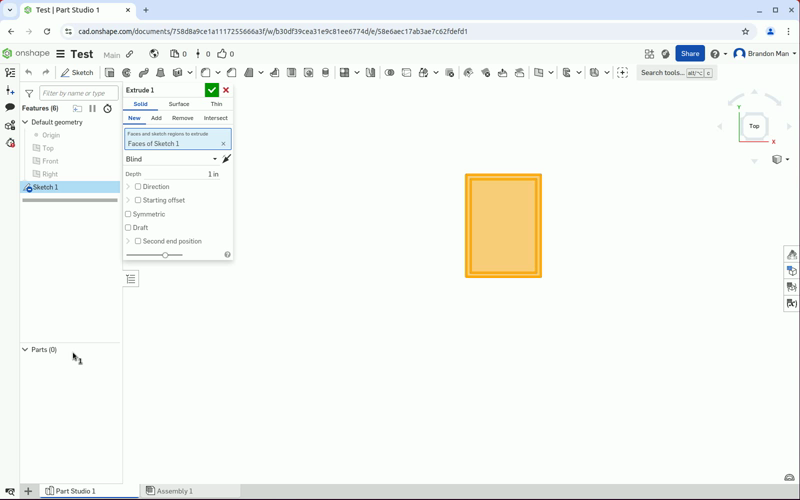
mouse_move(143, 106)
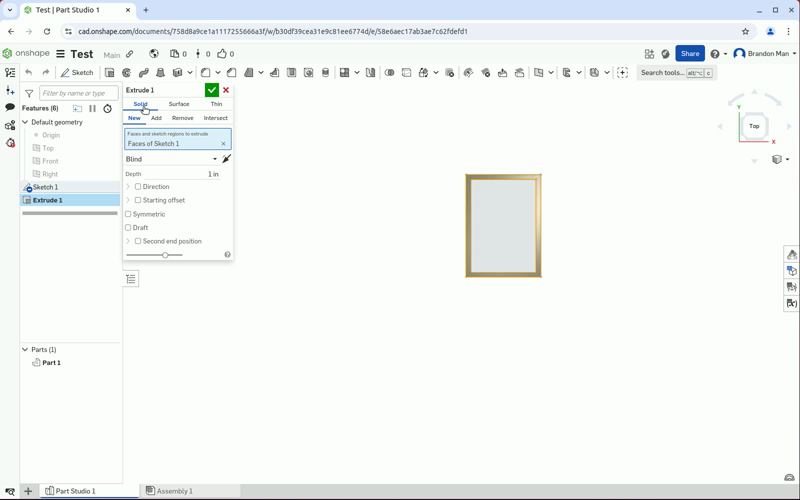
click(143, 106)
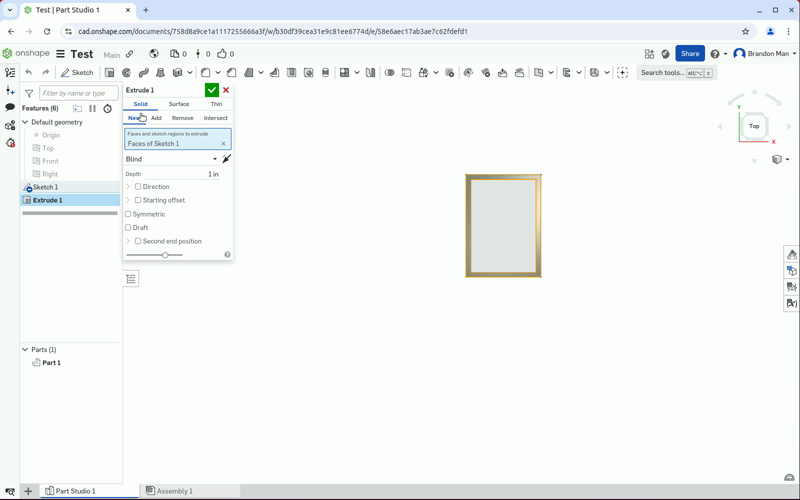
mouse_move(137, 120)
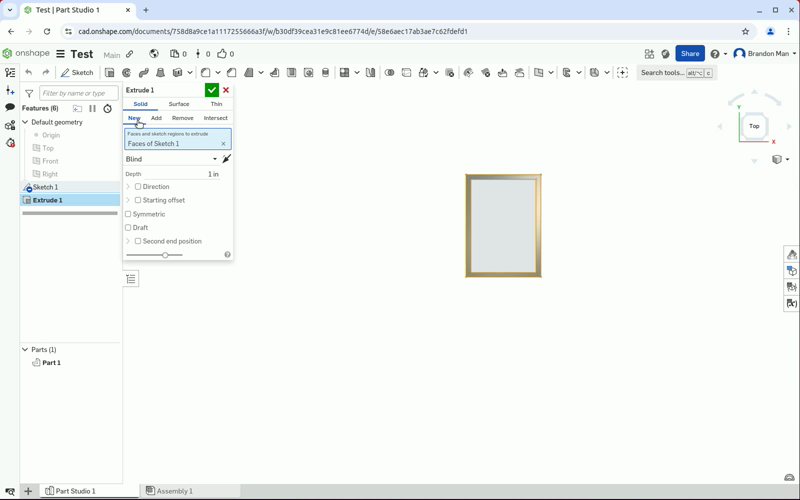
click(137, 120)
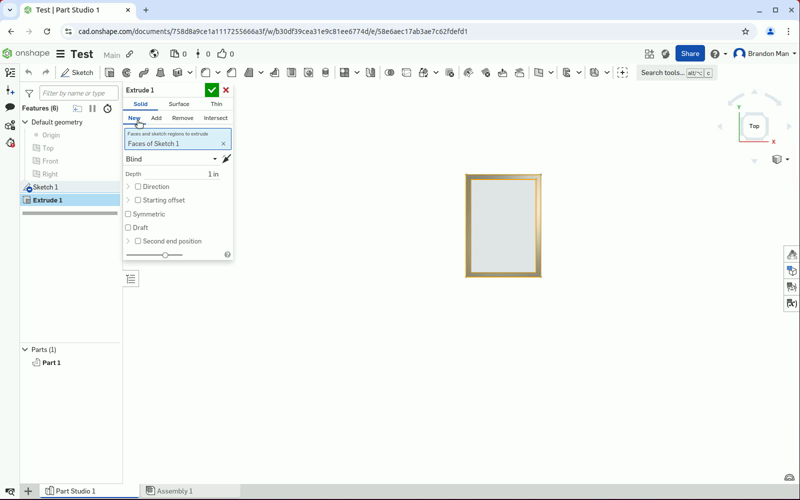
key(tab, 4)
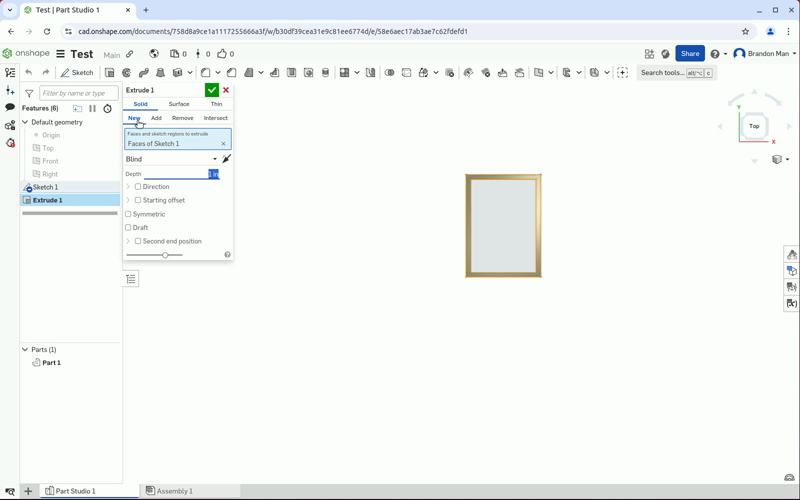
text(-0.241)
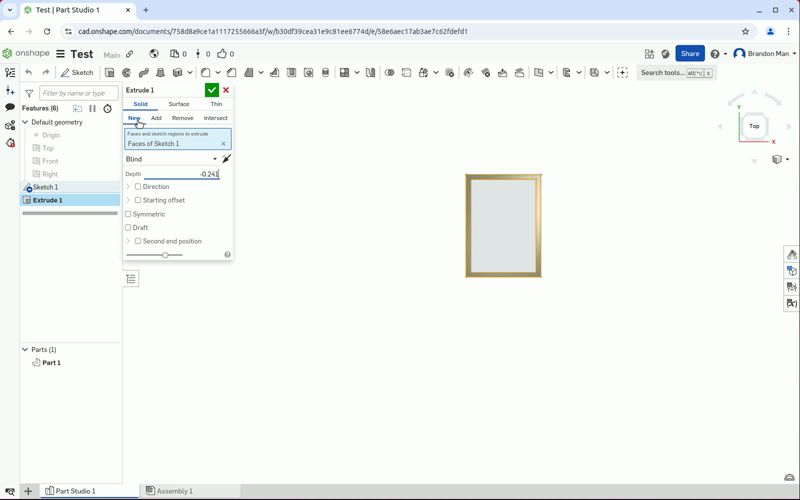
key(enter)
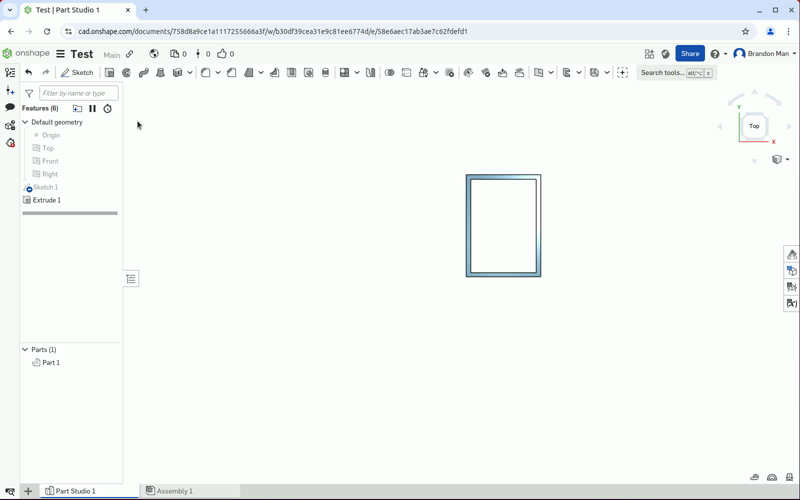
key(shift+h)
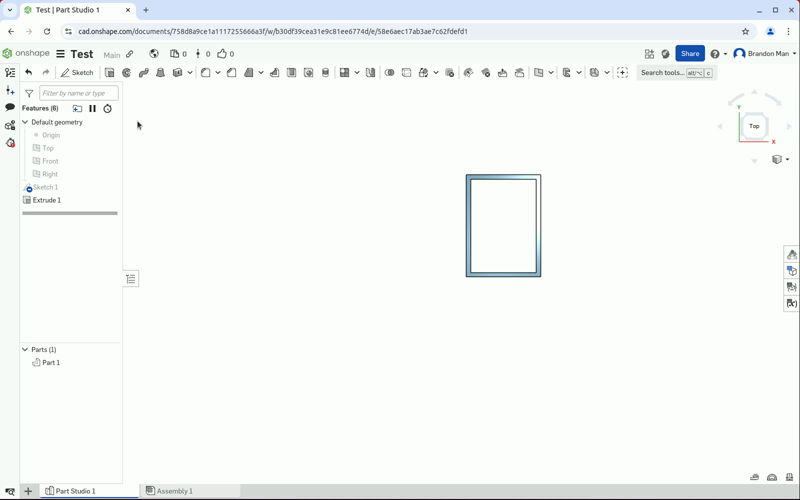
key(shift+h)
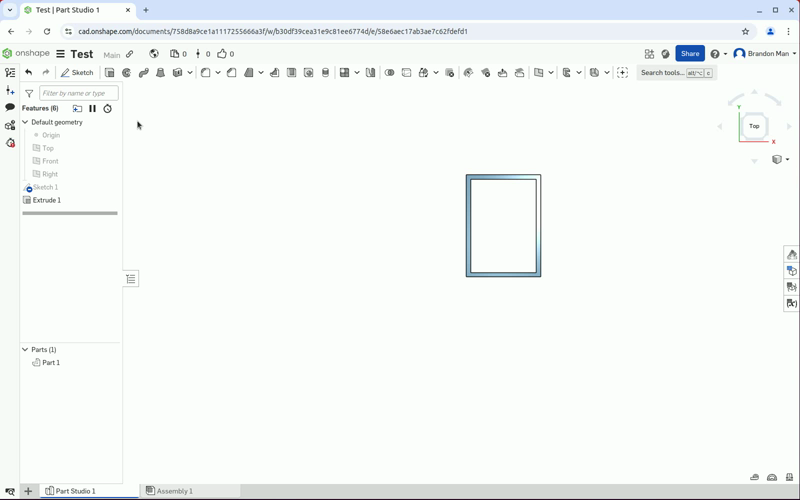
mouse_move(73, 189)
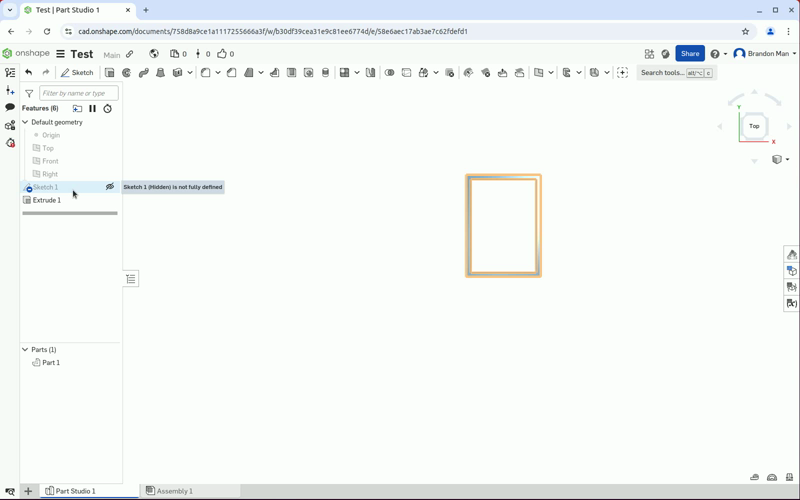
click(73, 189)
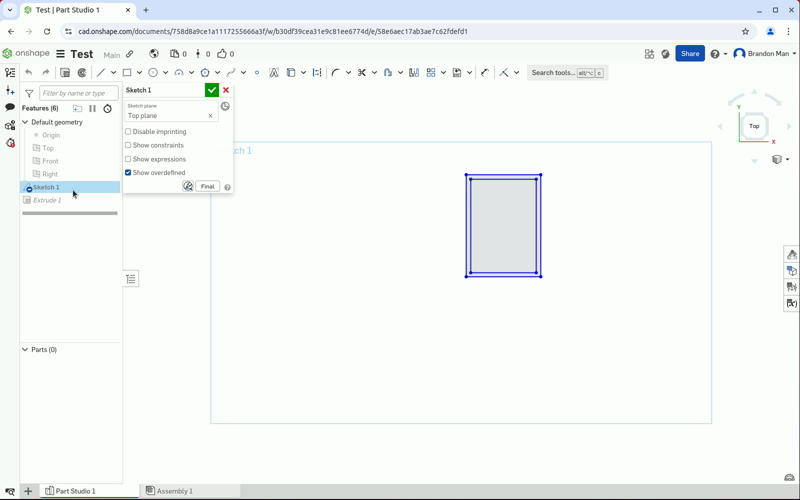
mouse_move(229, 92)
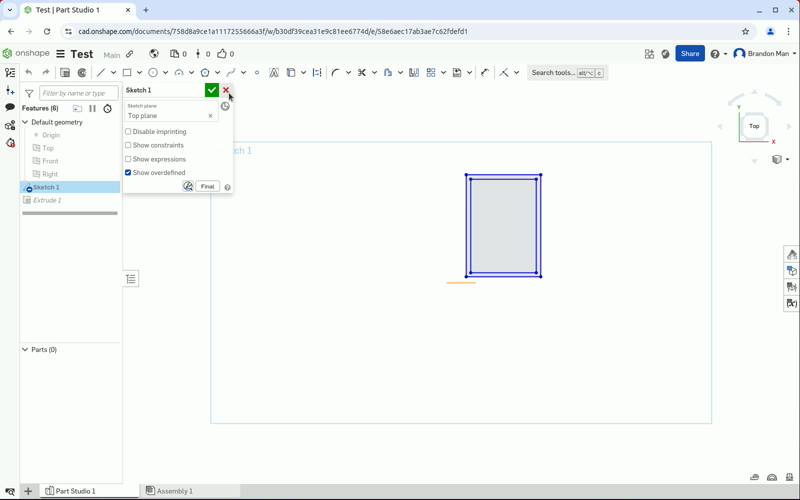
click(229, 92)
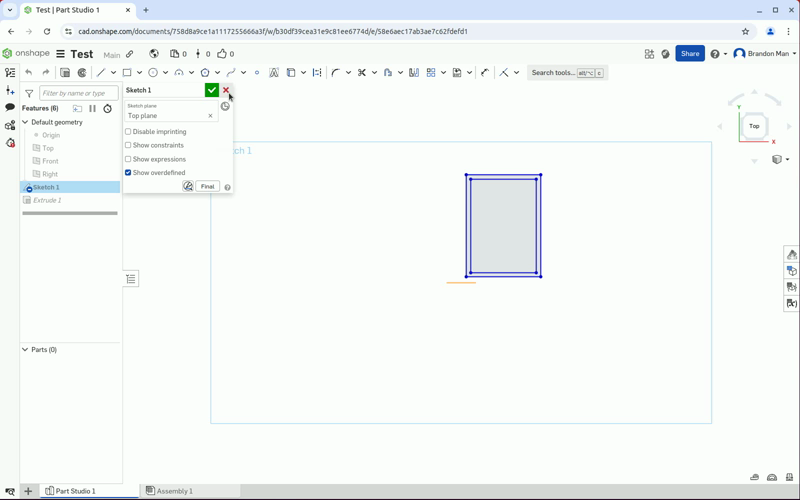
key(shift+s)
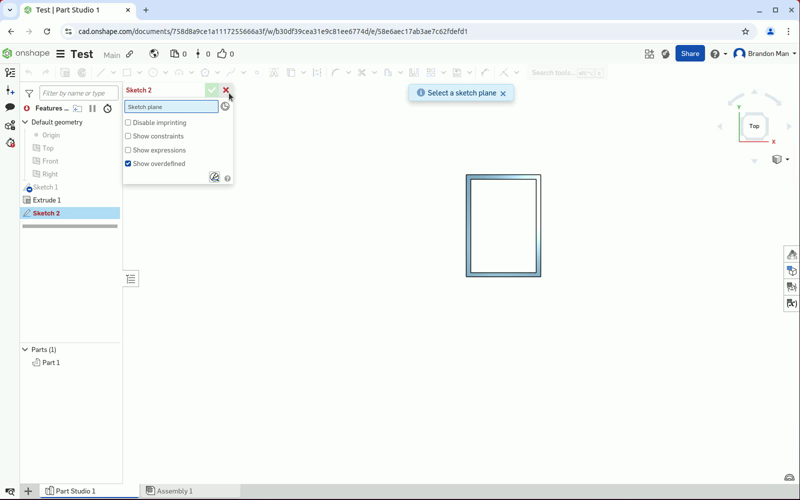
mouse_move(73, 150)
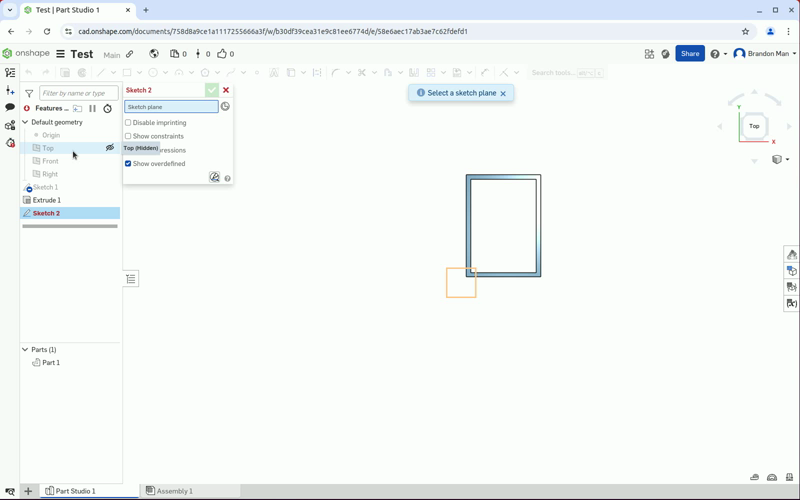
click(73, 150)
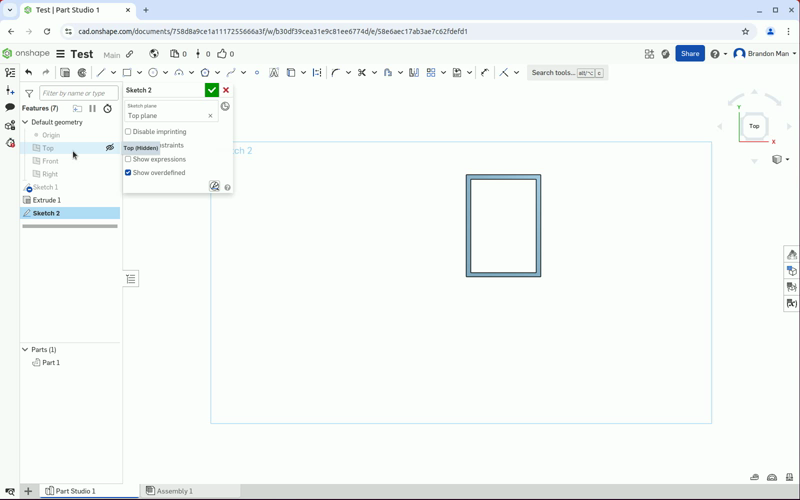
mouse_move(73, 352)
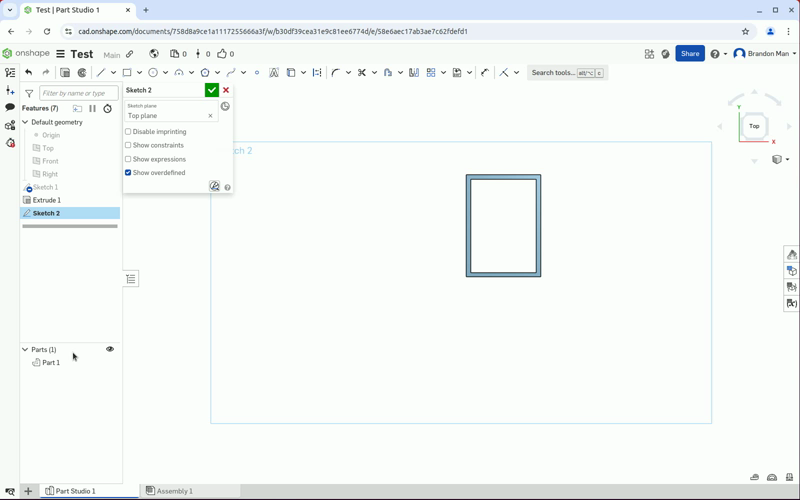
key(y)
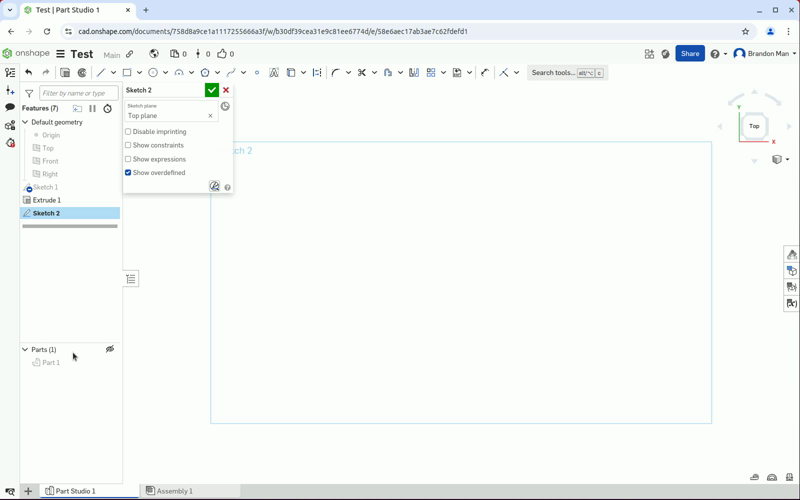
key(l)
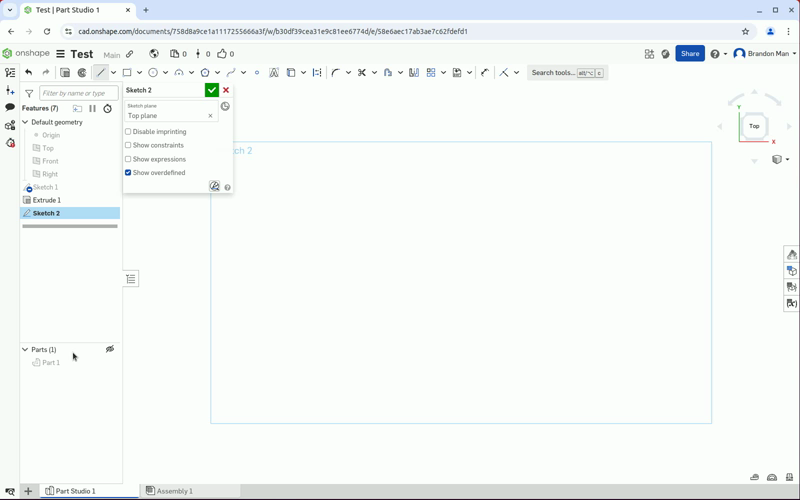
key_down(shift)
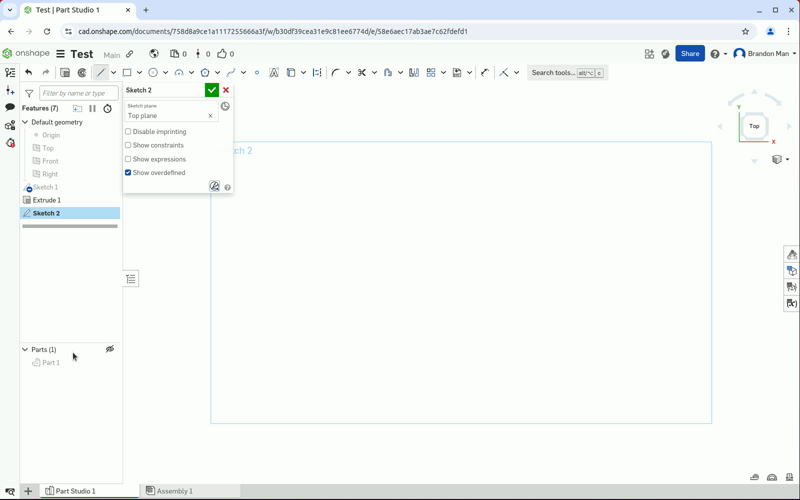
mouse_move(460, 282)
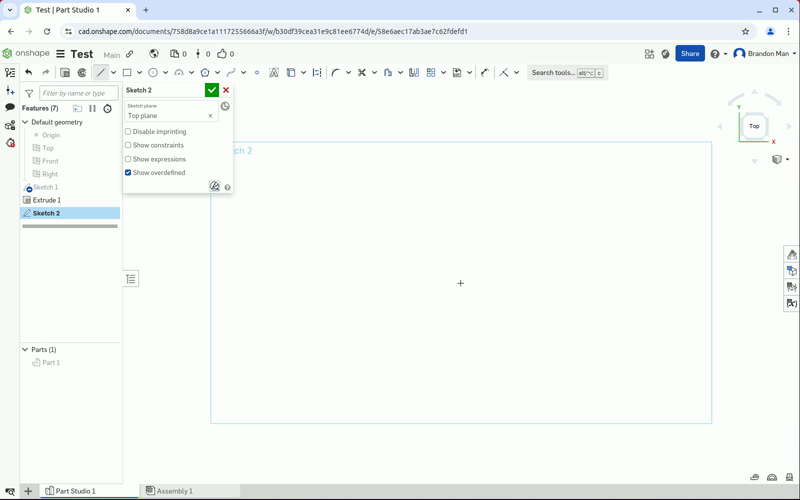
click(460, 282)
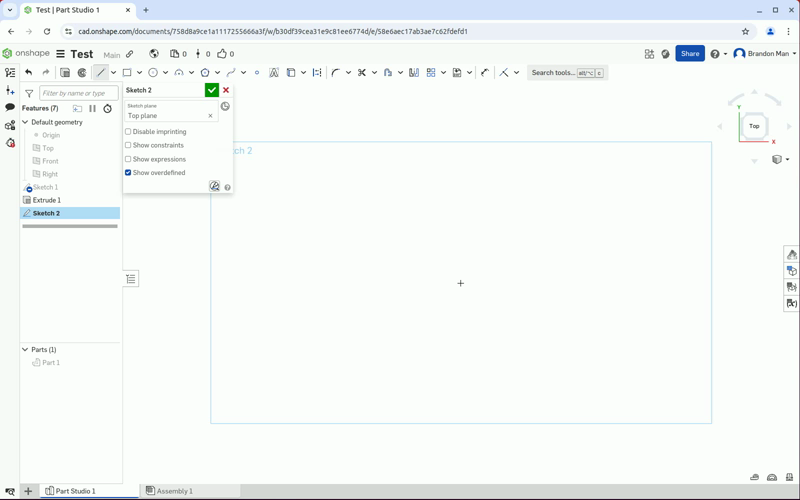
key_up(shift)
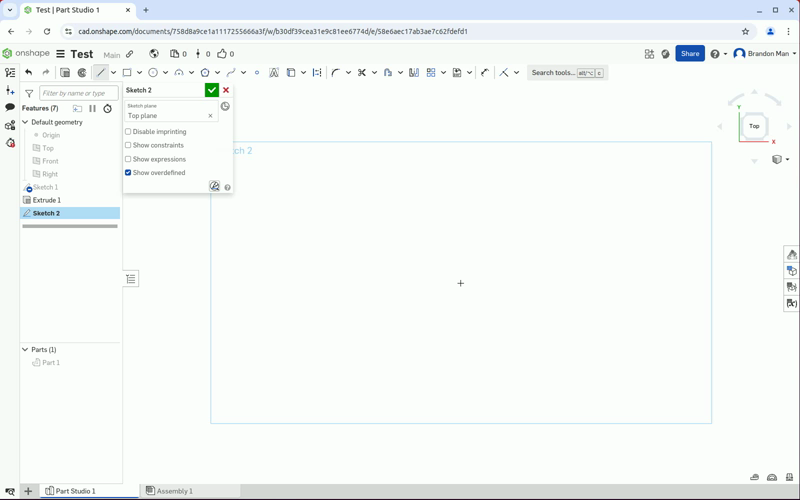
key_down(shift)
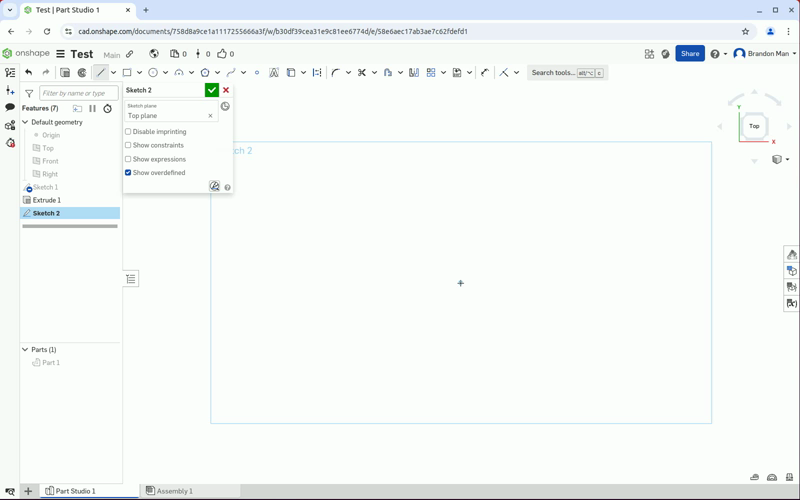
mouse_move(546, 282)
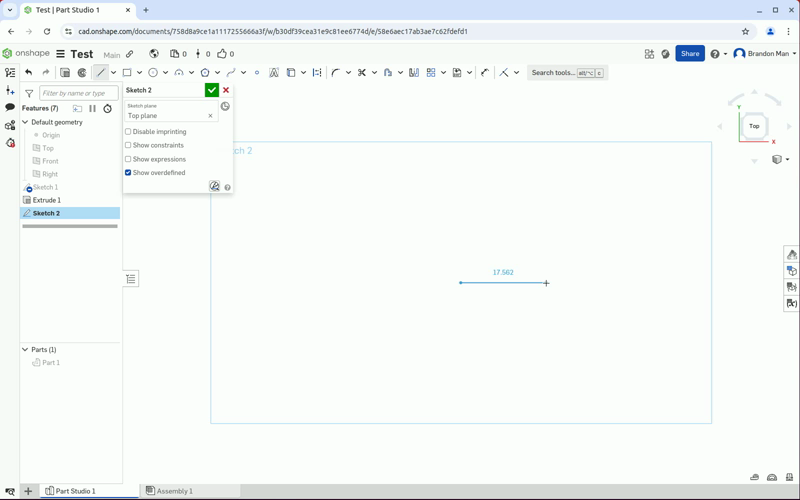
click(546, 282)
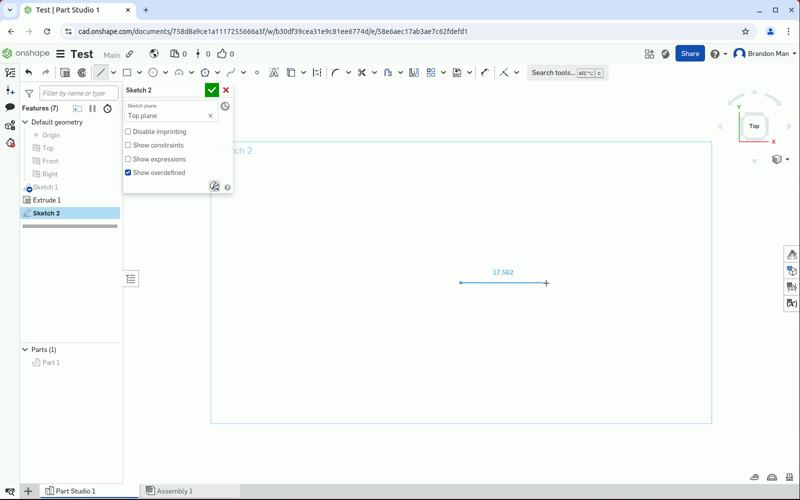
key_up(shift)
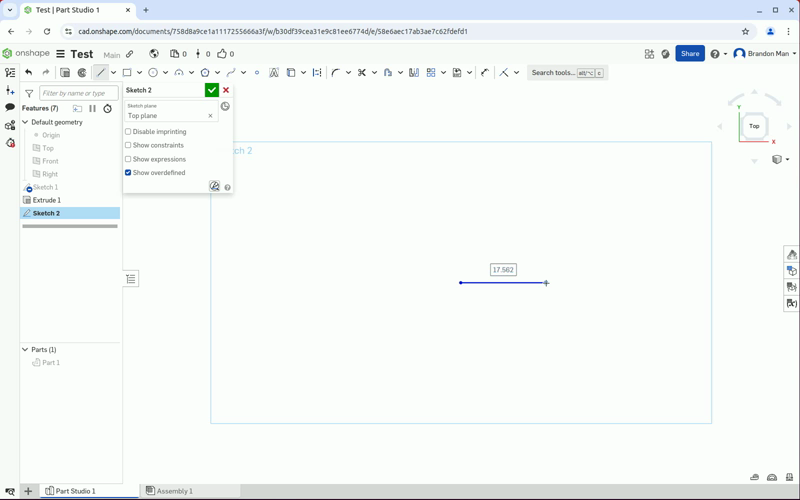
key_down(shift)
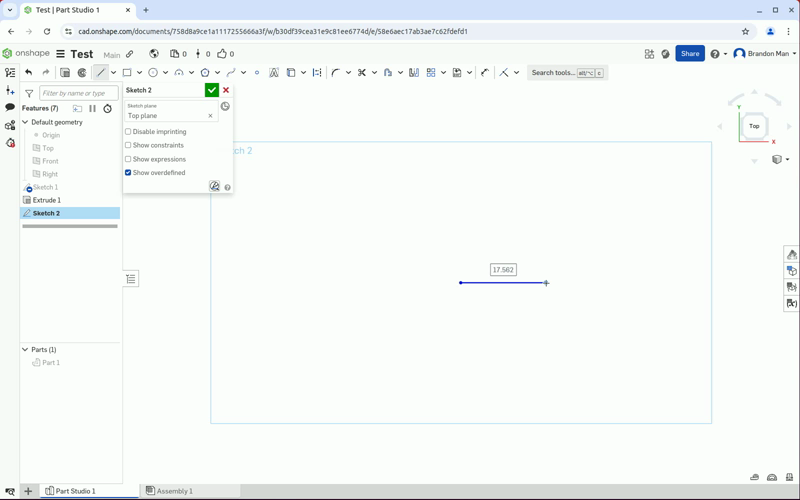
mouse_move(546, 170)
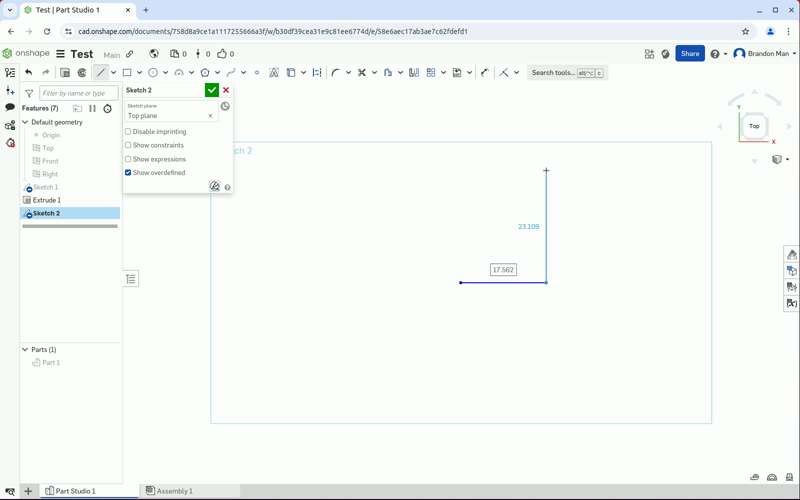
click(546, 170)
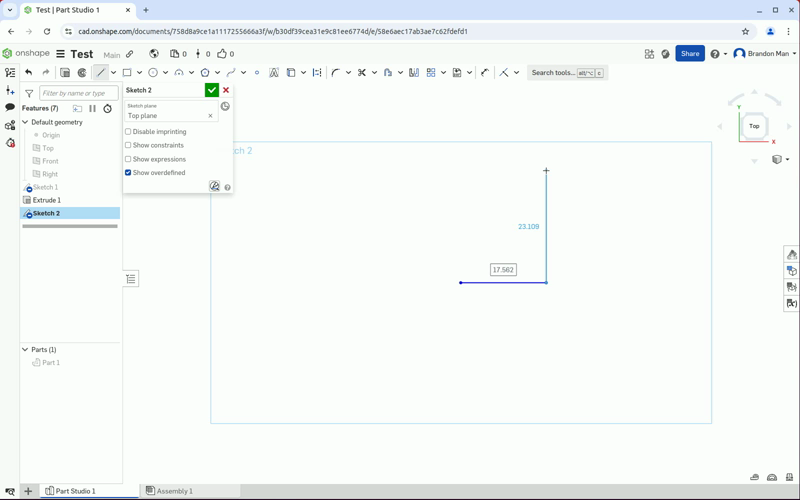
key_up(shift)
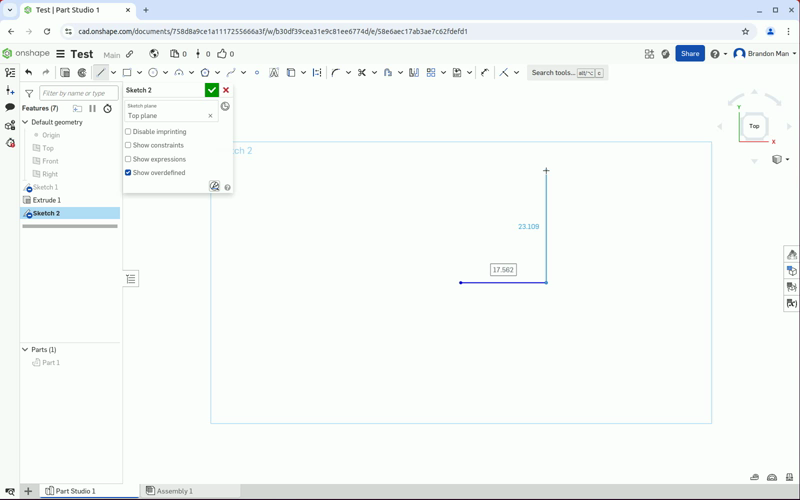
key_down(shift)
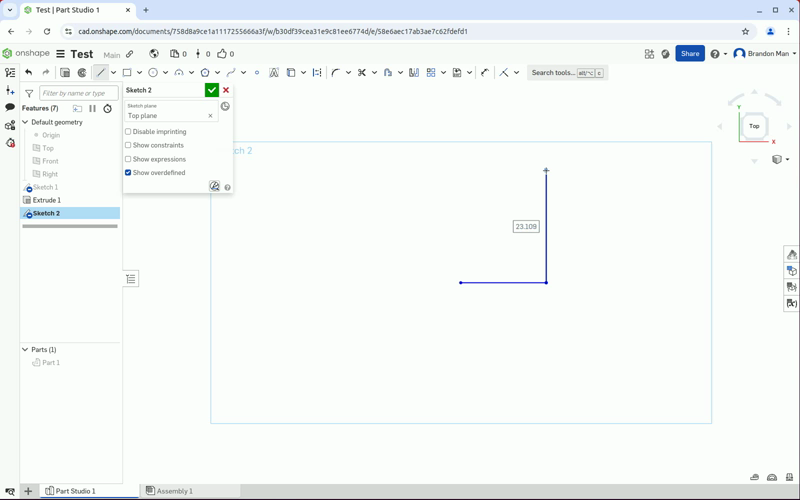
mouse_move(460, 170)
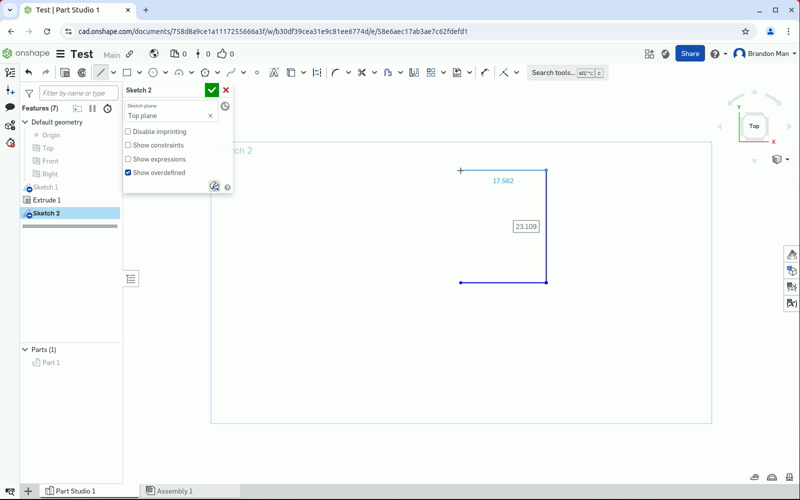
click(460, 170)
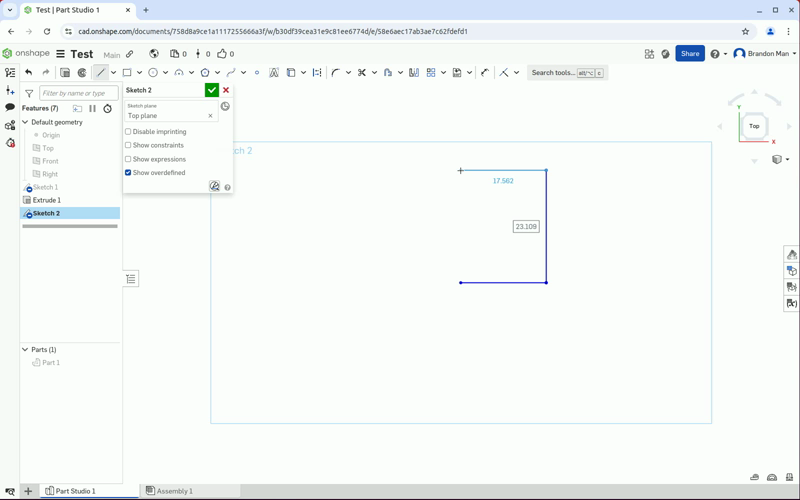
key_up(shift)
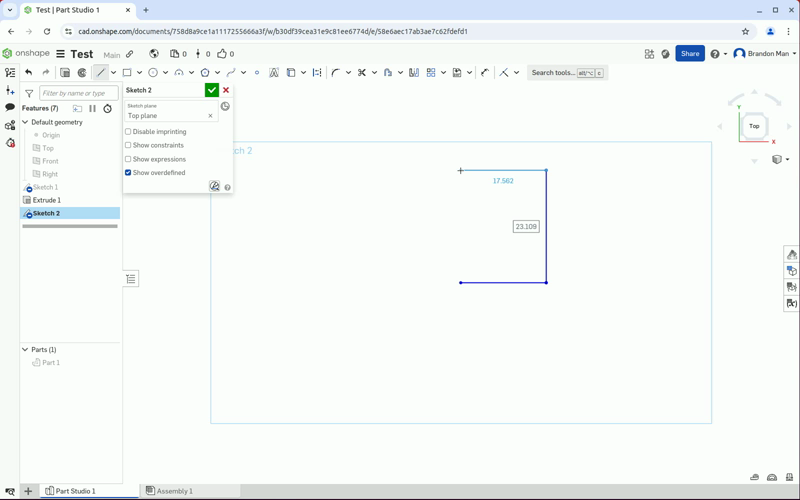
key_down(shift)
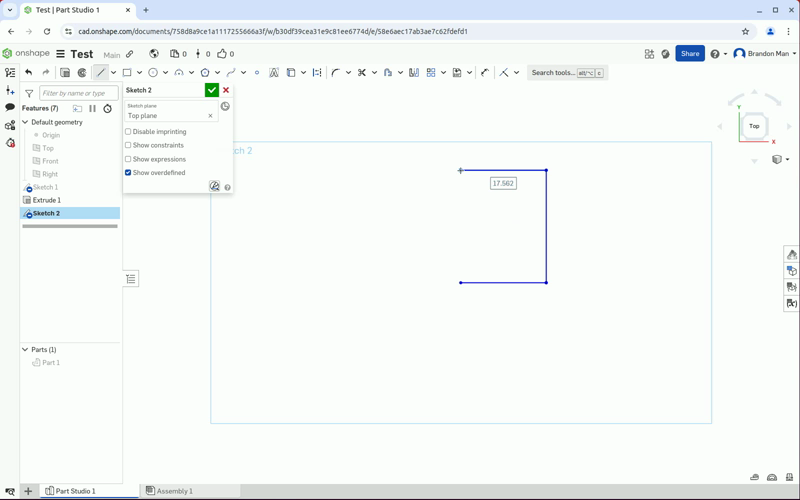
mouse_move(460, 282)
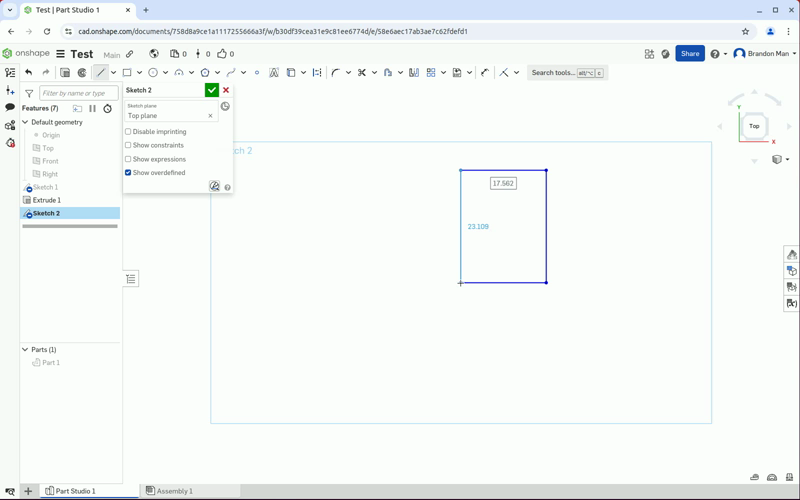
key_up(shift)
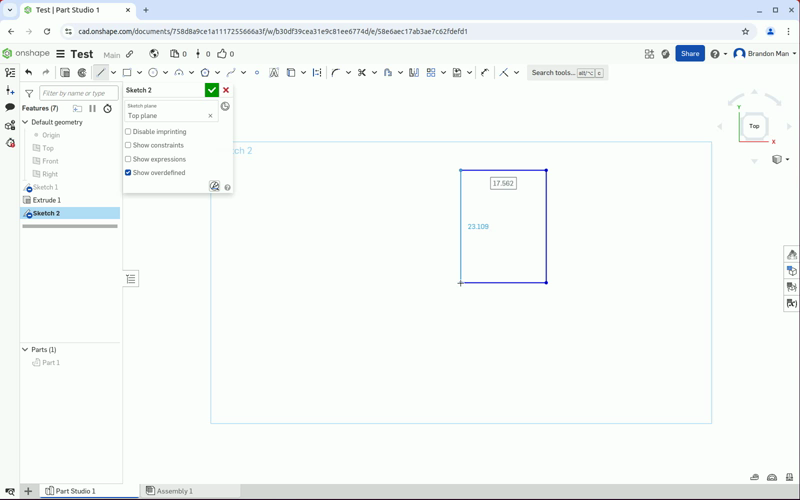
click(460, 282)
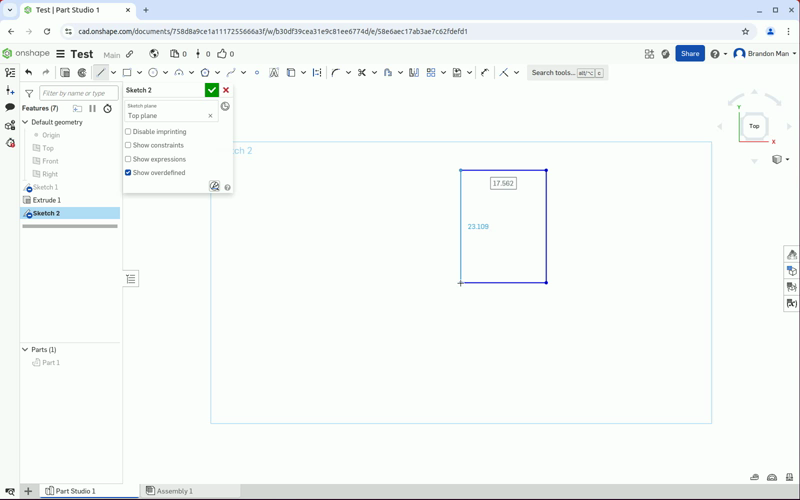
key(esc)
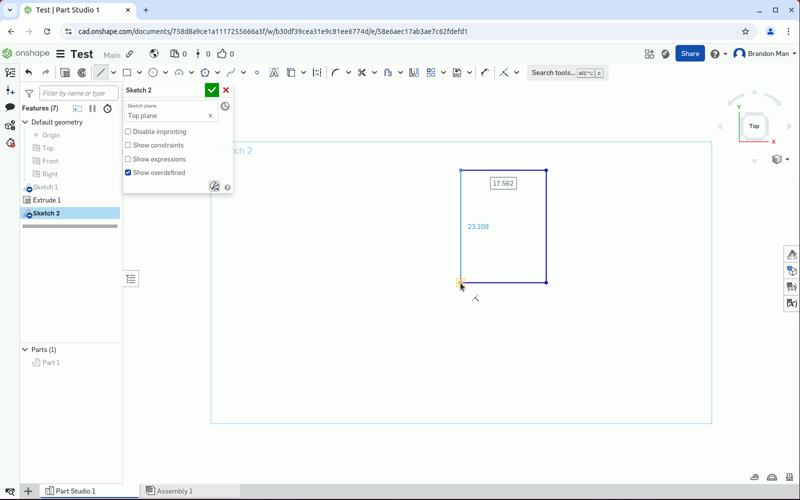
key(c)
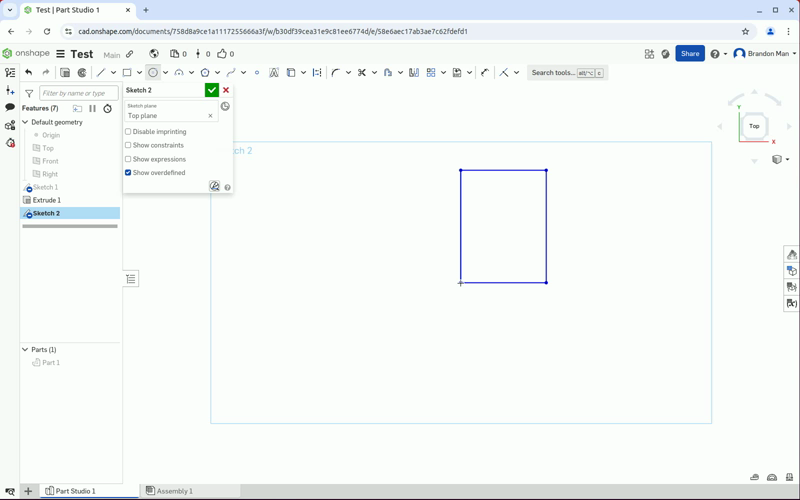
key_down(shift)
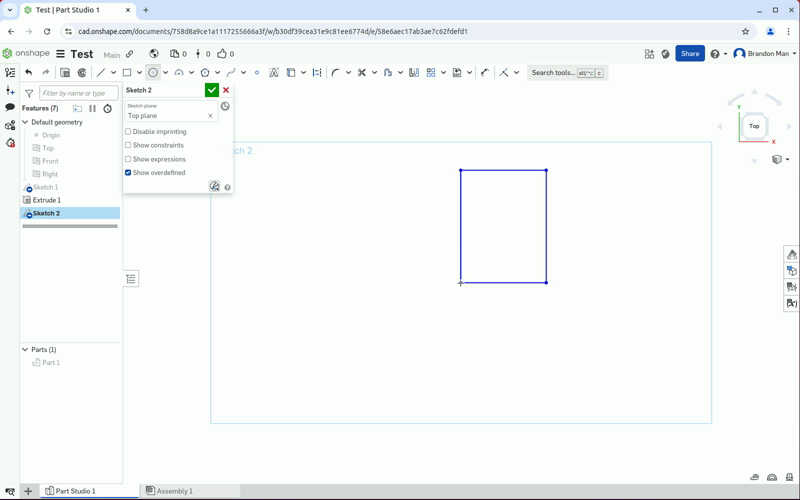
mouse_move(463, 280)
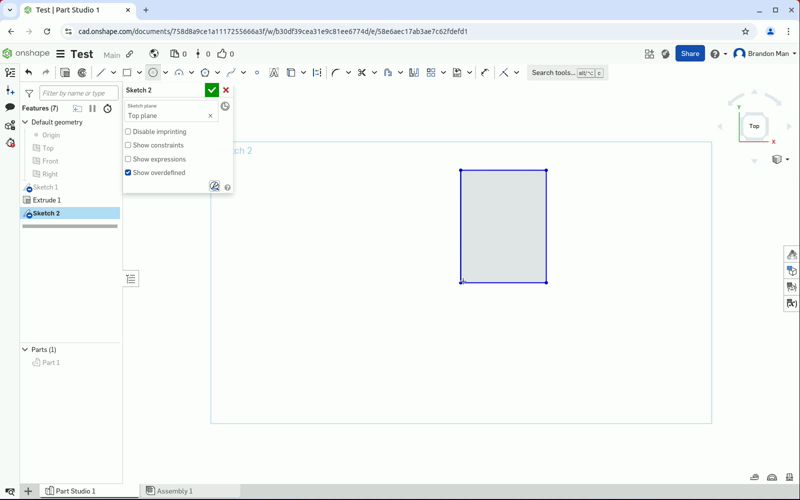
scroll(6)
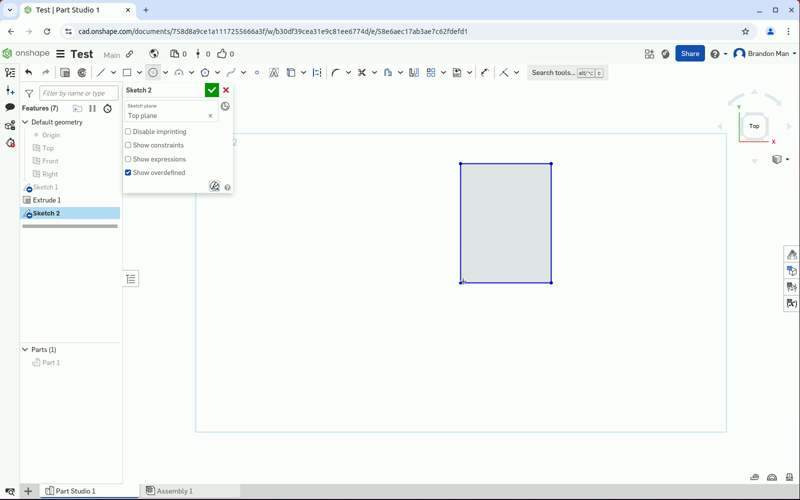
scroll(6)
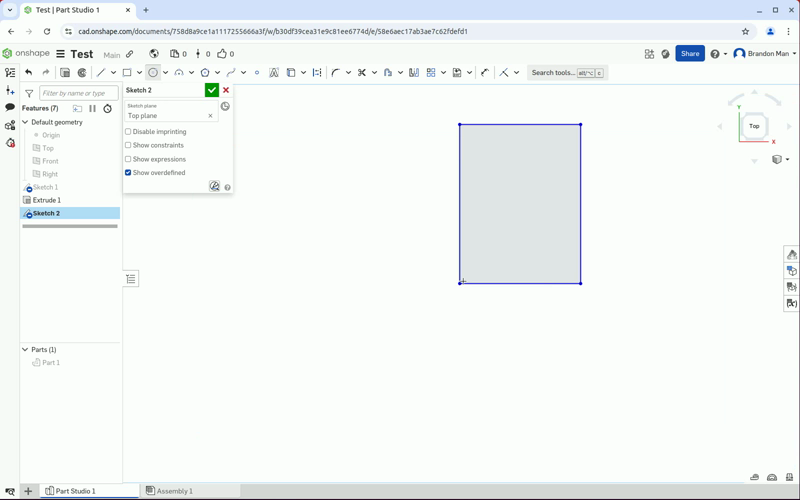
scroll(6)
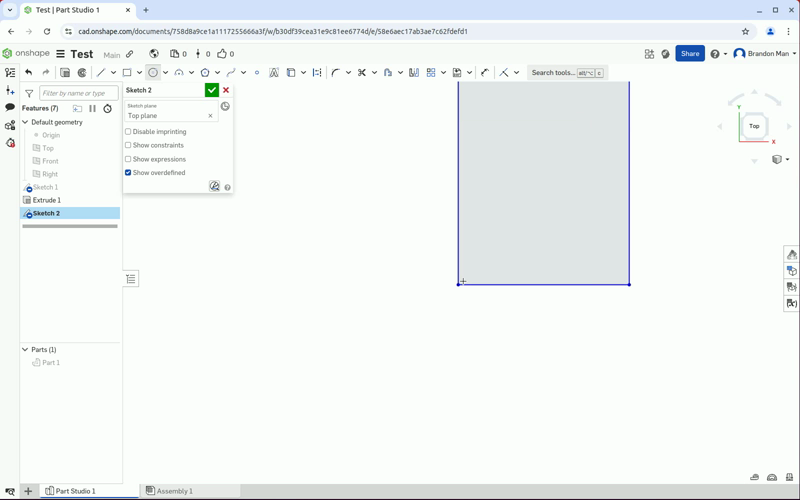
scroll(6)
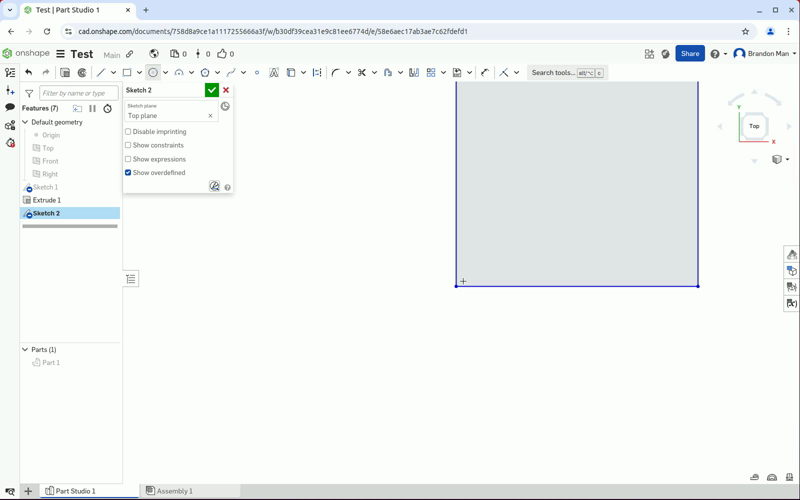
scroll(6)
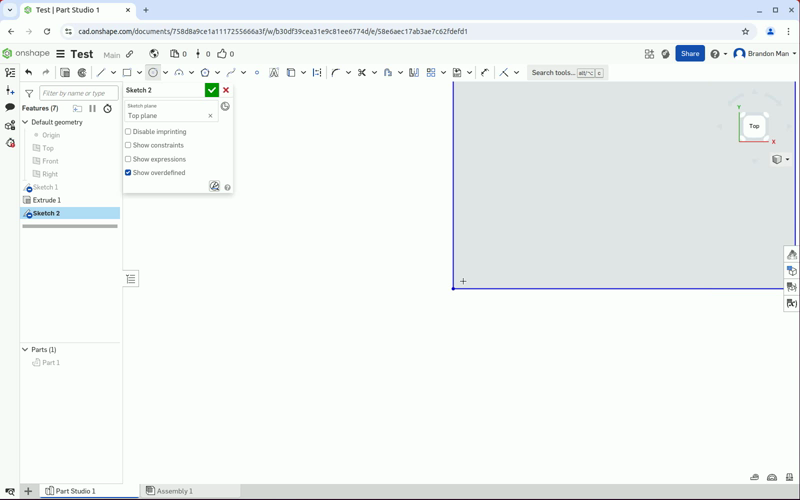
scroll(6)
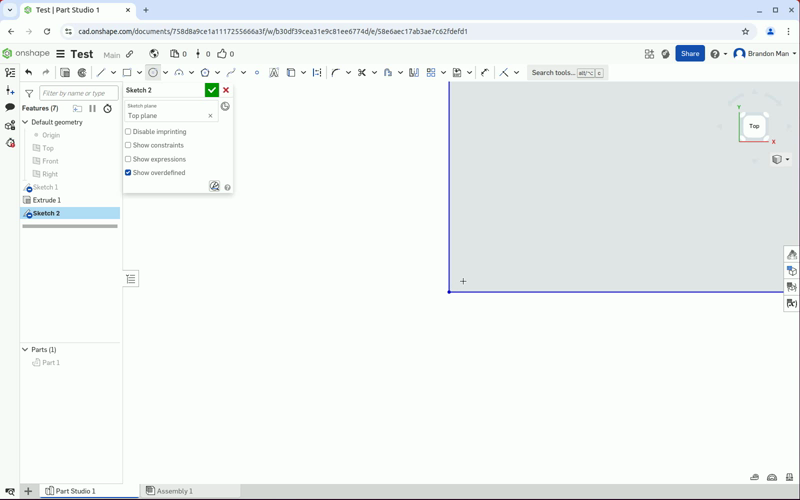
scroll(6)
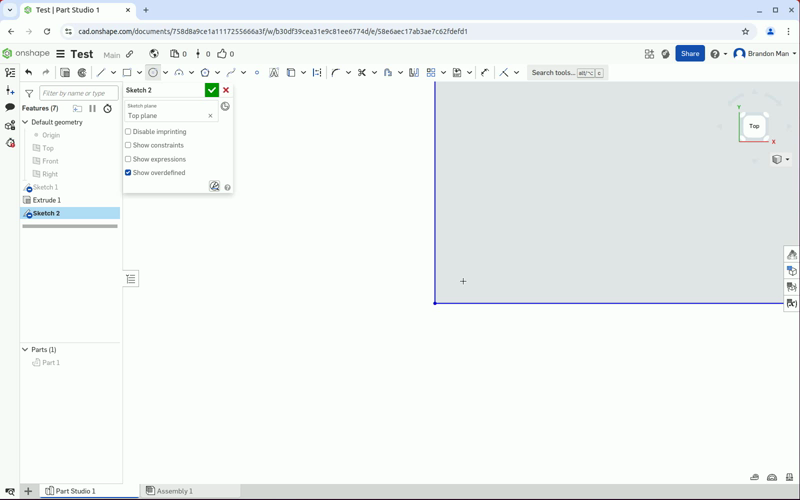
click(463, 280)
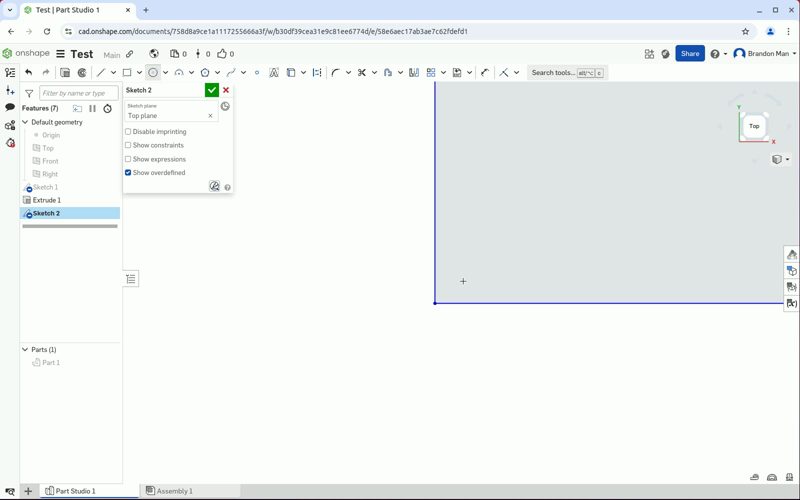
scroll(-6)
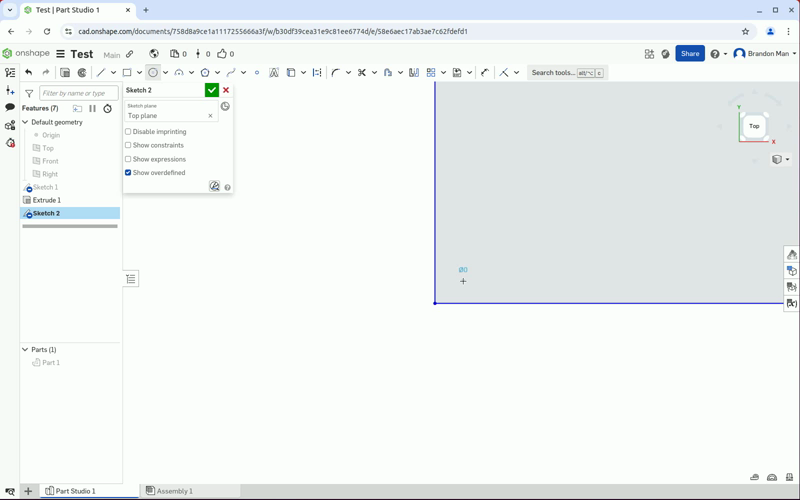
scroll(-6)
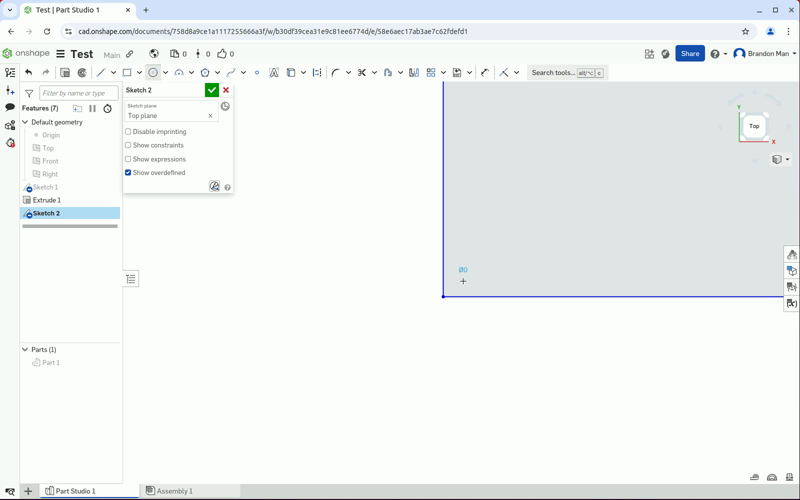
scroll(-6)
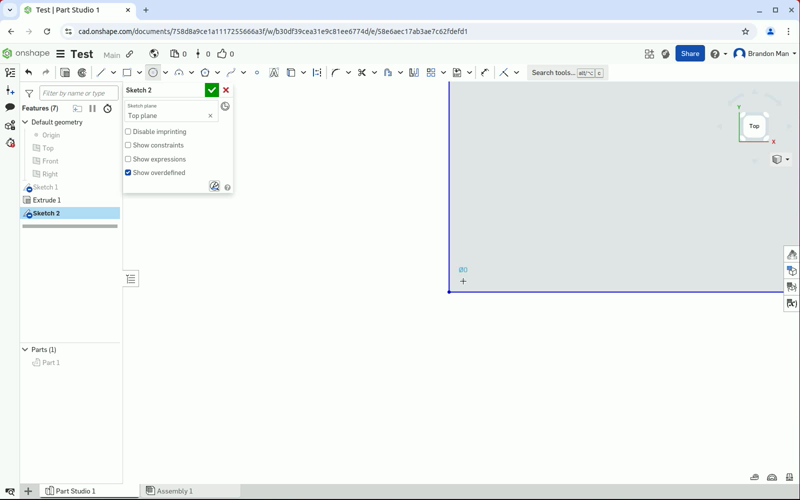
scroll(-6)
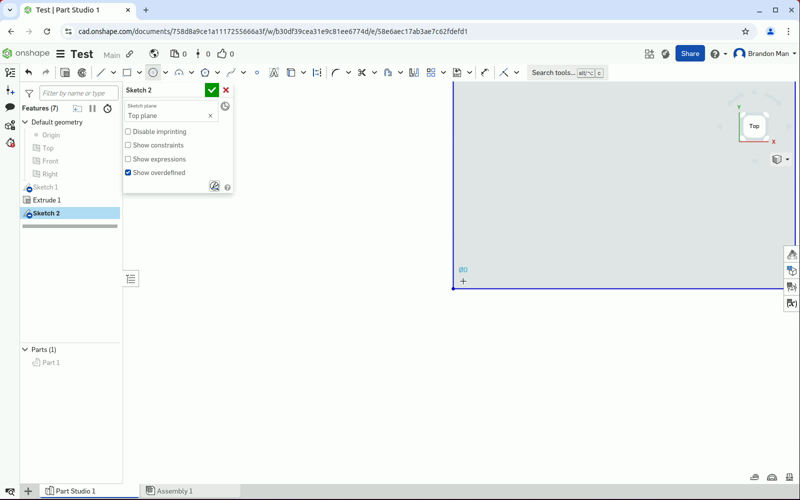
scroll(-6)
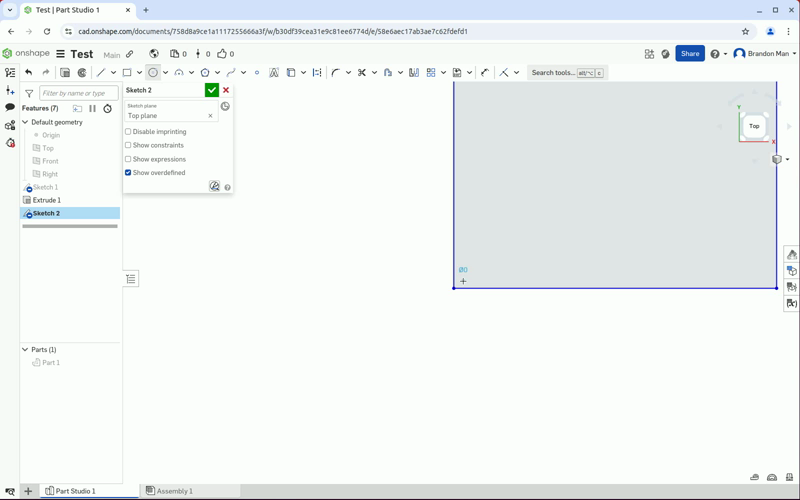
scroll(-6)
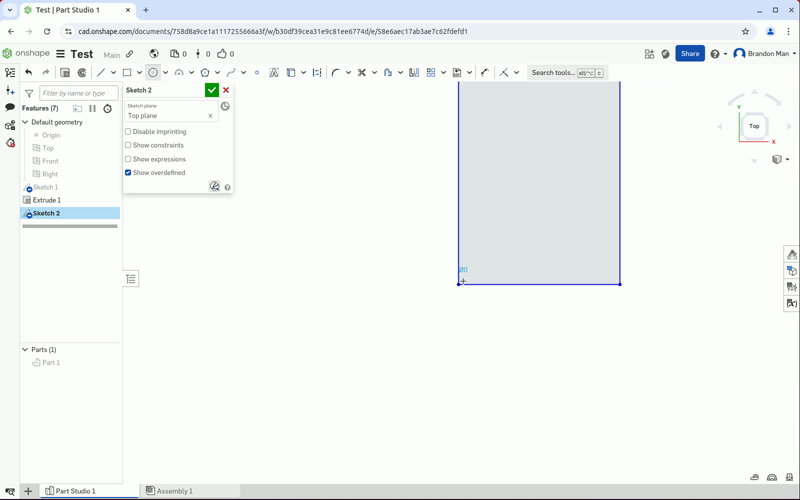
scroll(-6)
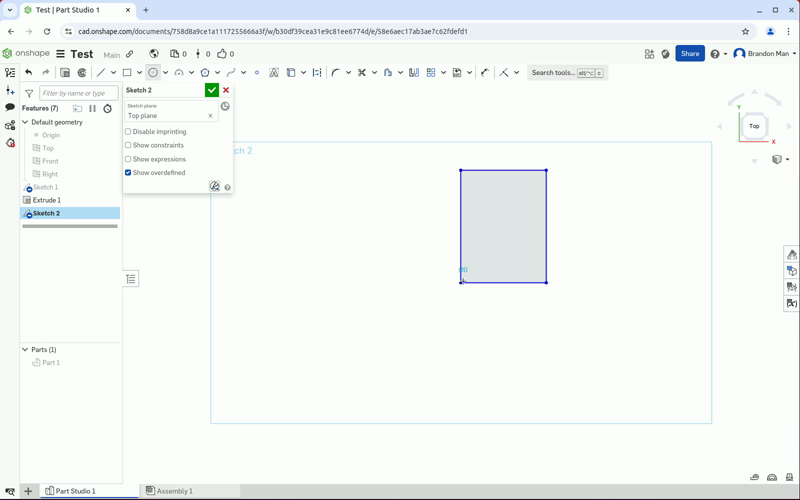
key_up(shift)
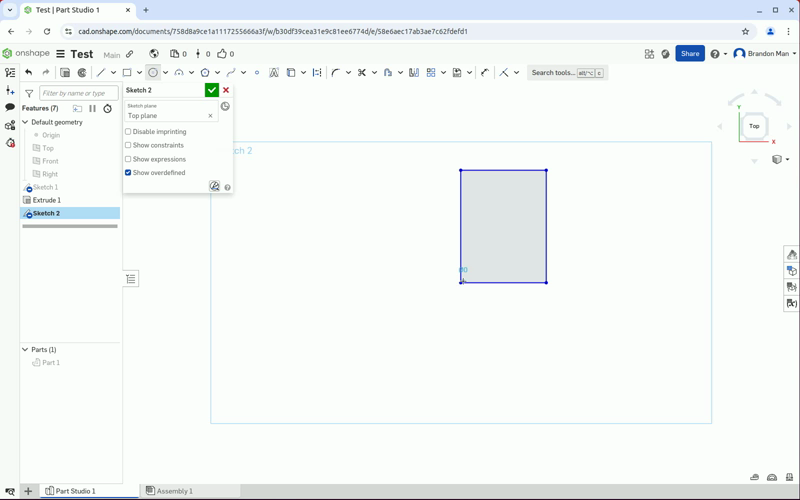
mouse_move(464, 280)
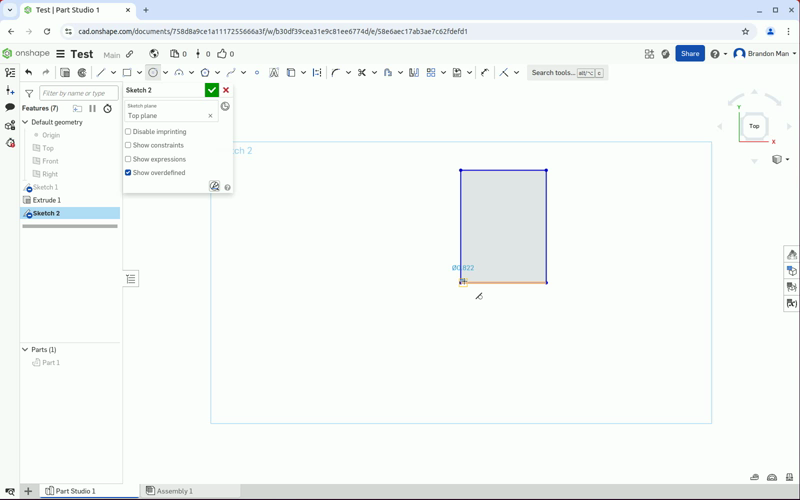
scroll(6)
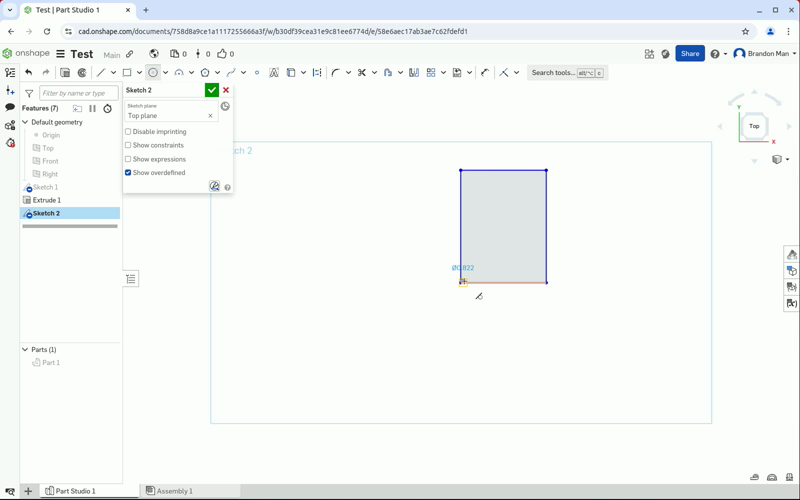
scroll(6)
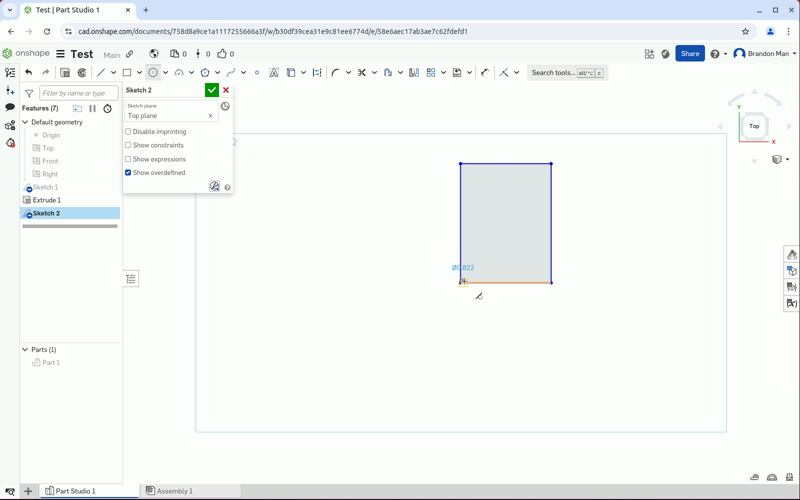
scroll(6)
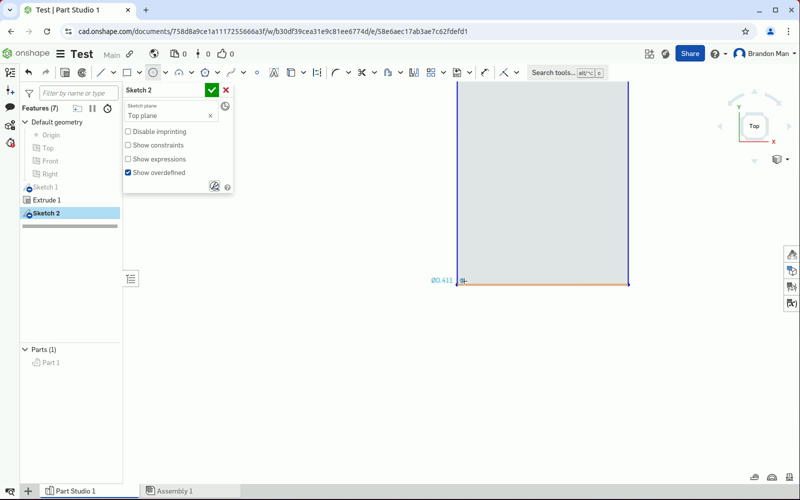
scroll(6)
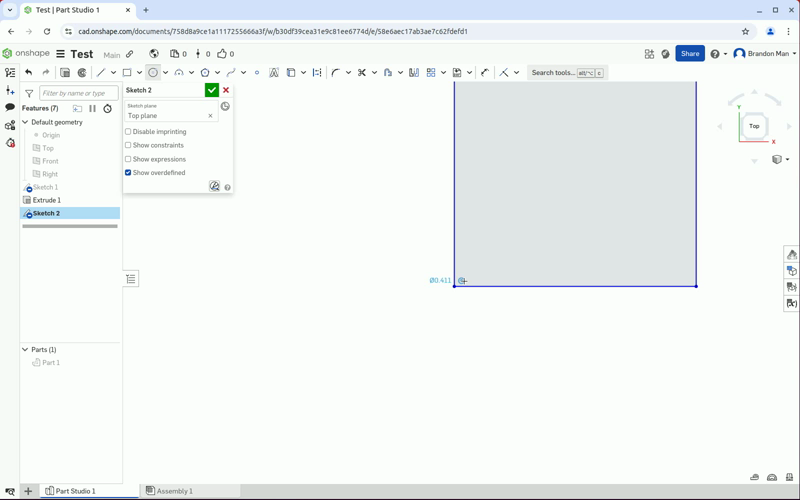
scroll(6)
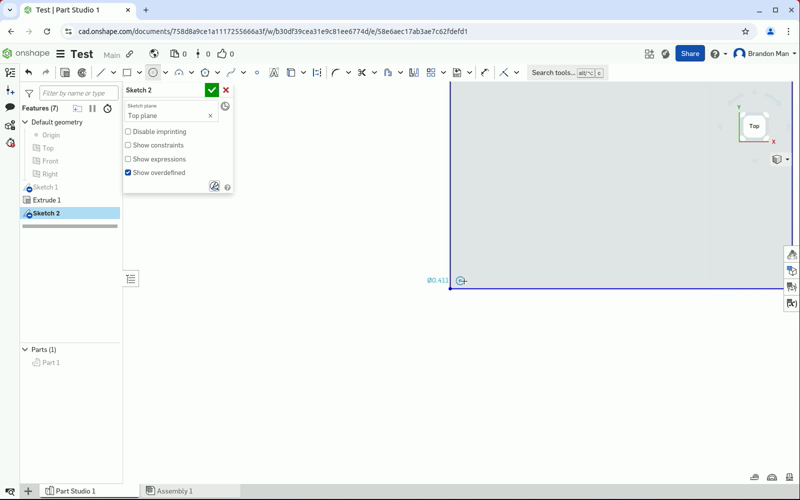
scroll(6)
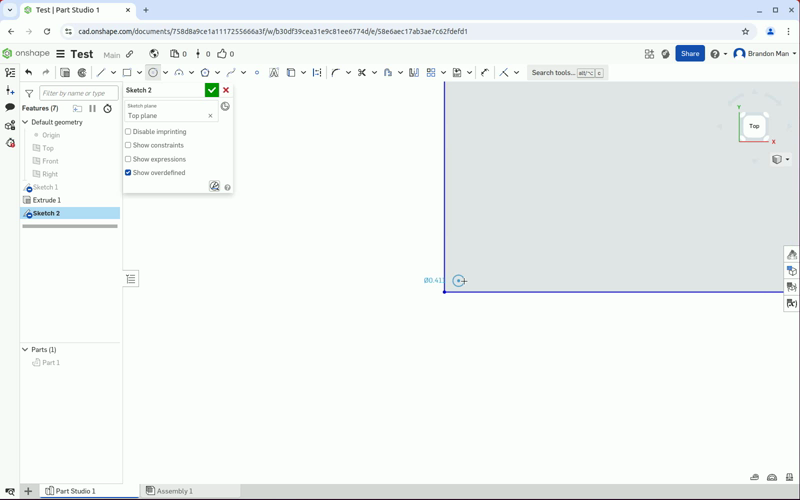
scroll(6)
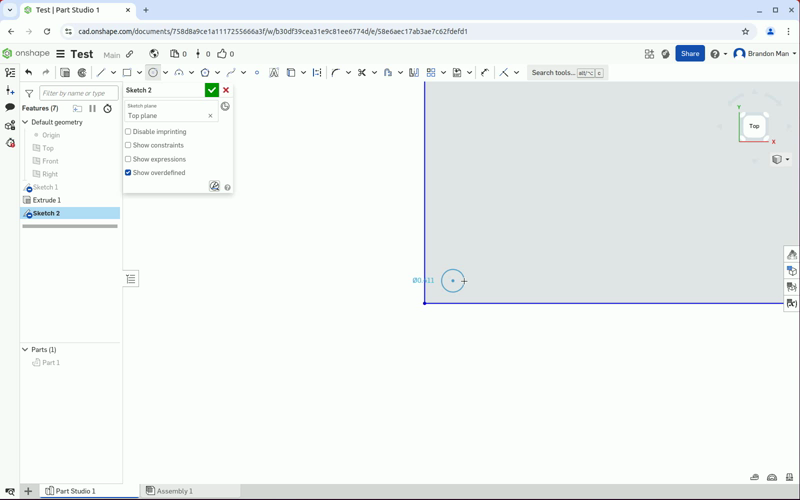
click(464, 280)
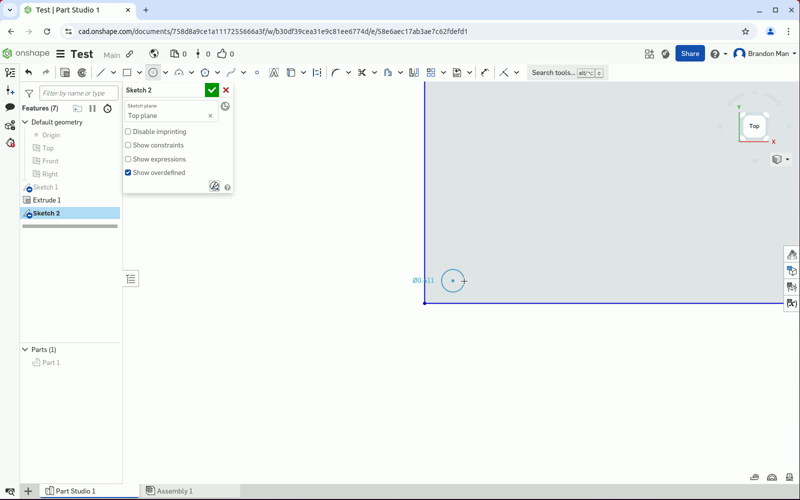
scroll(-6)
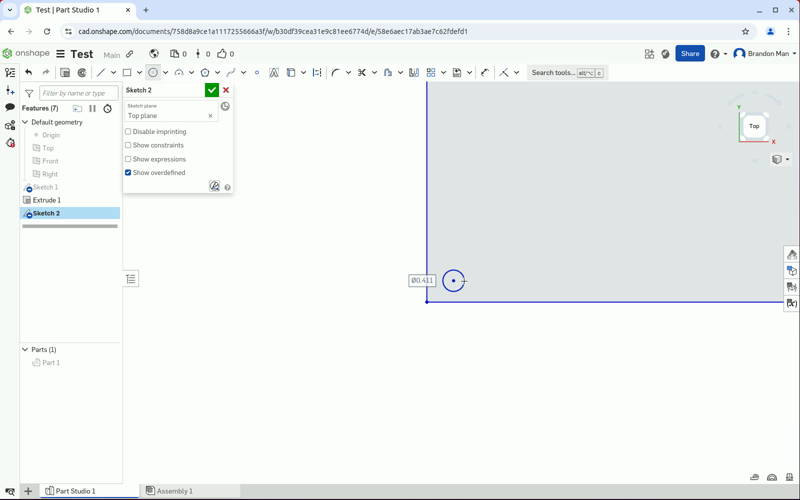
scroll(-6)
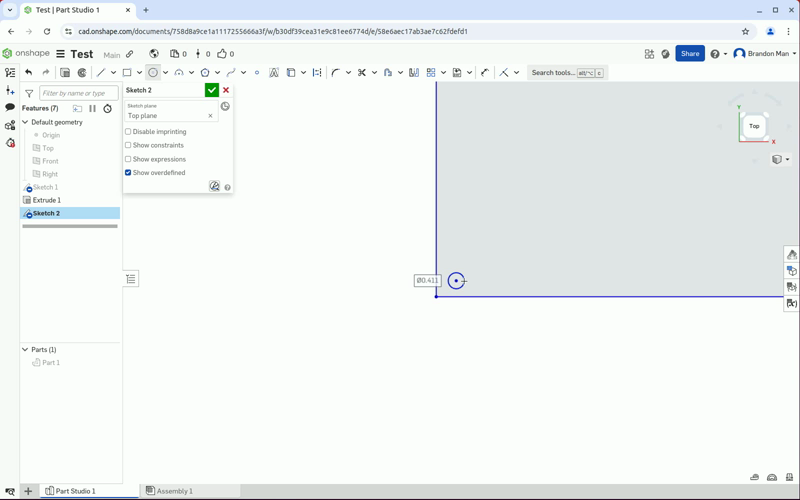
scroll(-6)
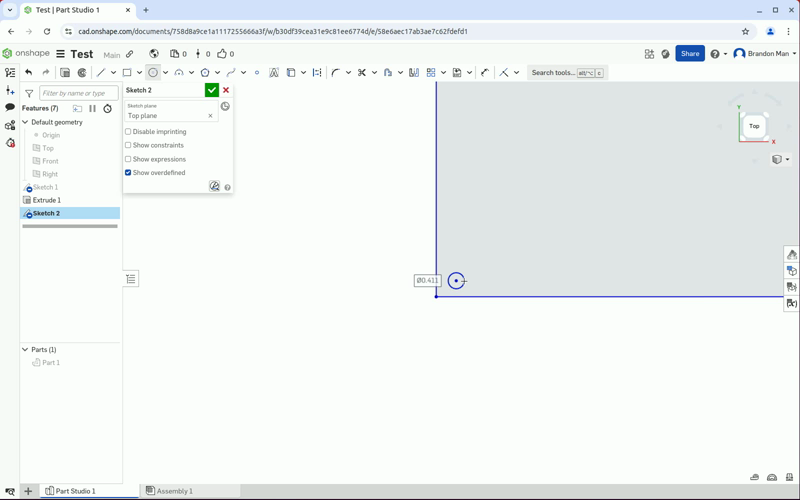
scroll(-6)
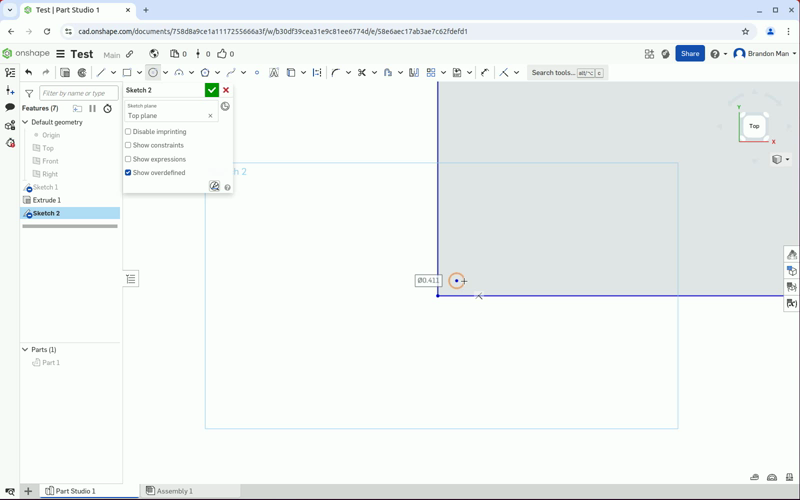
scroll(-6)
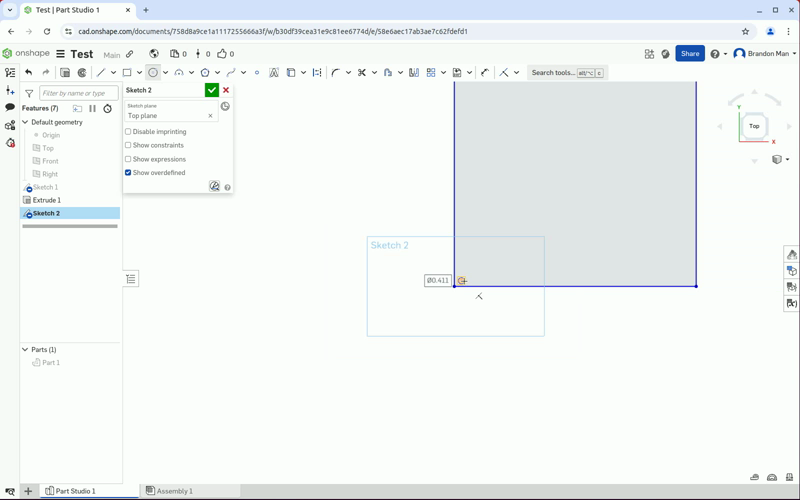
scroll(-6)
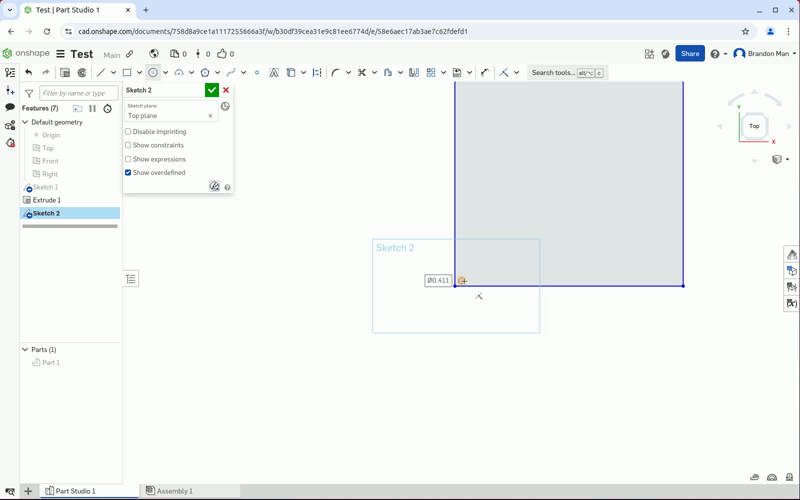
scroll(-6)
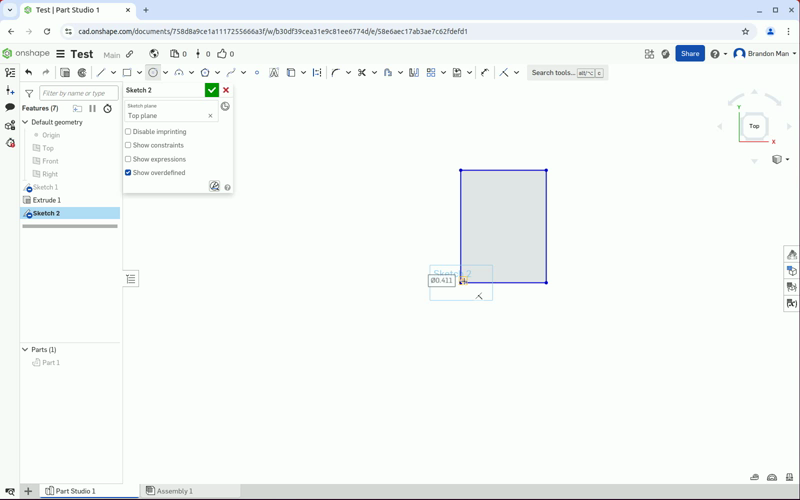
key(esc)
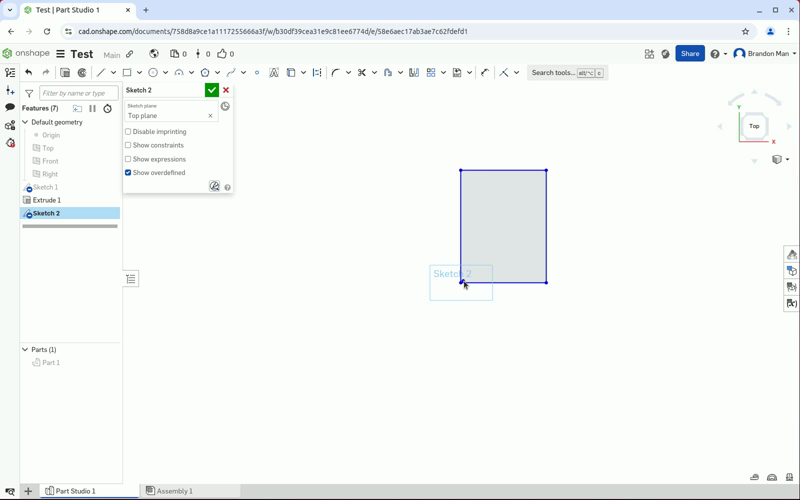
key(c)
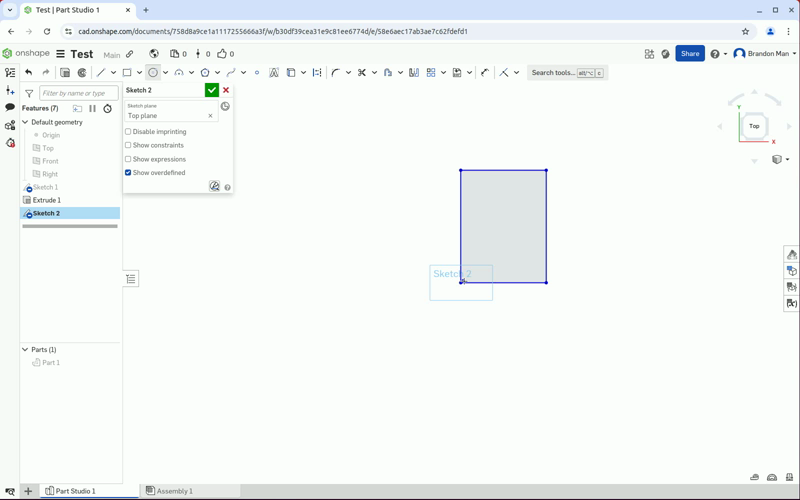
key_down(shift)
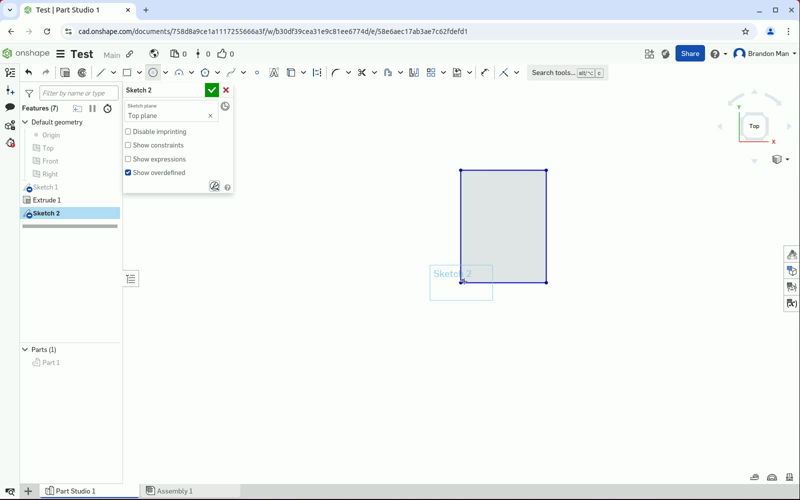
mouse_move(463, 172)
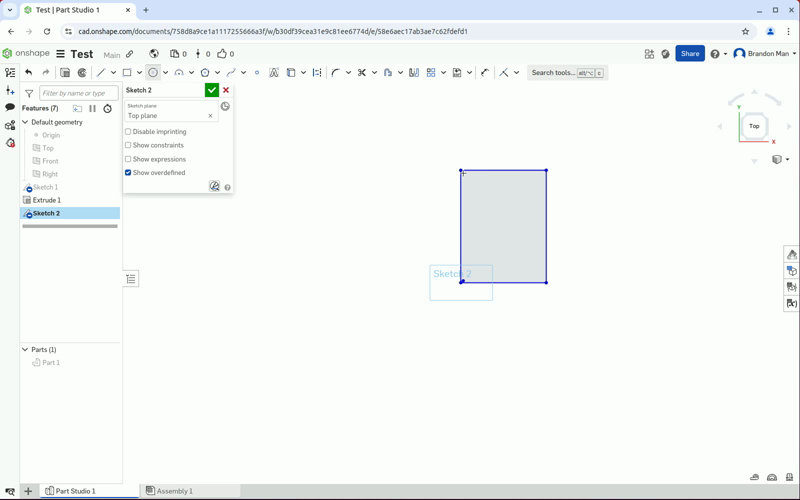
scroll(6)
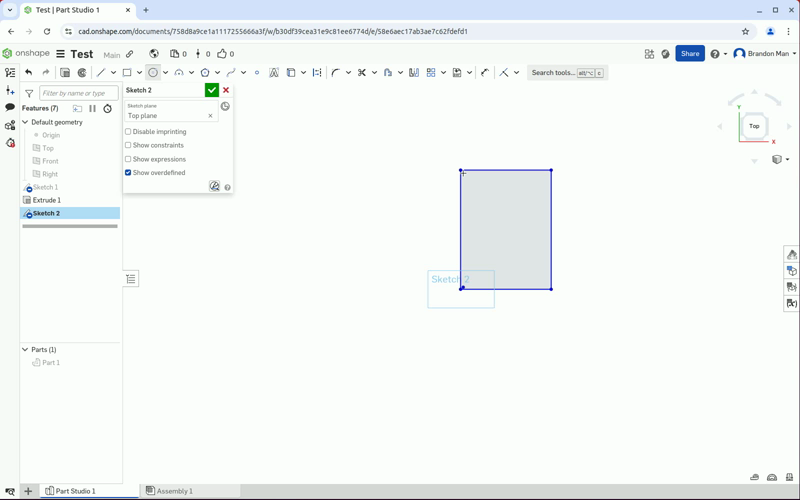
scroll(6)
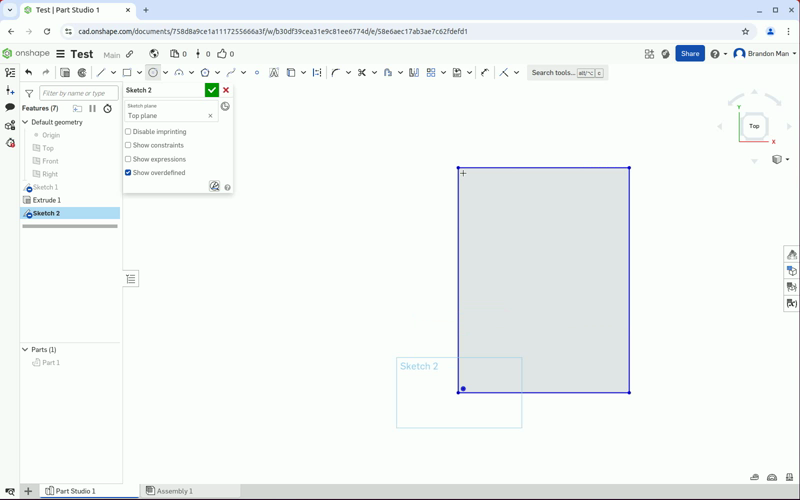
scroll(6)
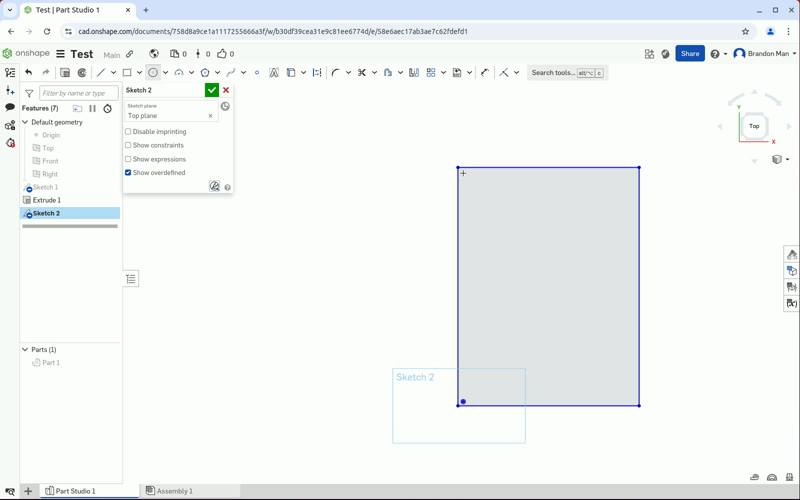
scroll(6)
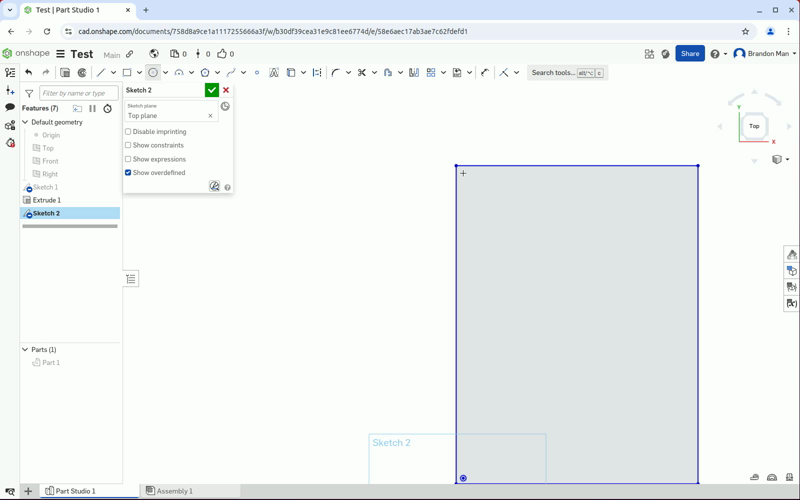
scroll(6)
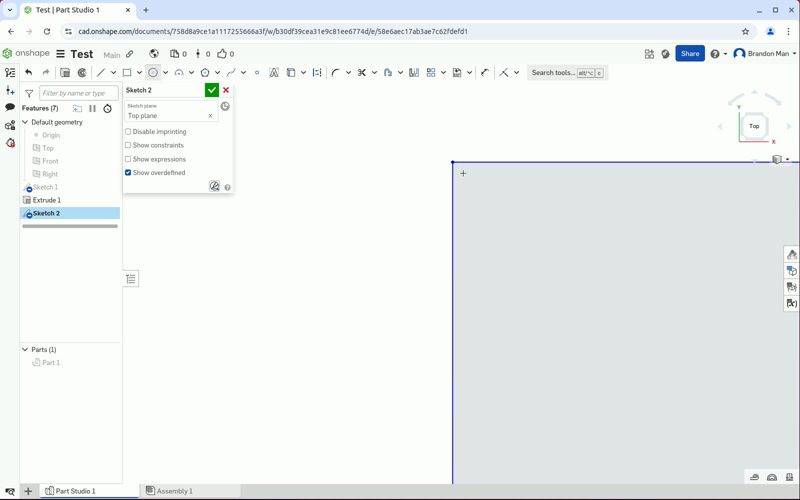
scroll(6)
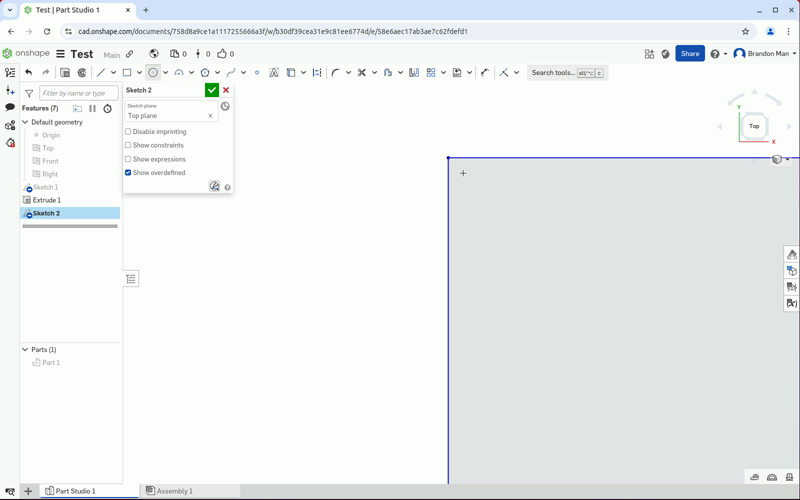
scroll(6)
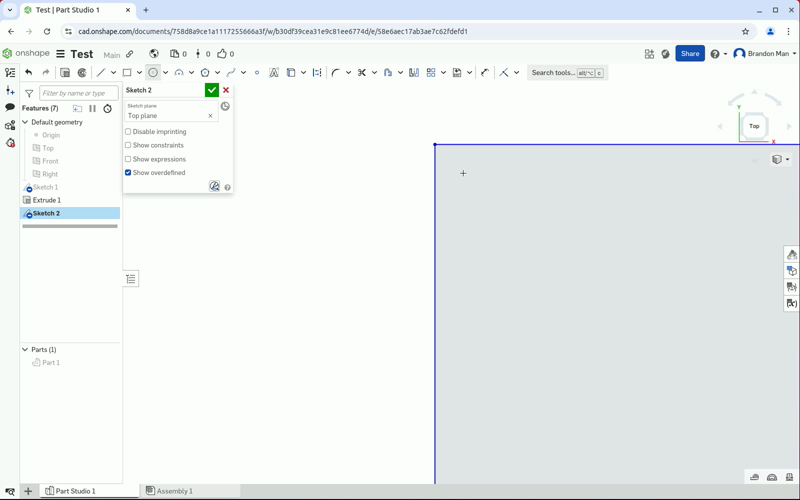
click(463, 172)
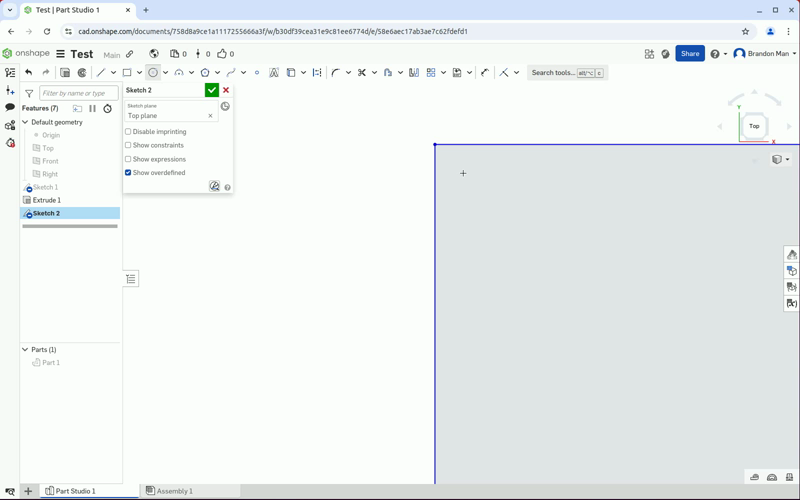
scroll(-6)
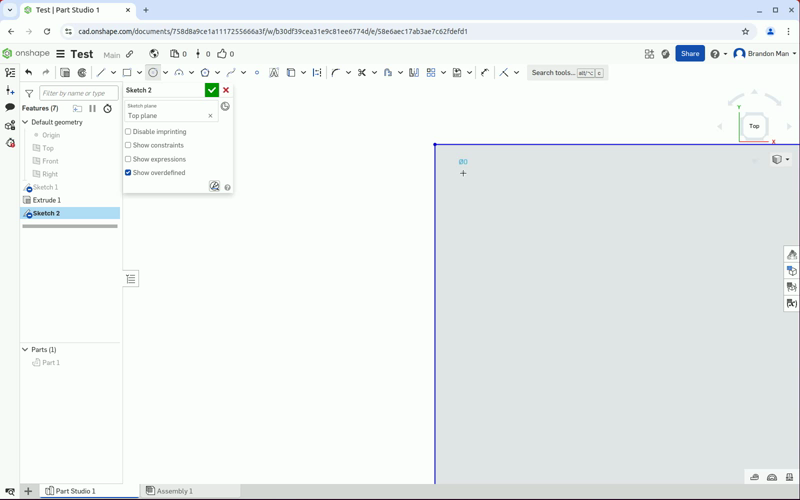
scroll(-6)
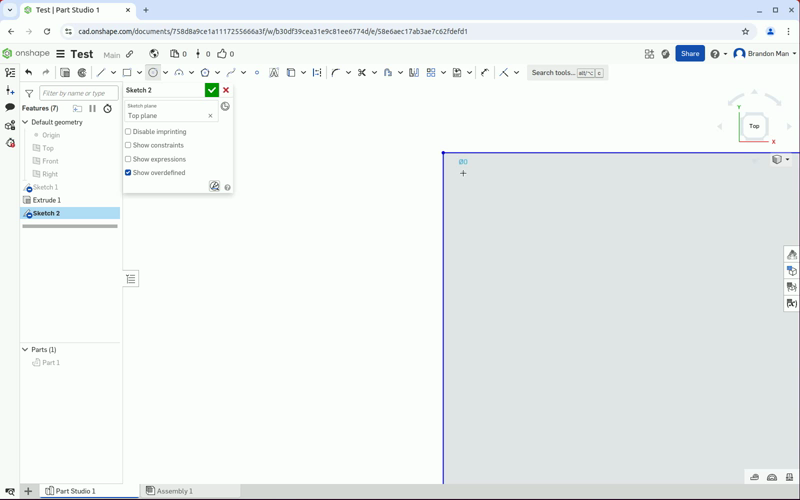
scroll(-6)
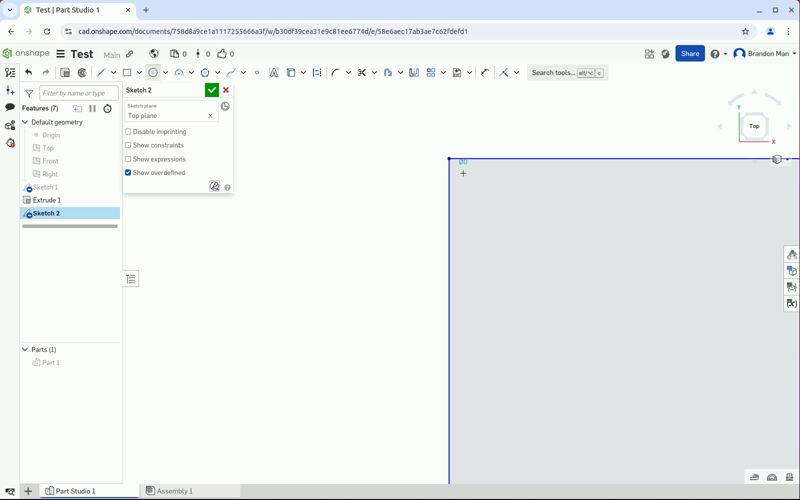
scroll(-6)
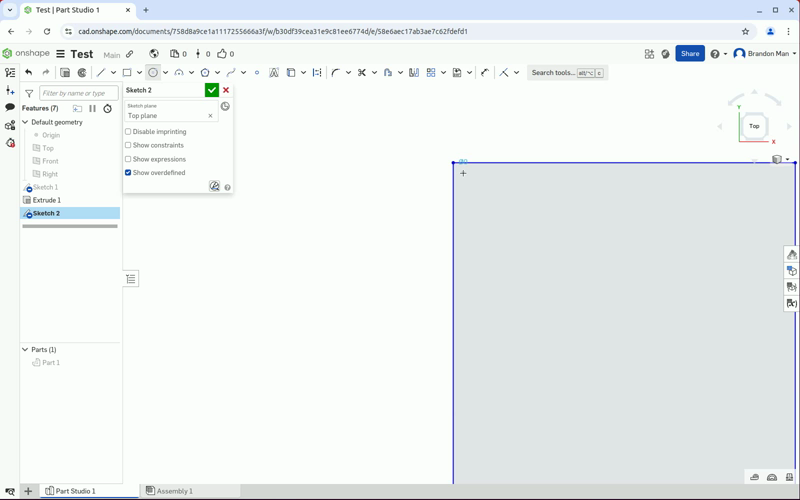
scroll(-6)
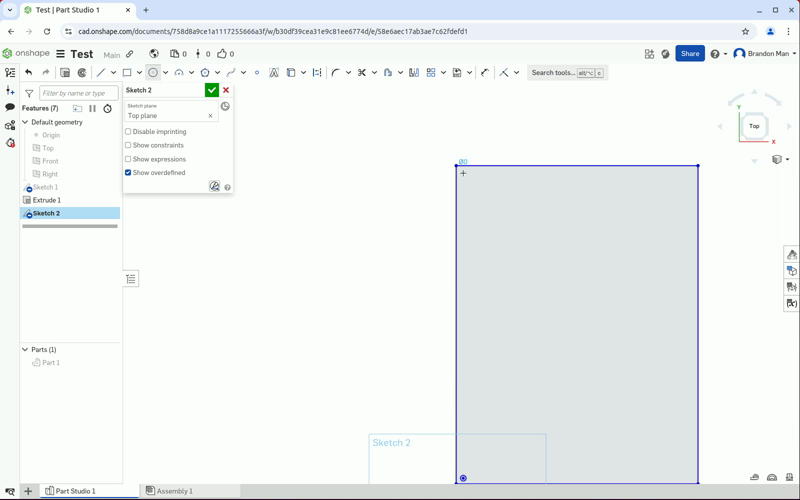
scroll(-6)
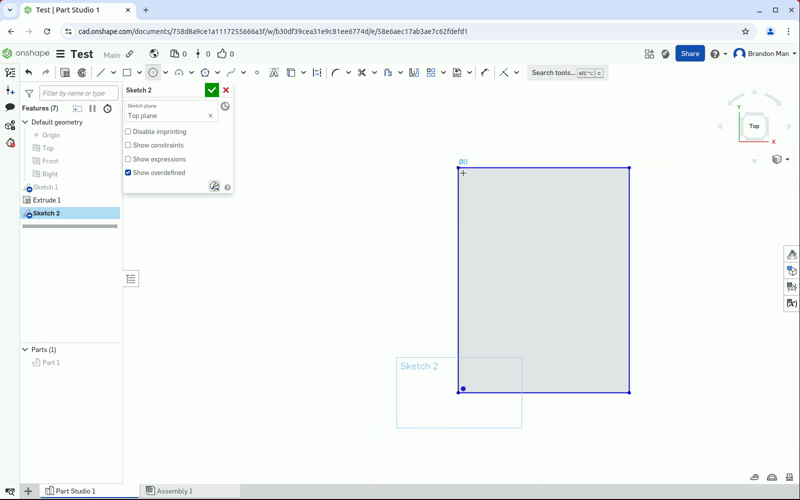
scroll(-6)
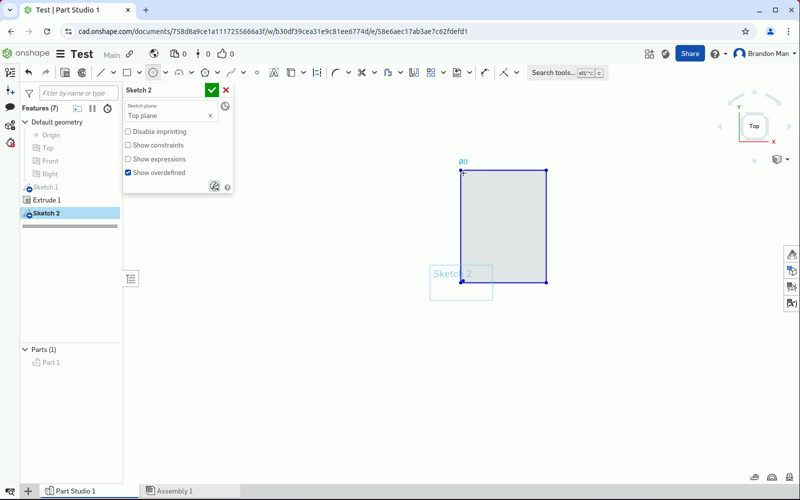
key_up(shift)
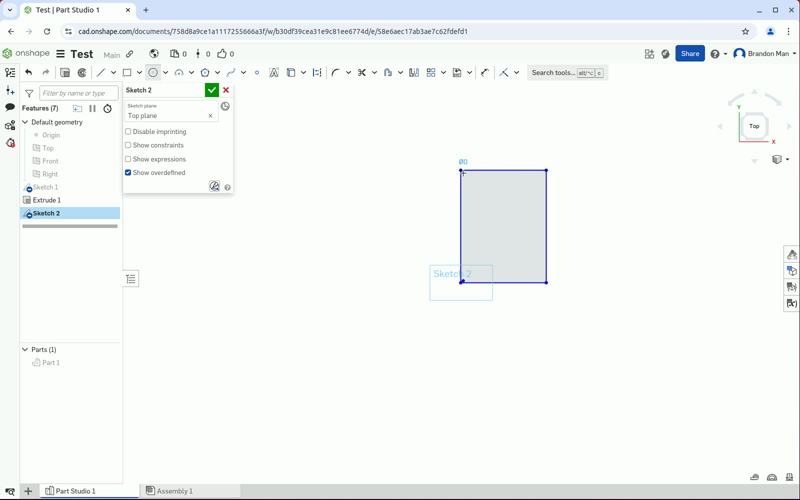
mouse_move(464, 172)
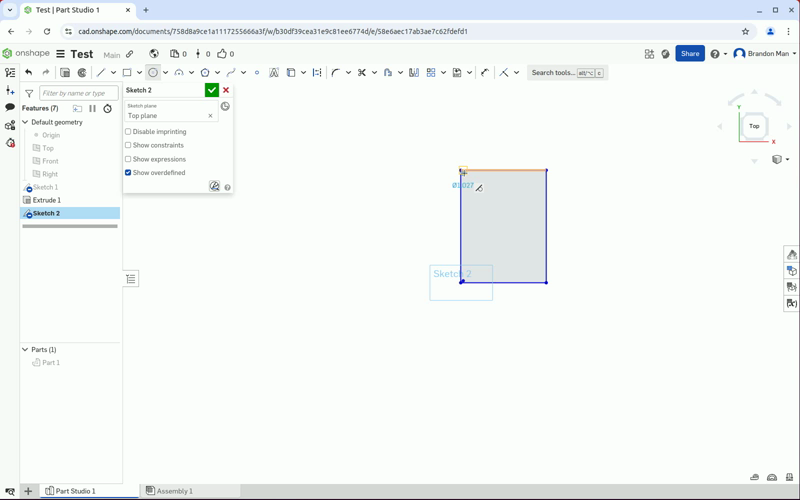
scroll(6)
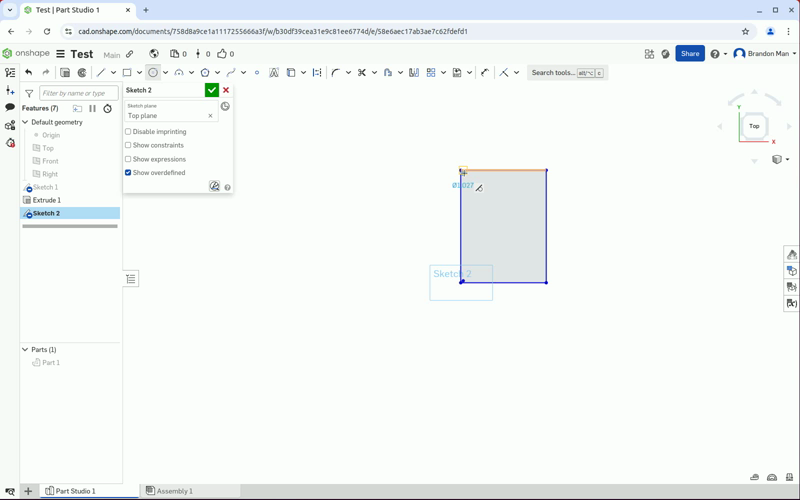
scroll(6)
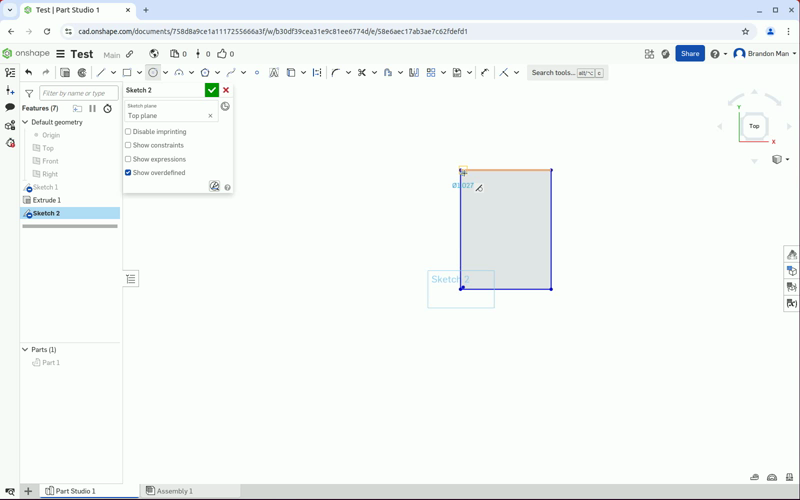
scroll(6)
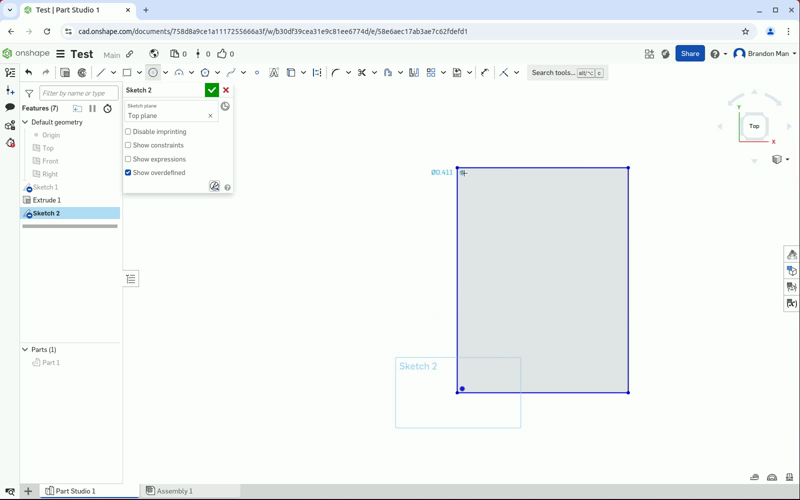
scroll(6)
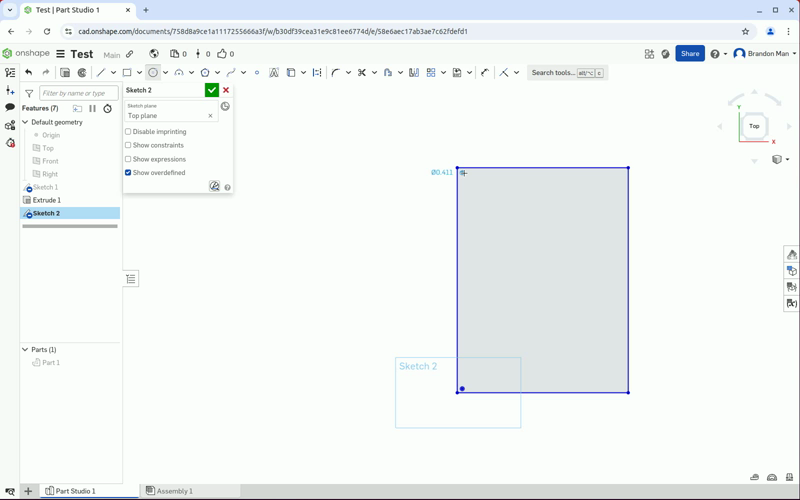
scroll(6)
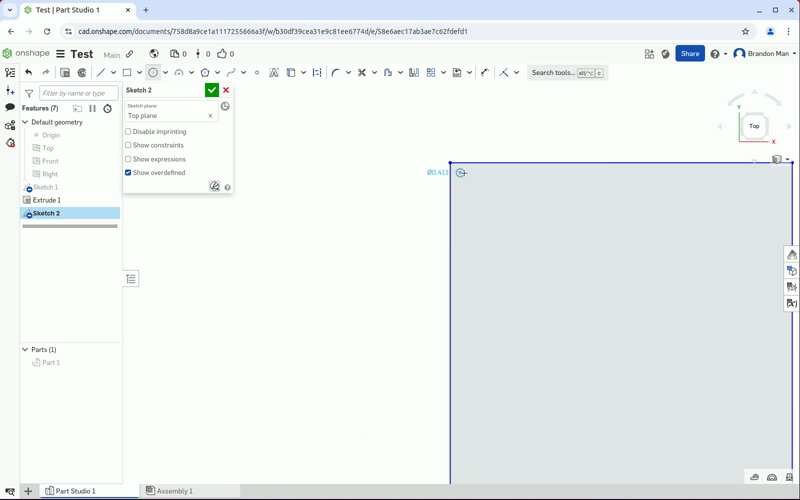
scroll(6)
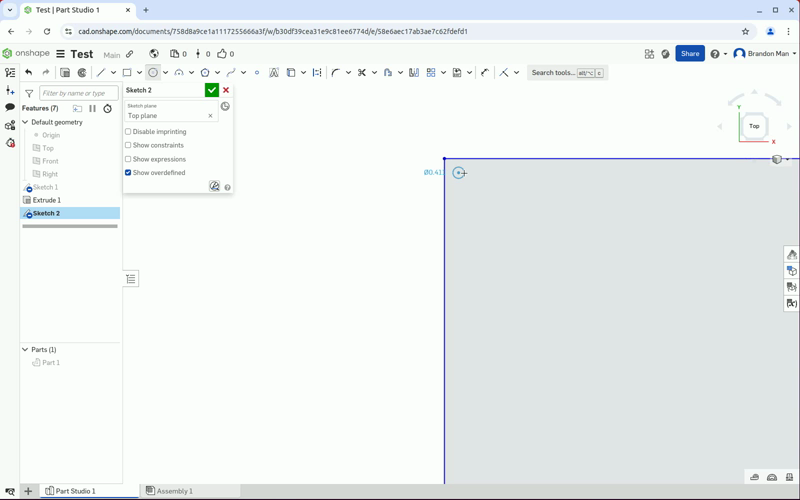
scroll(6)
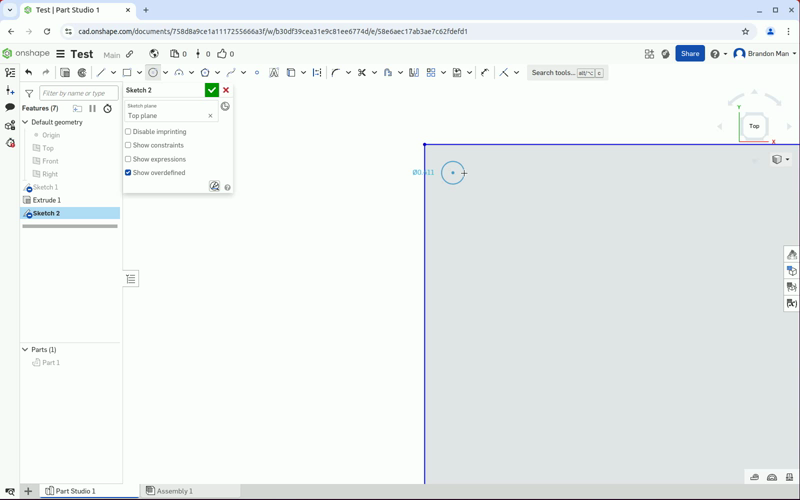
click(464, 172)
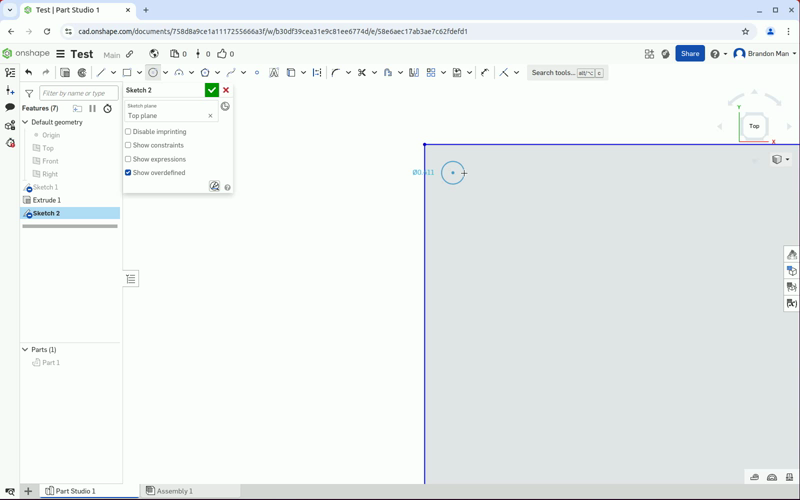
scroll(-6)
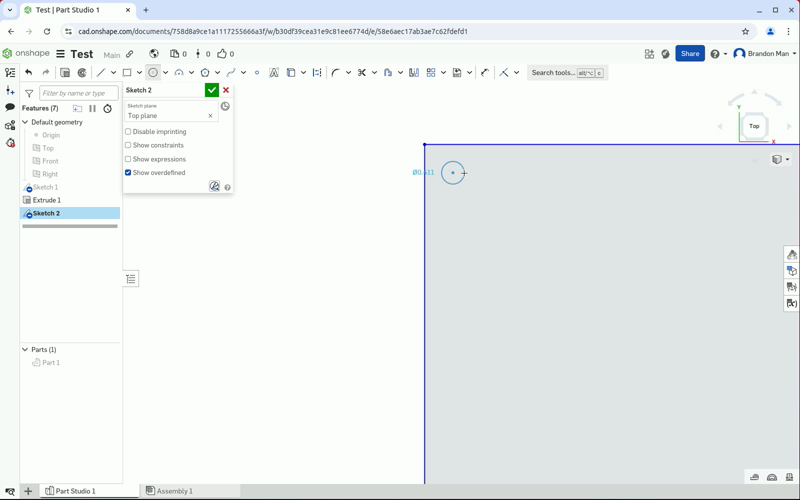
scroll(-6)
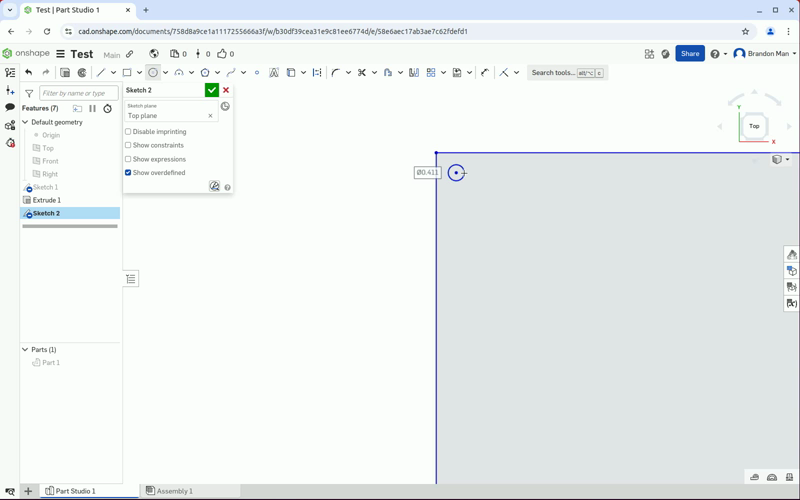
scroll(-6)
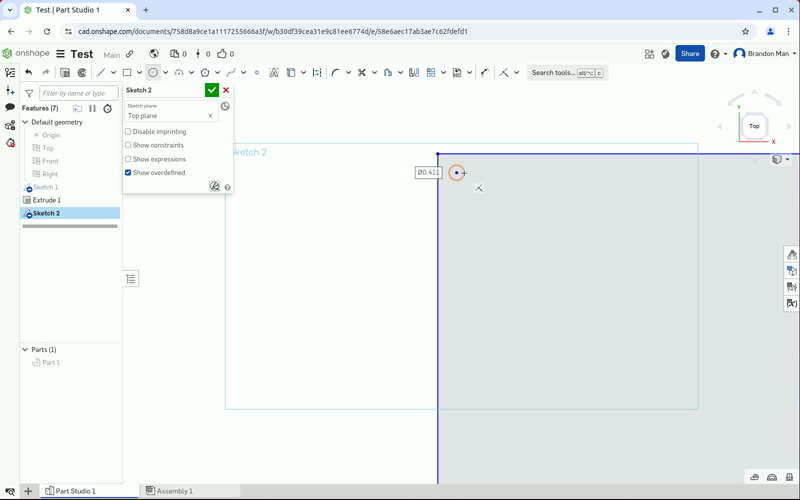
scroll(-6)
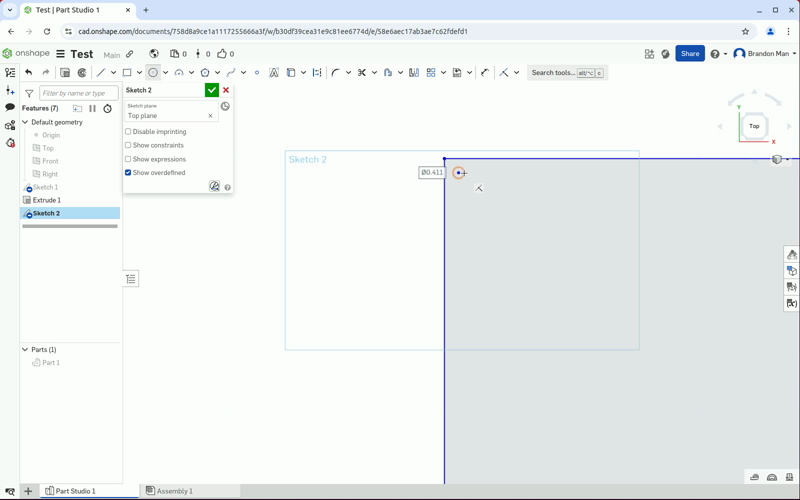
scroll(-6)
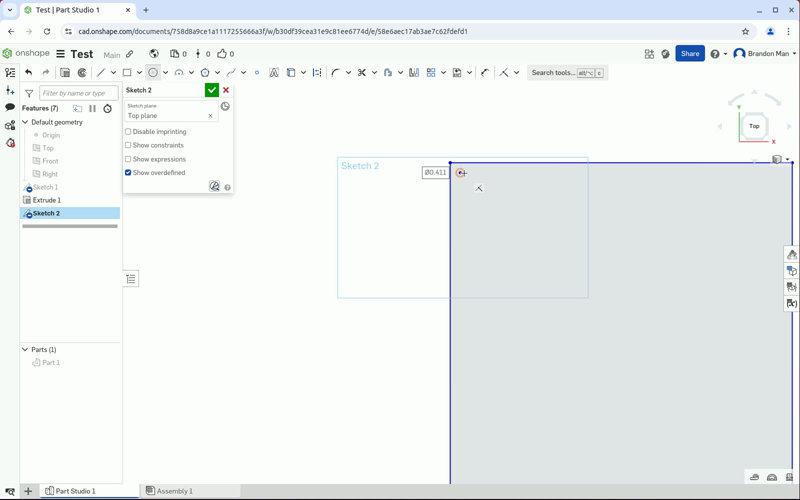
scroll(-6)
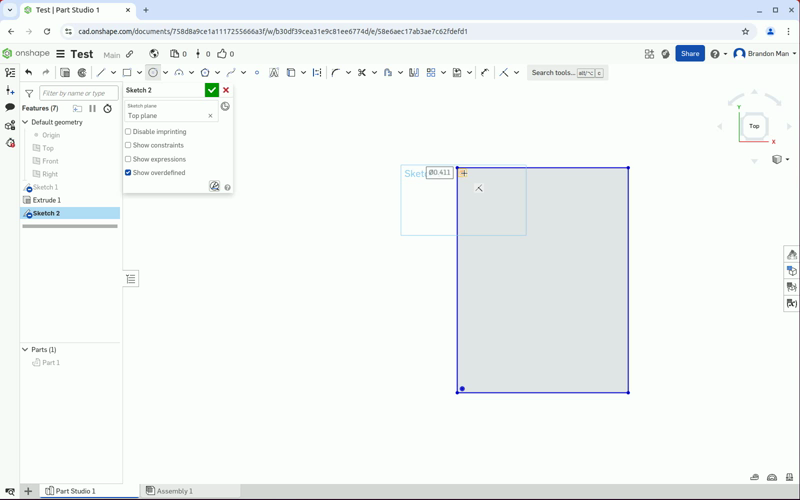
scroll(-6)
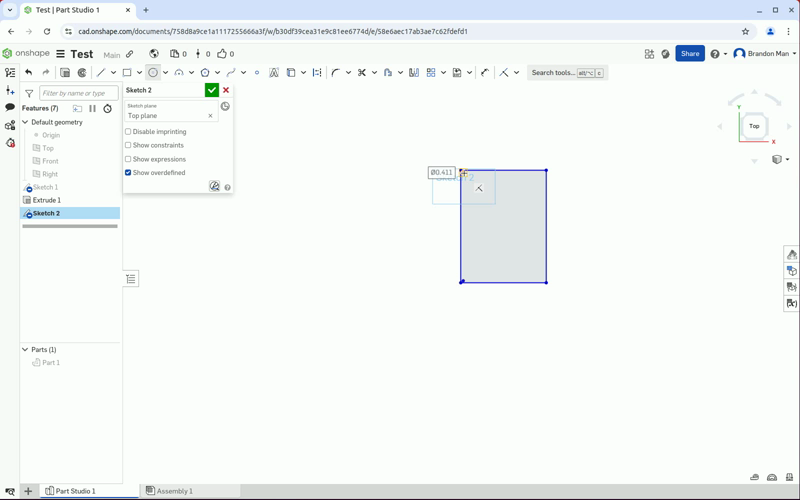
key(esc)
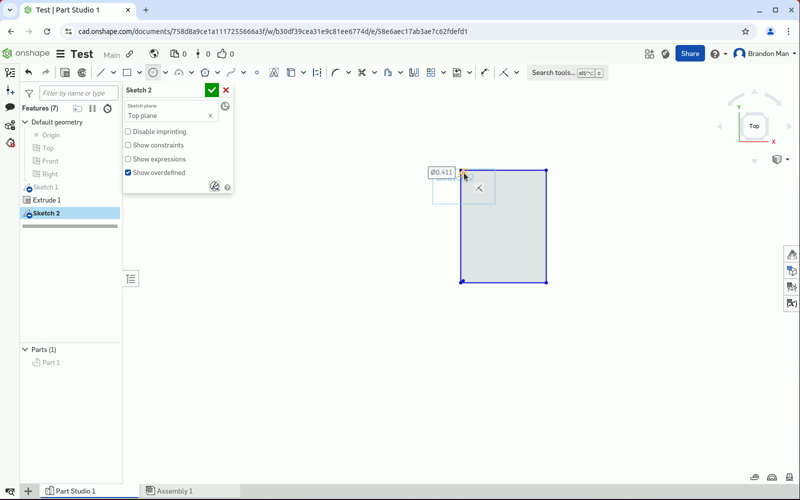
key(l)
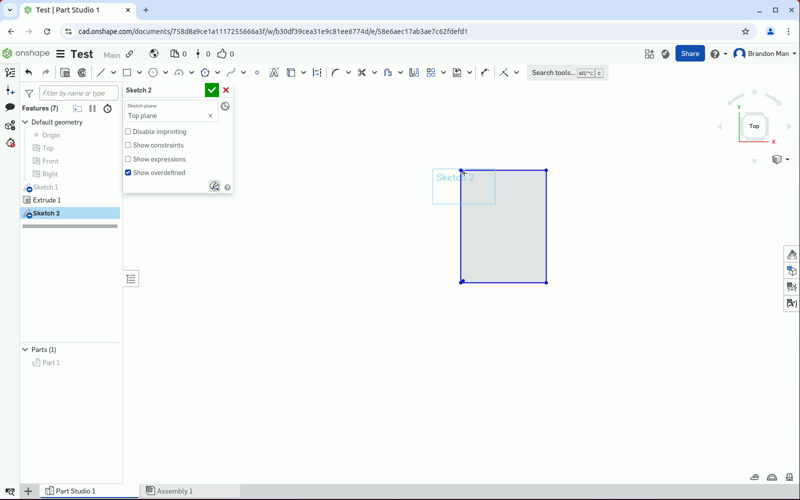
key_down(shift)
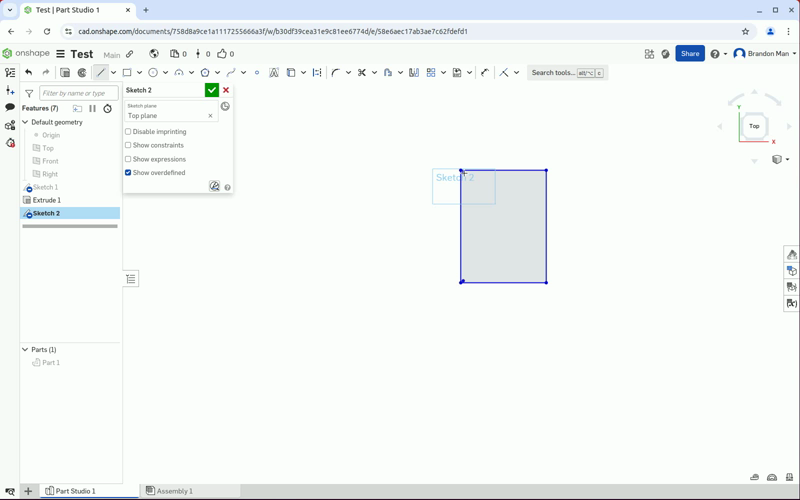
mouse_move(466, 276)
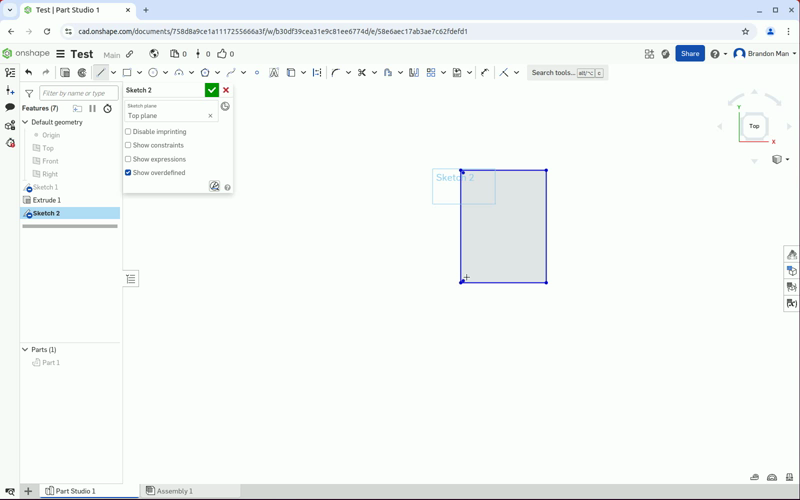
scroll(6)
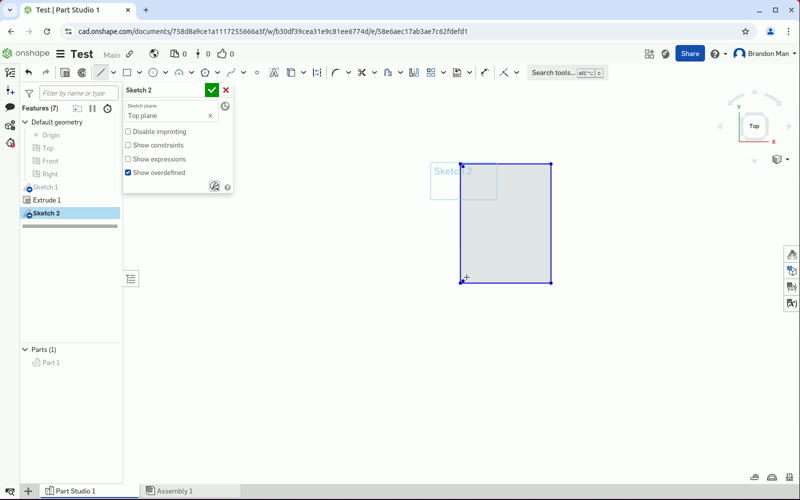
scroll(6)
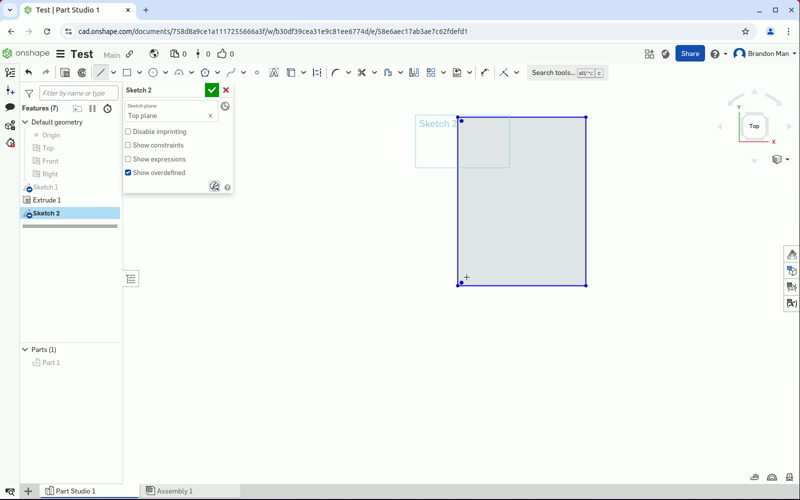
scroll(6)
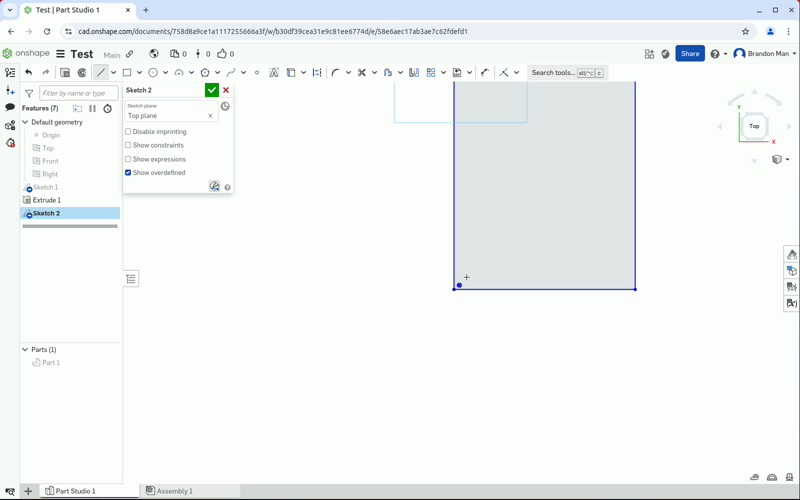
scroll(6)
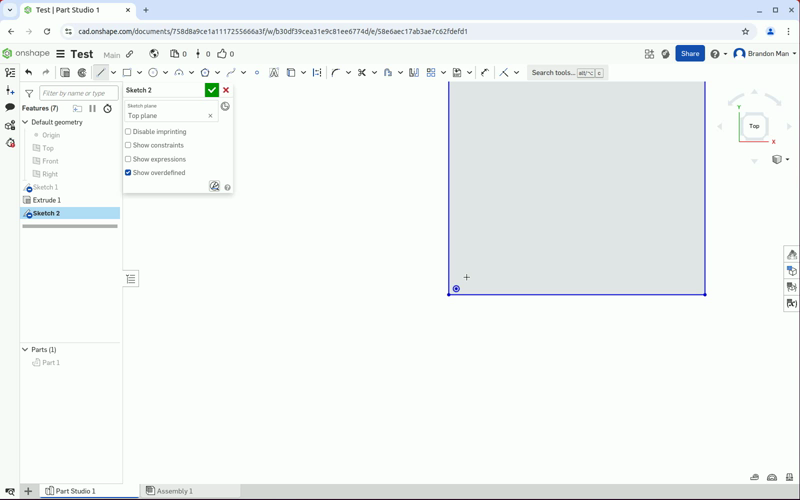
scroll(6)
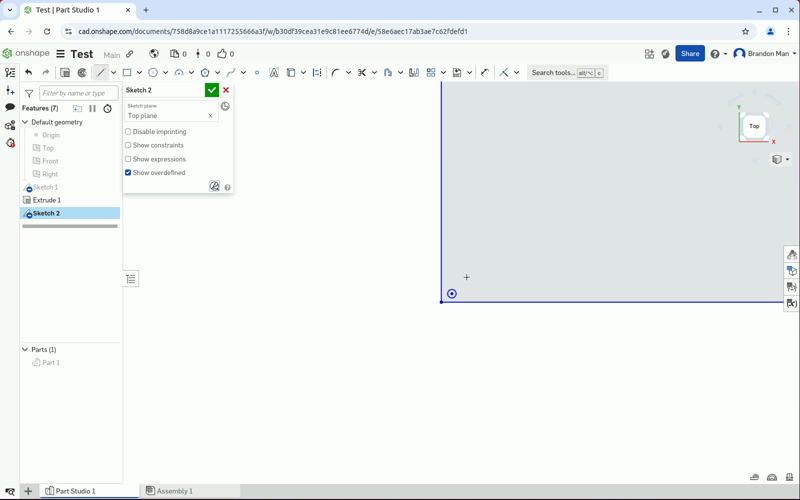
scroll(6)
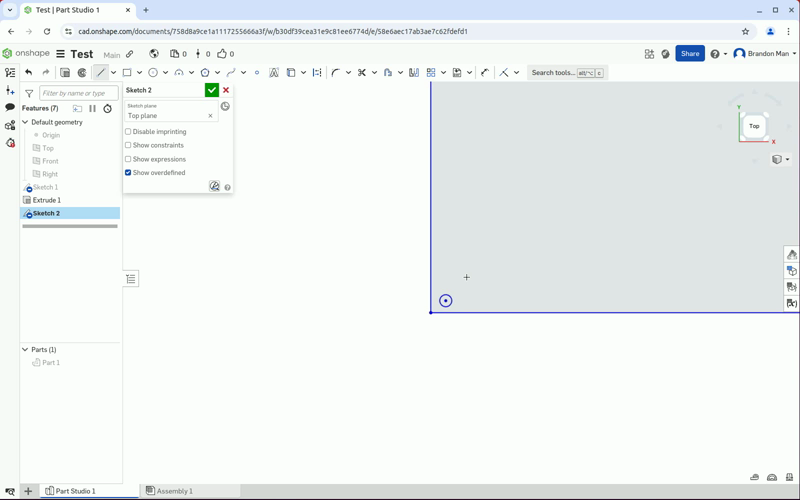
scroll(6)
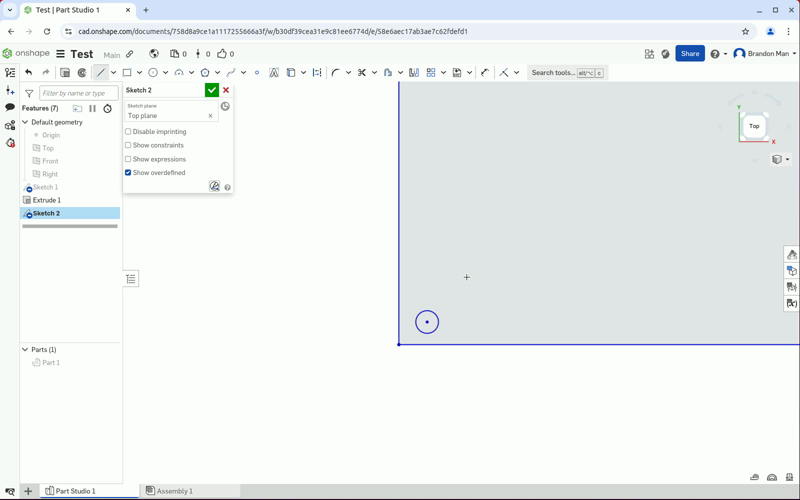
click(466, 276)
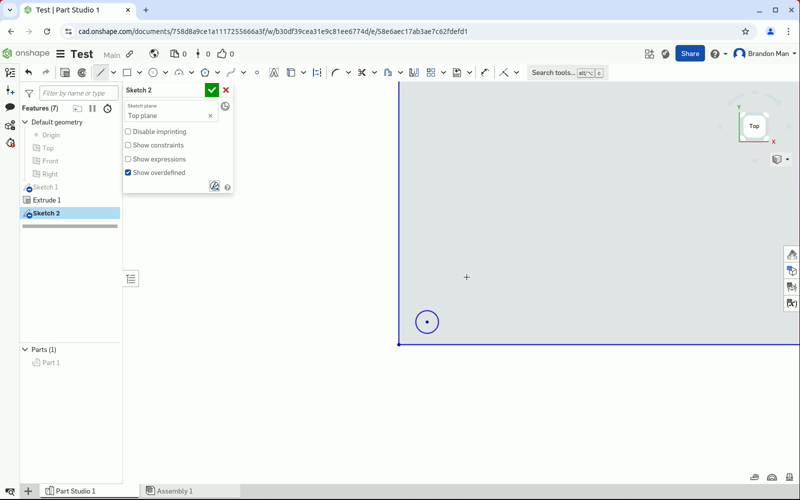
scroll(-6)
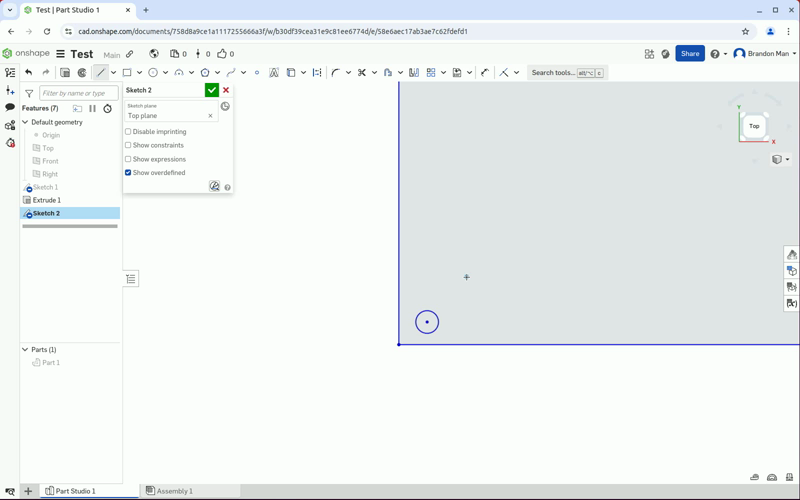
scroll(-6)
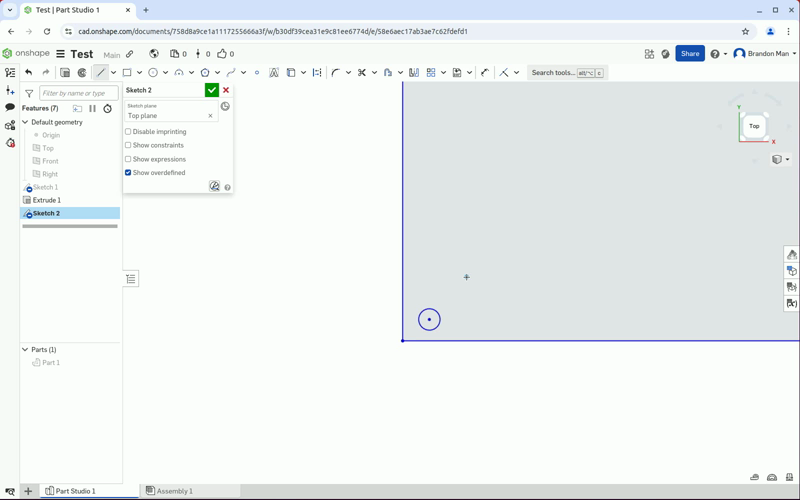
scroll(-6)
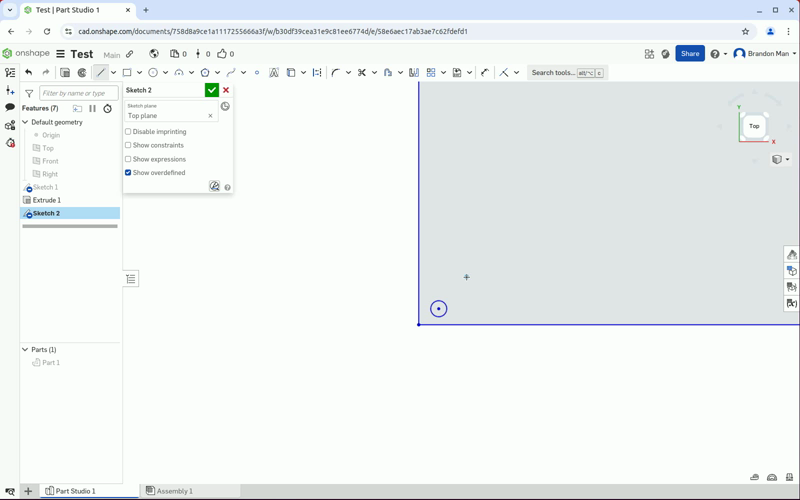
scroll(-6)
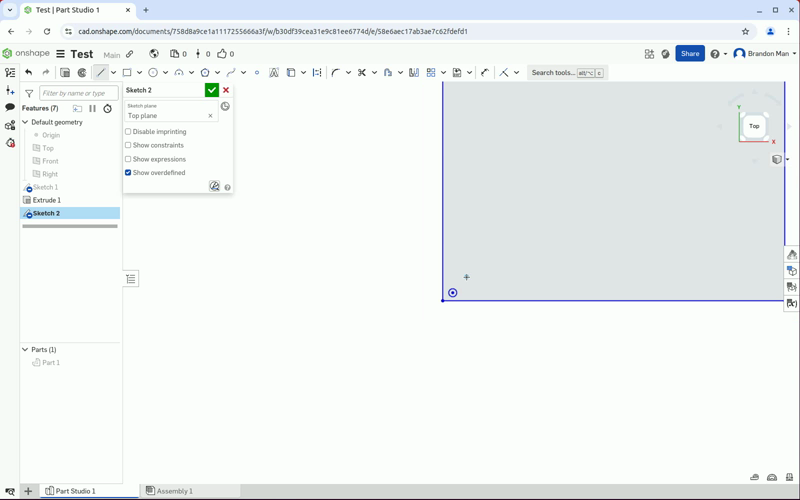
scroll(-6)
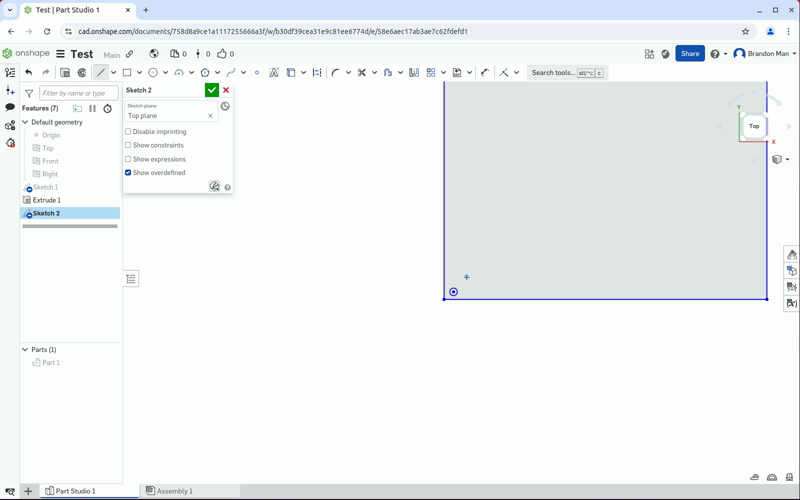
scroll(-6)
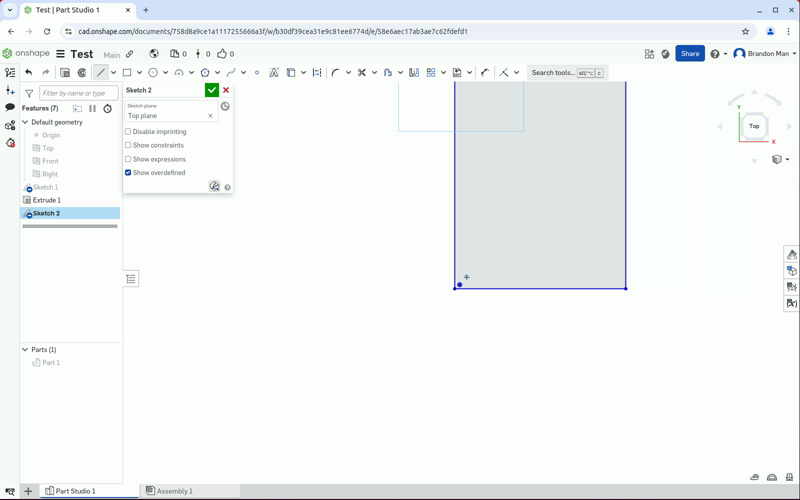
scroll(-6)
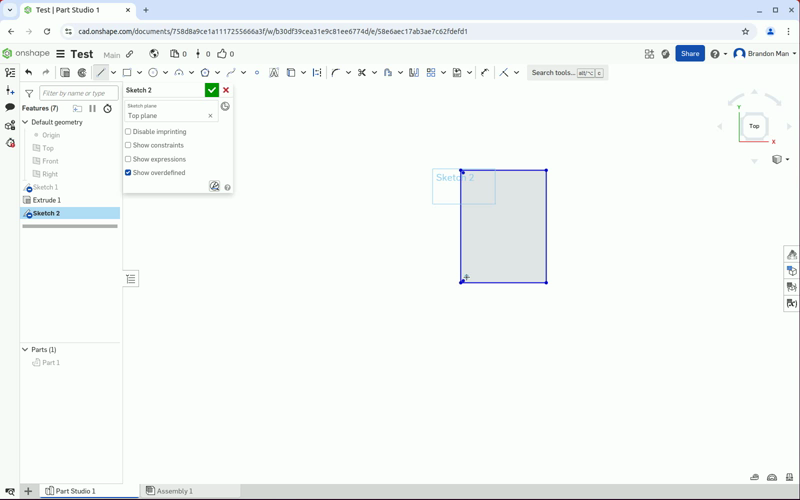
key_up(shift)
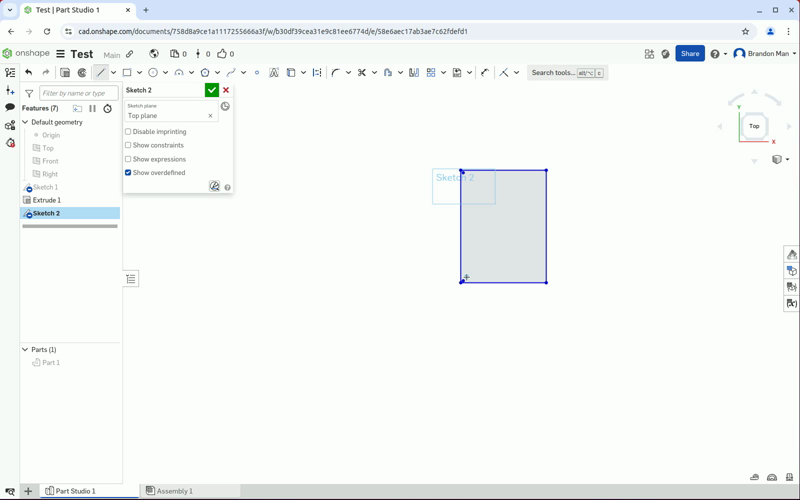
key_down(shift)
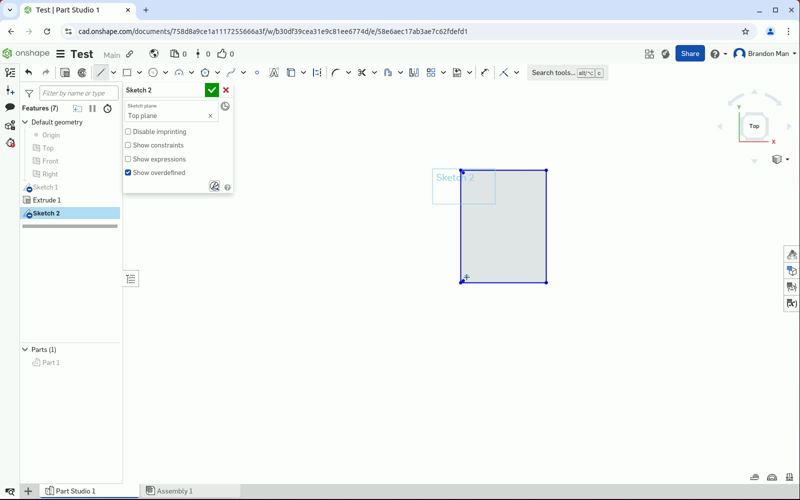
mouse_move(540, 276)
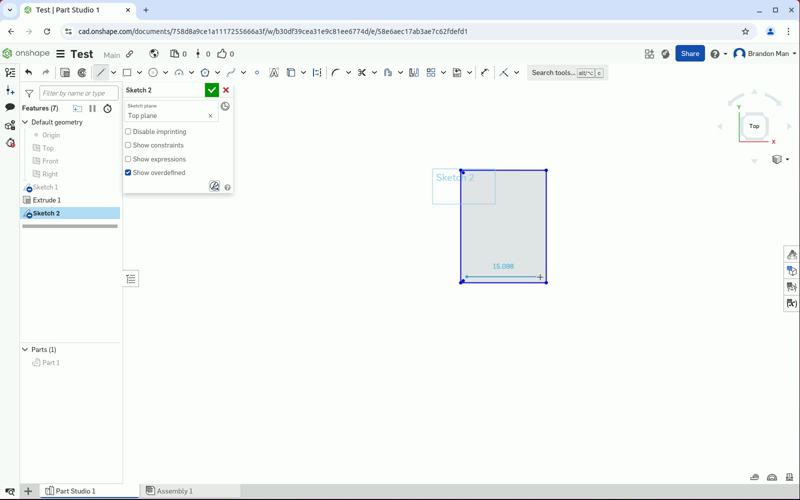
click(540, 276)
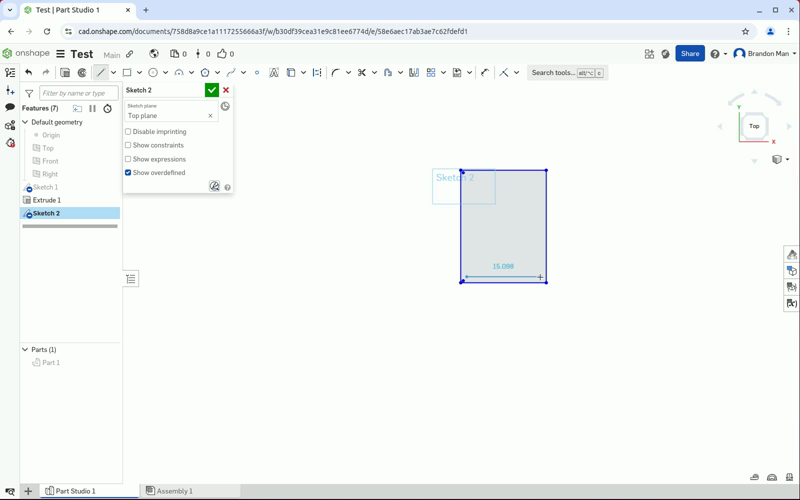
key_up(shift)
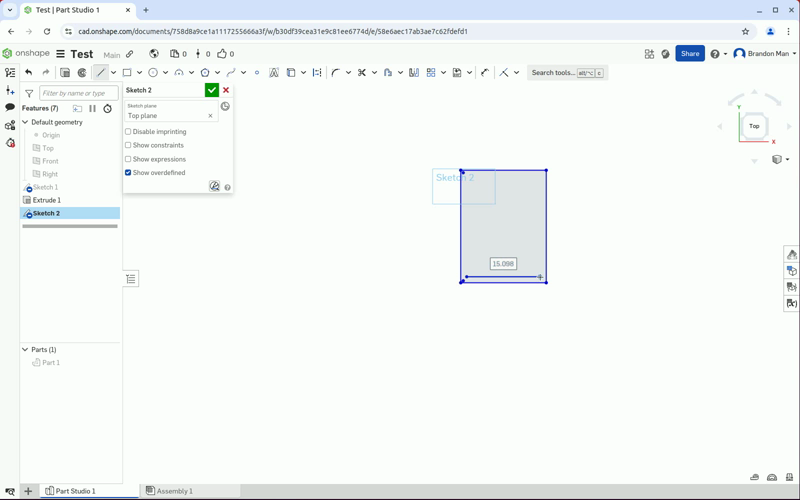
key_down(shift)
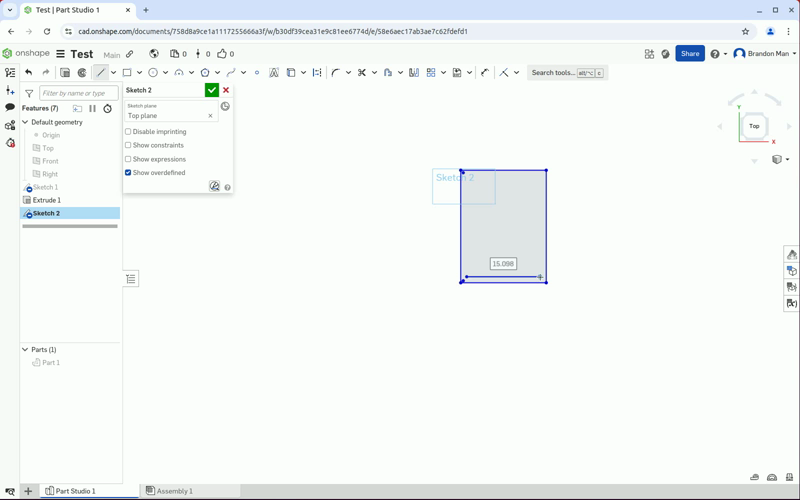
mouse_move(540, 176)
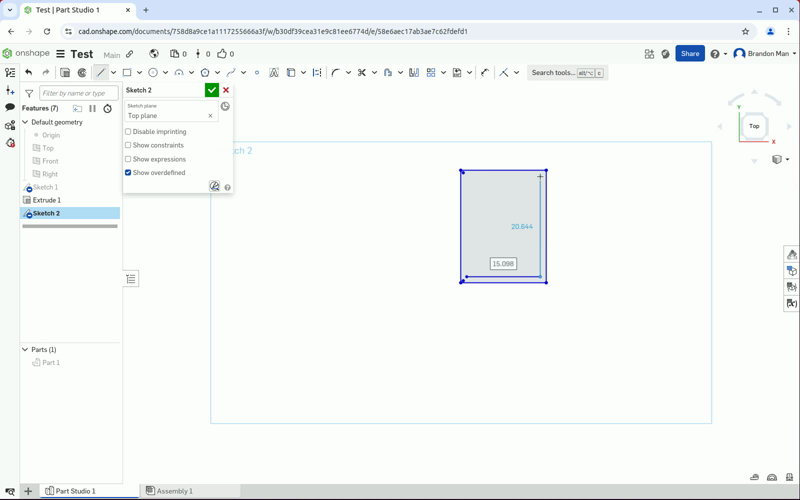
click(540, 176)
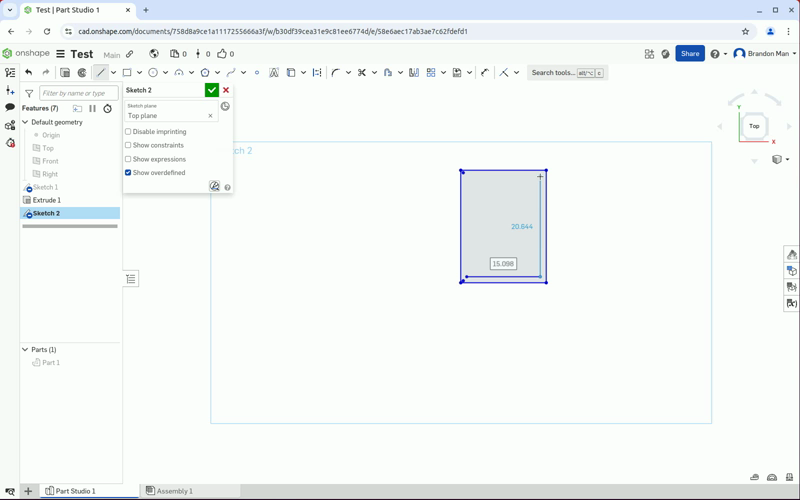
key_up(shift)
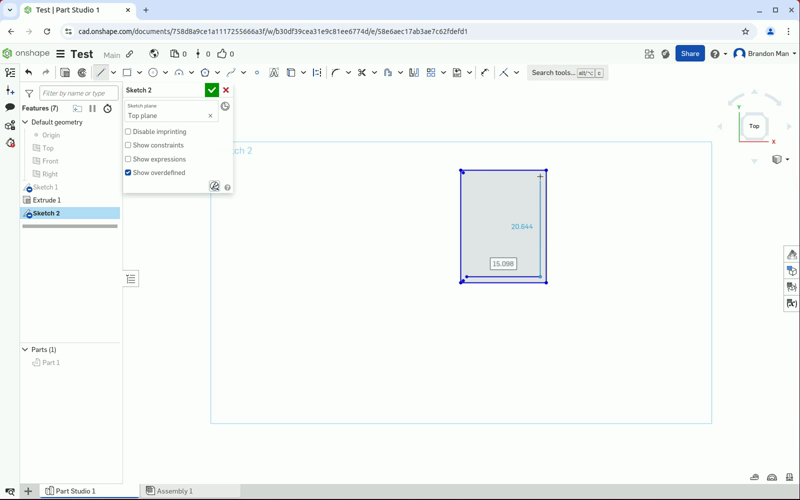
key_down(shift)
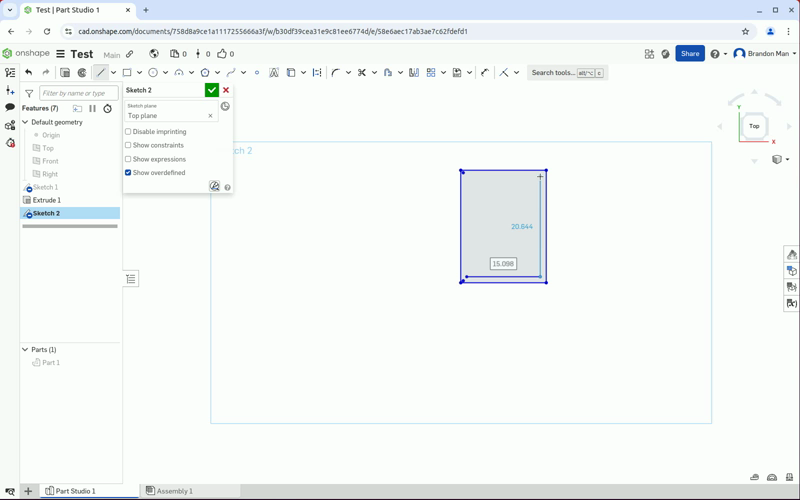
mouse_move(466, 176)
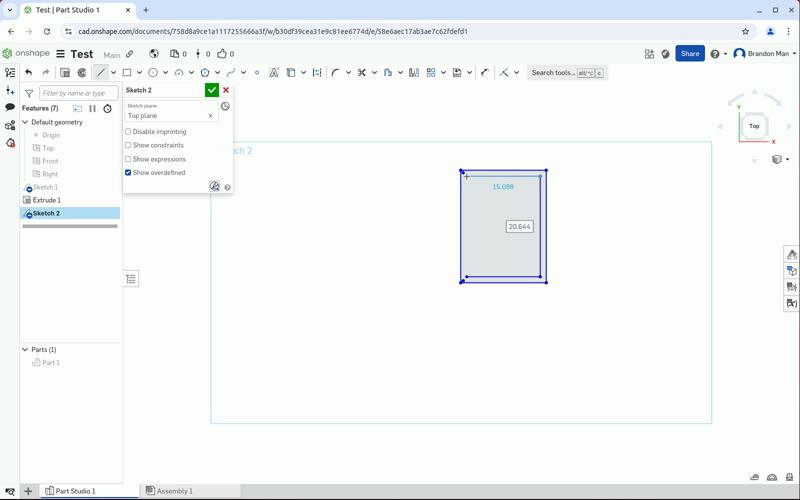
scroll(6)
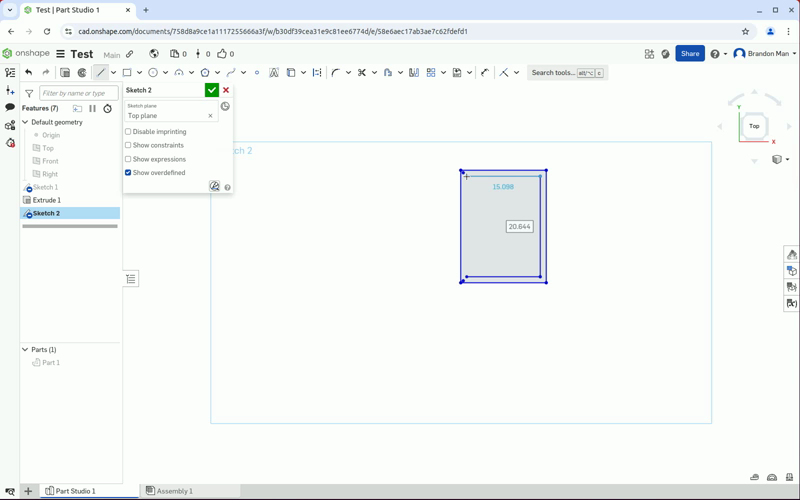
scroll(6)
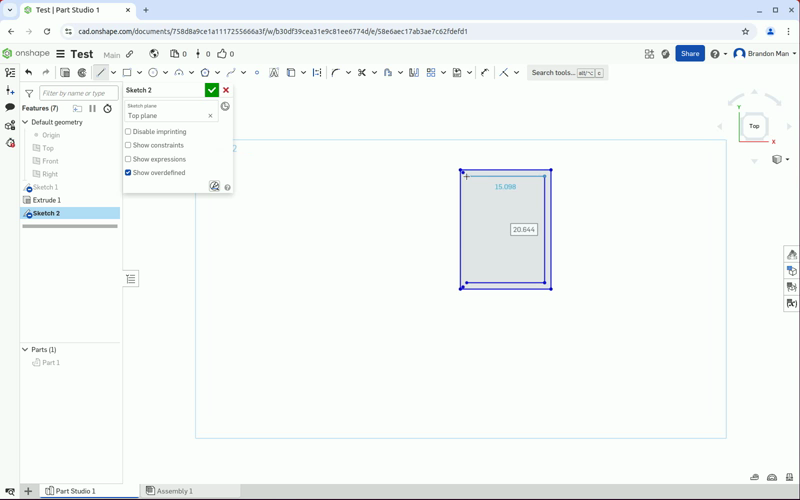
scroll(6)
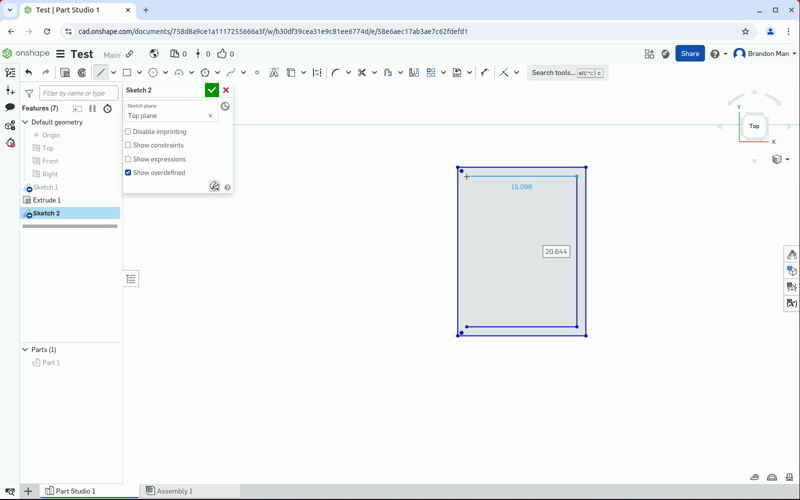
scroll(6)
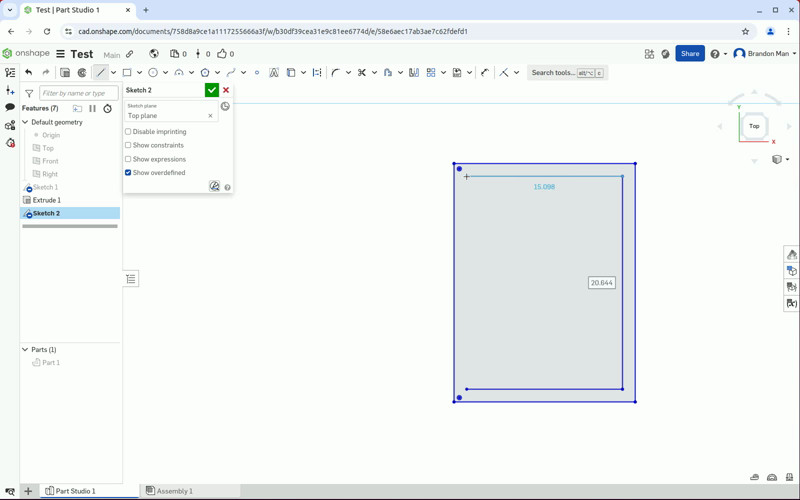
scroll(6)
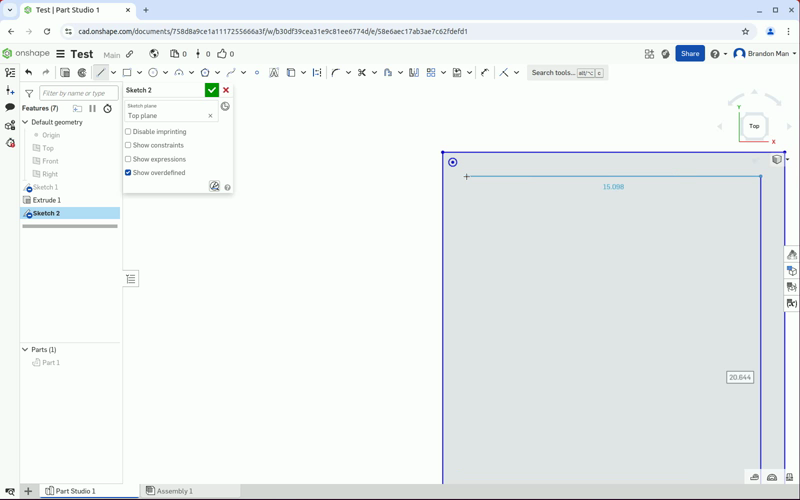
scroll(6)
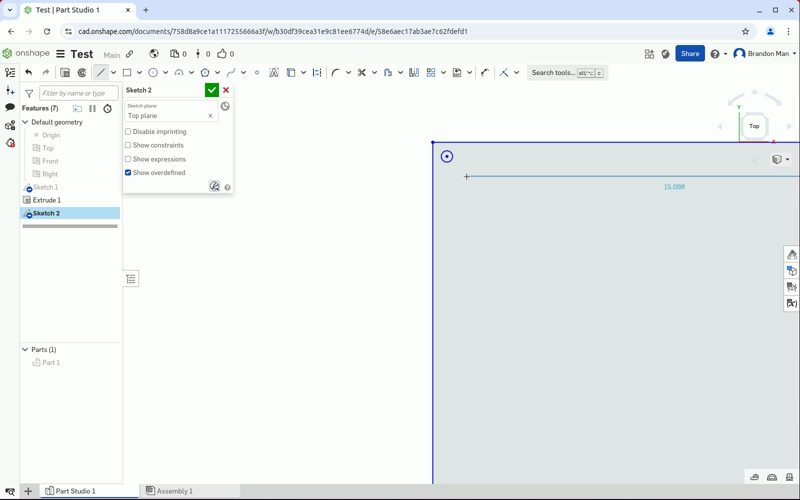
scroll(6)
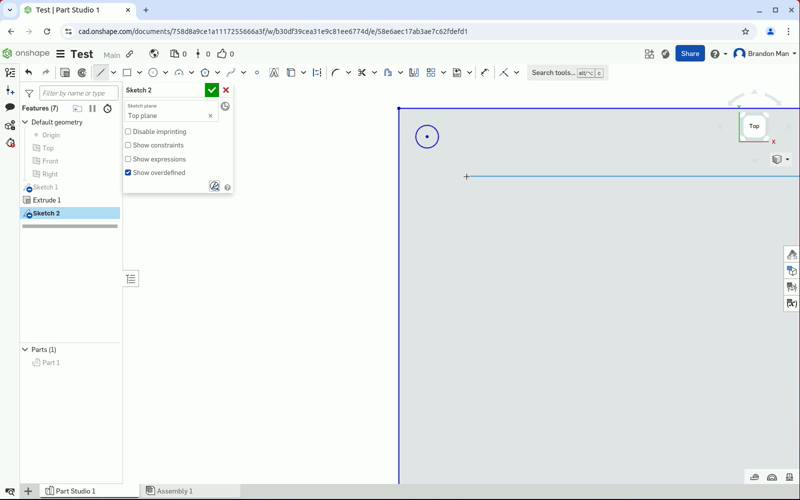
click(466, 176)
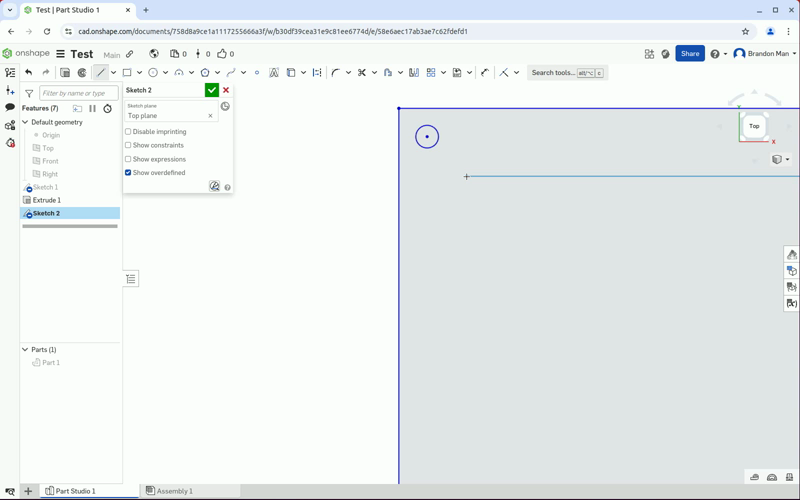
scroll(-6)
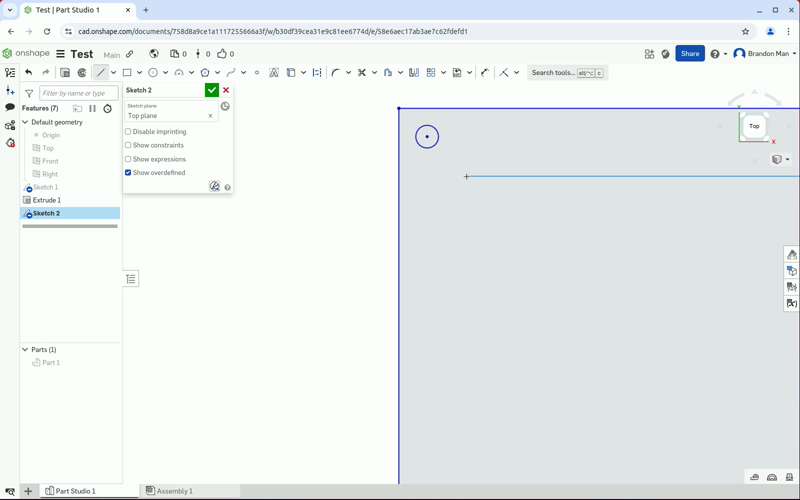
scroll(-6)
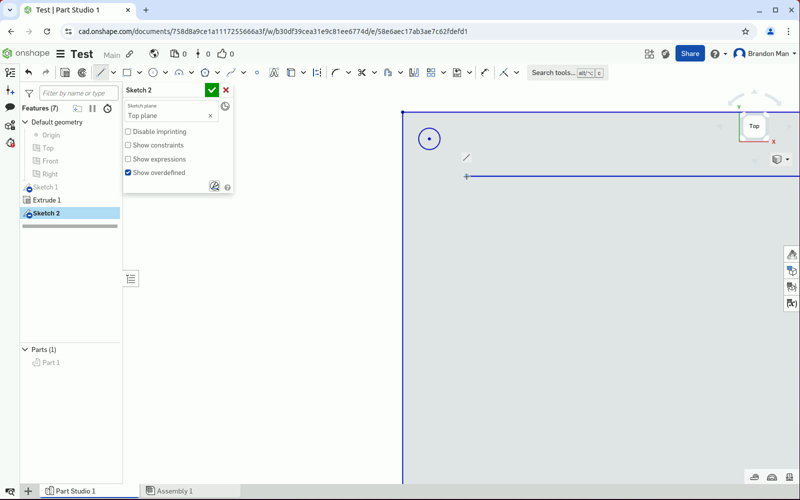
scroll(-6)
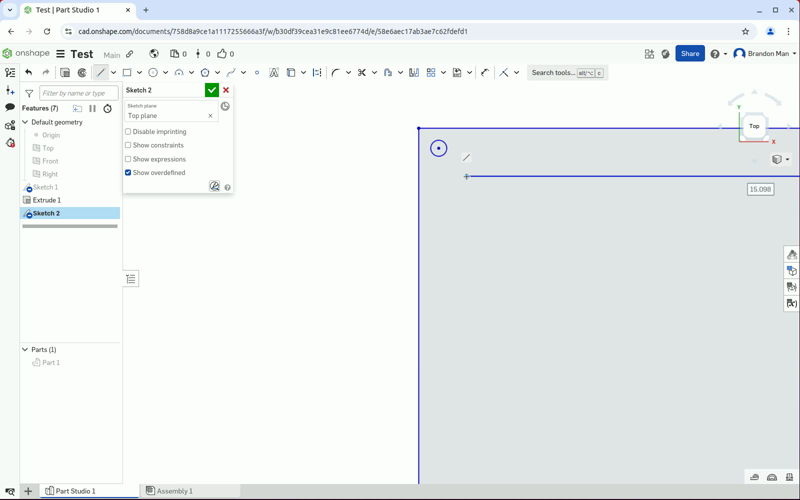
scroll(-6)
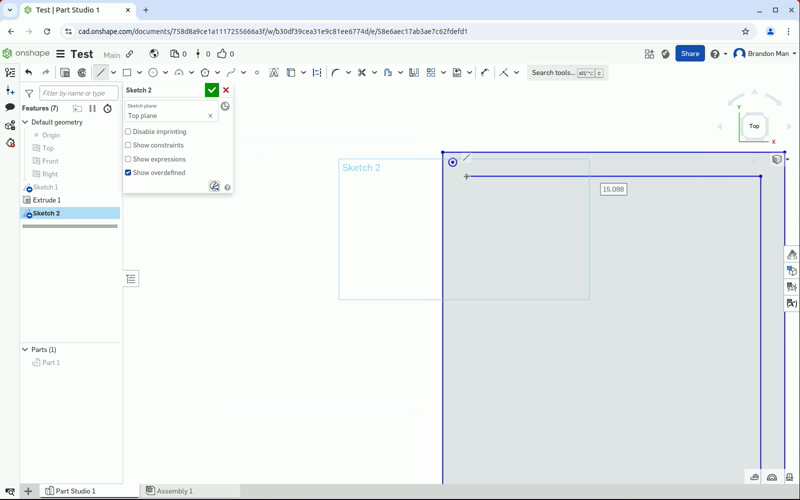
scroll(-6)
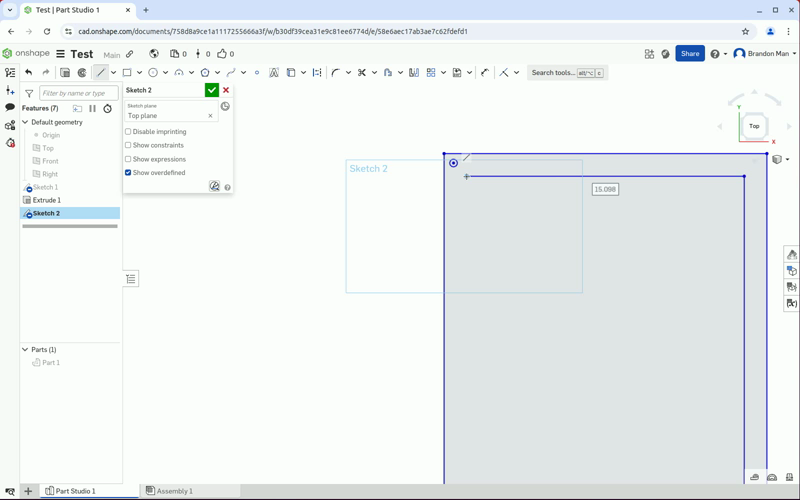
scroll(-6)
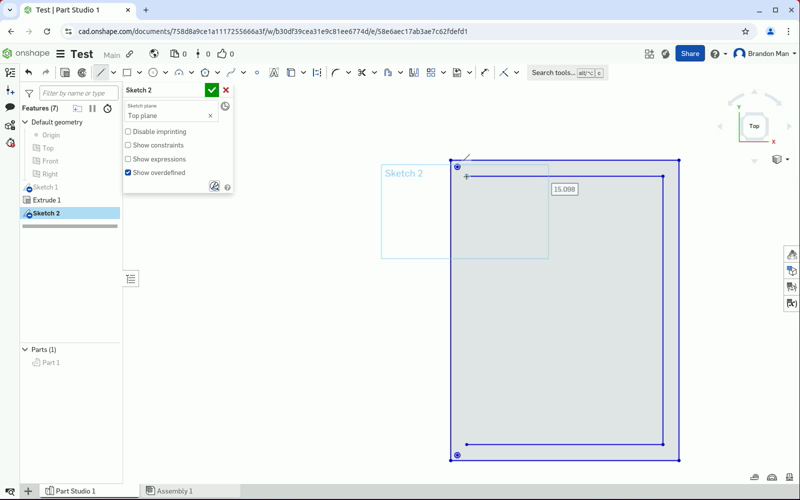
scroll(-6)
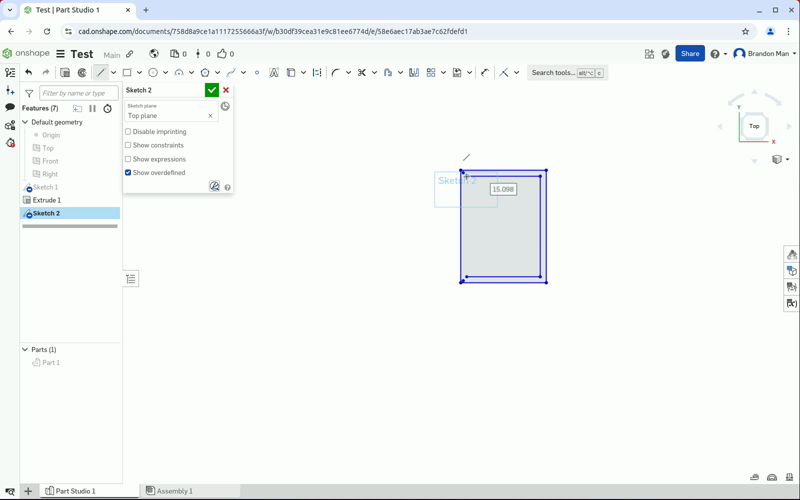
key_up(shift)
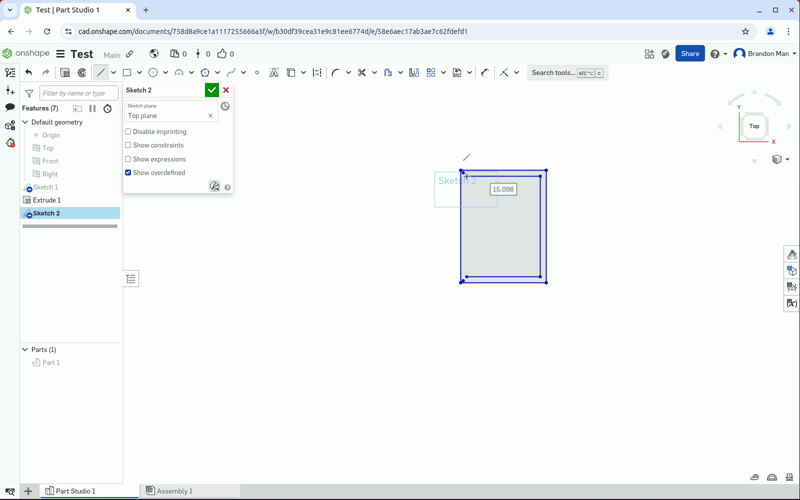
key_down(shift)
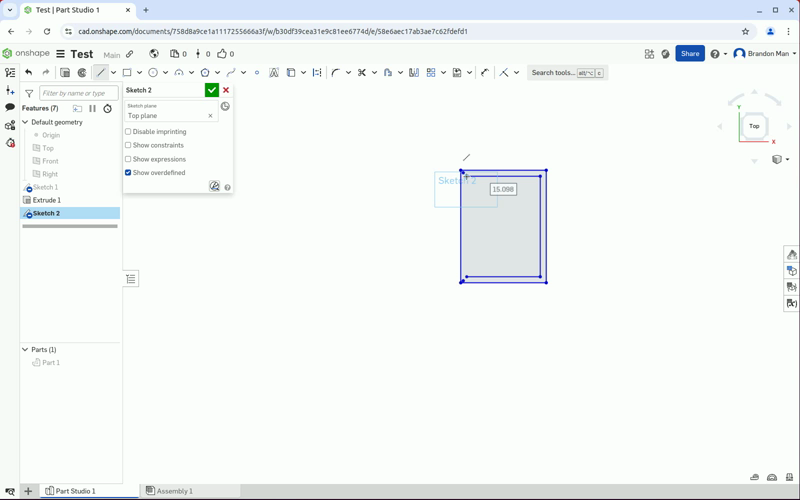
mouse_move(466, 276)
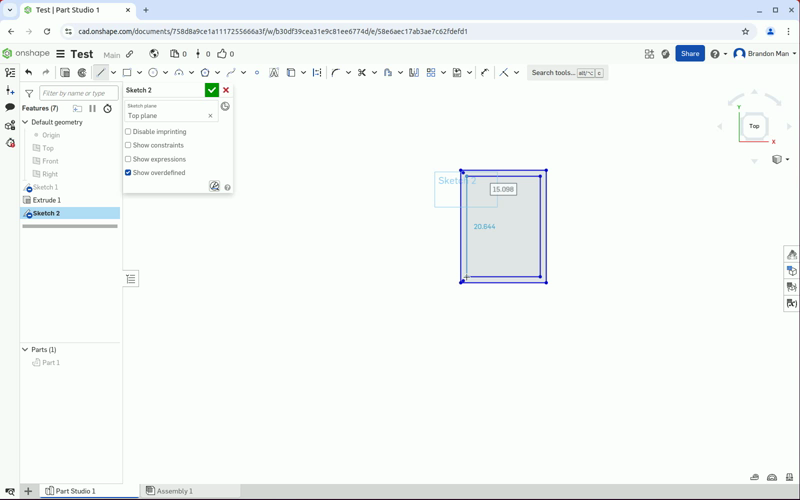
scroll(6)
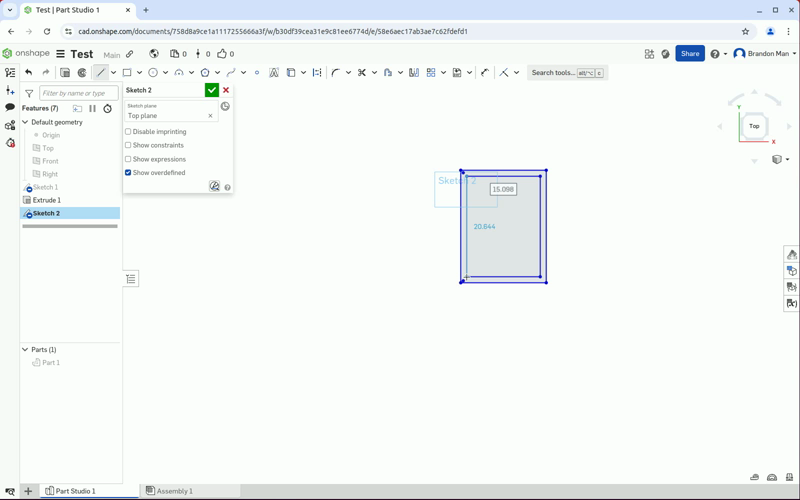
scroll(6)
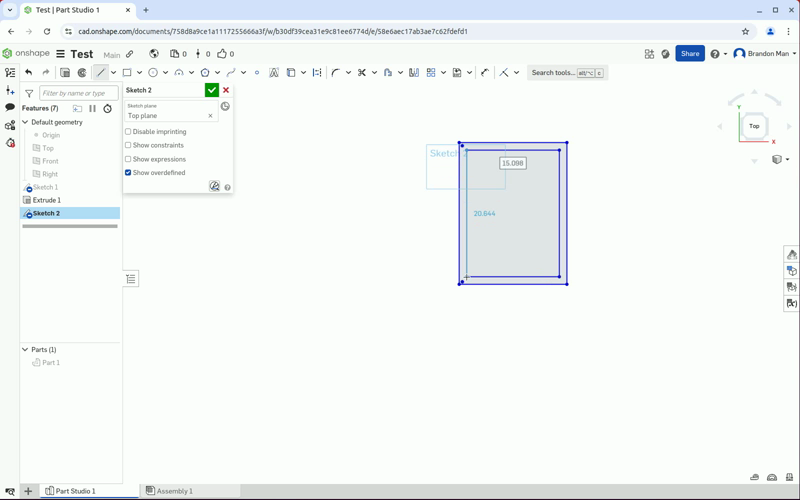
scroll(6)
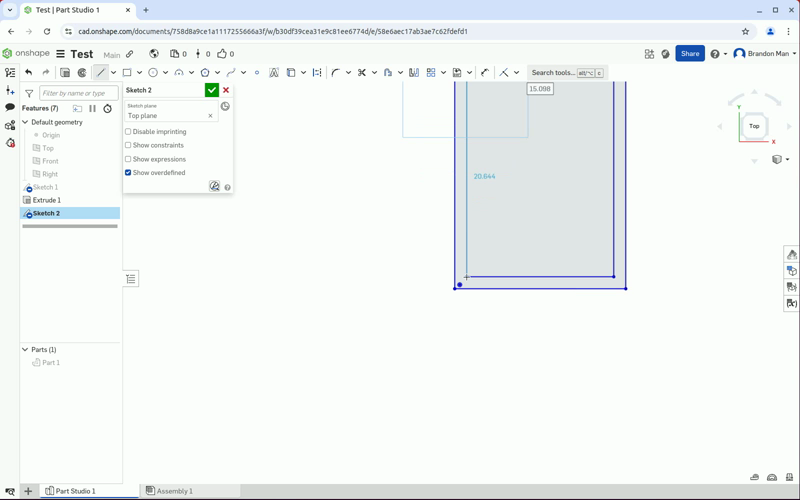
scroll(6)
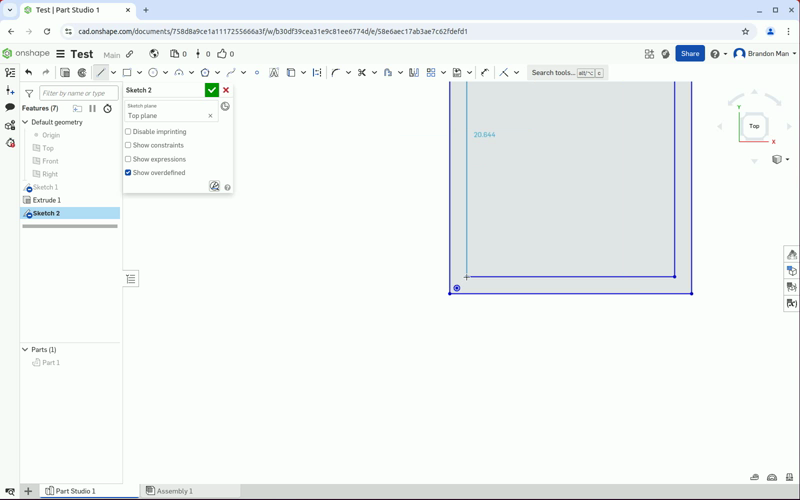
scroll(6)
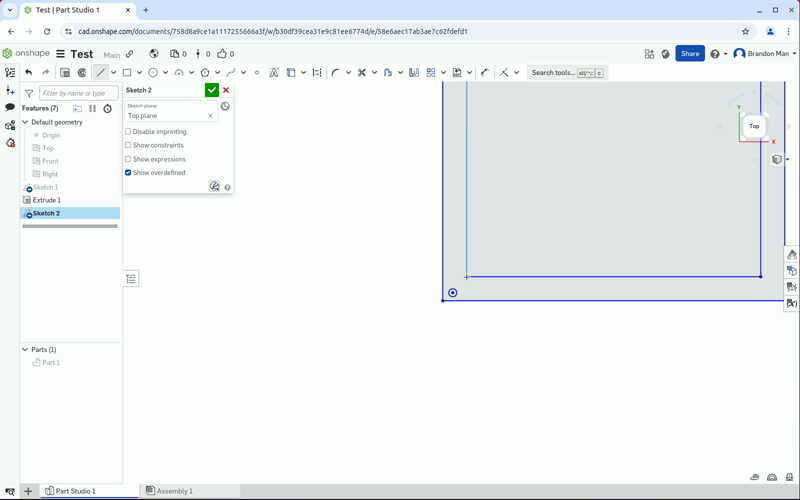
scroll(6)
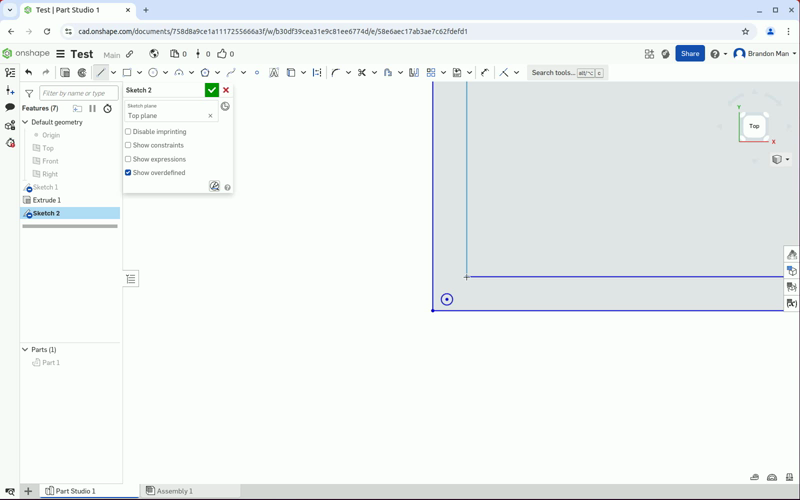
scroll(6)
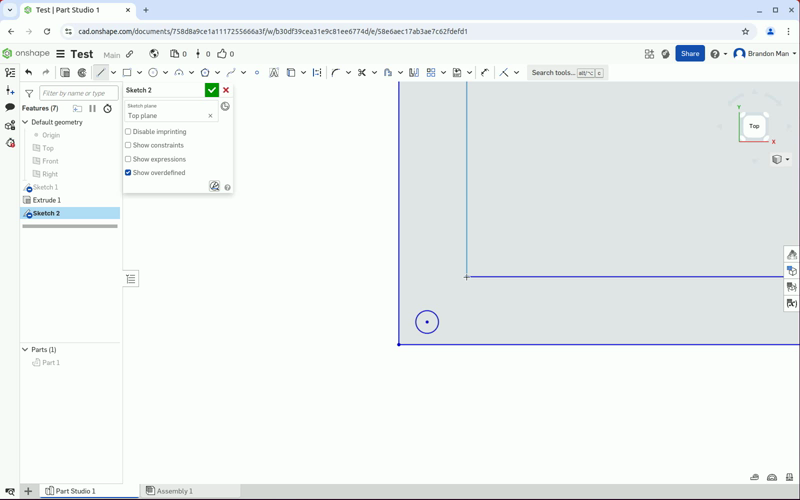
key_up(shift)
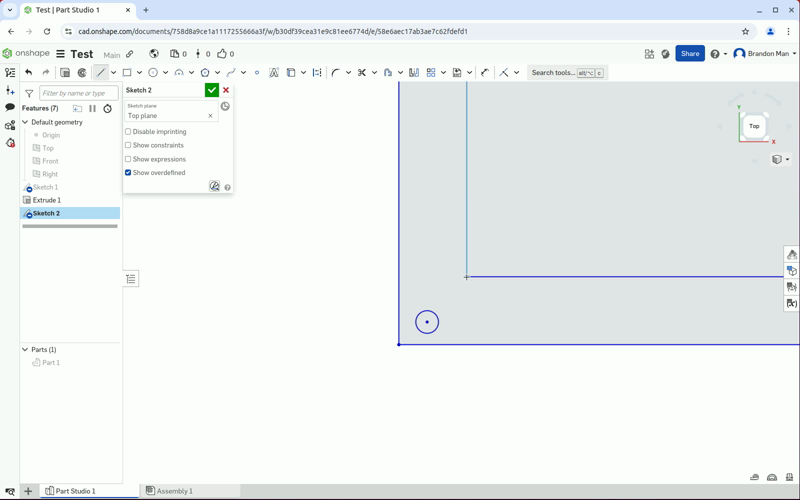
click(466, 276)
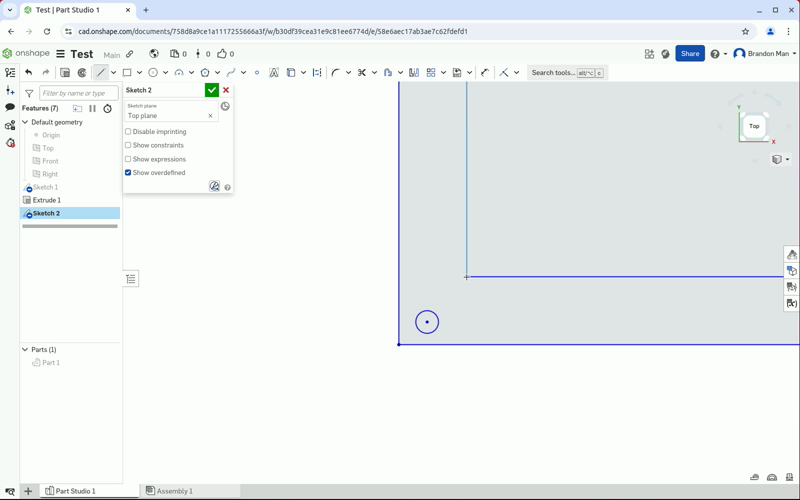
scroll(-6)
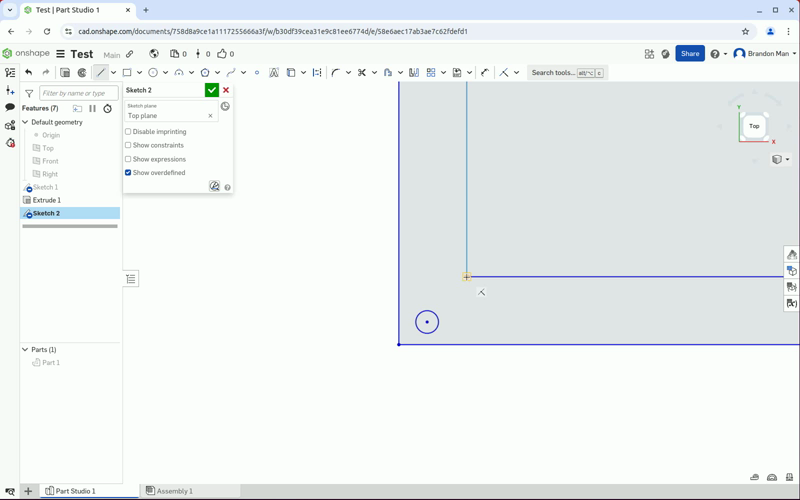
scroll(-6)
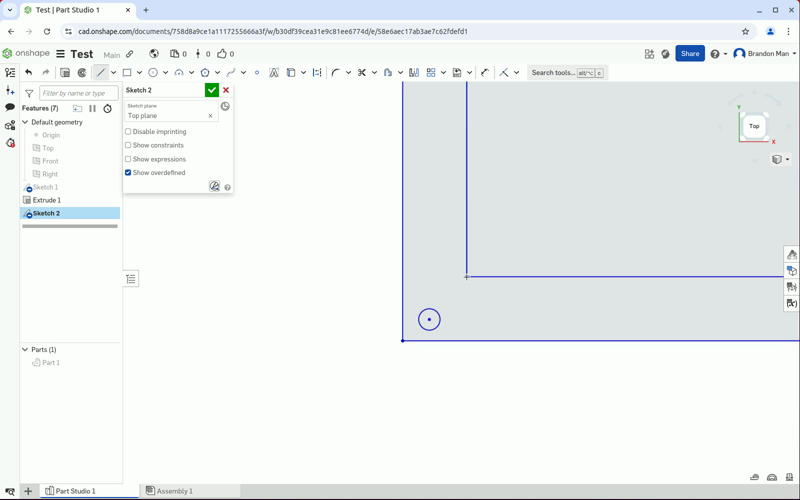
scroll(-6)
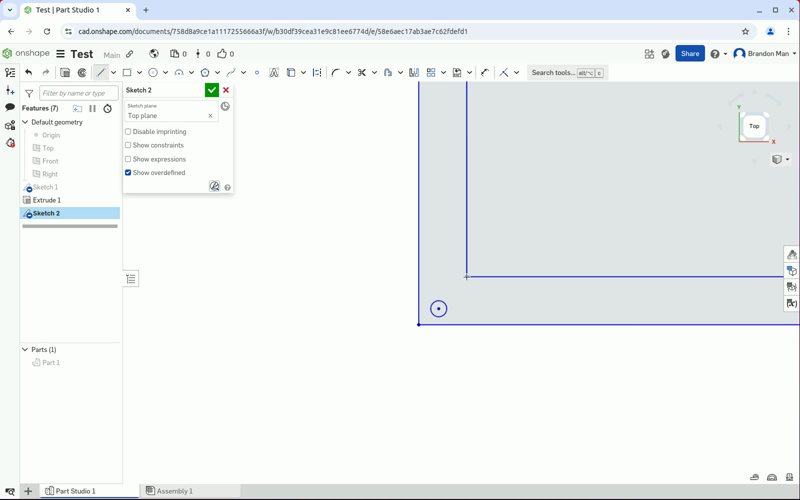
scroll(-6)
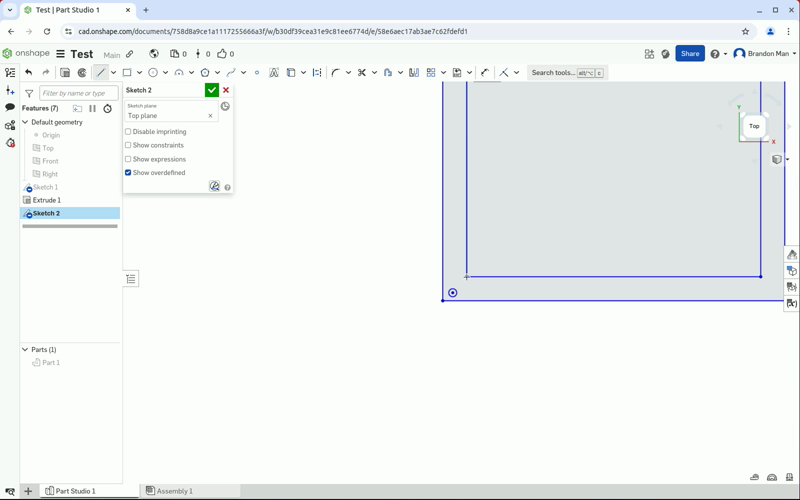
scroll(-6)
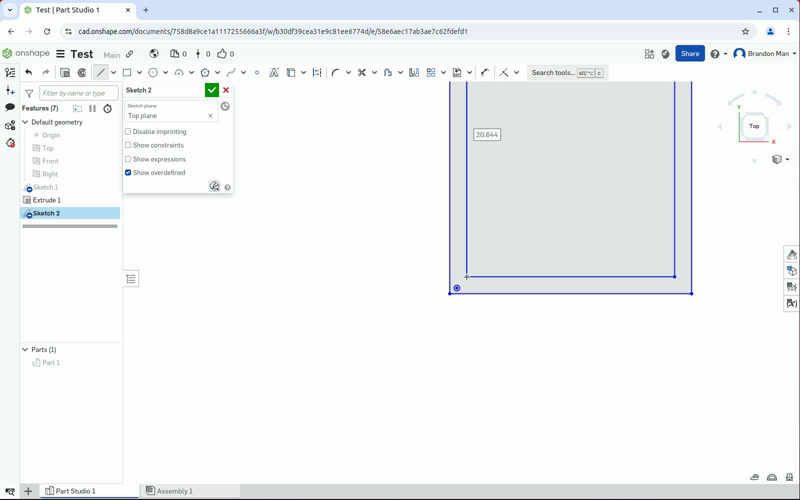
scroll(-6)
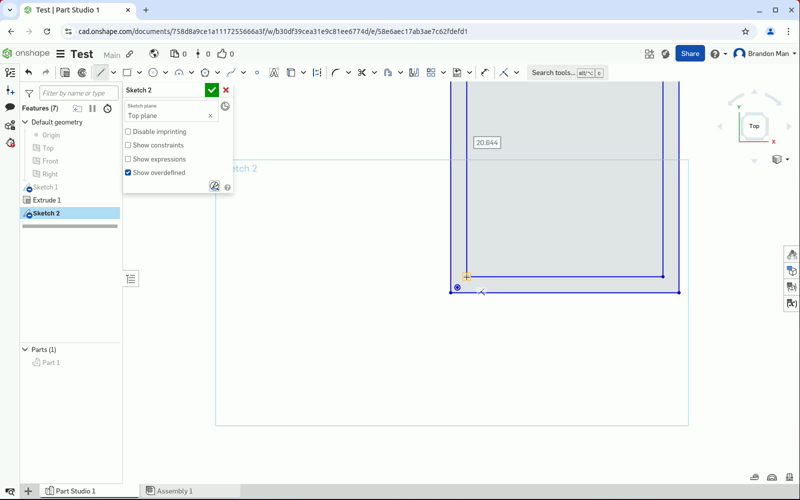
scroll(-6)
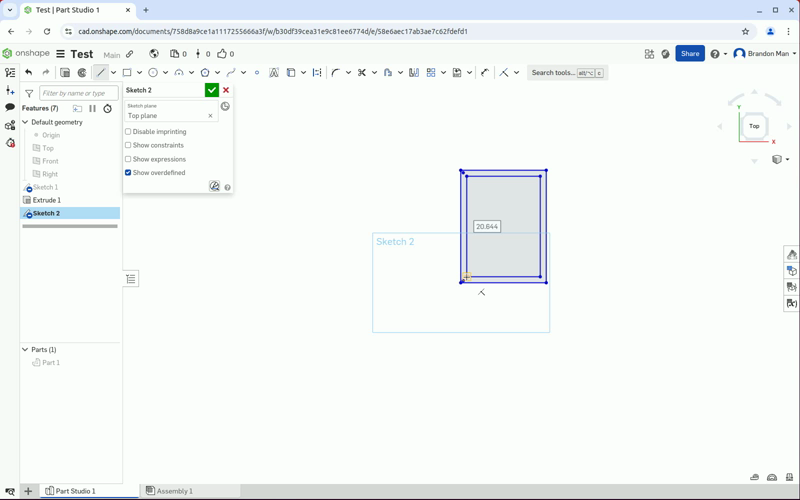
key(esc)
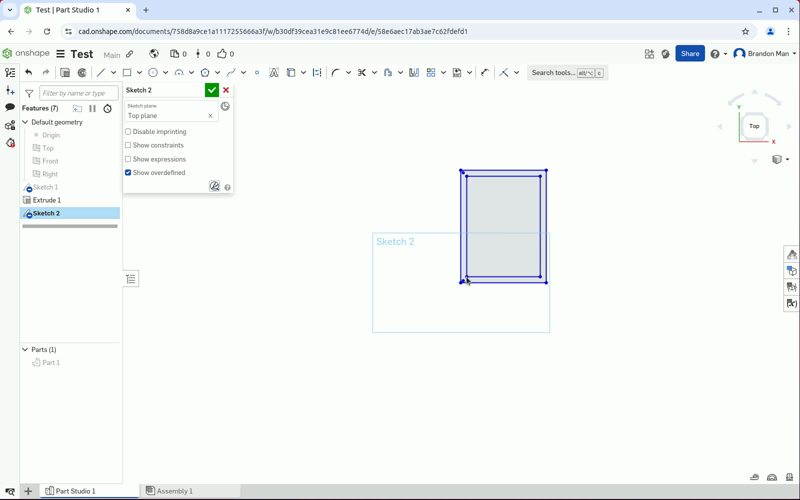
key(c)
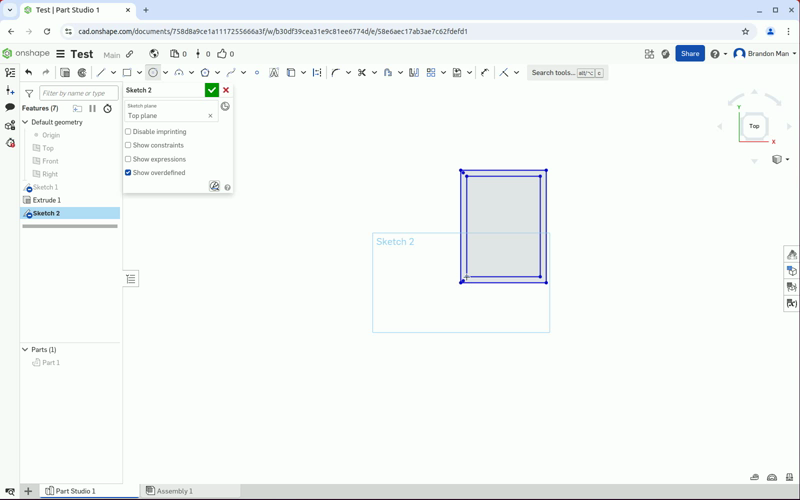
key_down(shift)
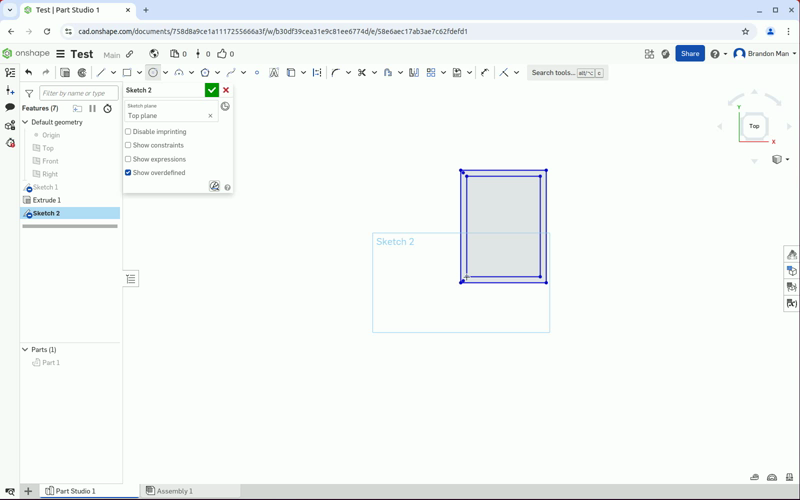
mouse_move(543, 280)
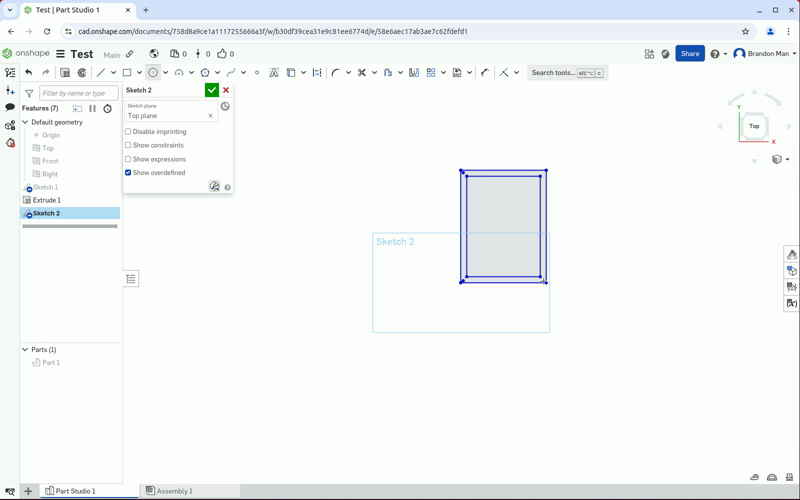
scroll(6)
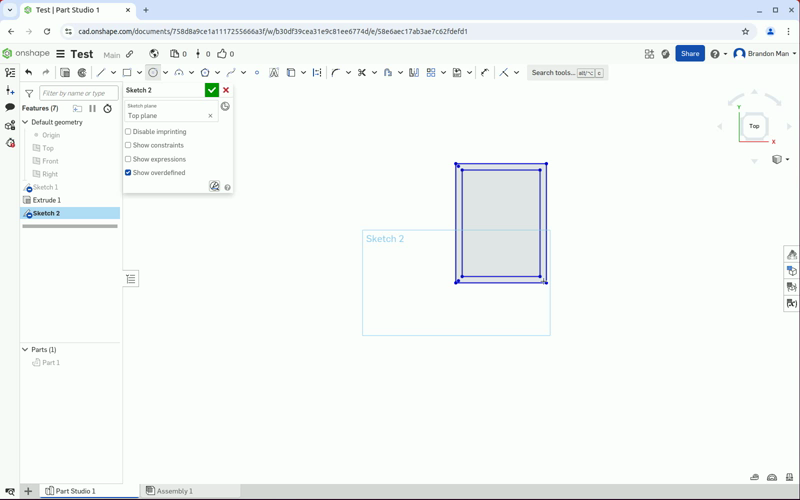
scroll(6)
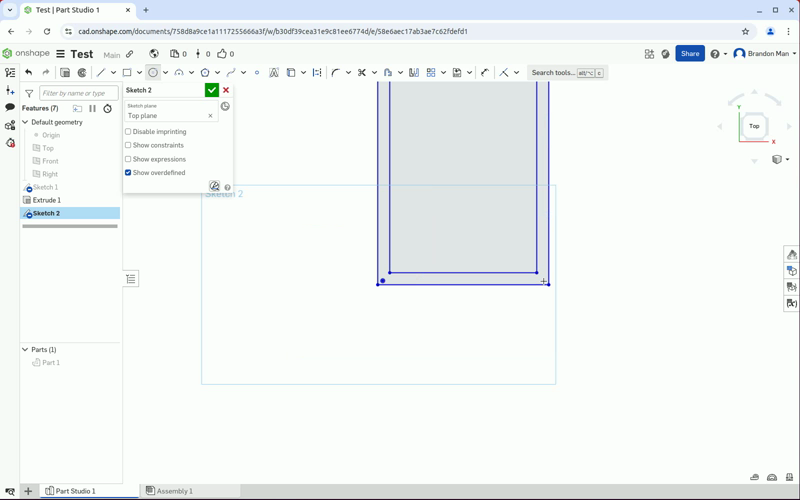
scroll(6)
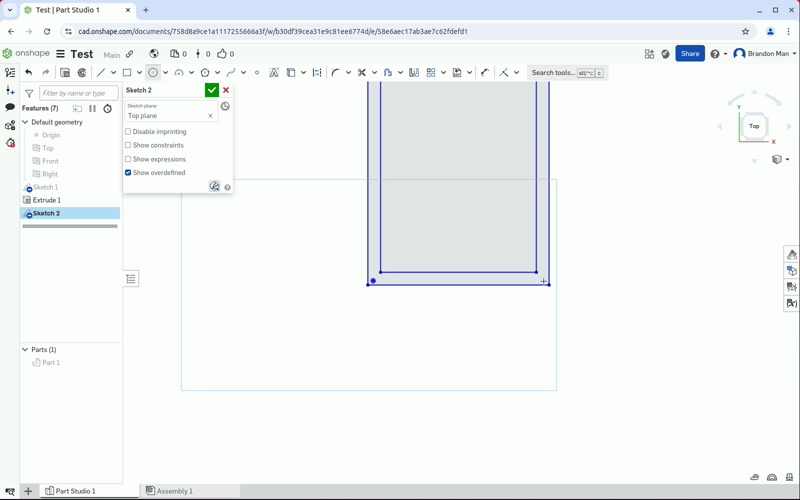
scroll(6)
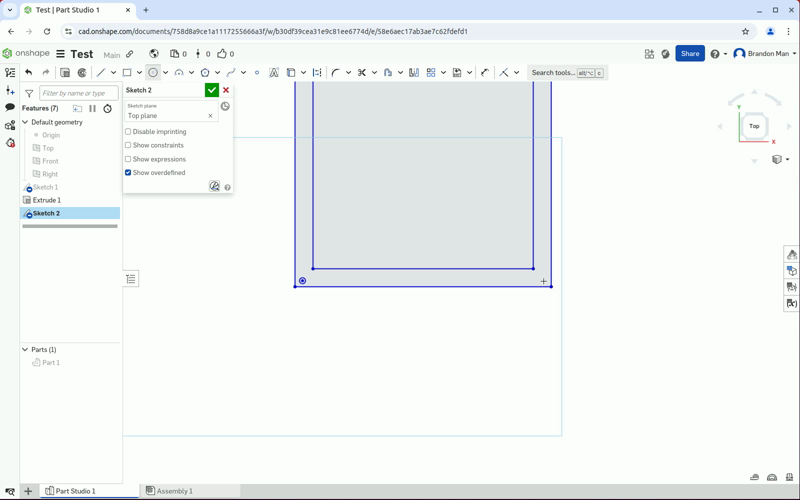
scroll(6)
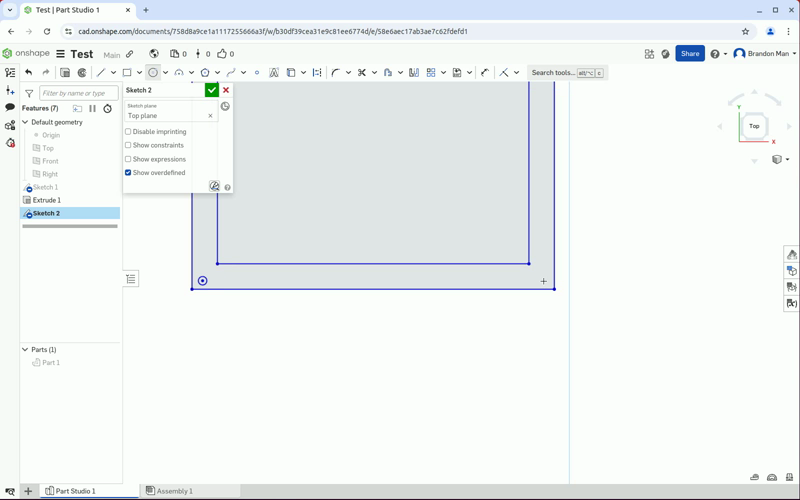
scroll(6)
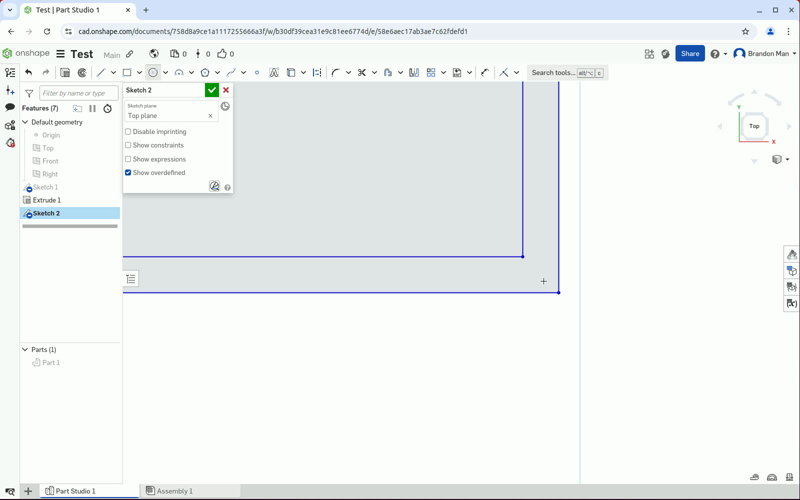
scroll(6)
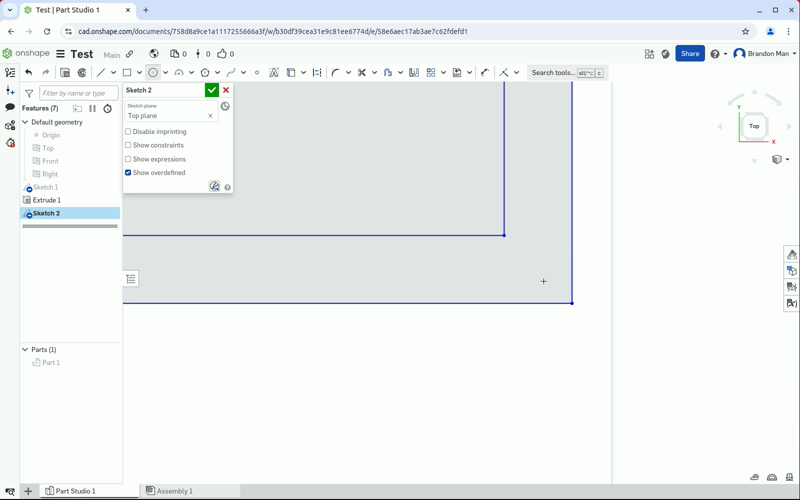
click(543, 280)
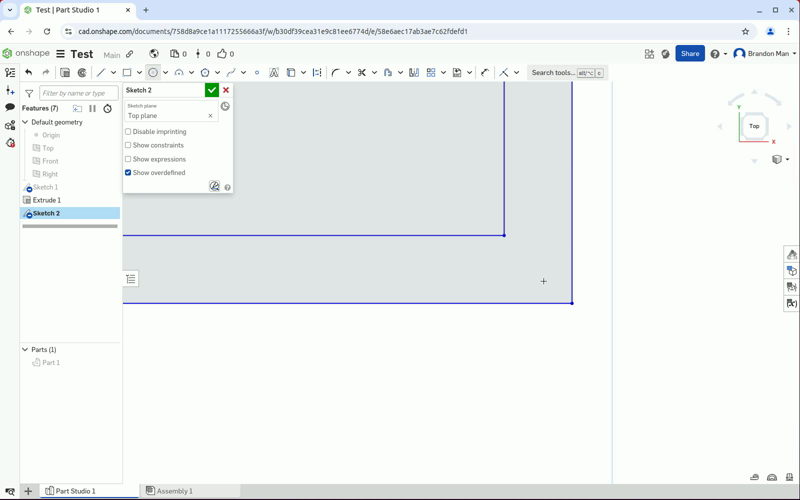
scroll(-6)
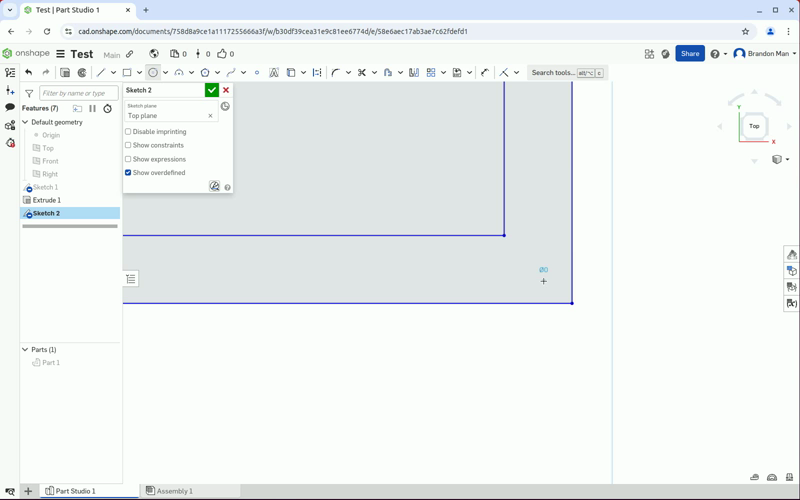
scroll(-6)
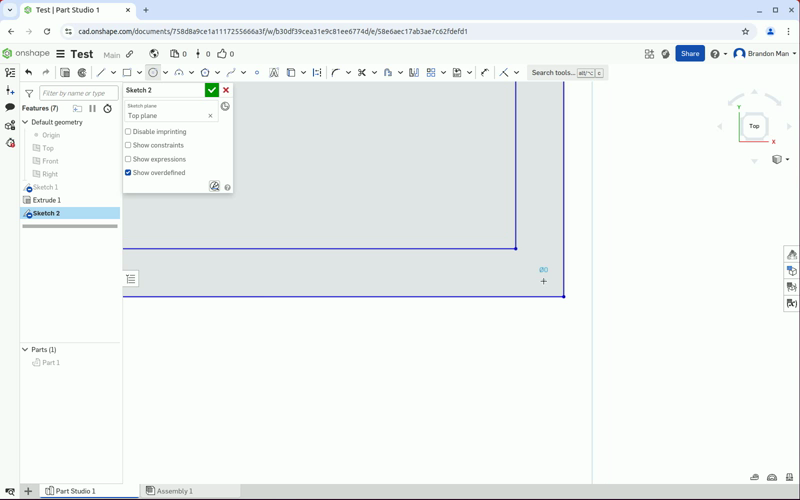
scroll(-6)
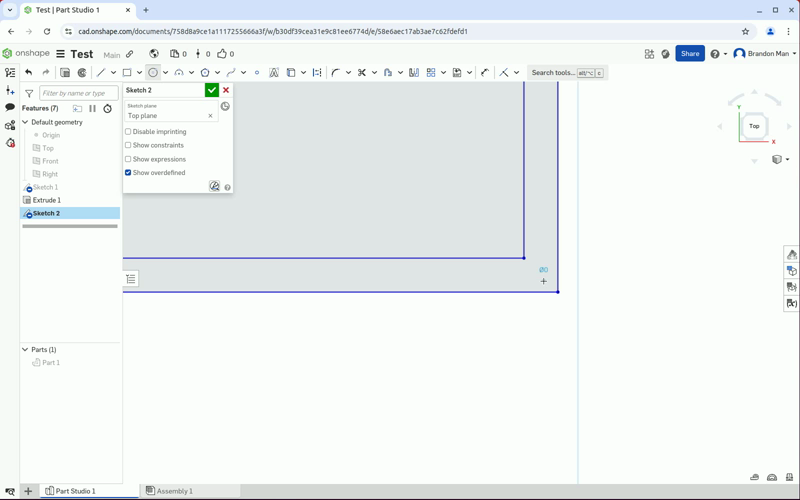
scroll(-6)
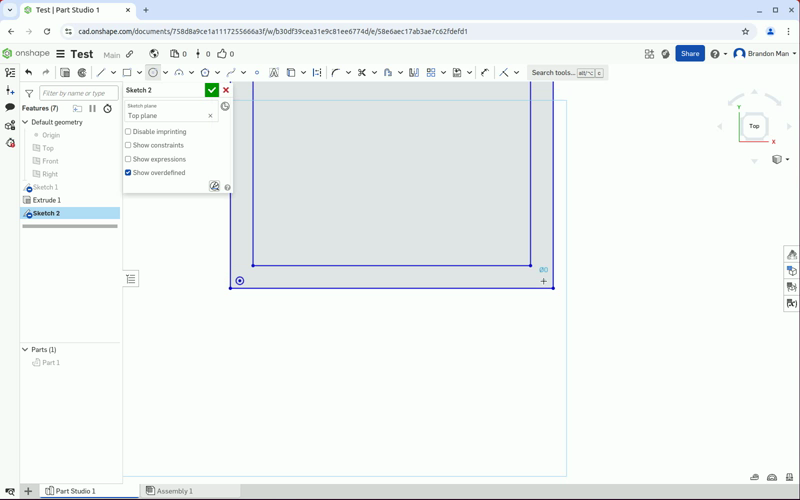
scroll(-6)
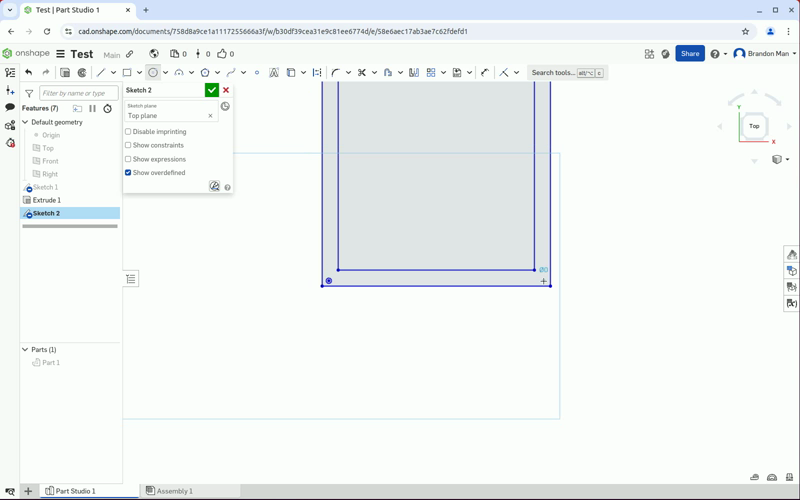
scroll(-6)
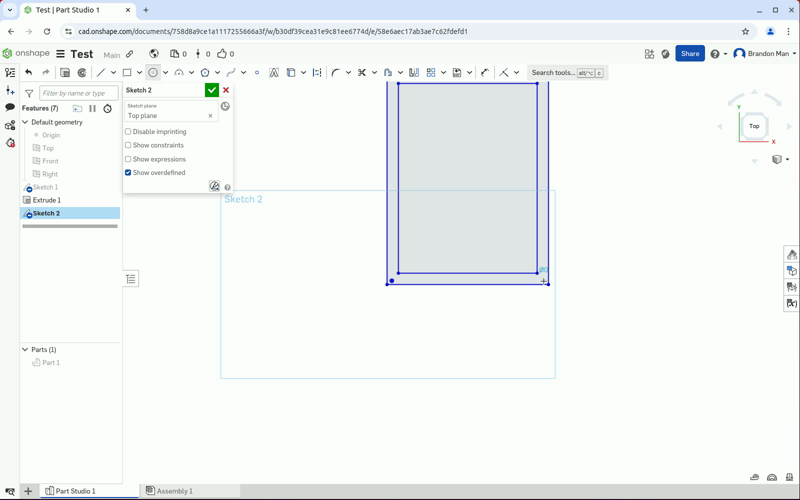
scroll(-6)
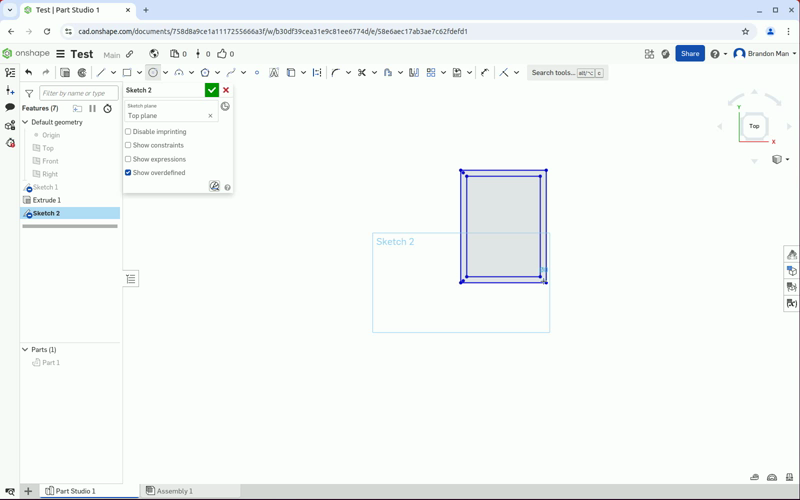
key_up(shift)
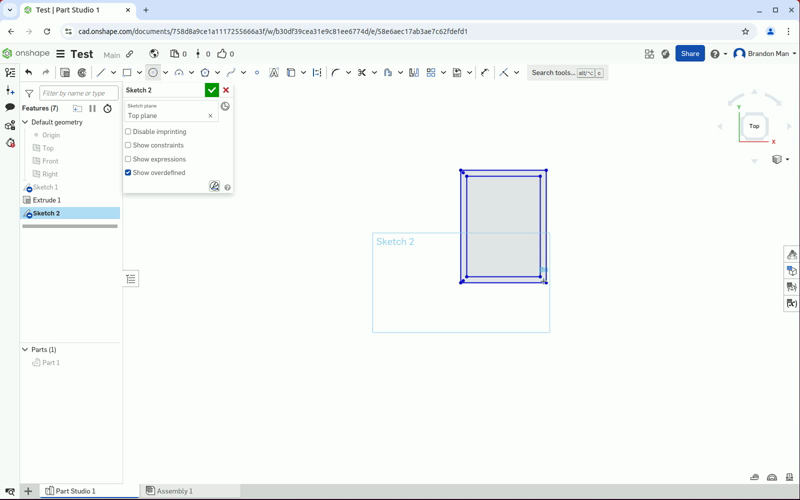
mouse_move(544, 280)
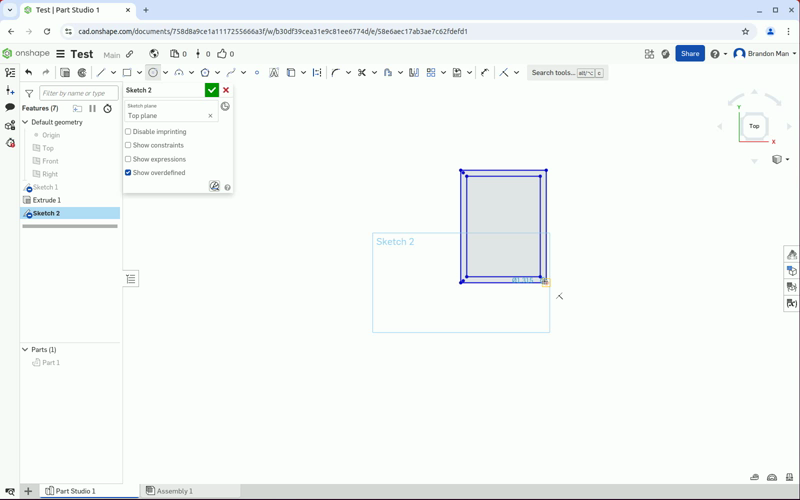
scroll(6)
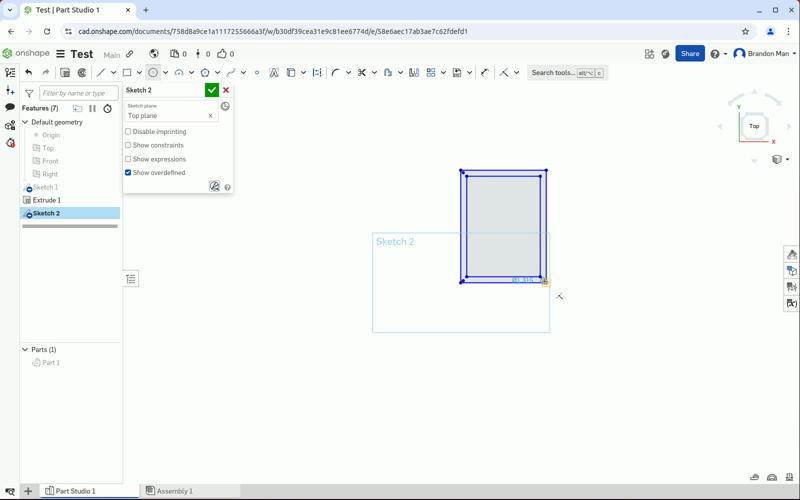
scroll(6)
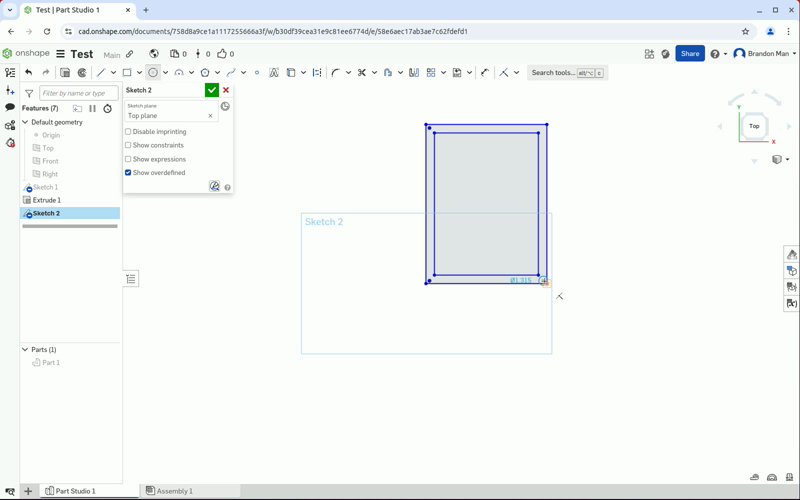
scroll(6)
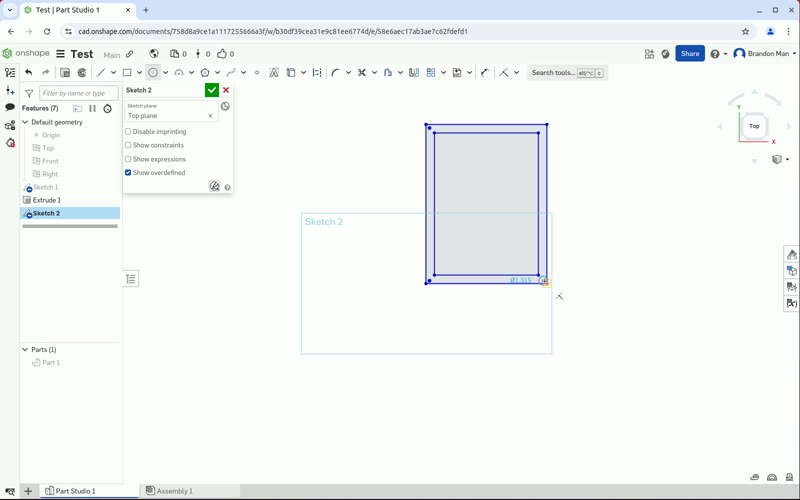
scroll(6)
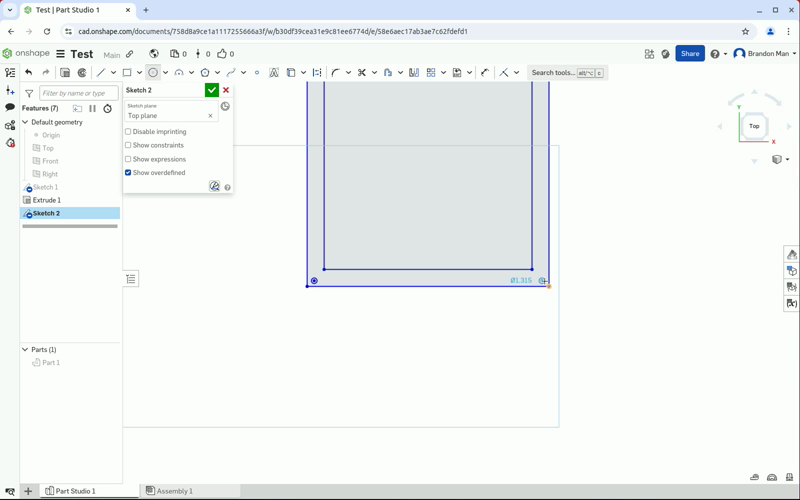
scroll(6)
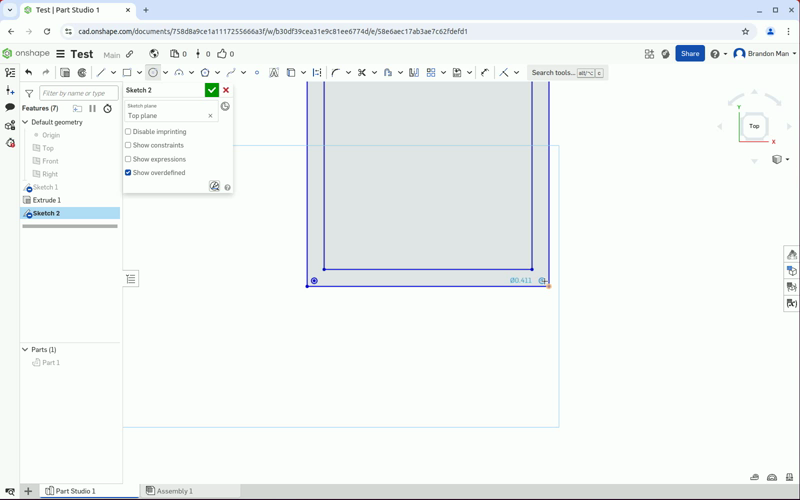
scroll(6)
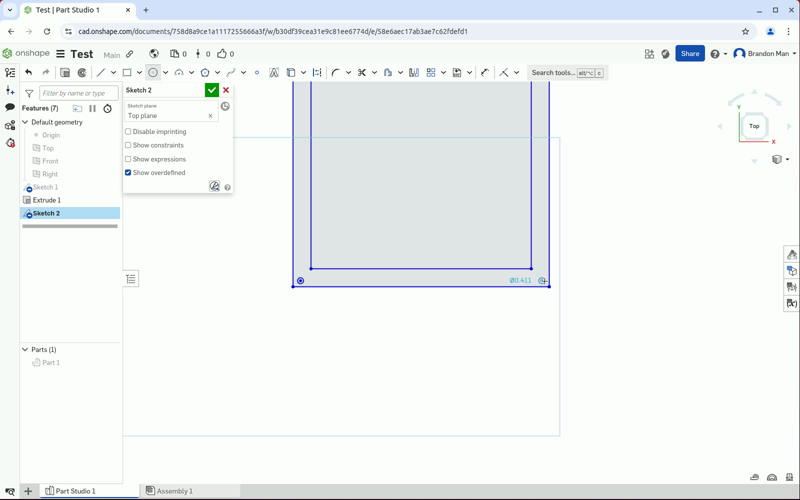
scroll(6)
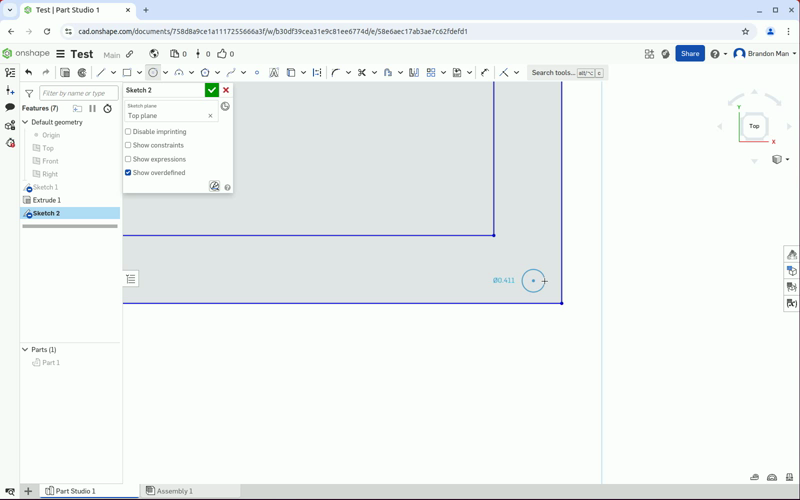
click(544, 280)
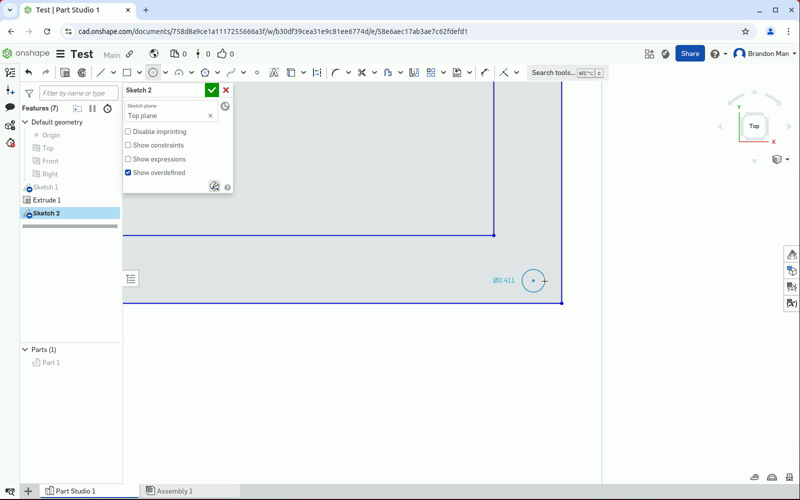
scroll(-6)
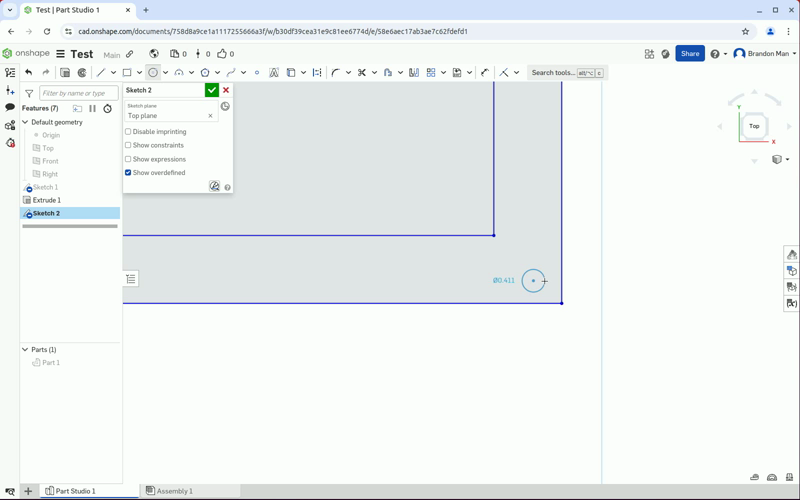
scroll(-6)
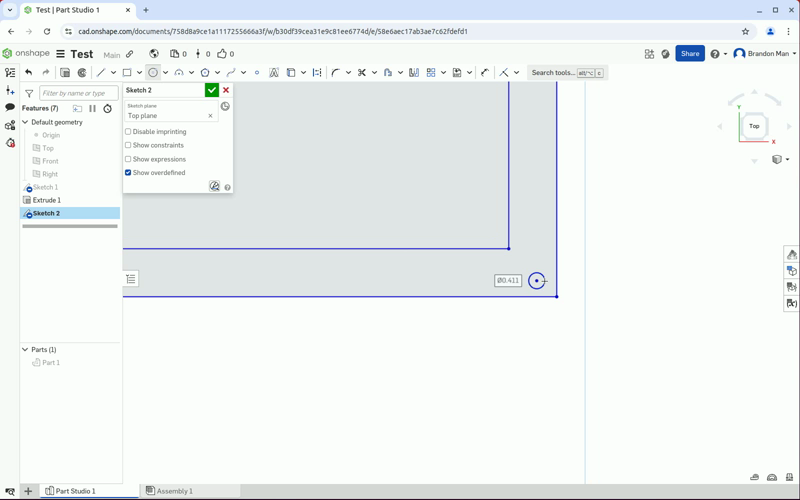
scroll(-6)
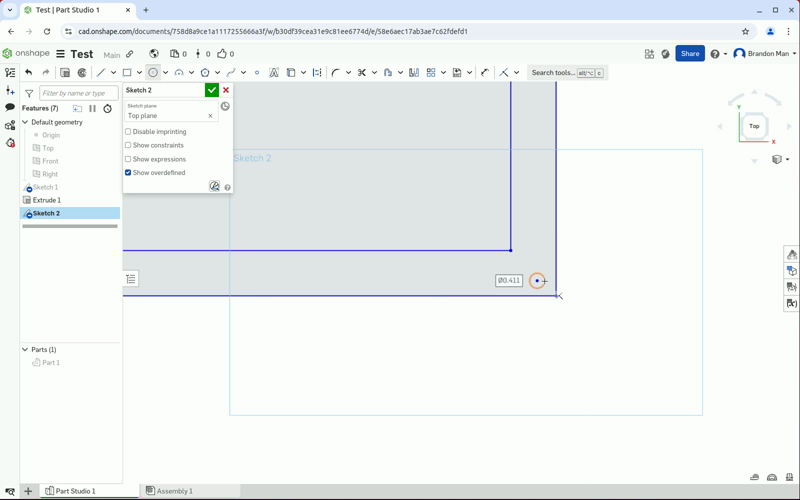
scroll(-6)
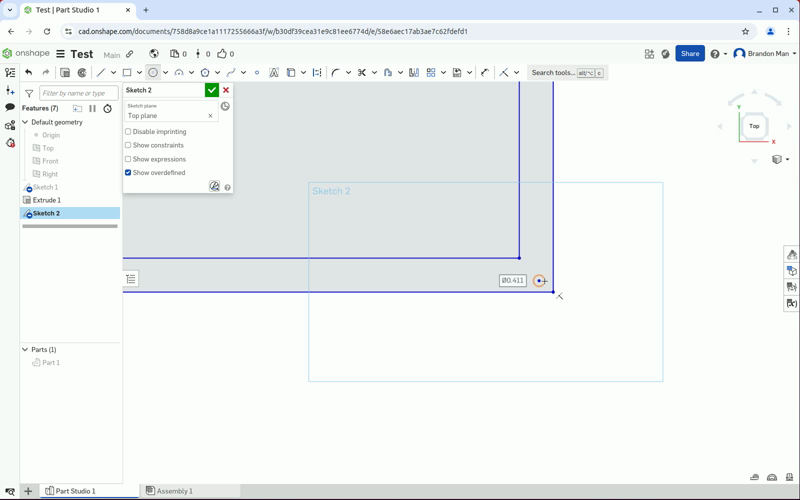
scroll(-6)
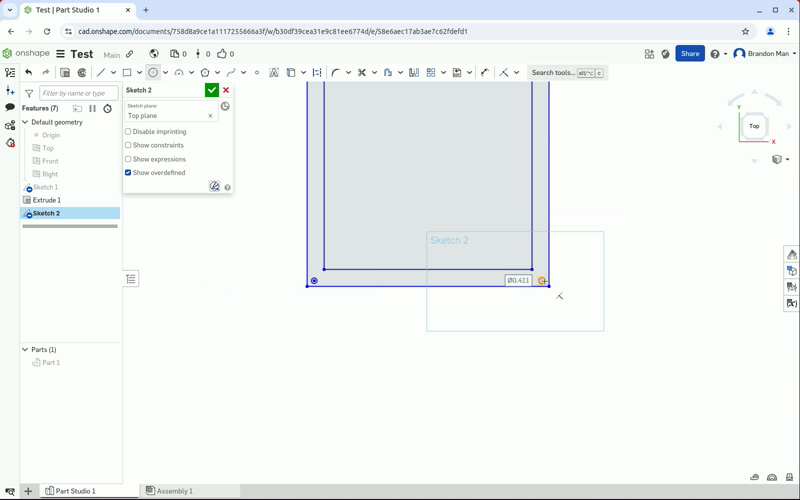
scroll(-6)
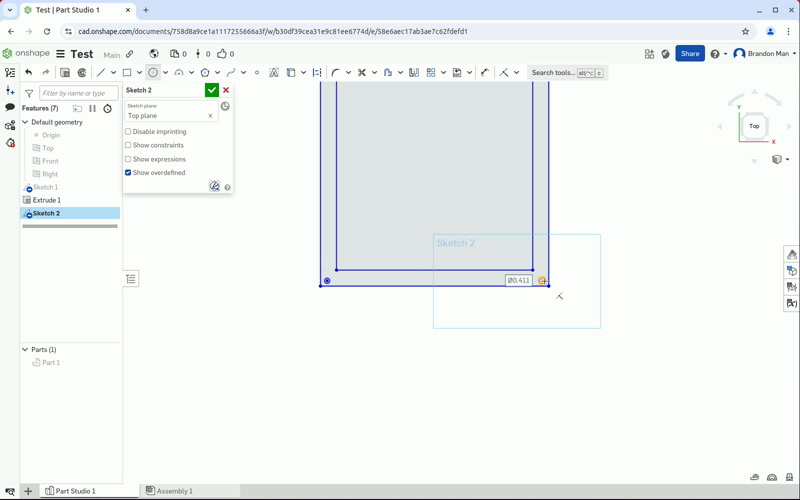
scroll(-6)
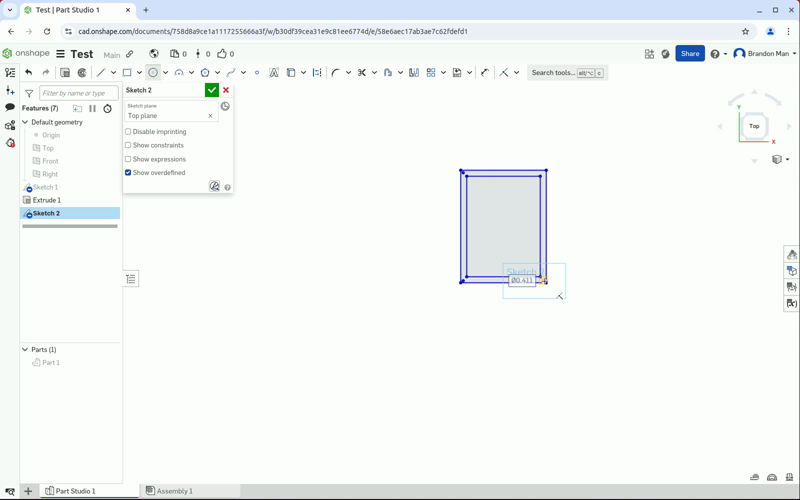
key(esc)
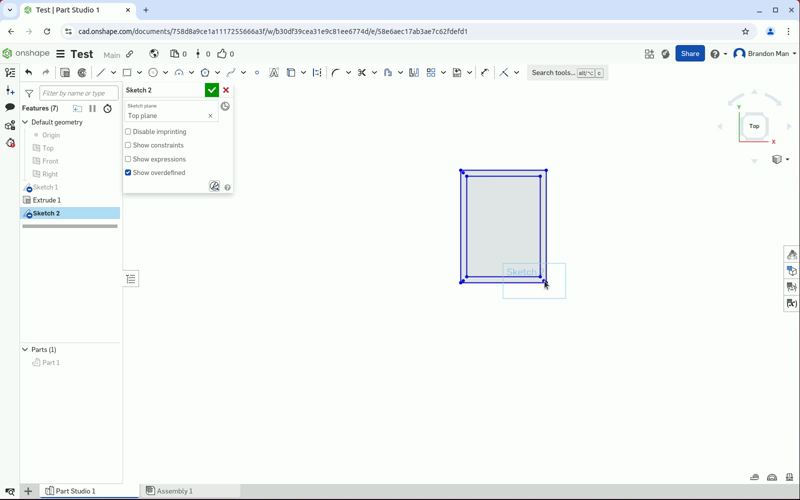
key(c)
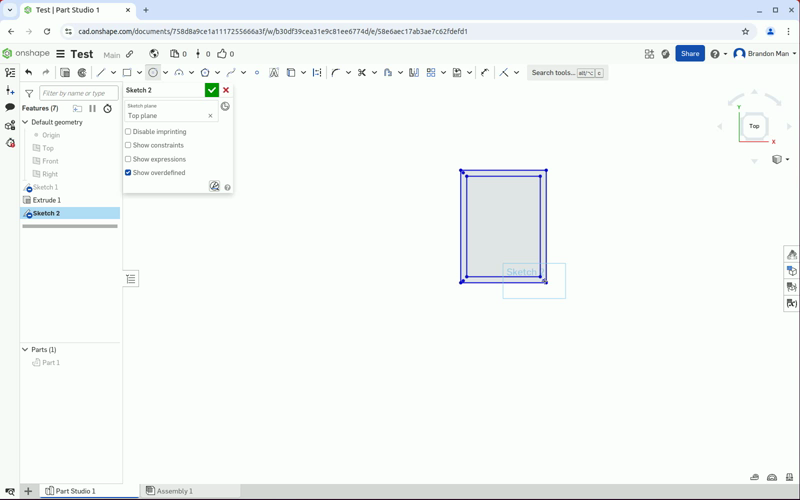
key_down(shift)
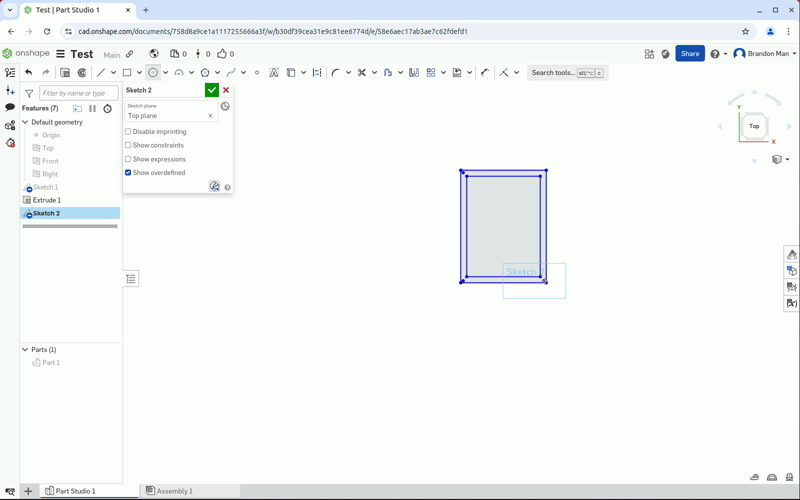
mouse_move(543, 172)
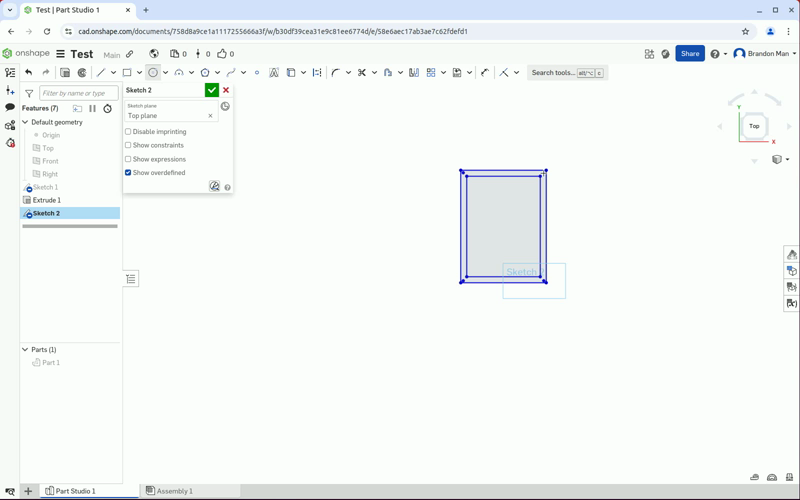
scroll(6)
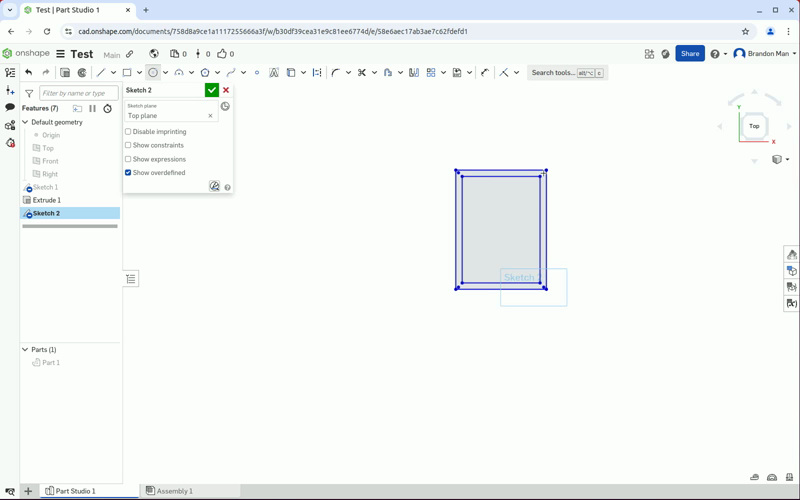
scroll(6)
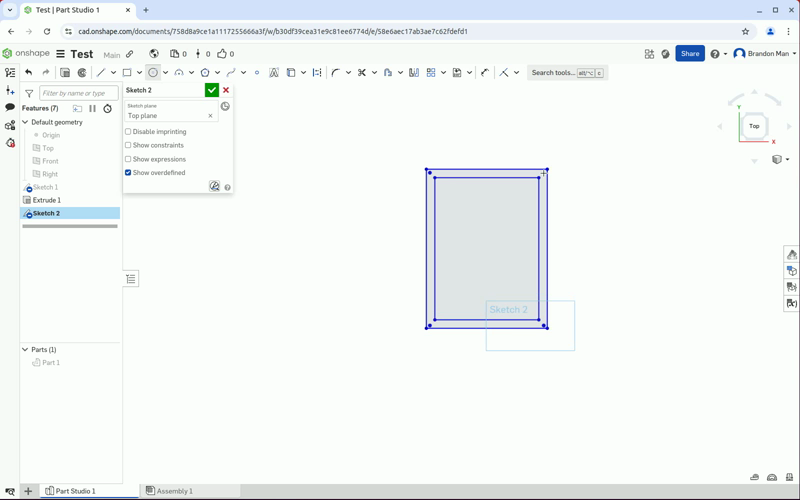
scroll(6)
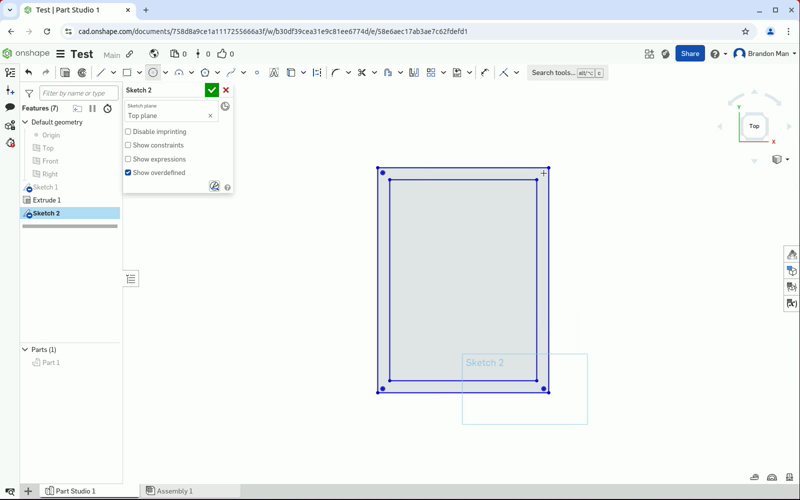
scroll(6)
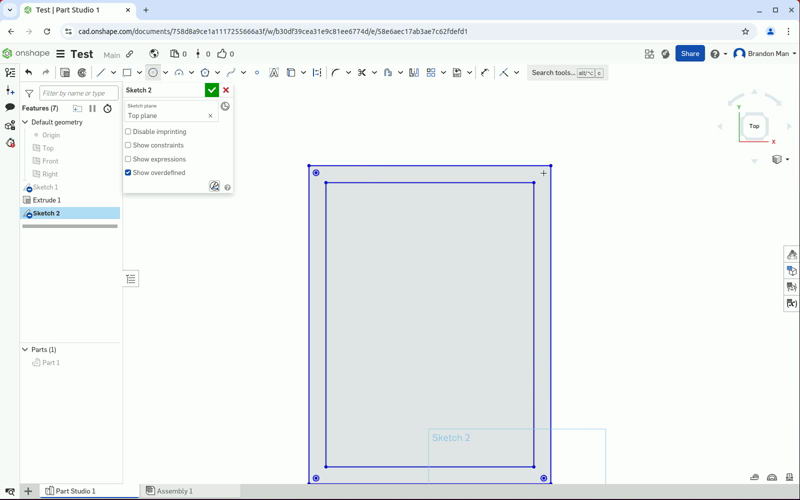
scroll(6)
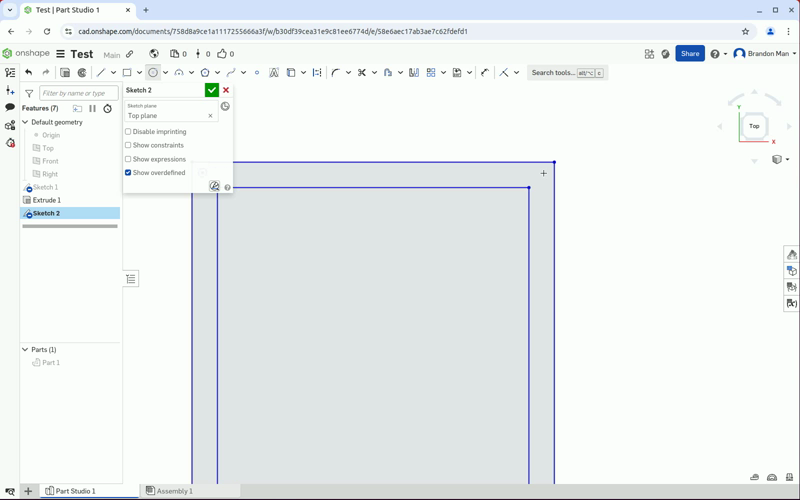
scroll(6)
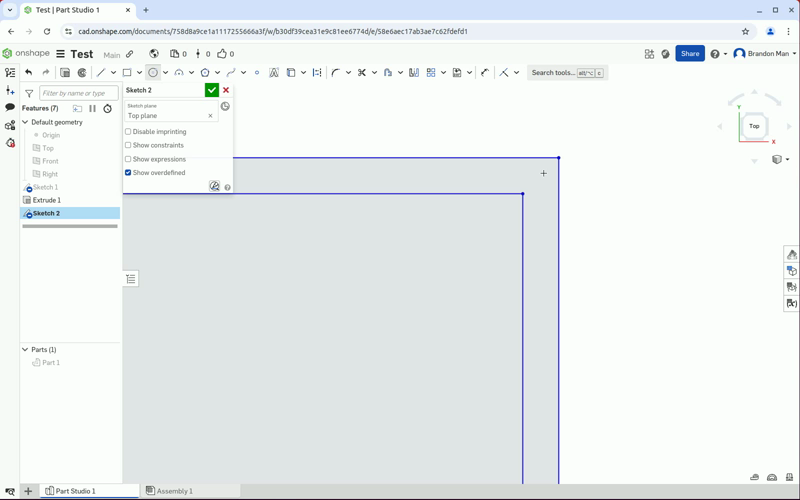
scroll(6)
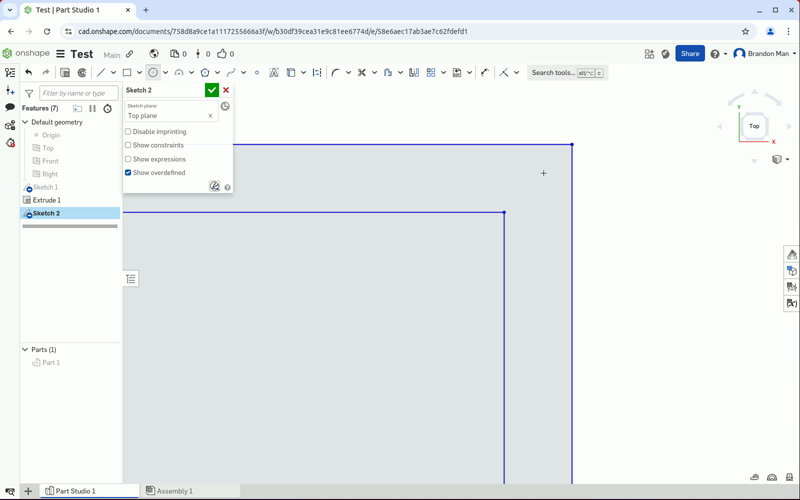
click(543, 172)
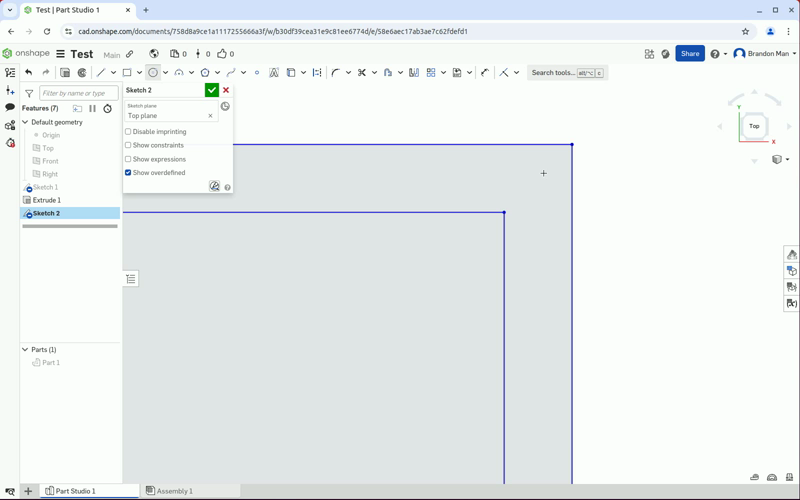
scroll(-6)
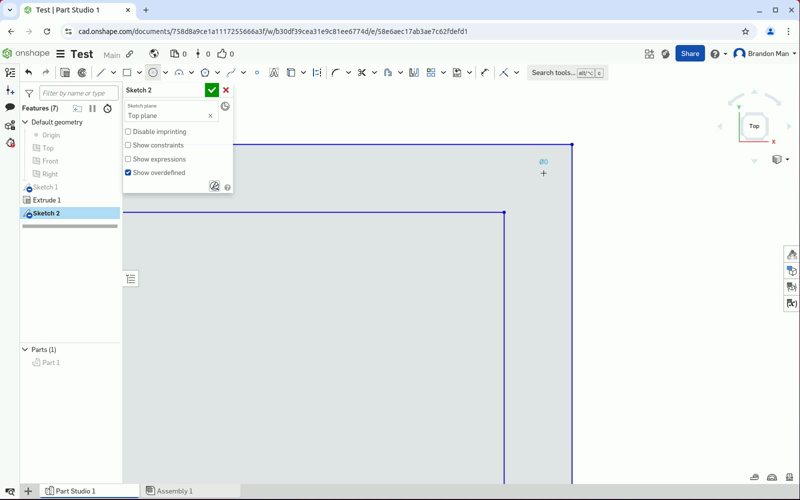
scroll(-6)
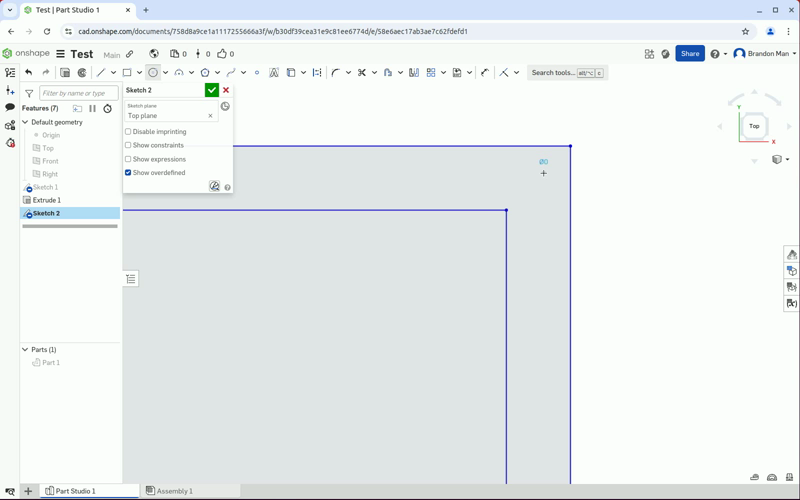
scroll(-6)
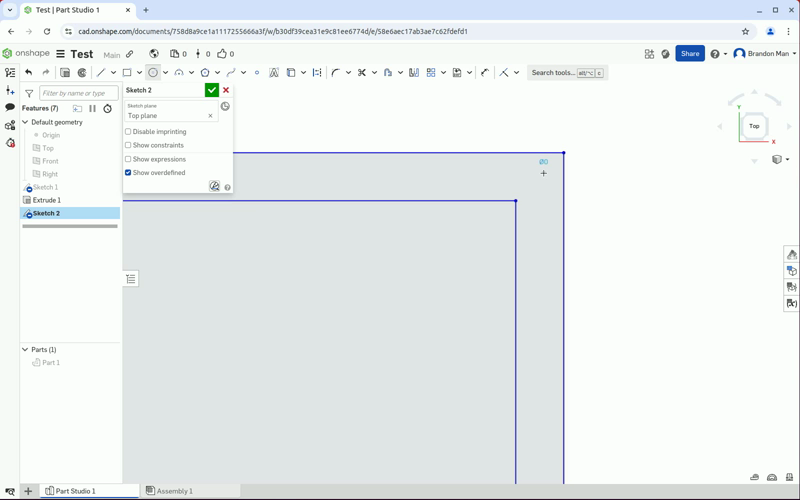
scroll(-6)
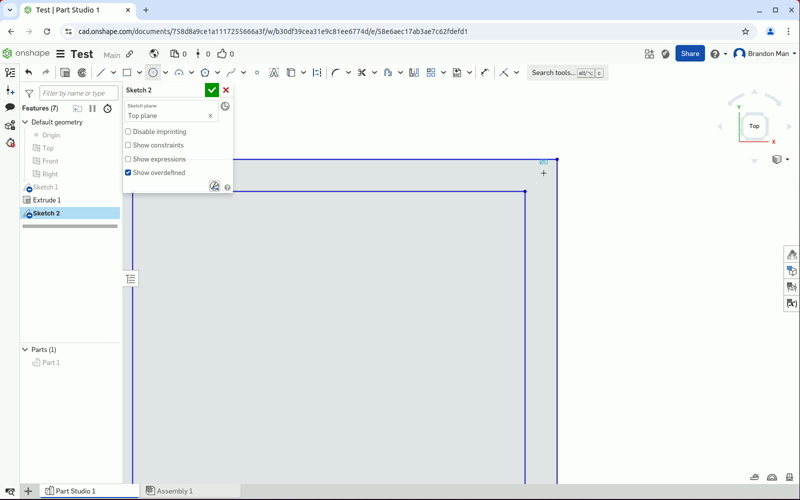
scroll(-6)
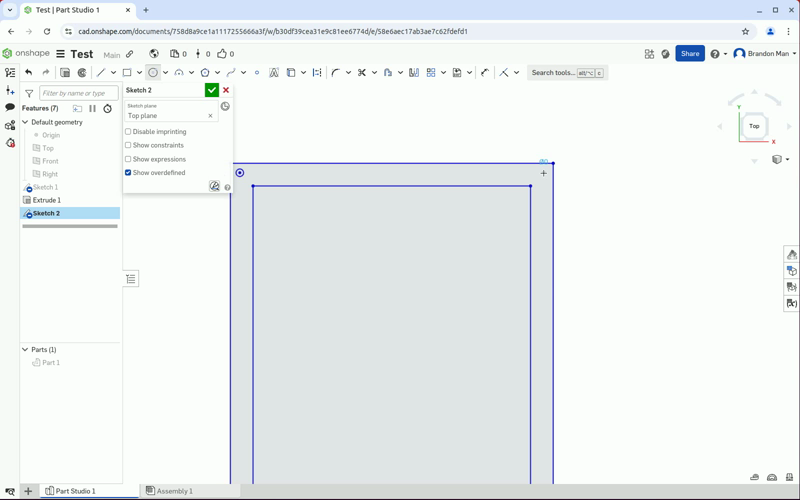
scroll(-6)
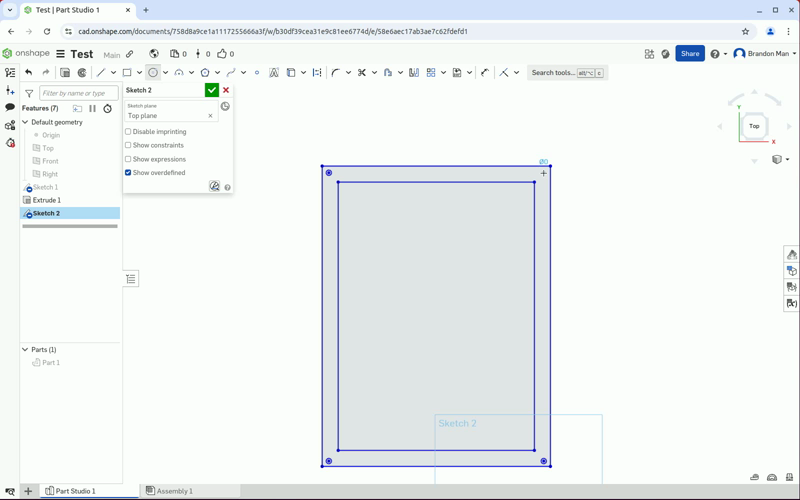
scroll(-6)
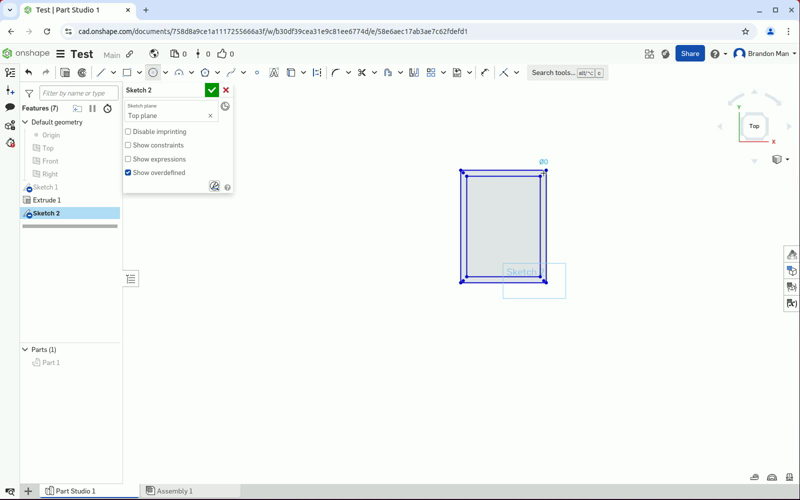
key_up(shift)
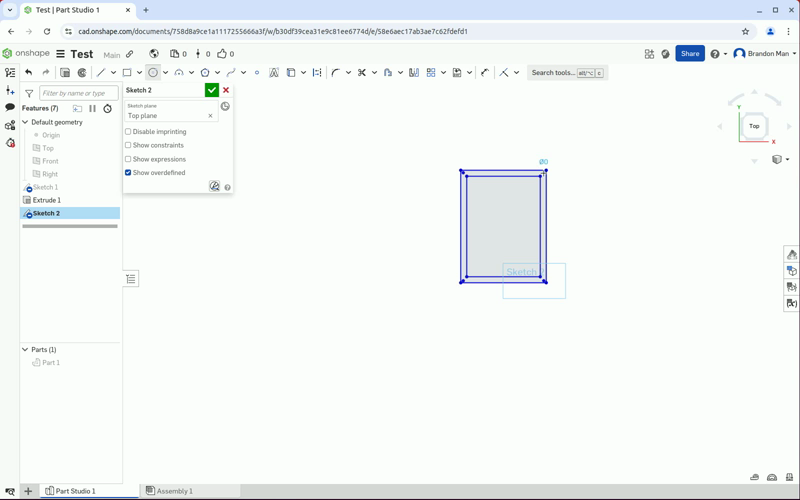
mouse_move(544, 172)
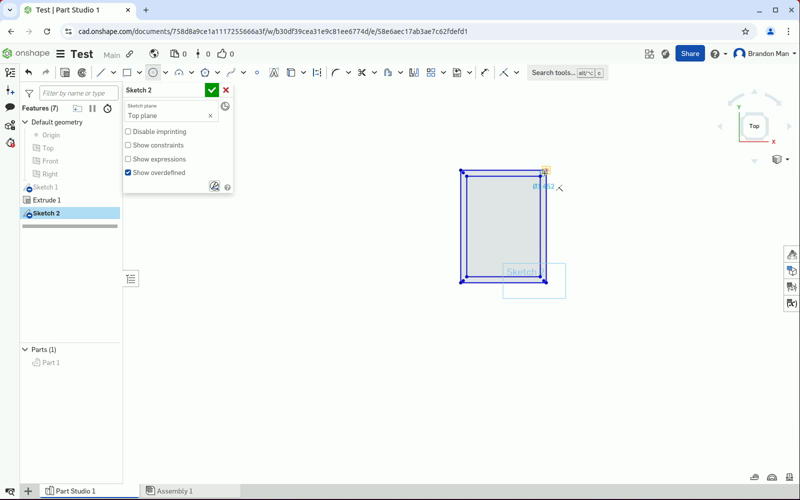
scroll(6)
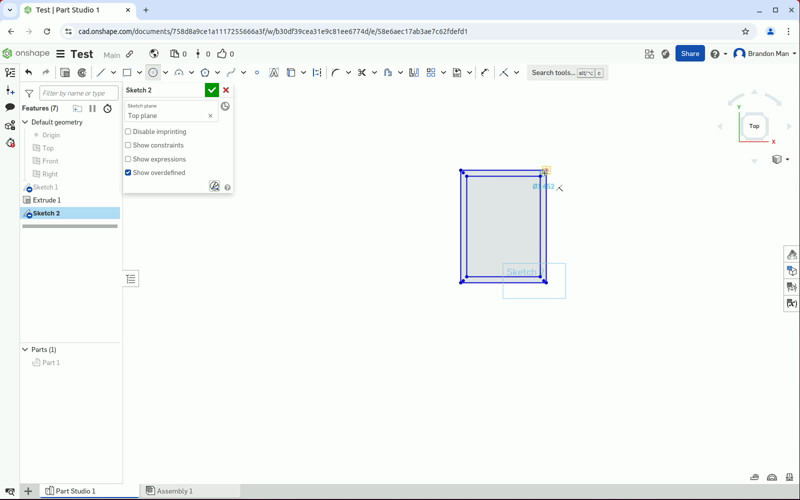
scroll(6)
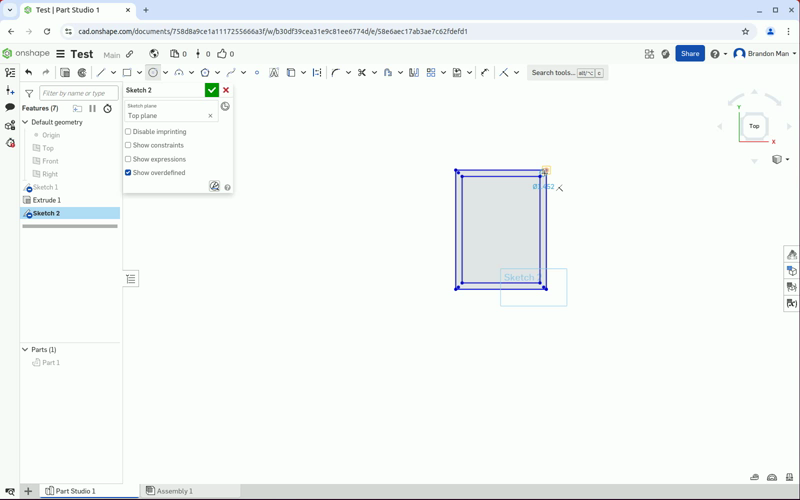
scroll(6)
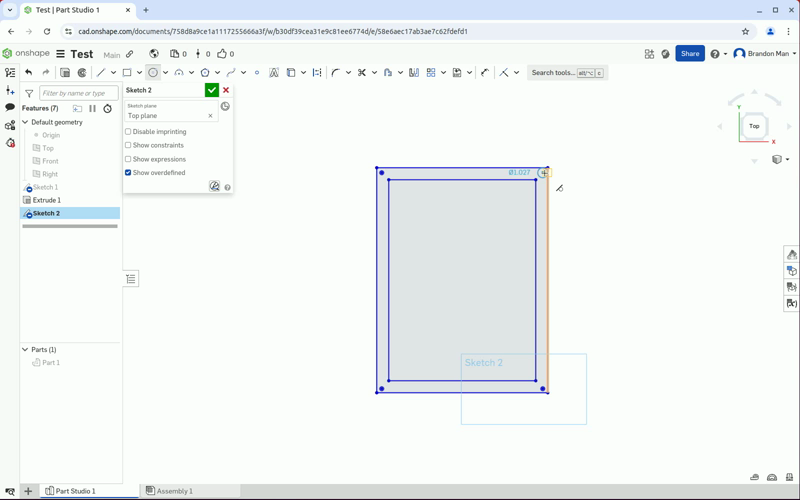
scroll(6)
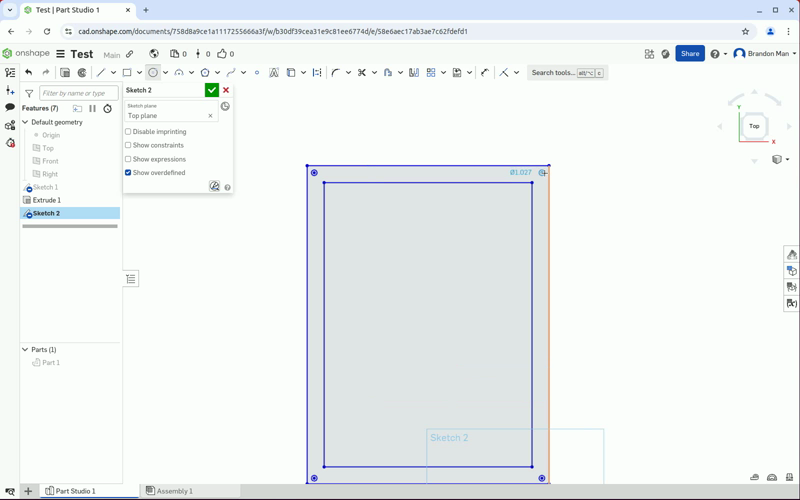
scroll(6)
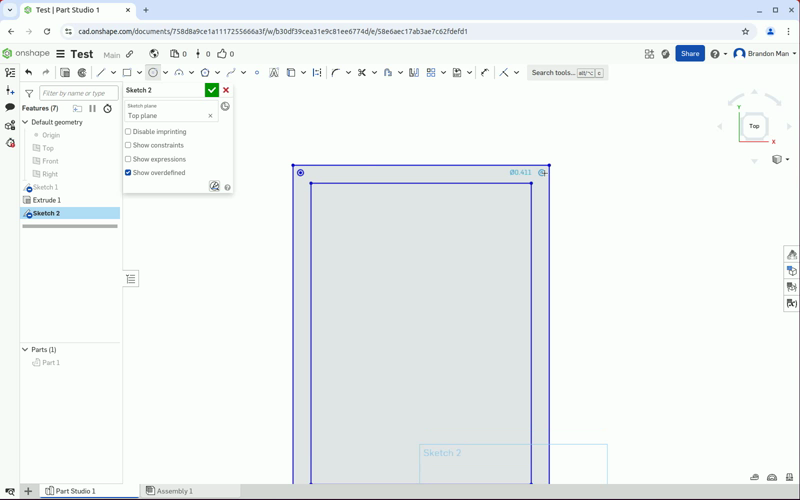
scroll(6)
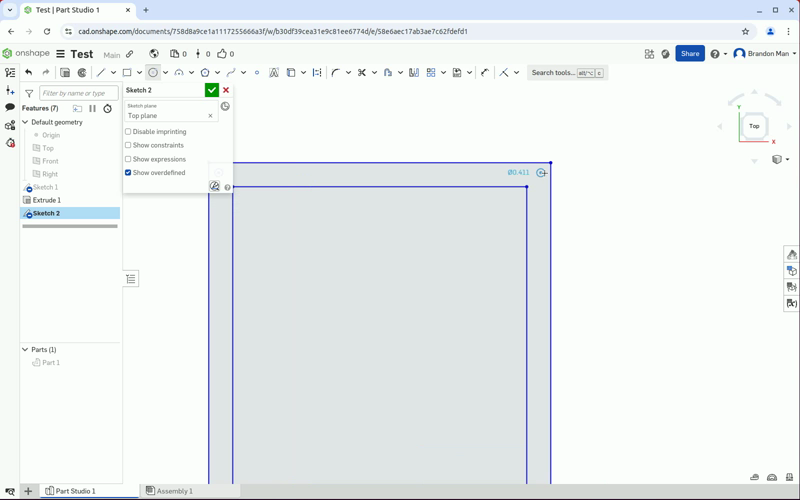
scroll(6)
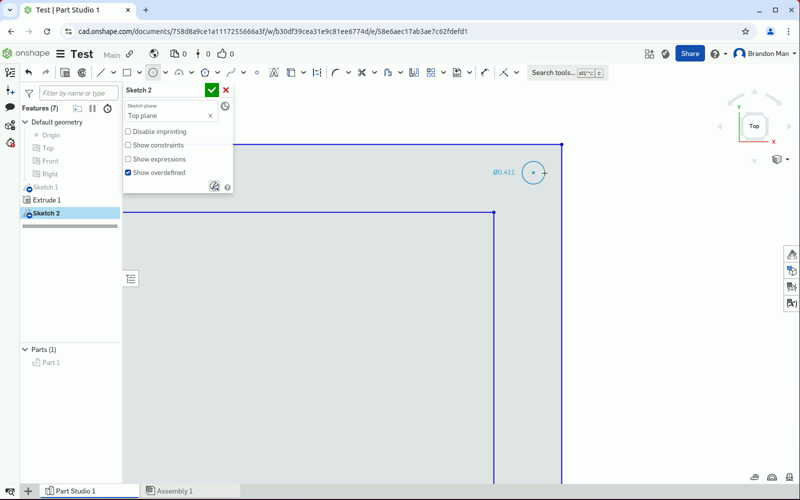
click(544, 172)
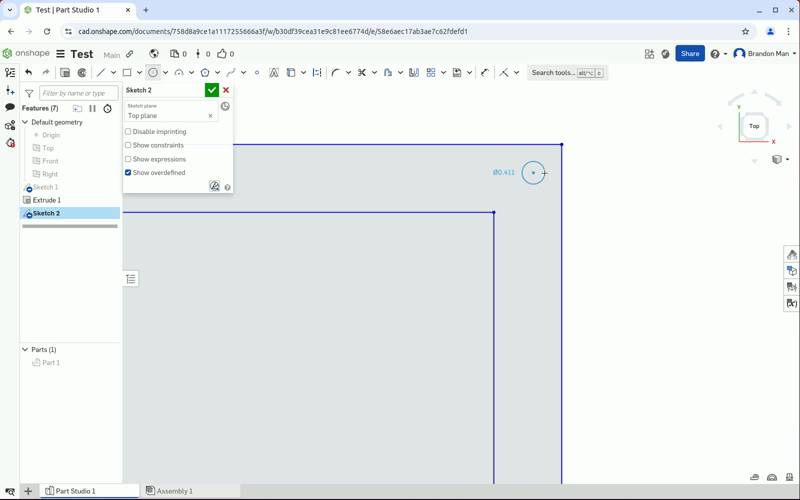
scroll(-6)
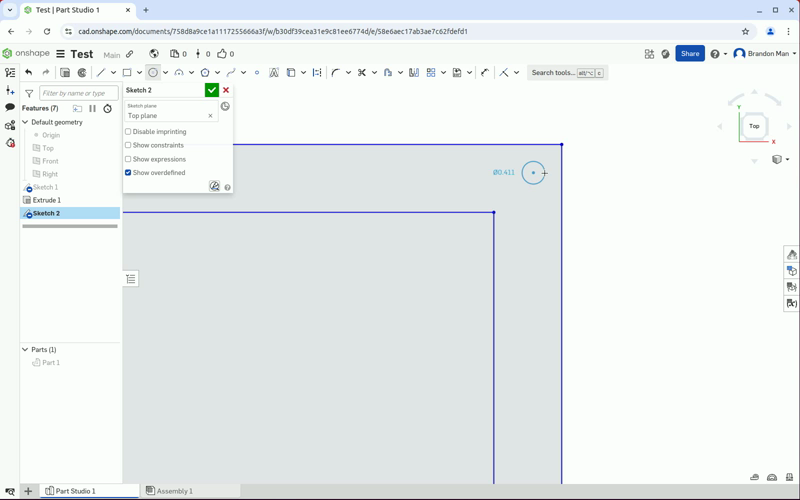
scroll(-6)
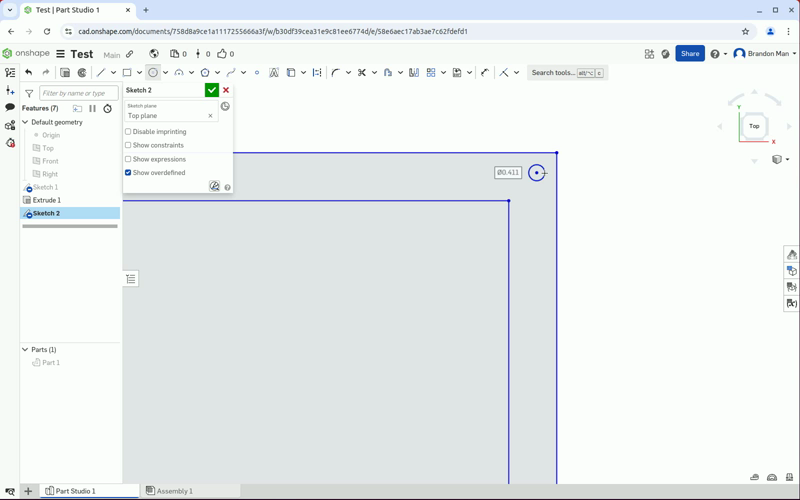
scroll(-6)
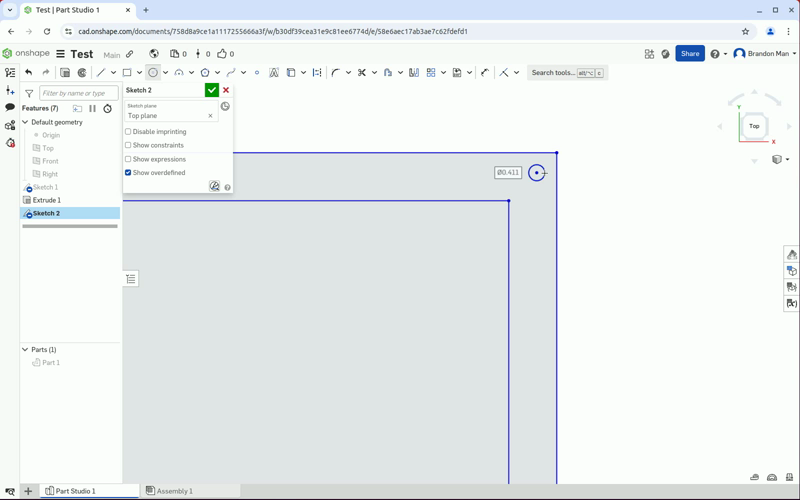
scroll(-6)
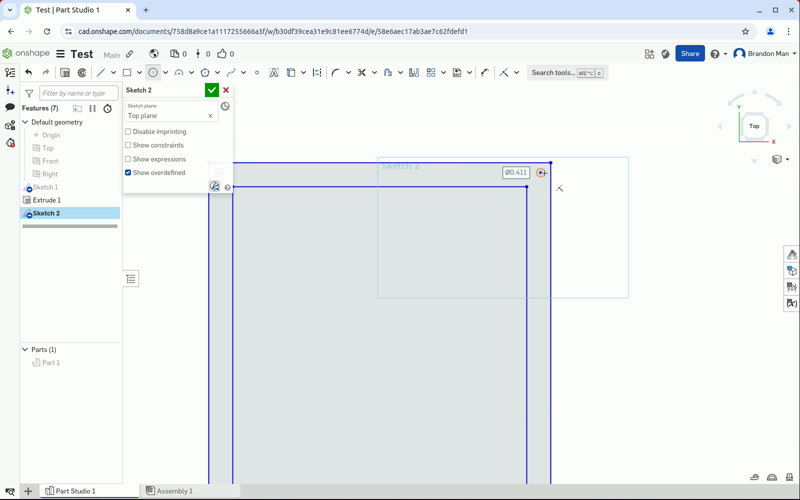
scroll(-6)
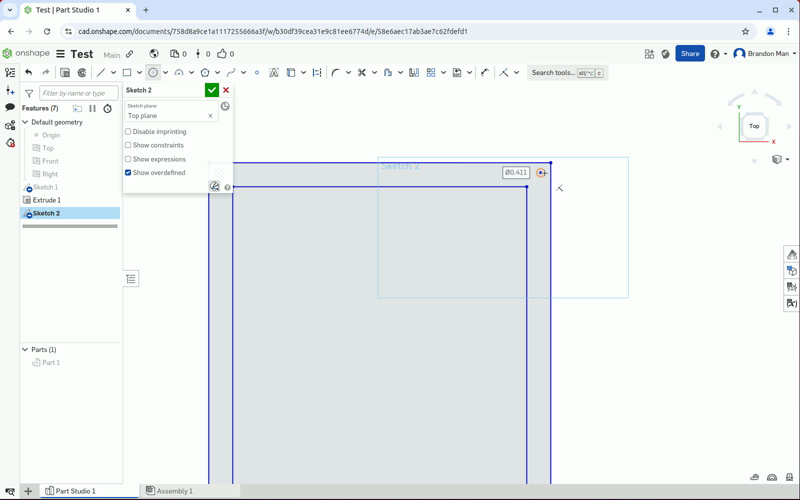
scroll(-6)
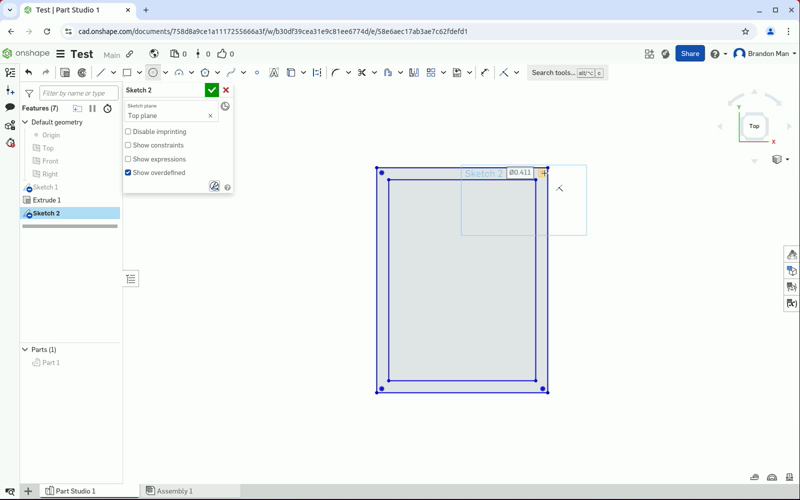
scroll(-6)
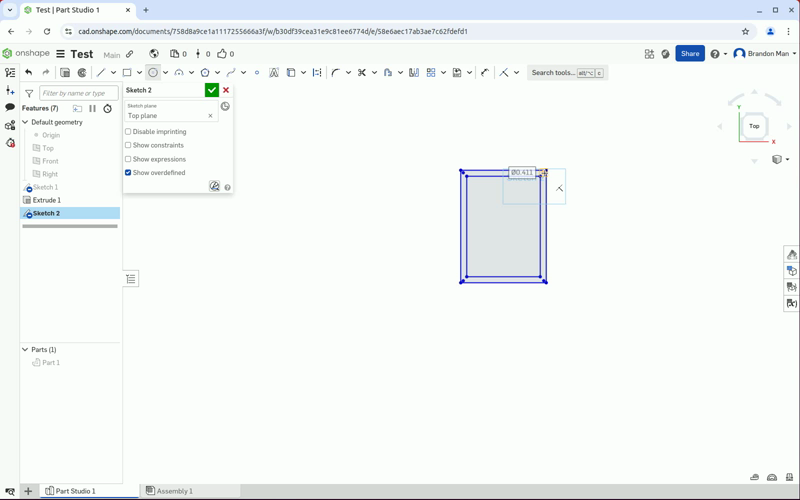
key(esc)
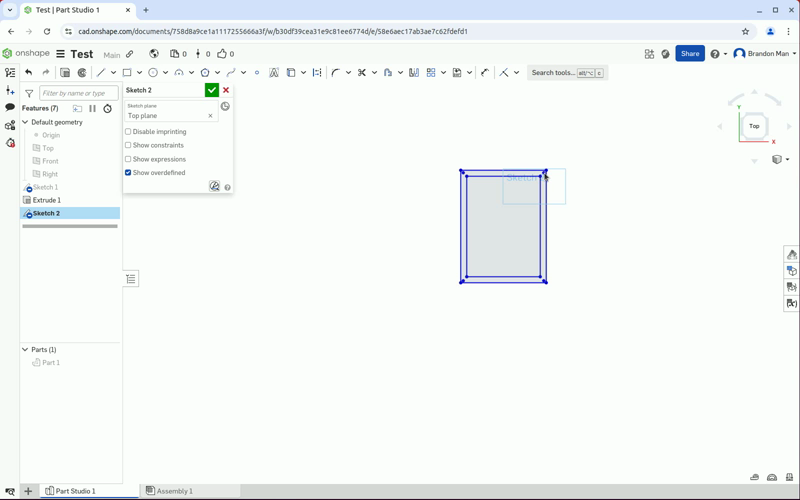
mouse_move(534, 174)
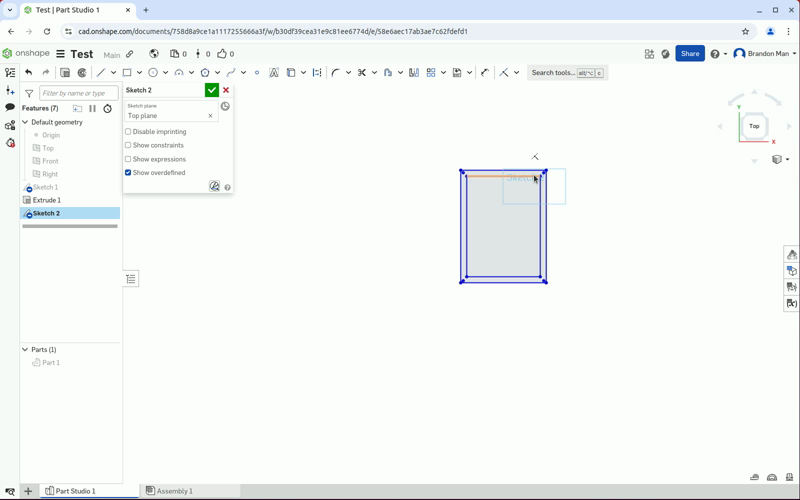
click(534, 174)
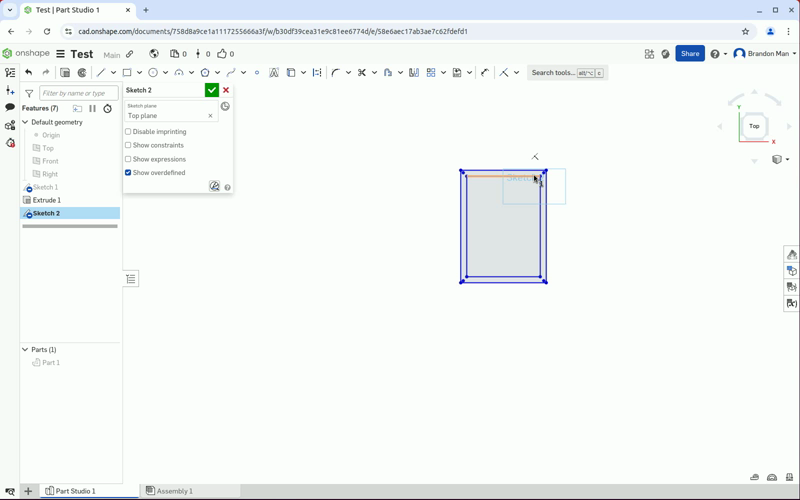
mouse_move(73, 352)
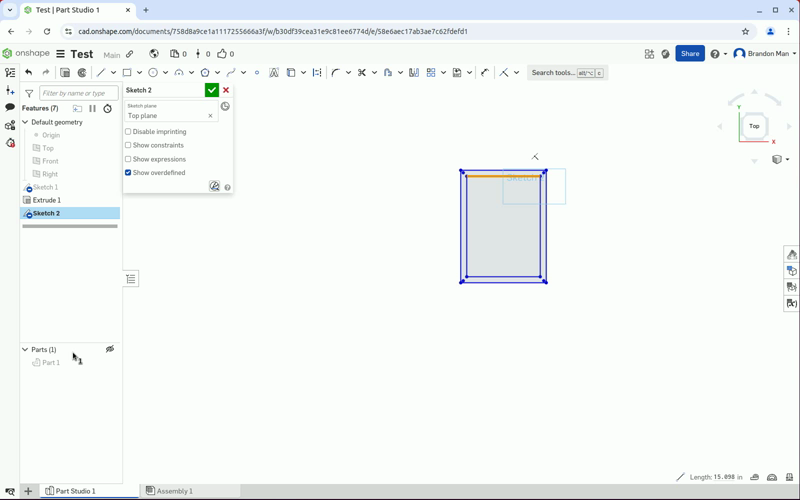
key(shift+y)
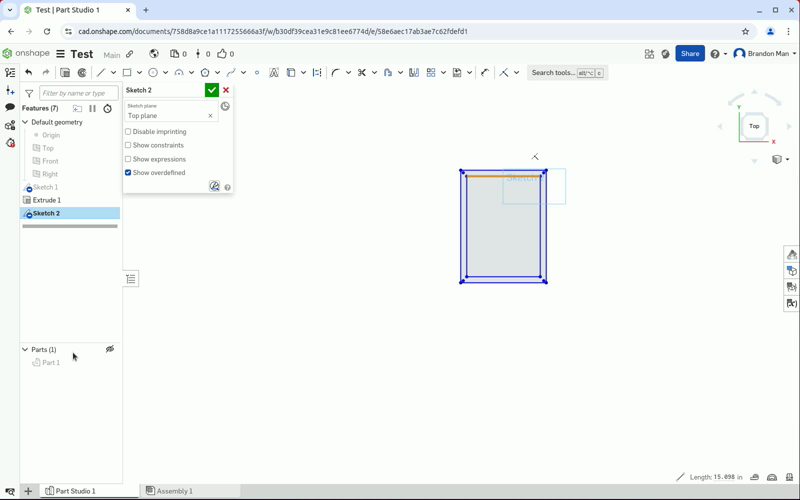
key(shift+e)
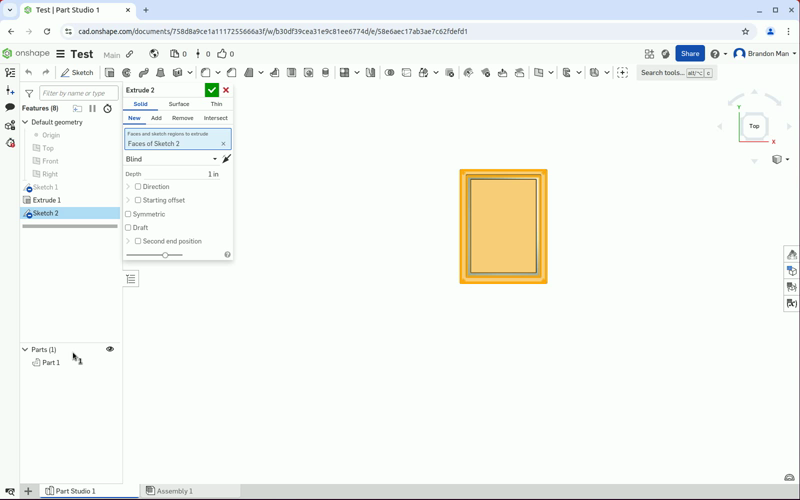
mouse_move(143, 106)
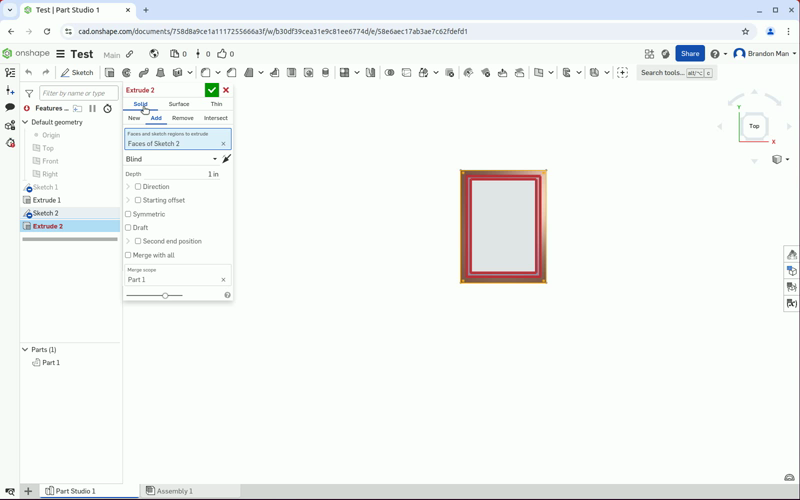
click(143, 106)
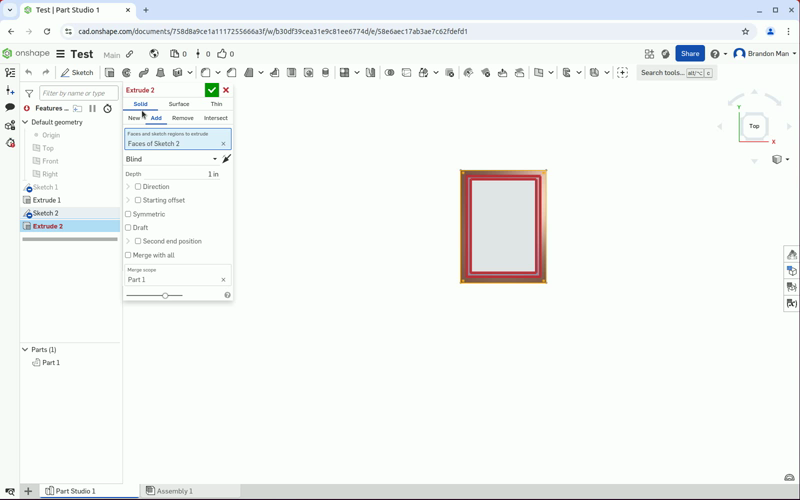
mouse_move(137, 120)
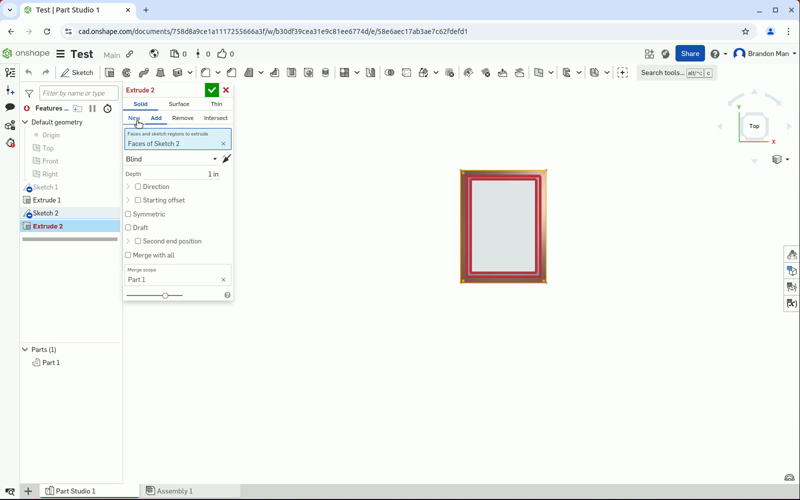
click(137, 120)
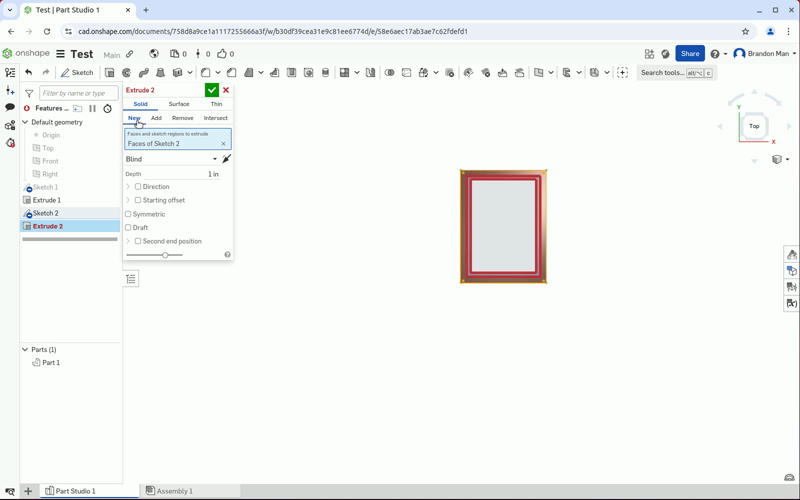
key(tab, 4)
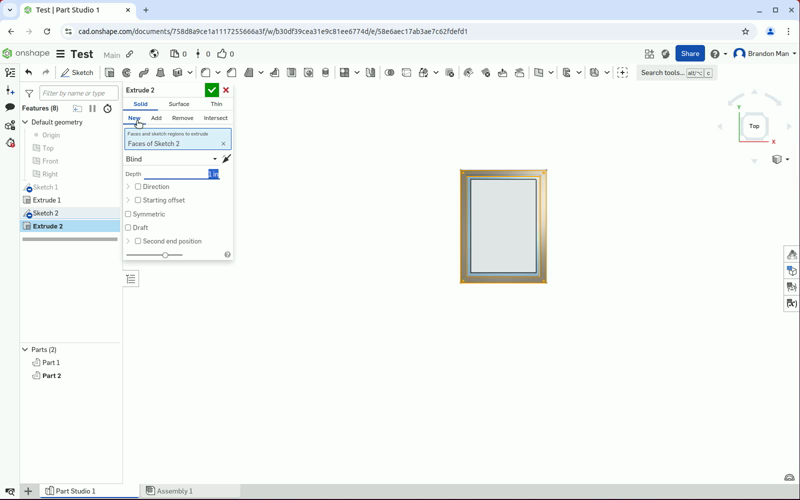
text(0.241)
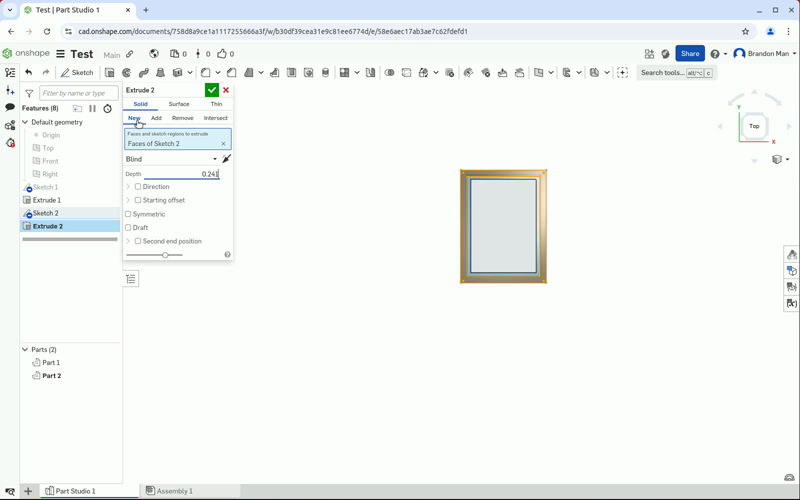
key(enter)
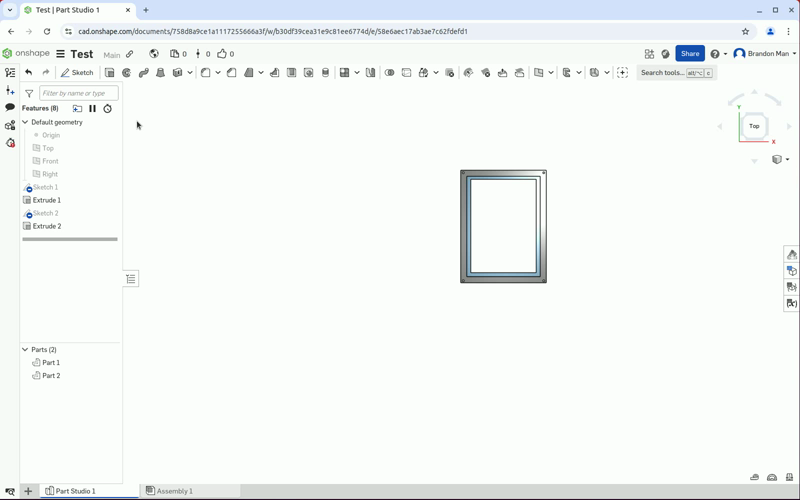
key(shift+h)
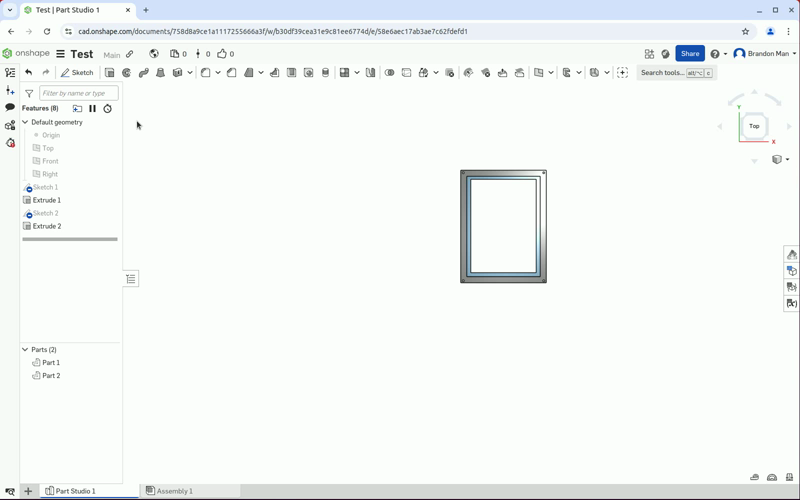
key(shift+h)
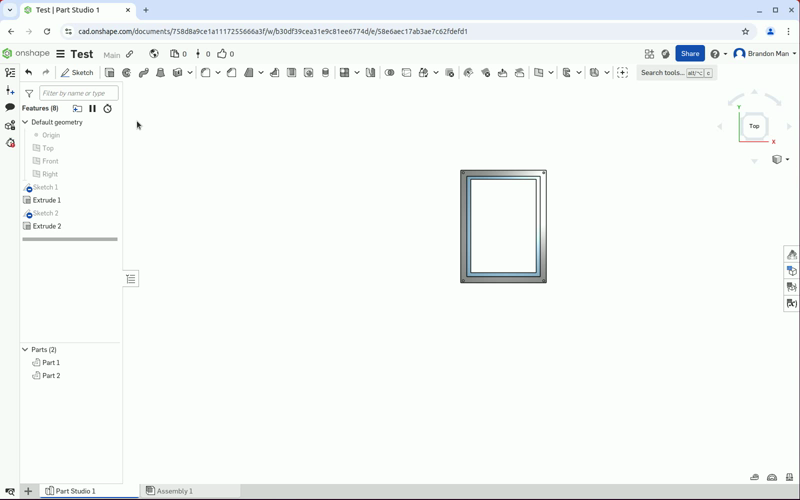
mouse_move(73, 189)
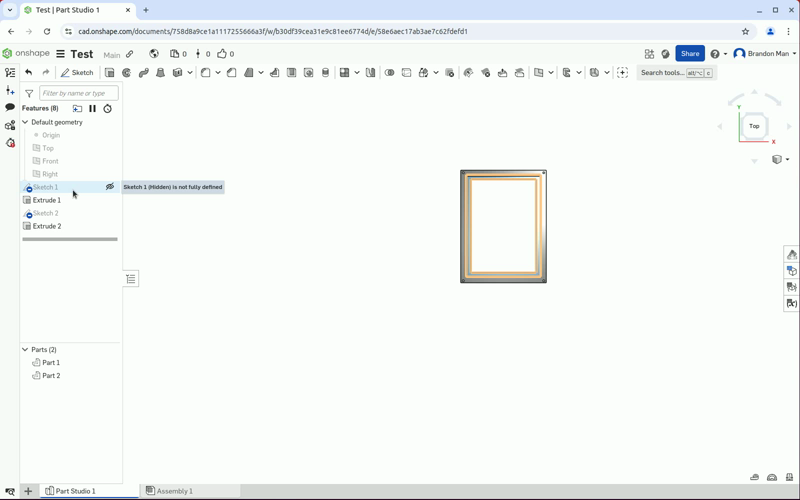
click(73, 189)
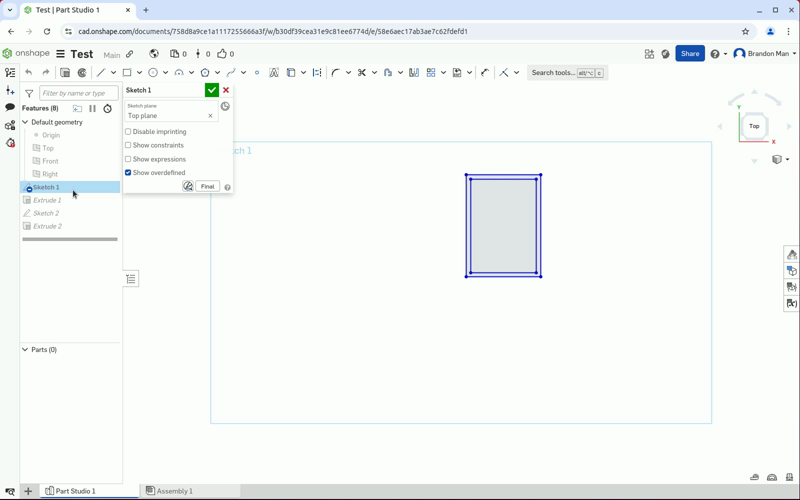
mouse_move(229, 92)
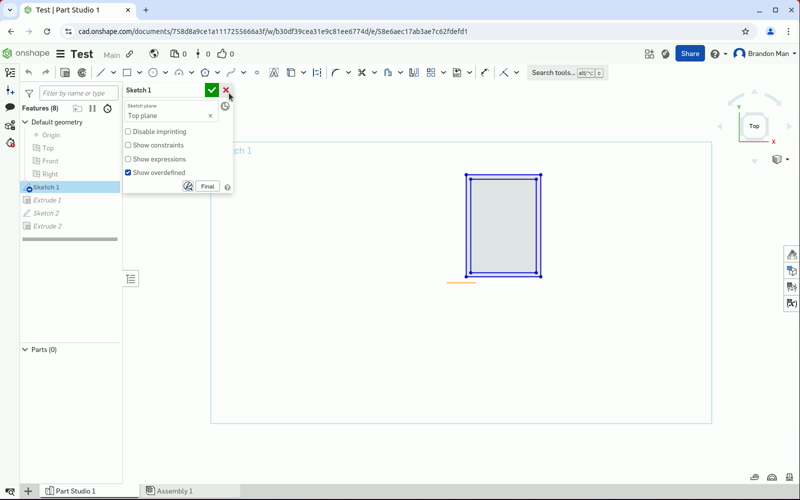
click(229, 92)
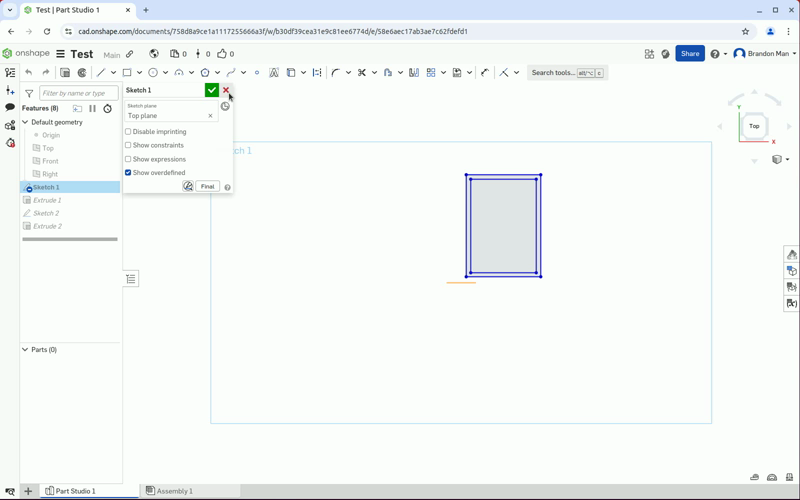
key(shift+s)
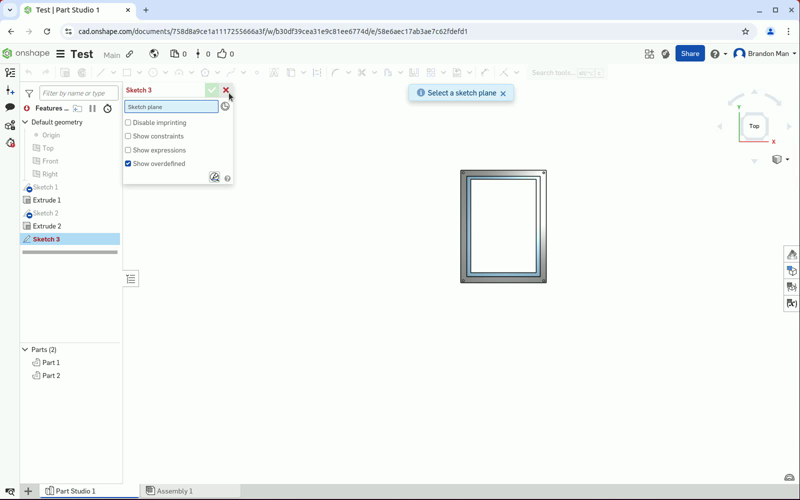
mouse_move(73, 150)
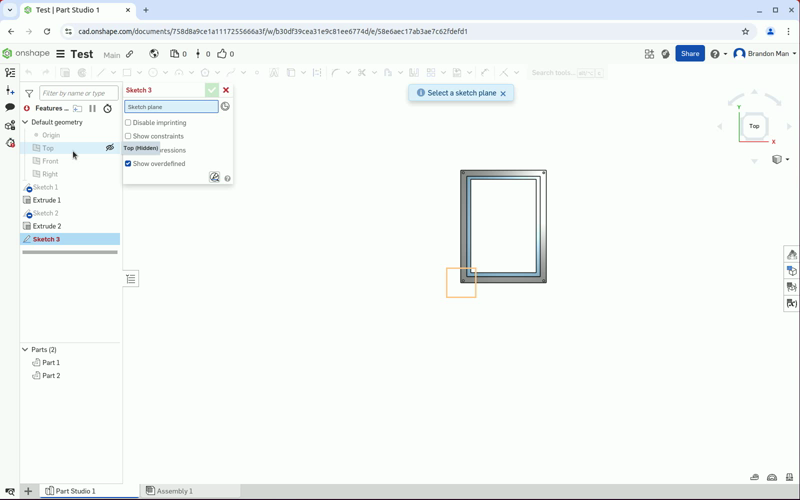
click(73, 150)
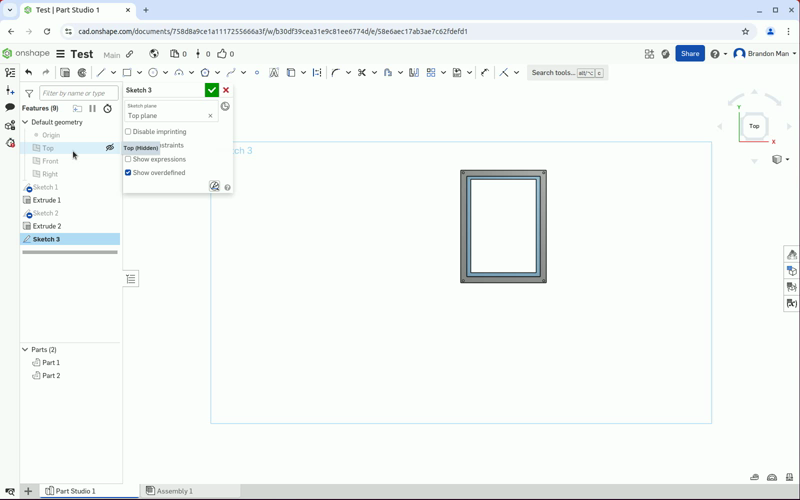
mouse_move(73, 352)
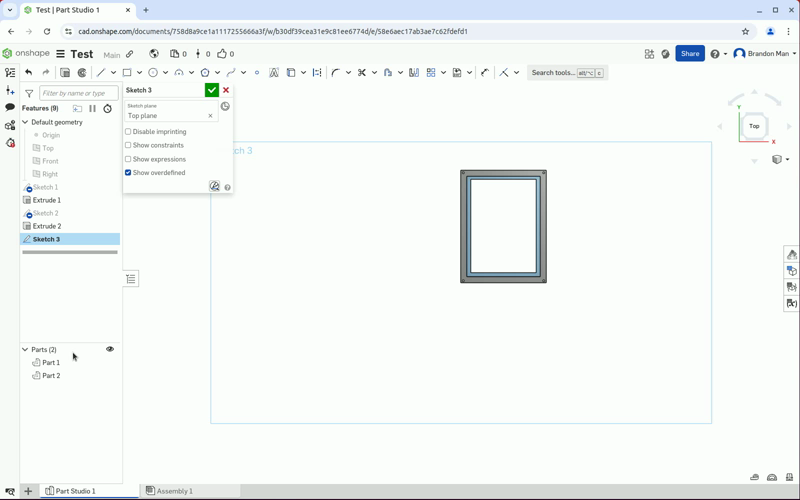
key(y)
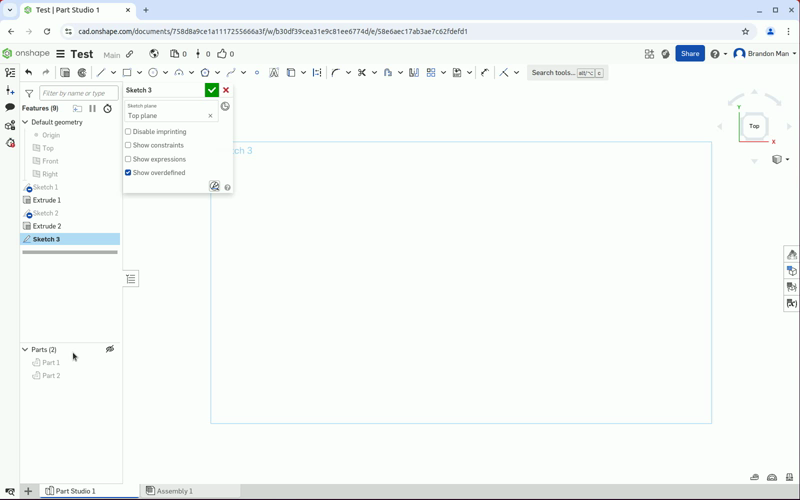
key(c)
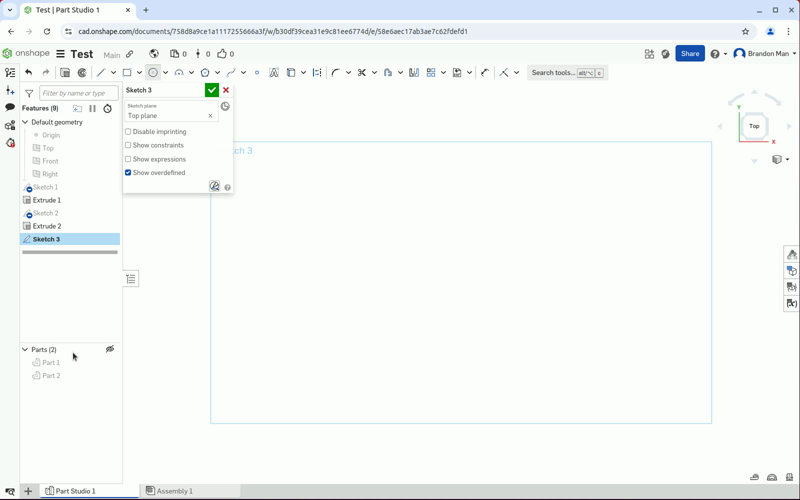
key_down(shift)
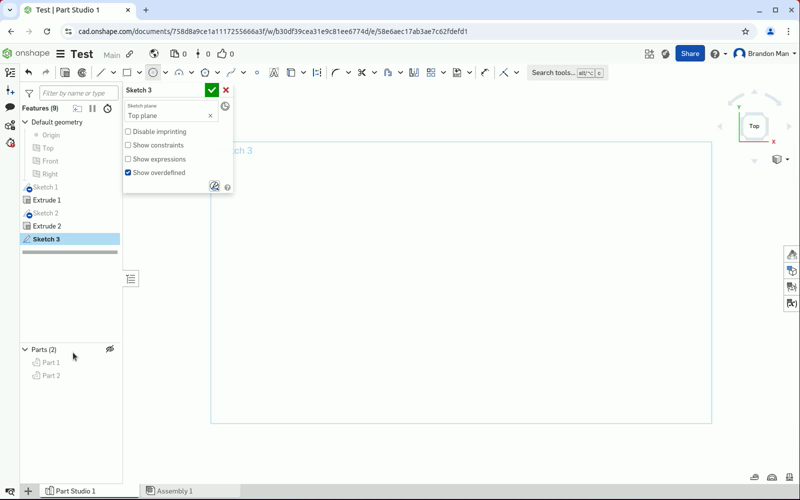
mouse_move(544, 280)
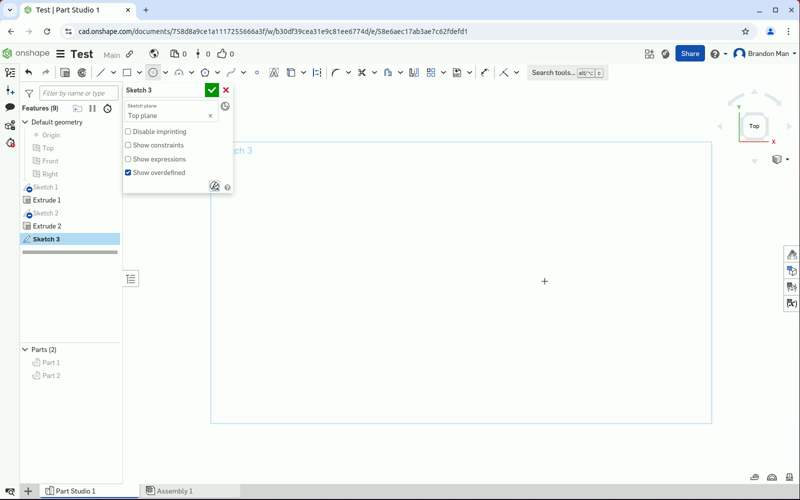
click(544, 280)
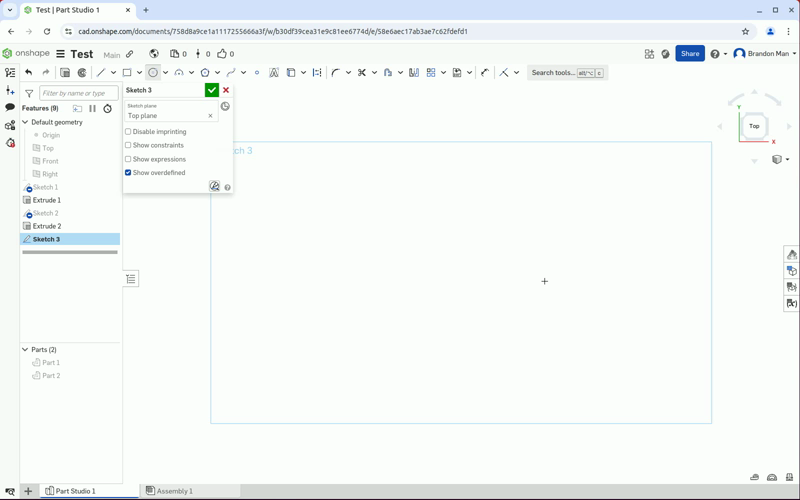
key_up(shift)
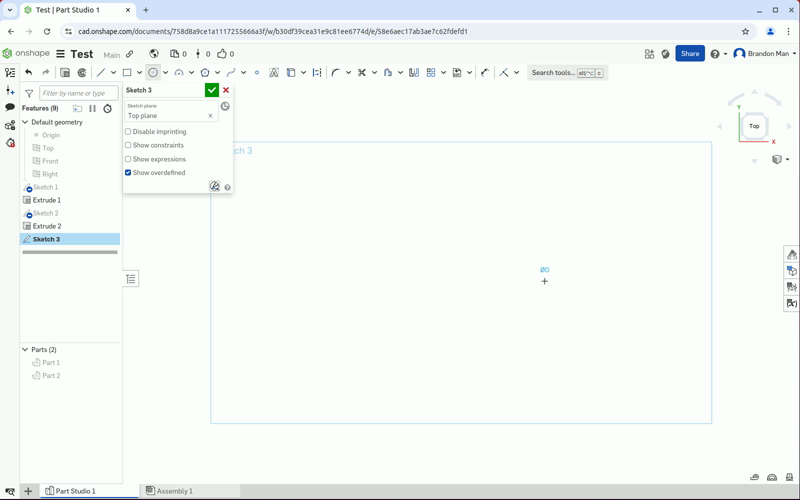
mouse_move(546, 280)
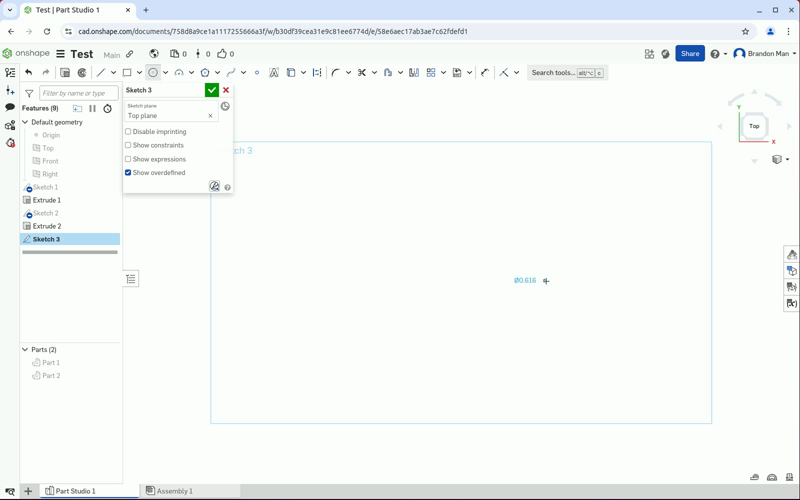
scroll(6)
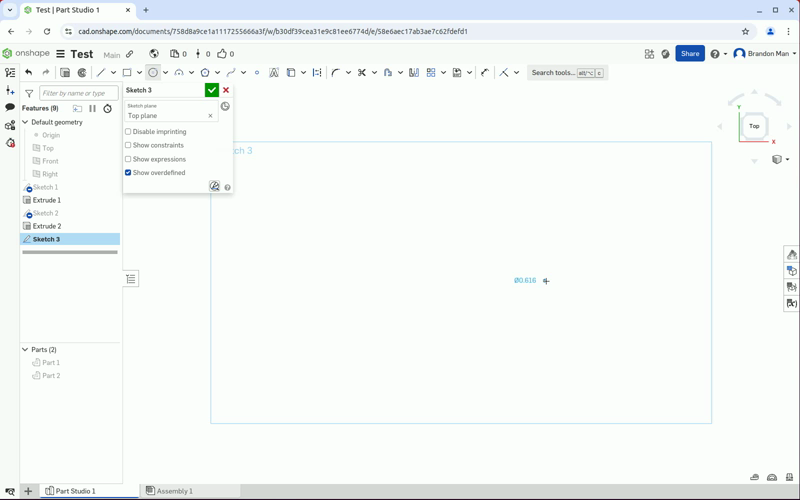
scroll(6)
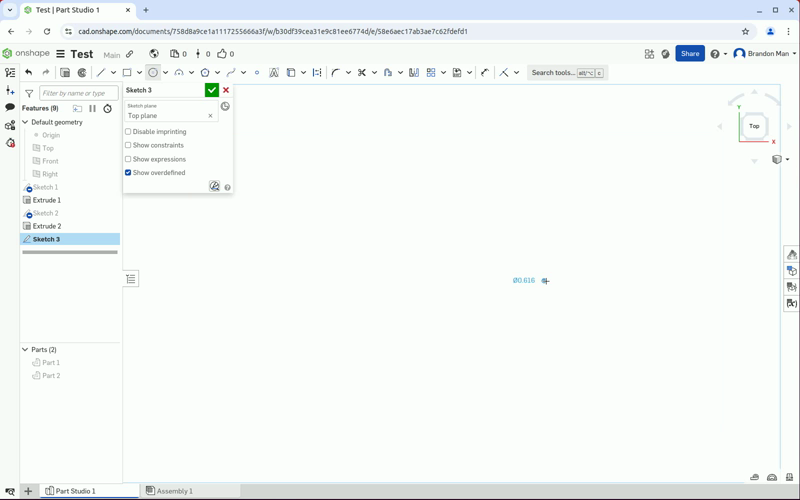
scroll(6)
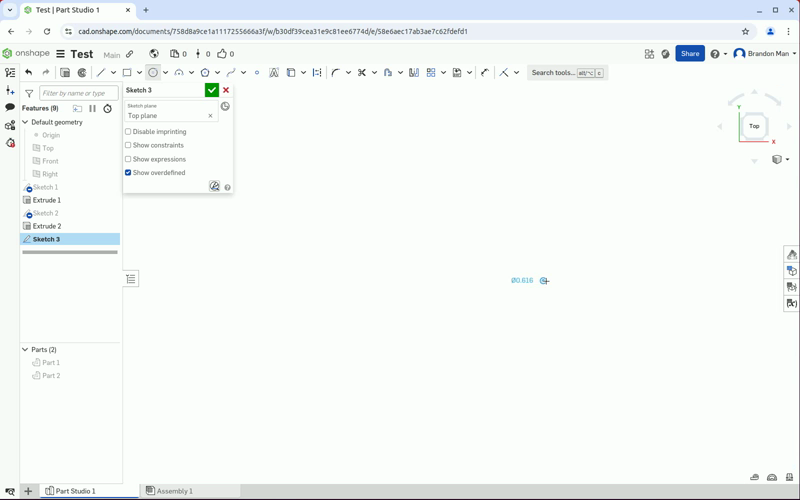
scroll(6)
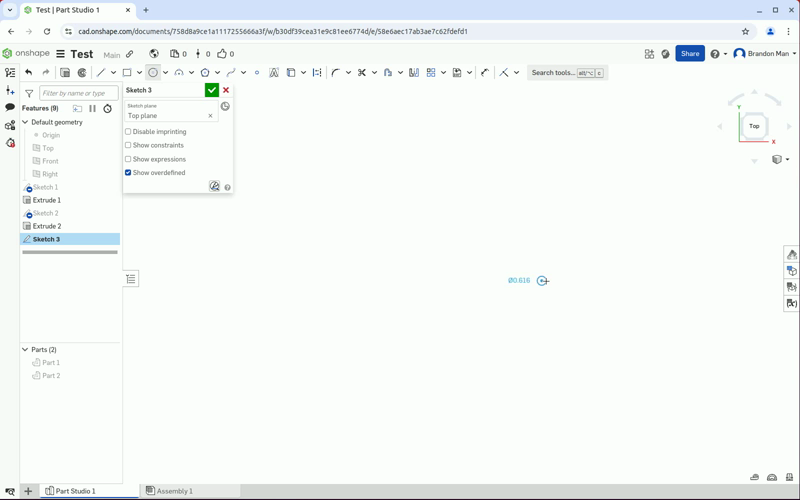
scroll(6)
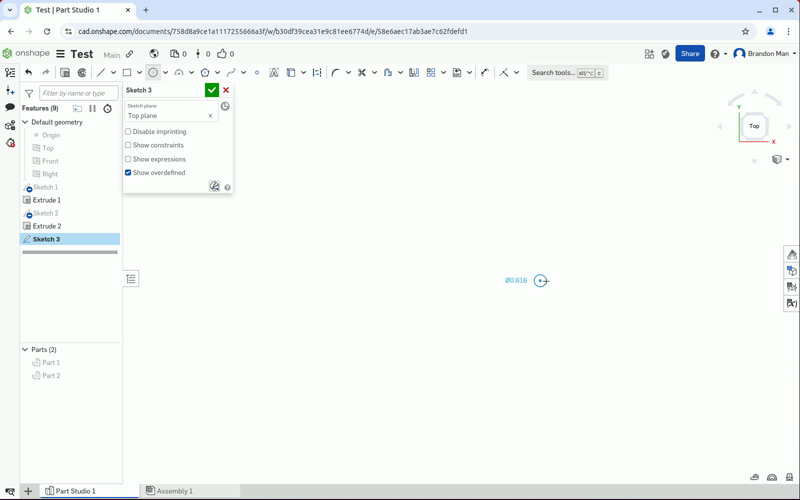
scroll(6)
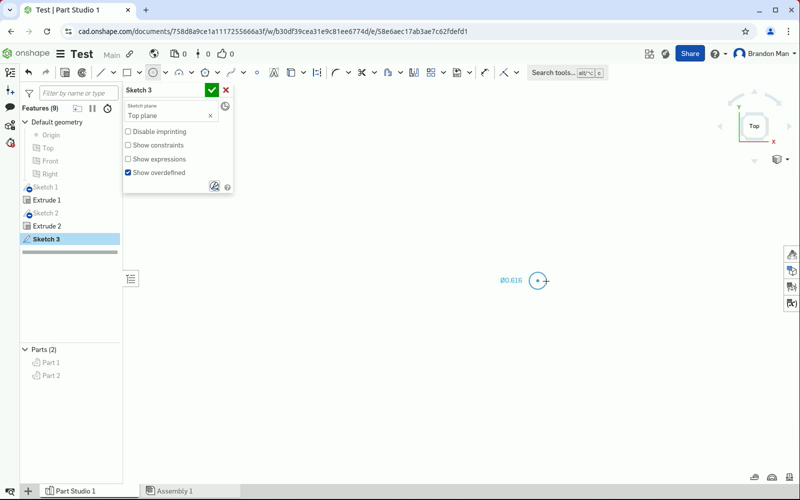
scroll(6)
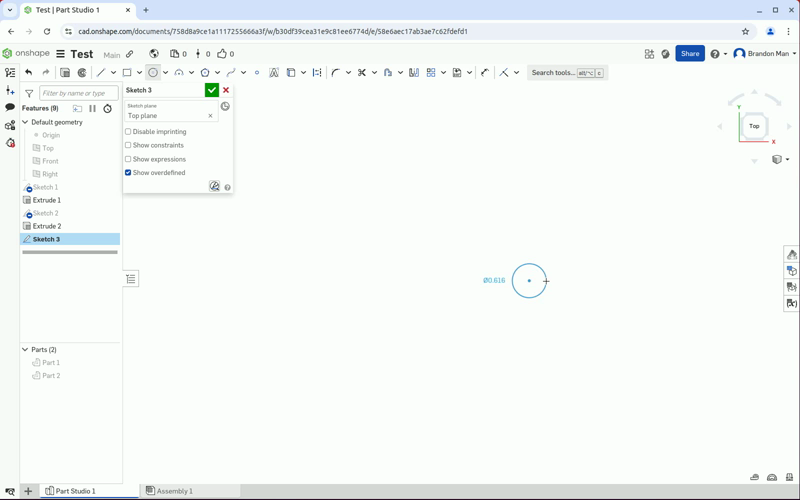
click(546, 280)
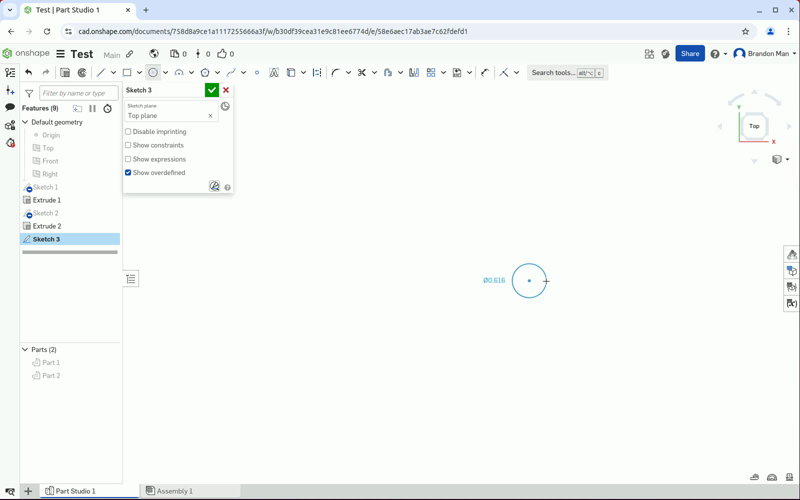
scroll(-6)
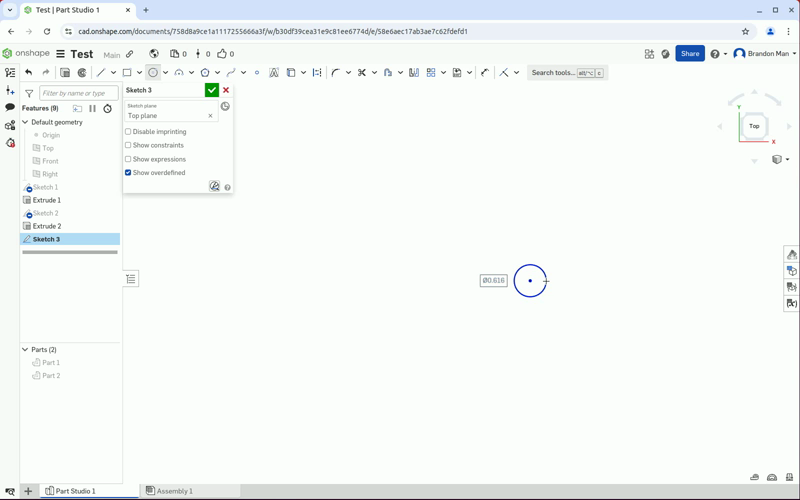
scroll(-6)
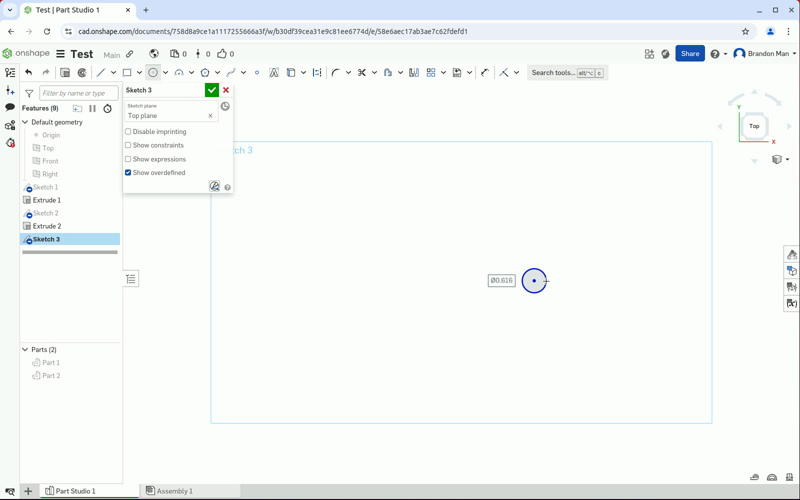
scroll(-6)
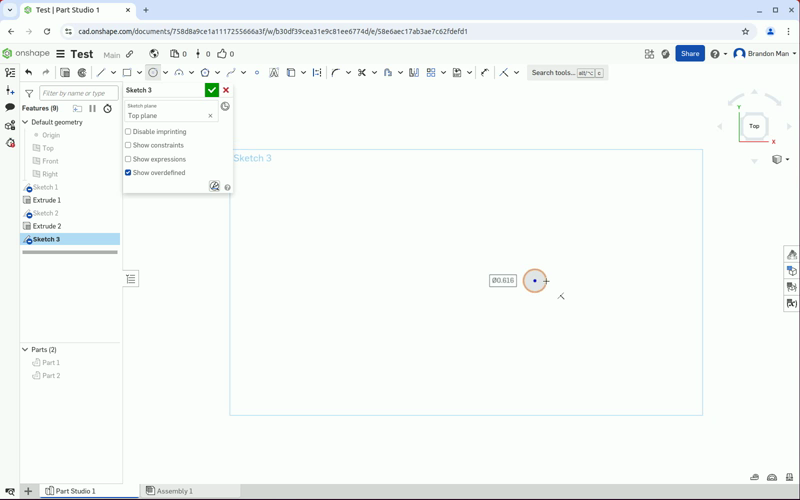
scroll(-6)
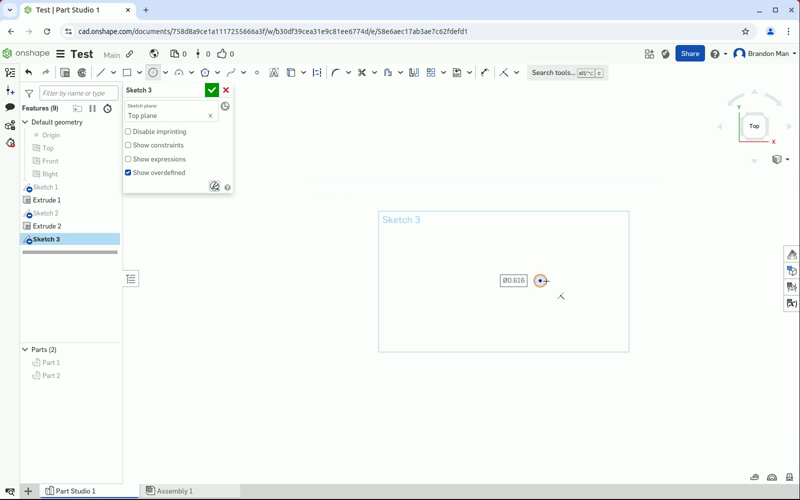
scroll(-6)
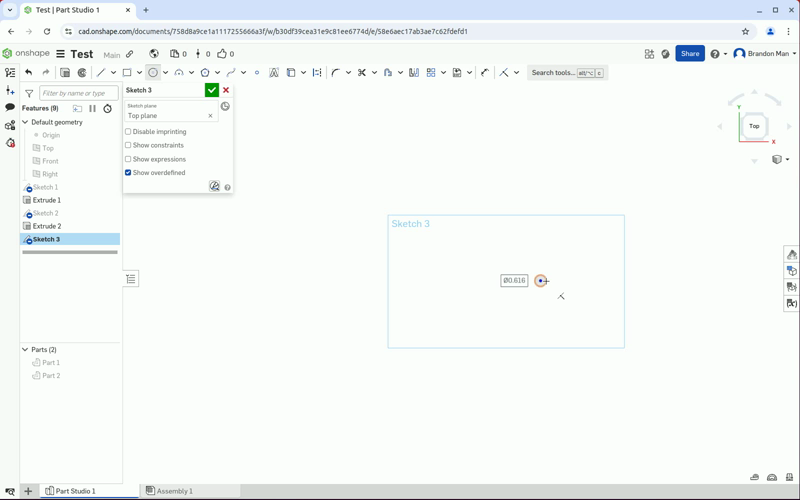
scroll(-6)
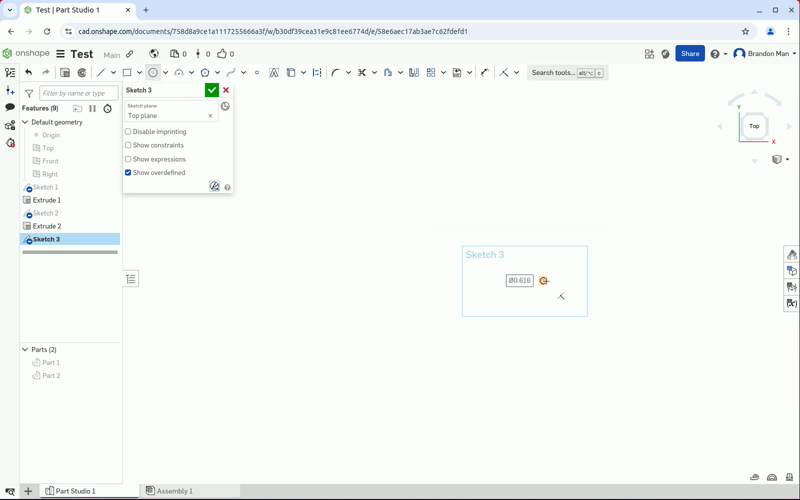
scroll(-6)
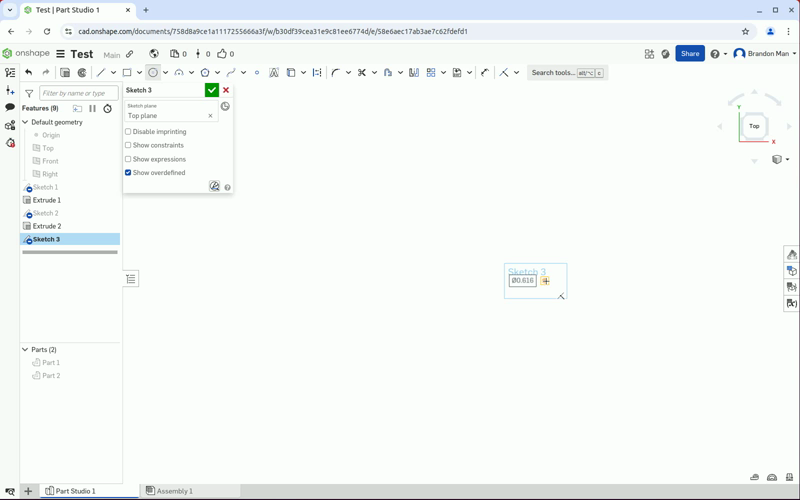
key(esc)
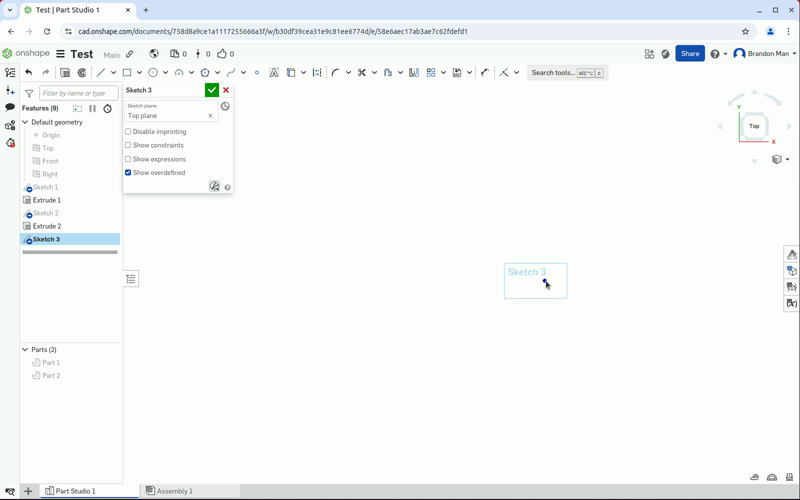
mouse_move(544, 281)
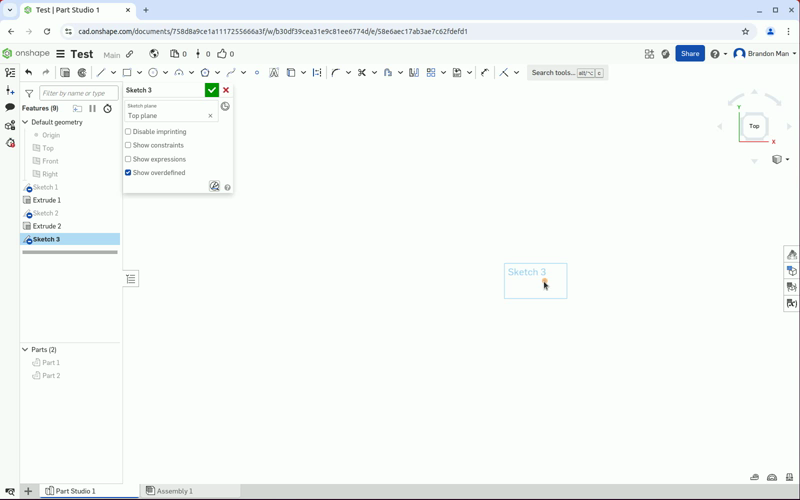
scroll(6)
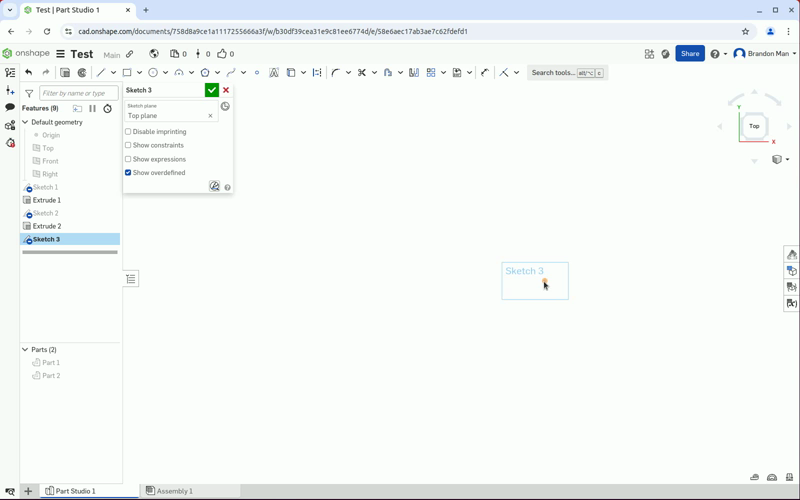
scroll(6)
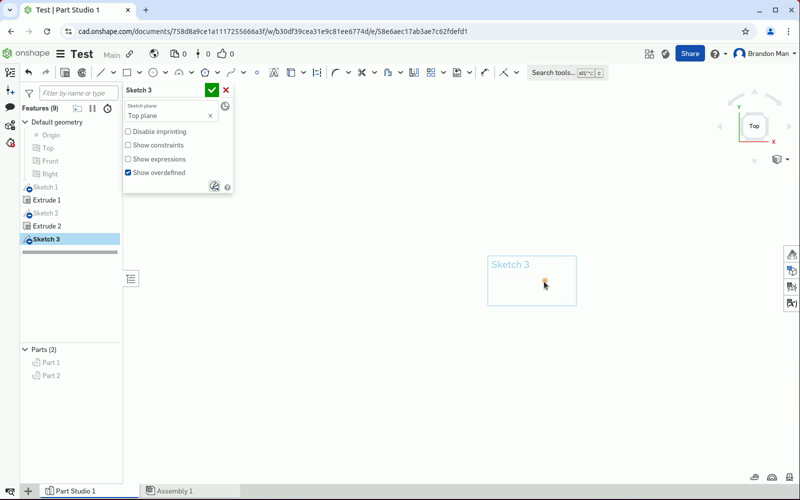
scroll(6)
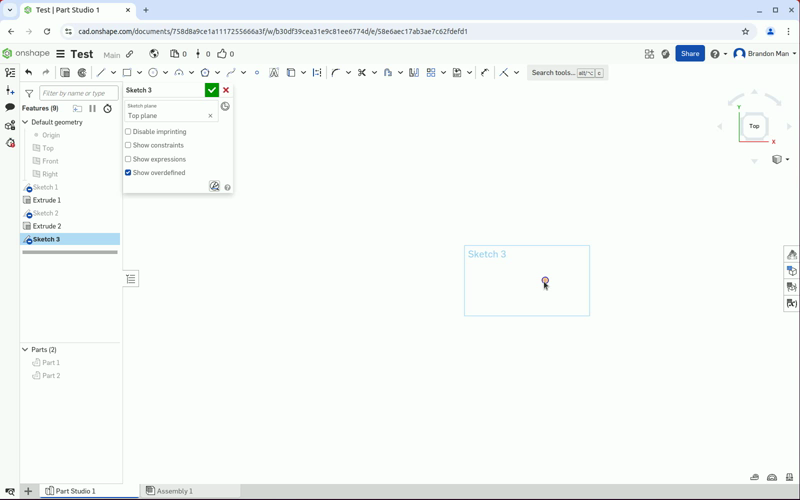
scroll(6)
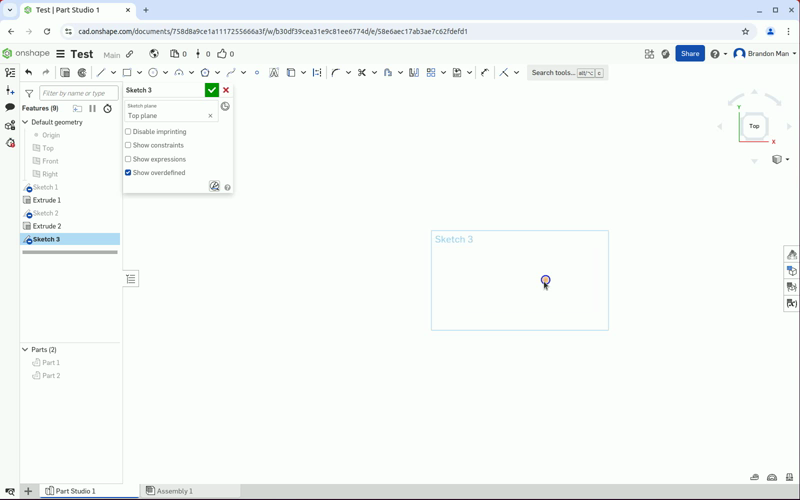
scroll(6)
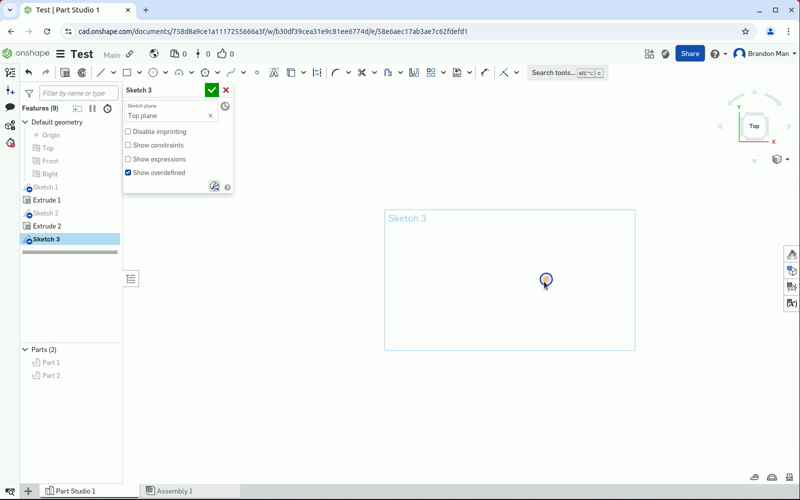
scroll(6)
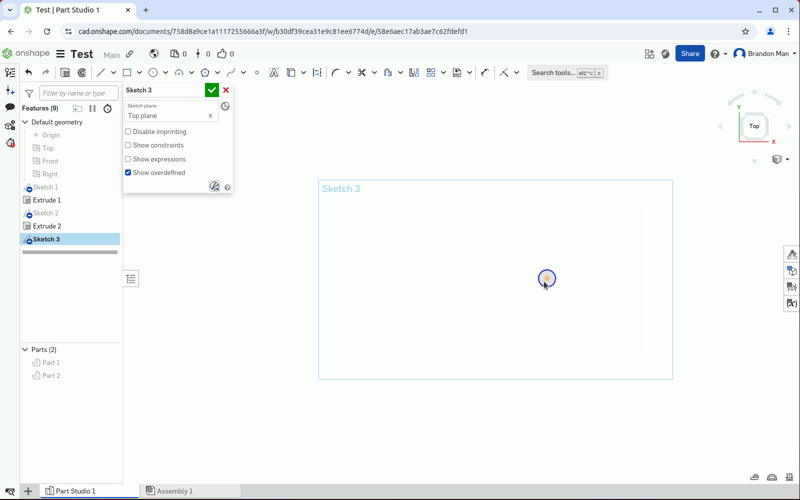
scroll(6)
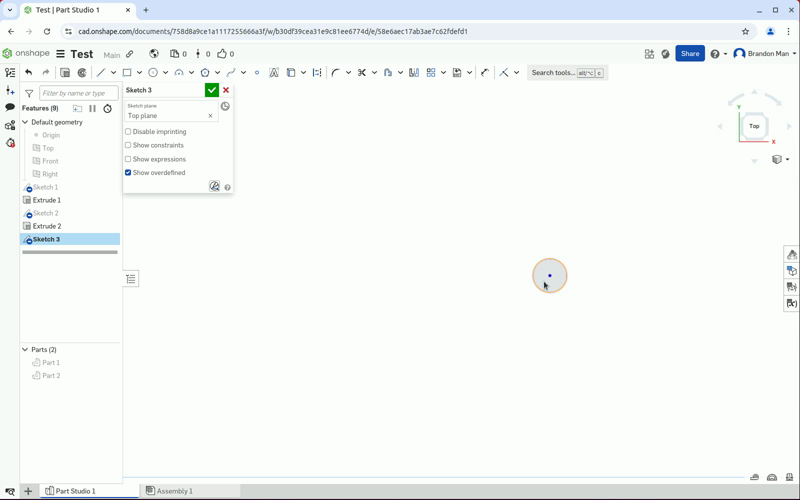
click(544, 281)
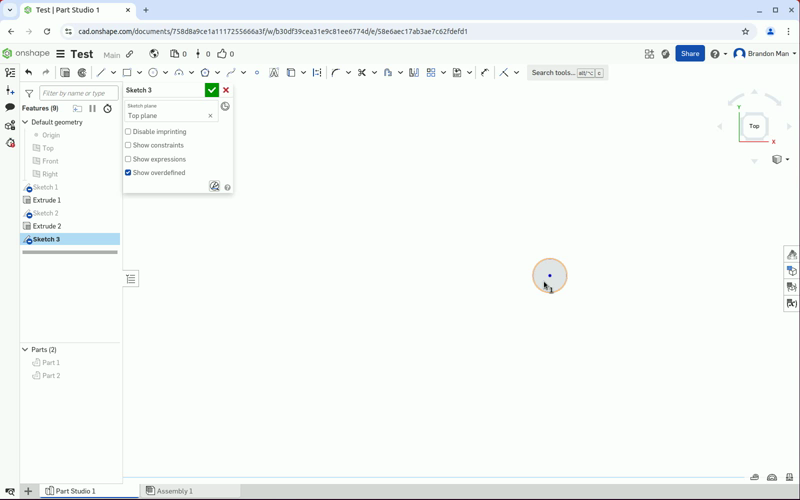
scroll(-6)
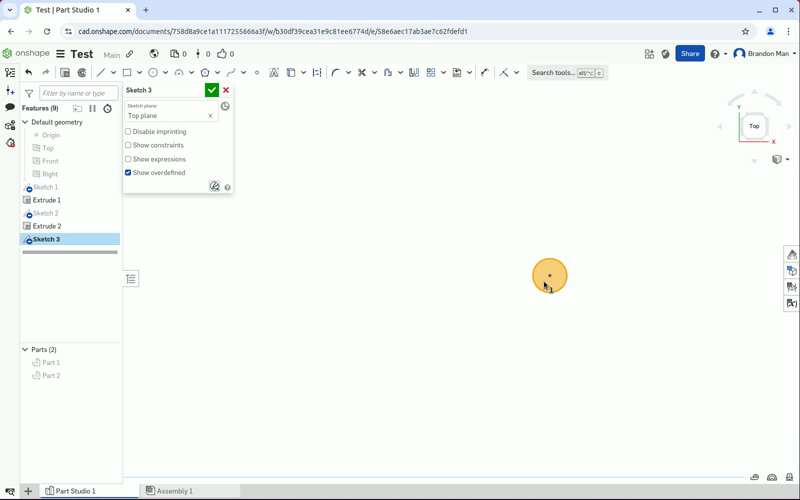
scroll(-6)
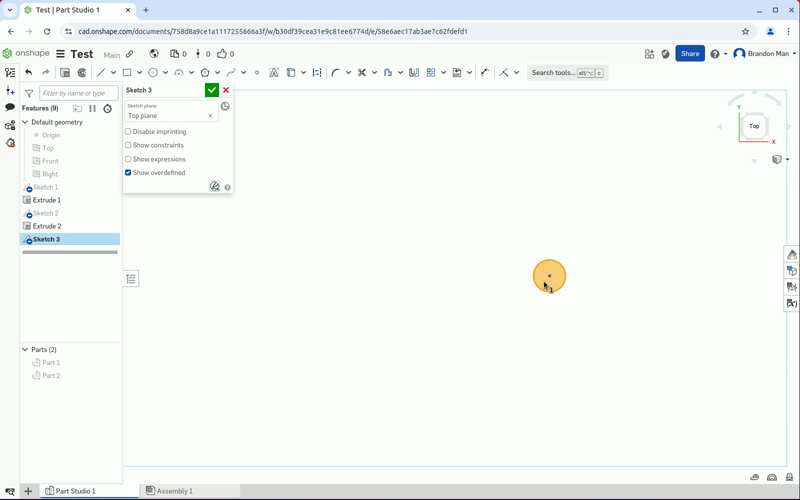
scroll(-6)
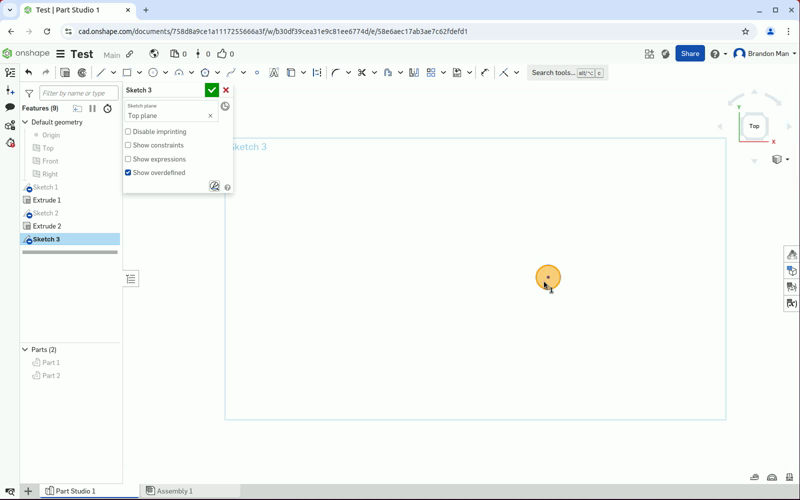
scroll(-6)
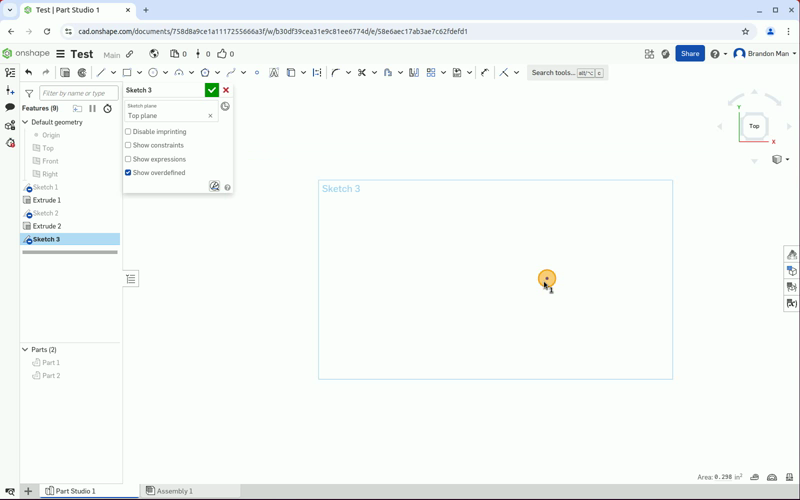
scroll(-6)
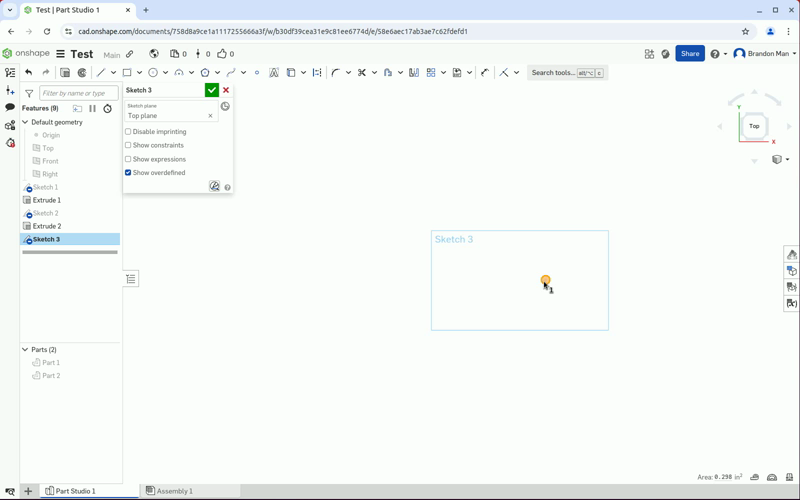
scroll(-6)
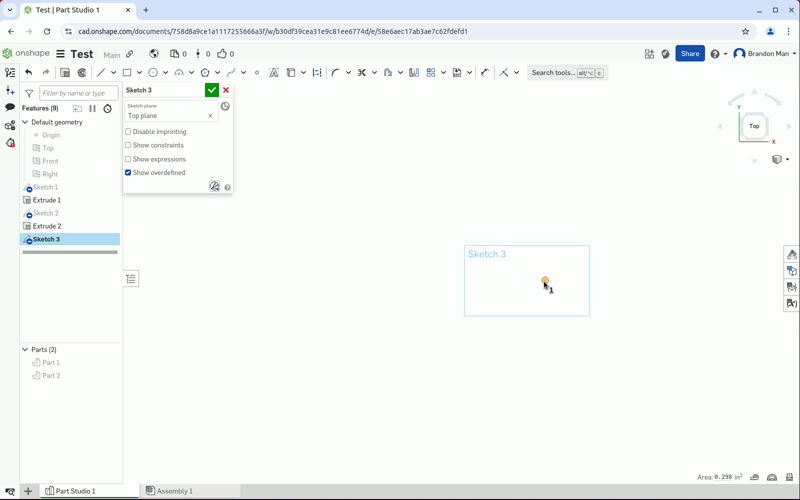
scroll(-6)
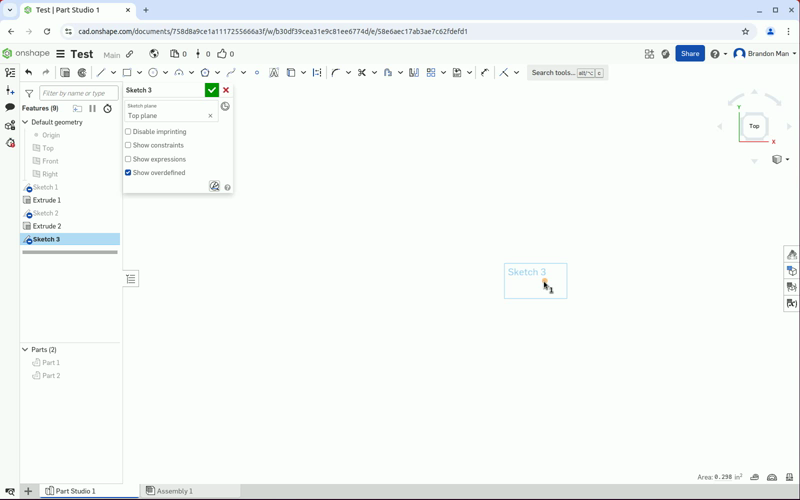
mouse_move(73, 352)
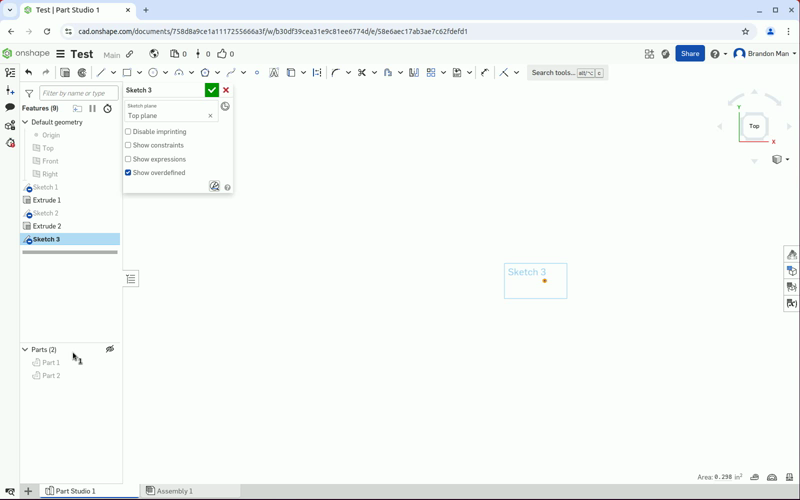
key(shift+y)
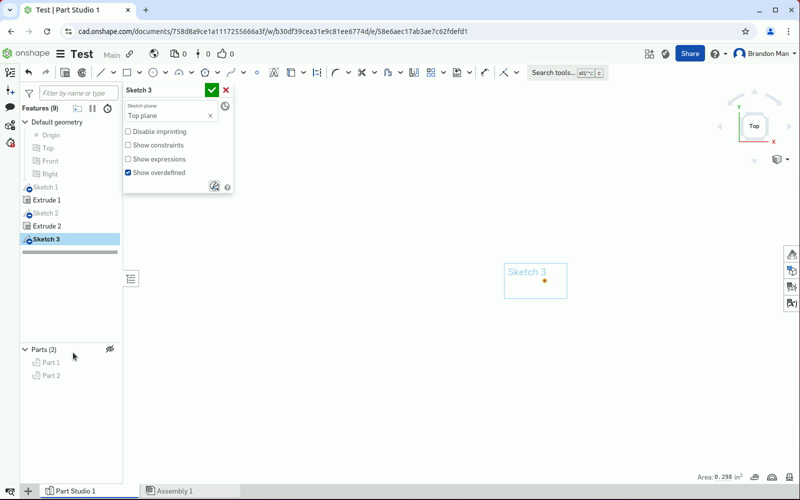
key(shift+e)
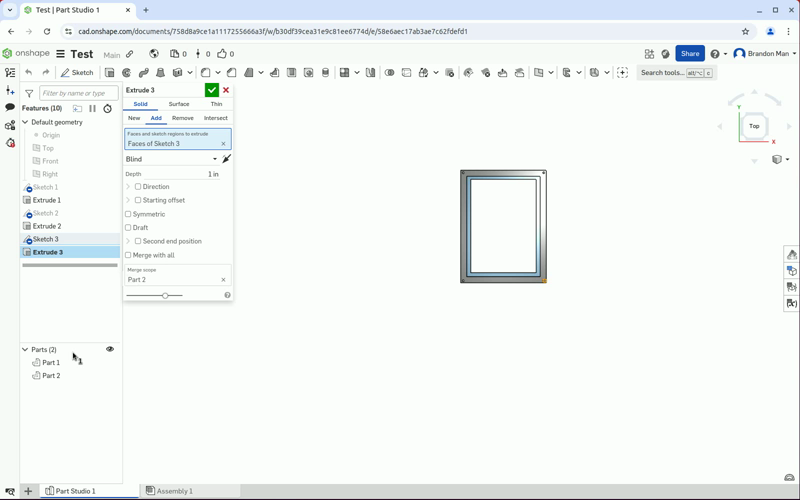
mouse_move(143, 106)
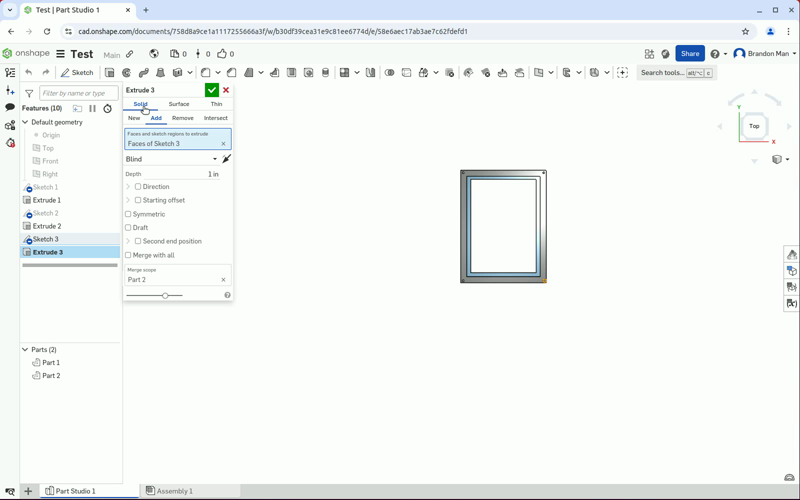
click(143, 106)
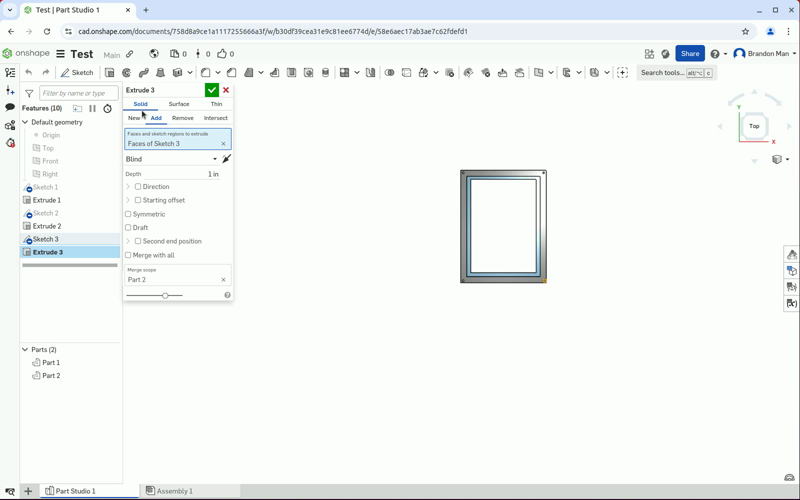
mouse_move(137, 120)
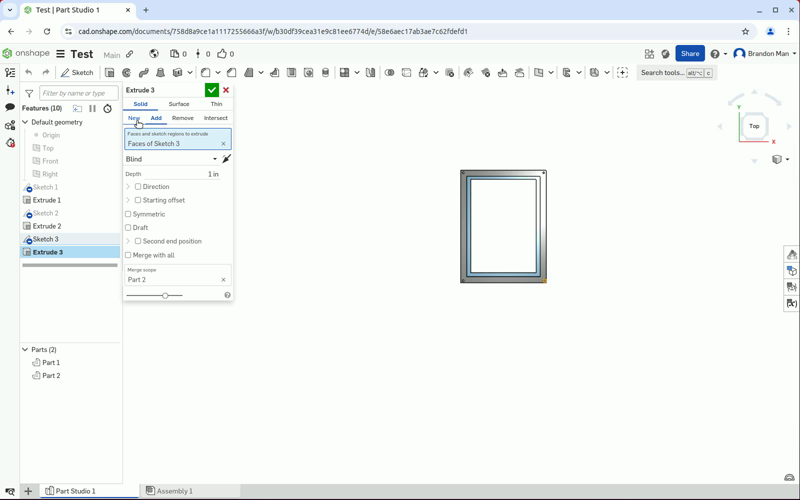
click(137, 120)
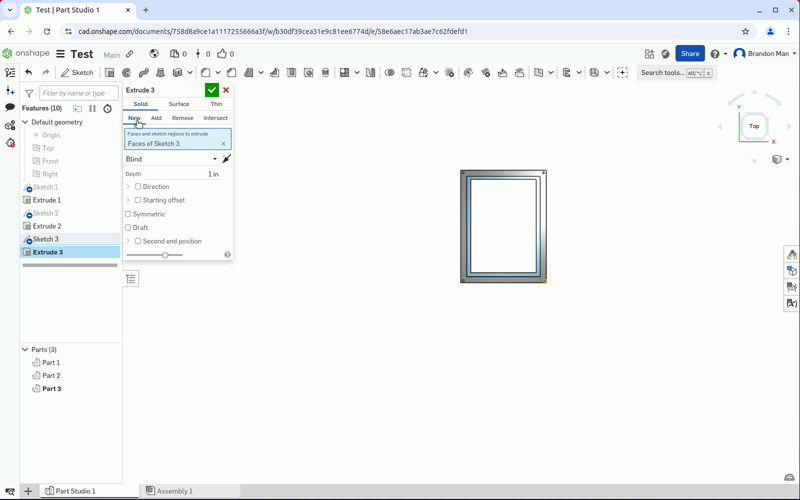
key(tab, 4)
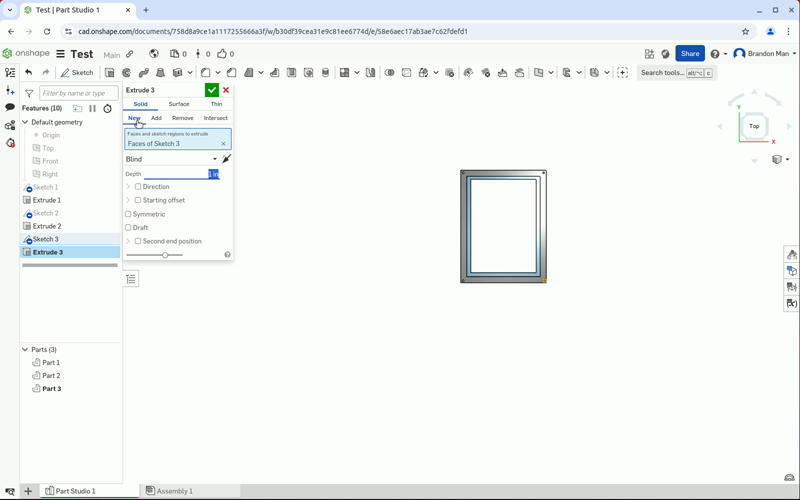
text(0.481)
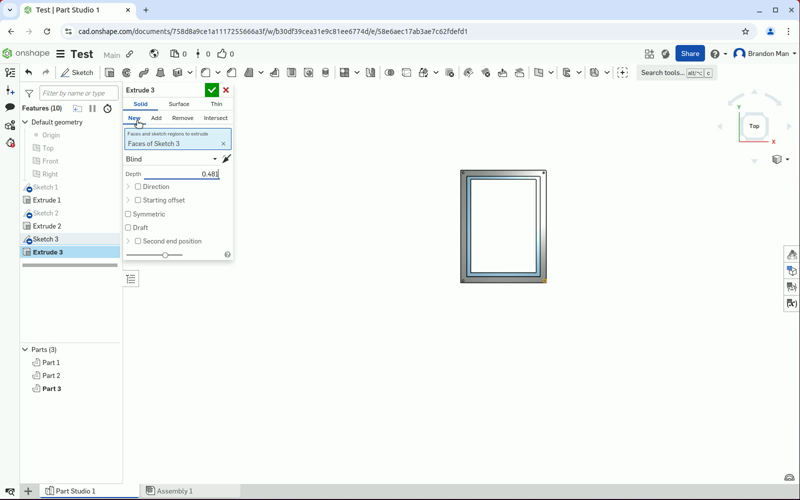
key(enter)
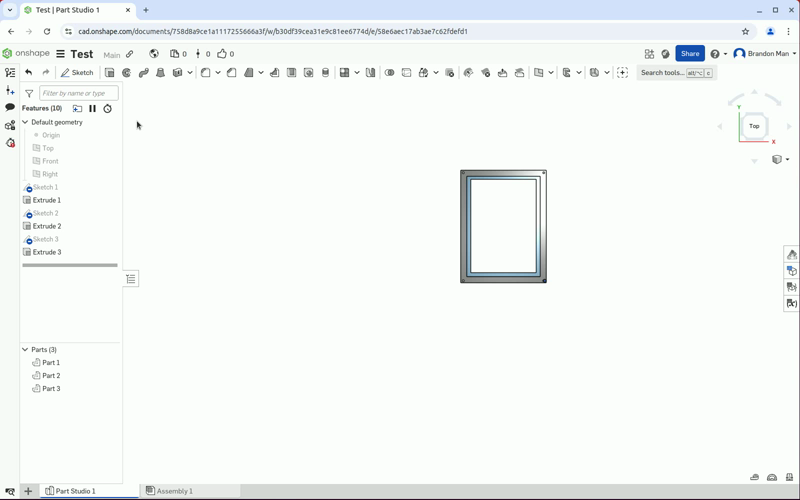
key(shift+h)
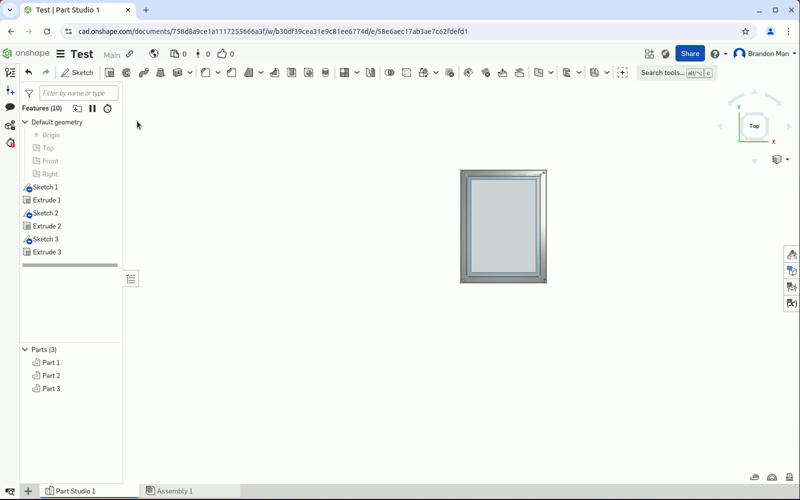
key(shift+h)
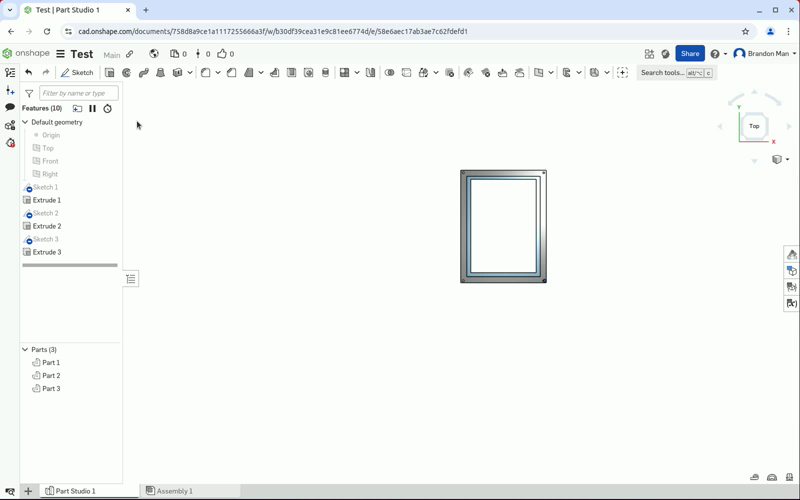
mouse_move(73, 189)
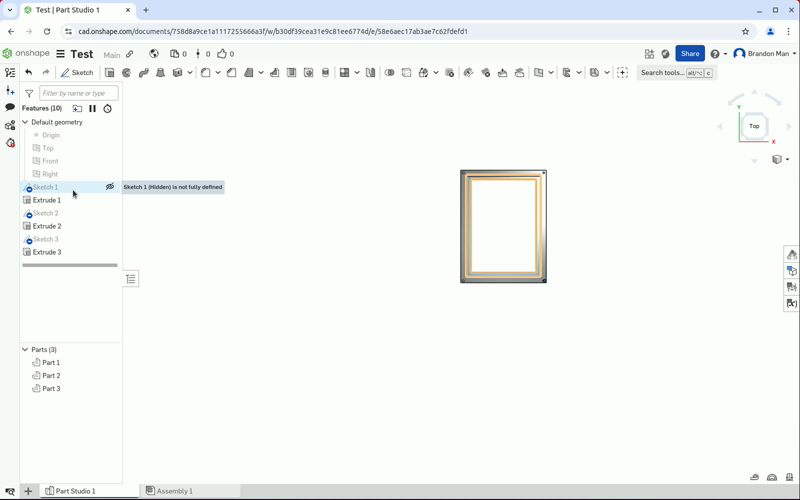
click(73, 189)
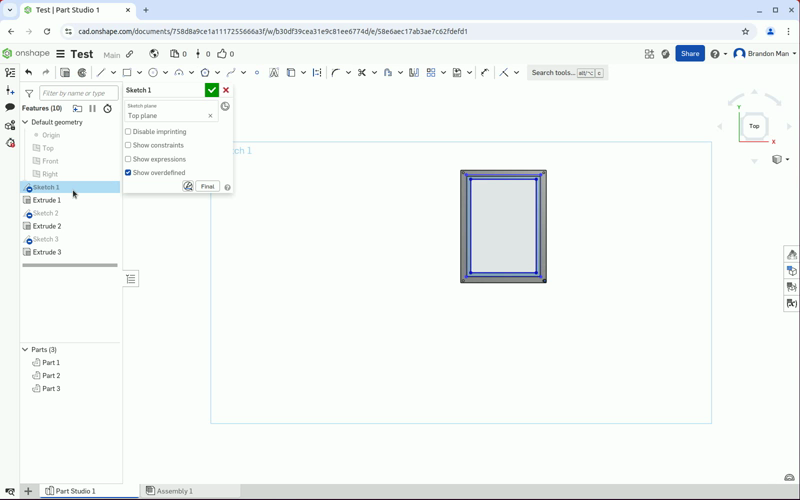
mouse_move(229, 92)
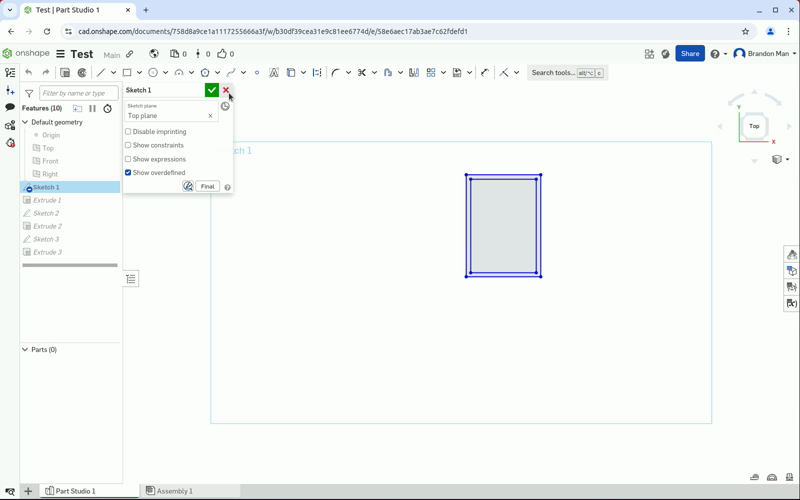
click(229, 92)
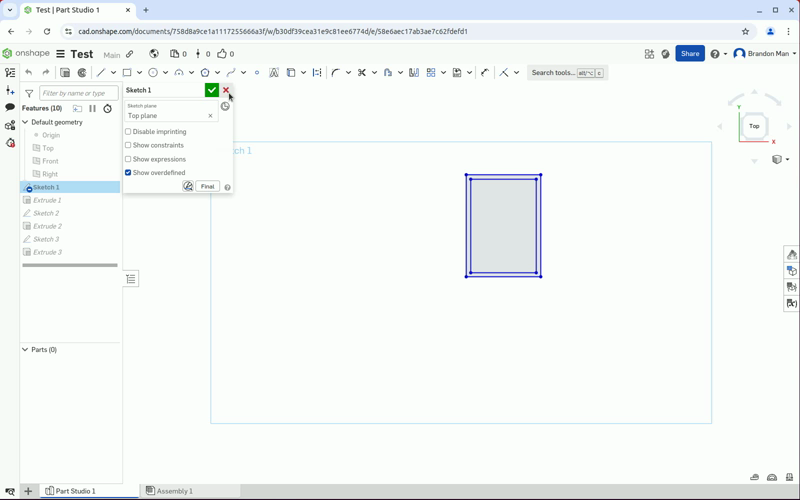
key(shift+s)
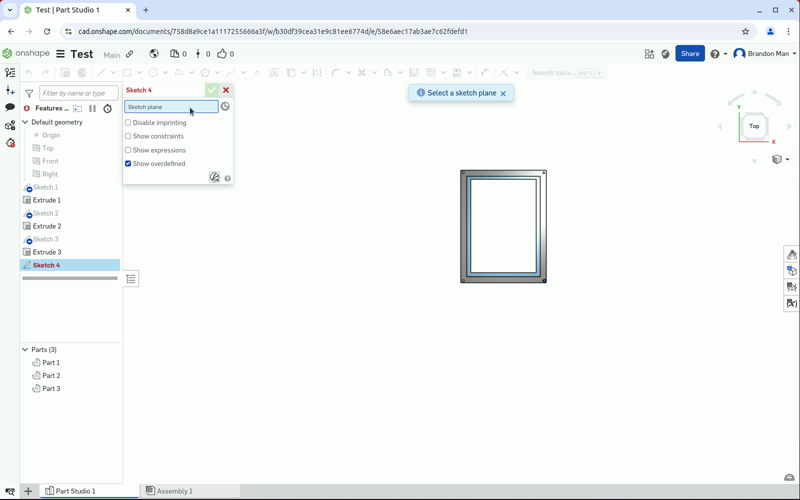
mouse_move(73, 150)
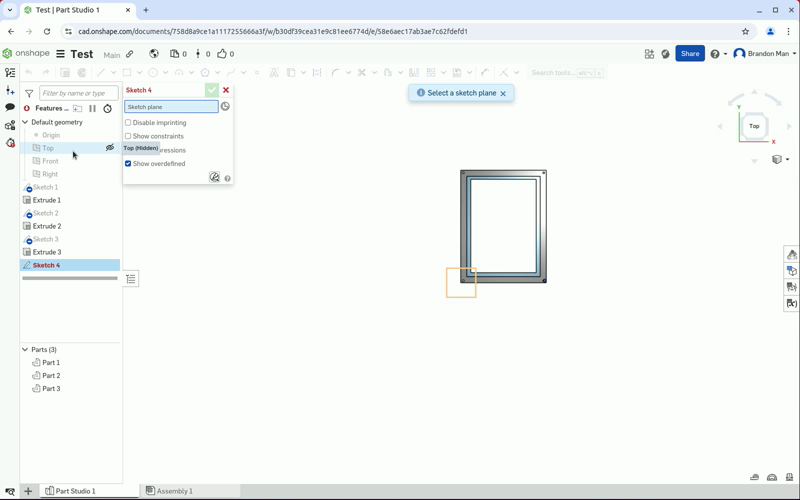
click(73, 150)
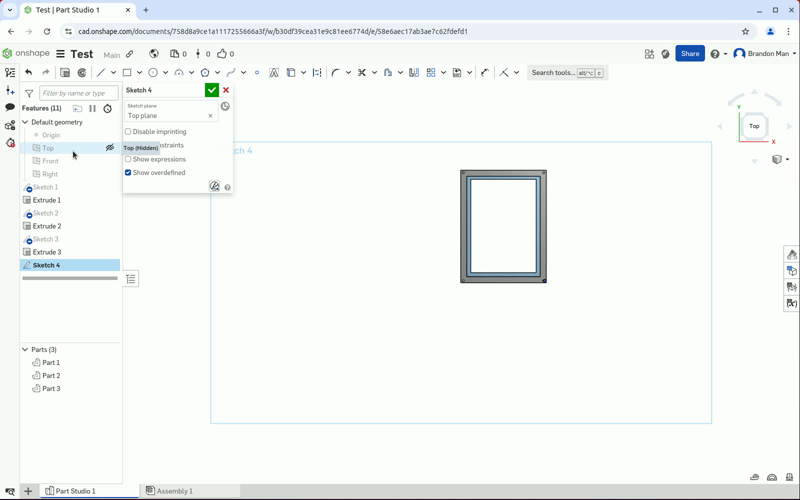
mouse_move(73, 352)
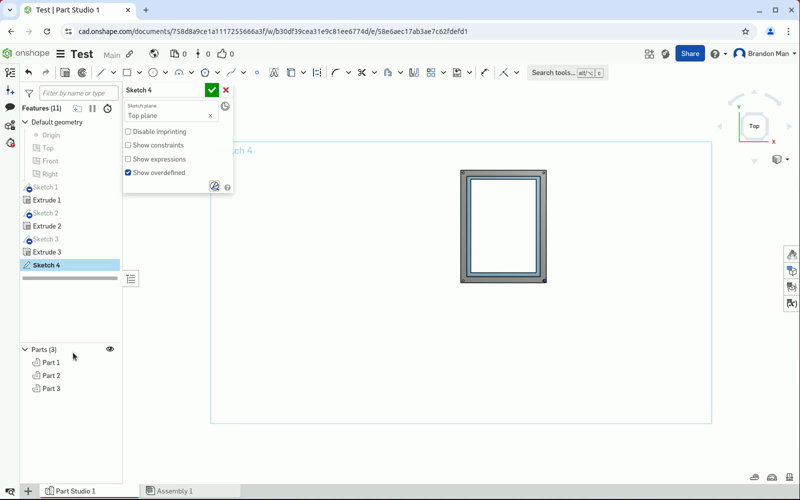
key(y)
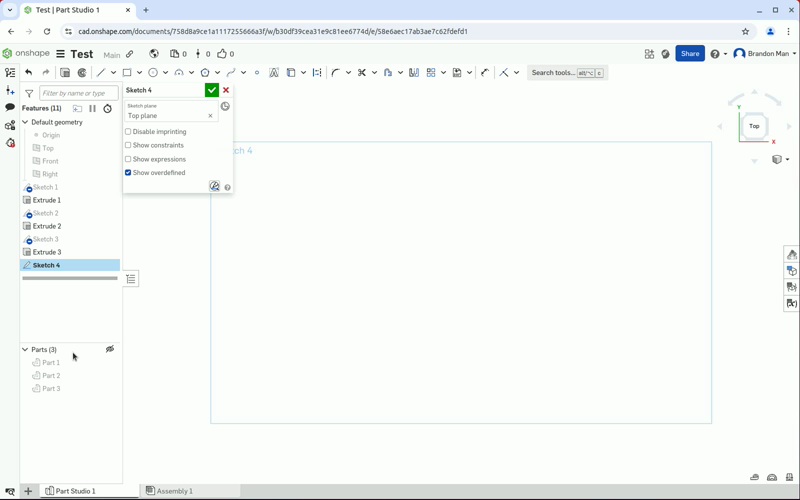
key(c)
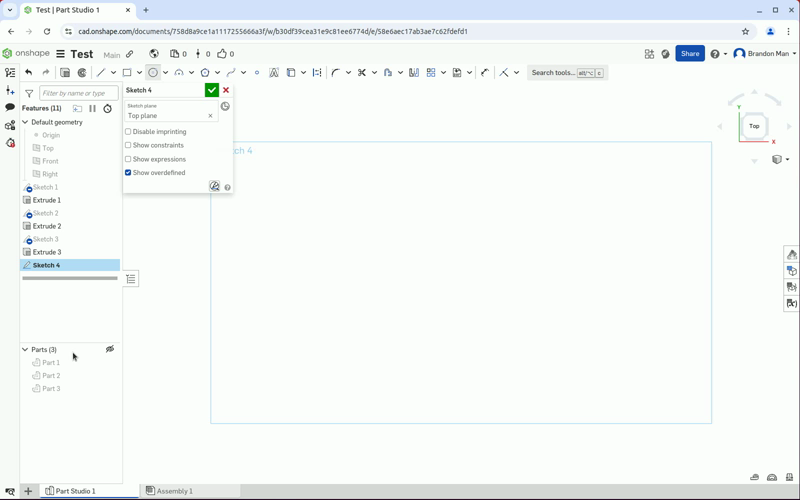
key_down(shift)
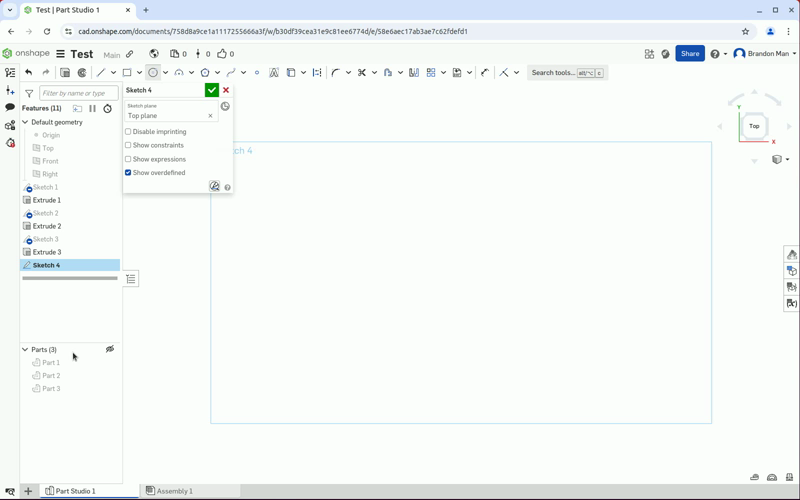
mouse_move(464, 172)
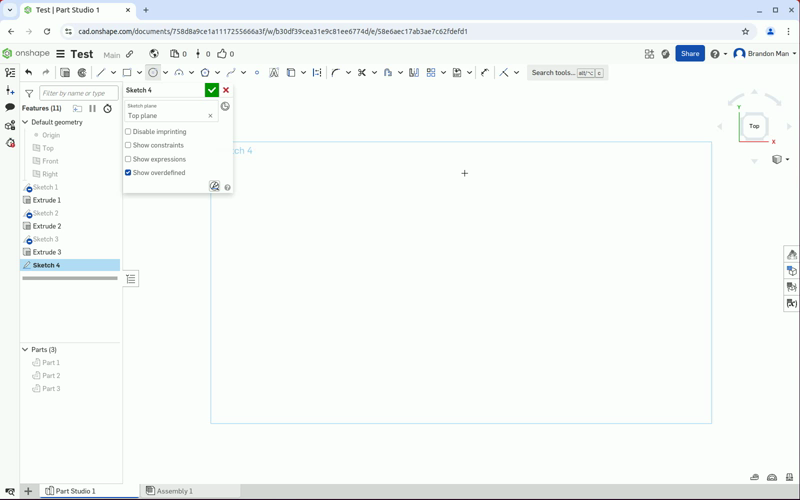
click(464, 172)
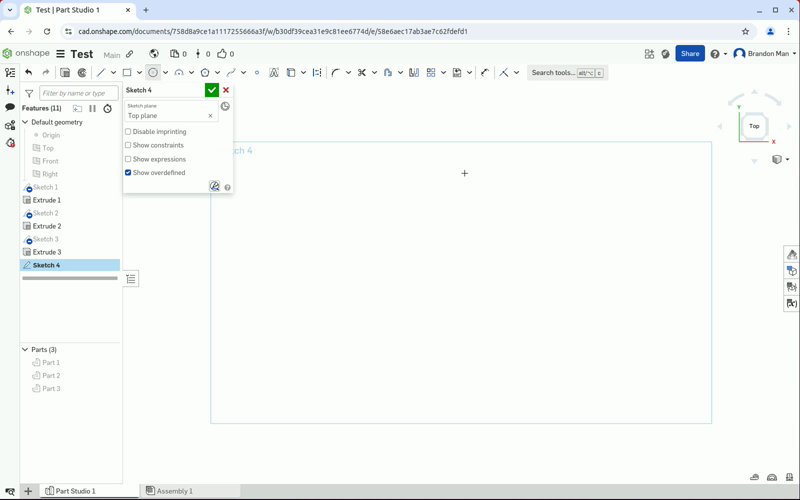
key_up(shift)
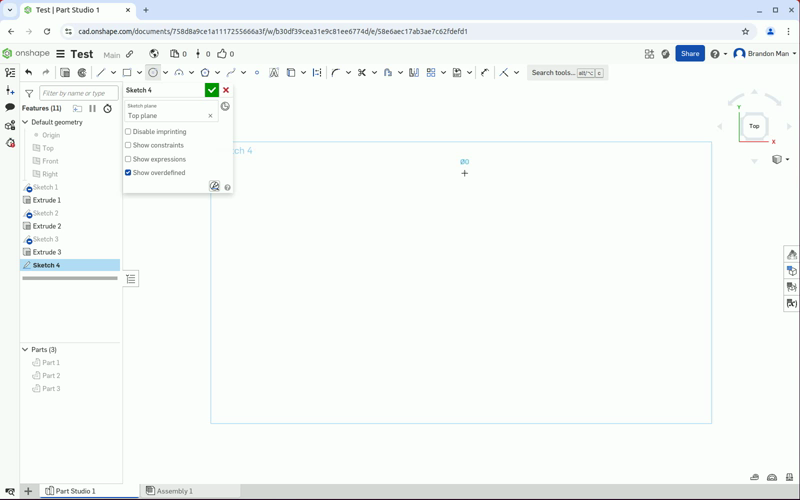
mouse_move(466, 172)
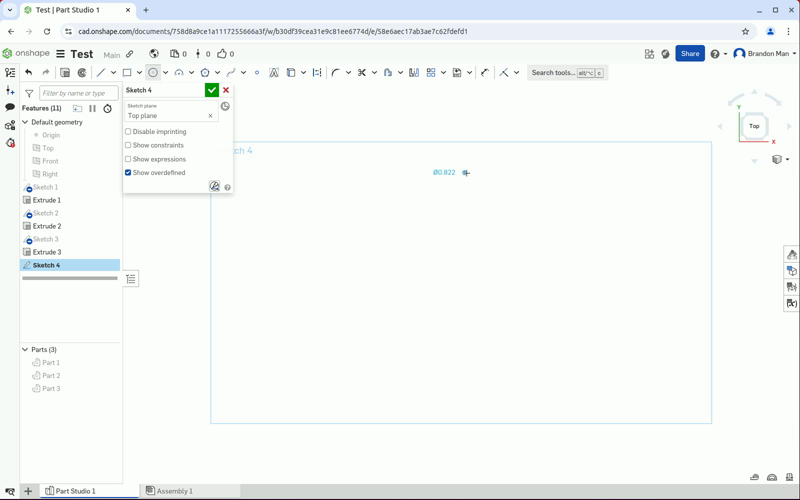
scroll(6)
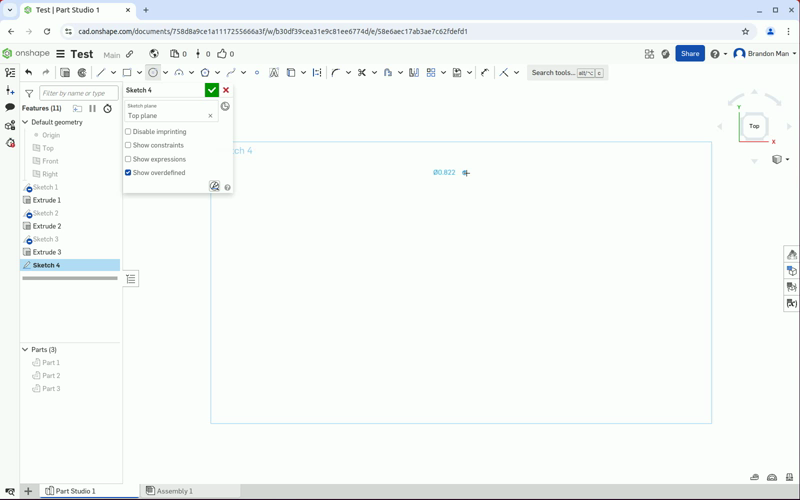
scroll(6)
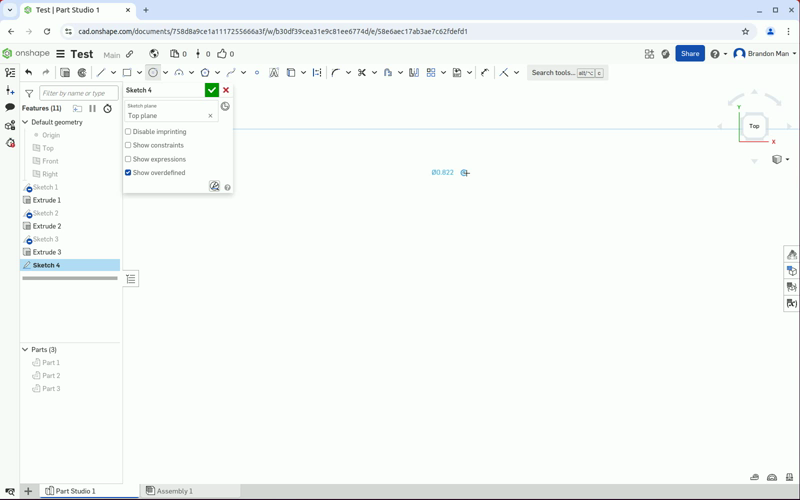
scroll(6)
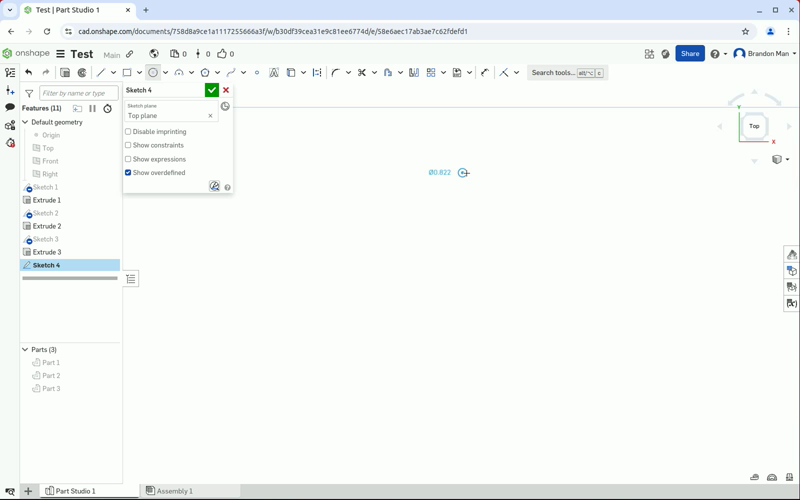
scroll(6)
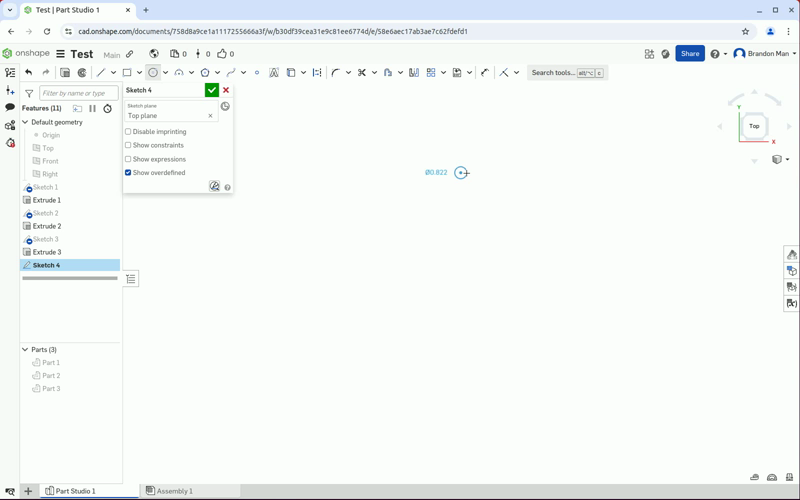
scroll(6)
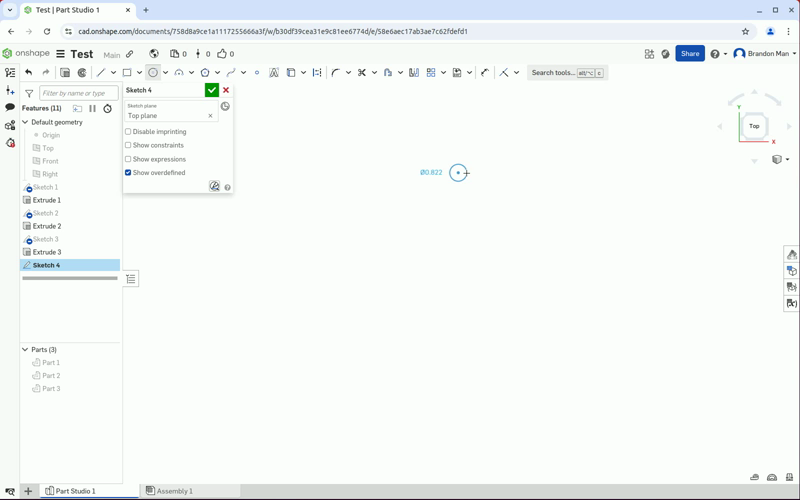
scroll(6)
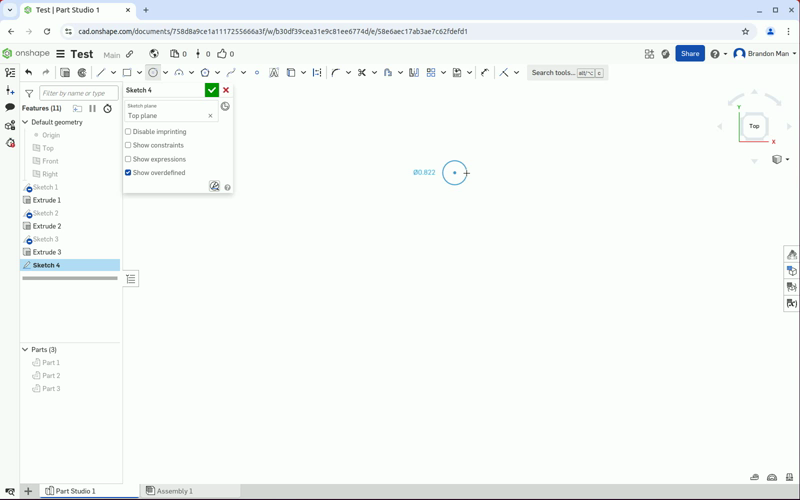
scroll(6)
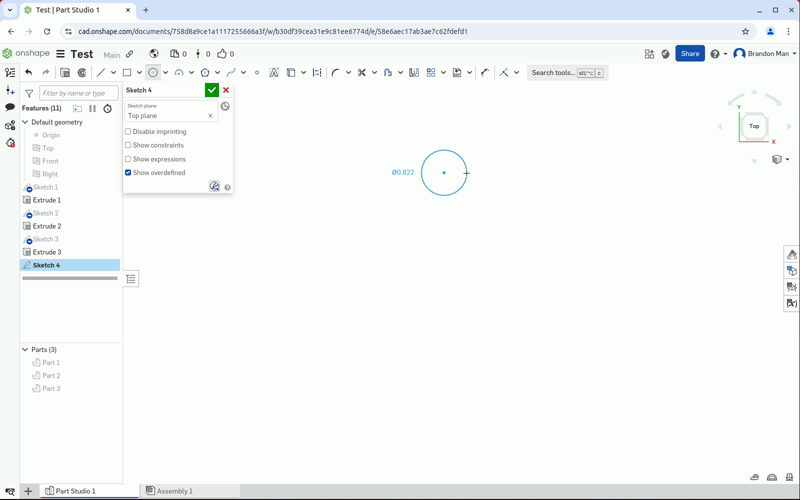
click(466, 172)
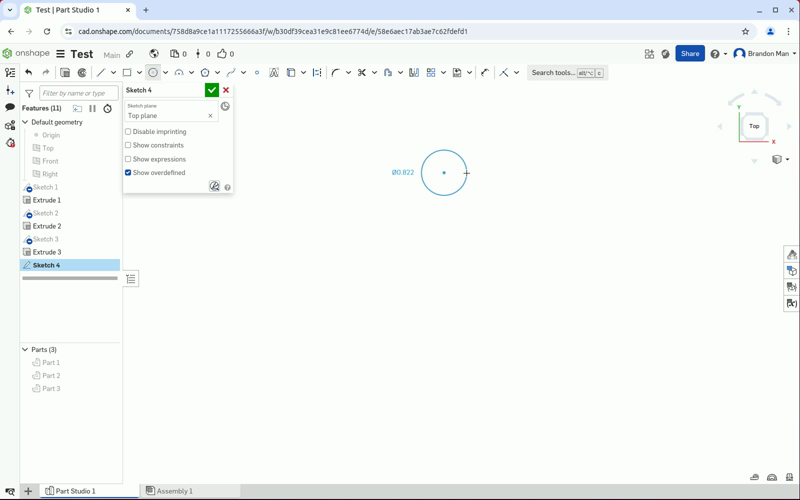
scroll(-6)
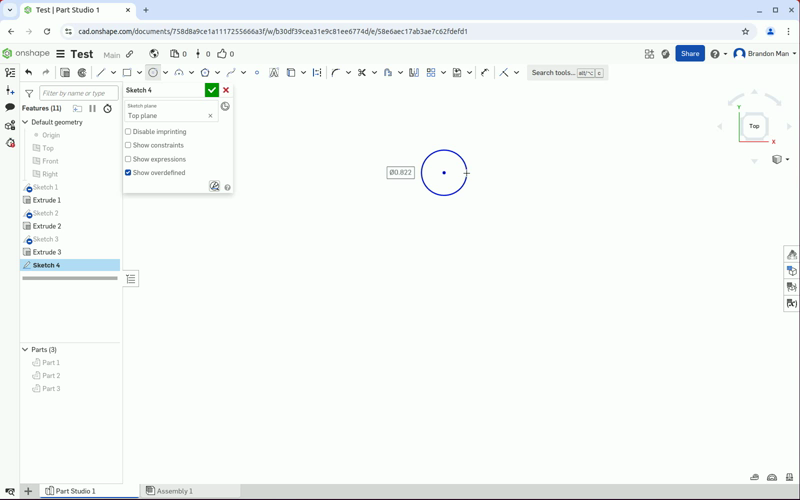
scroll(-6)
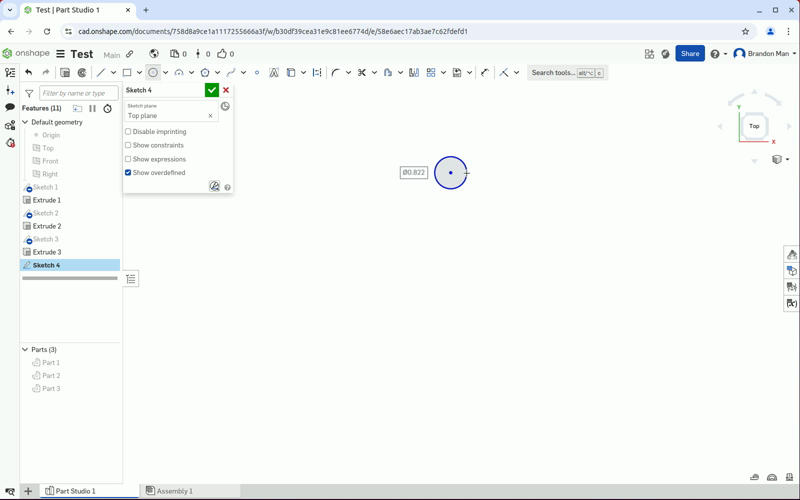
scroll(-6)
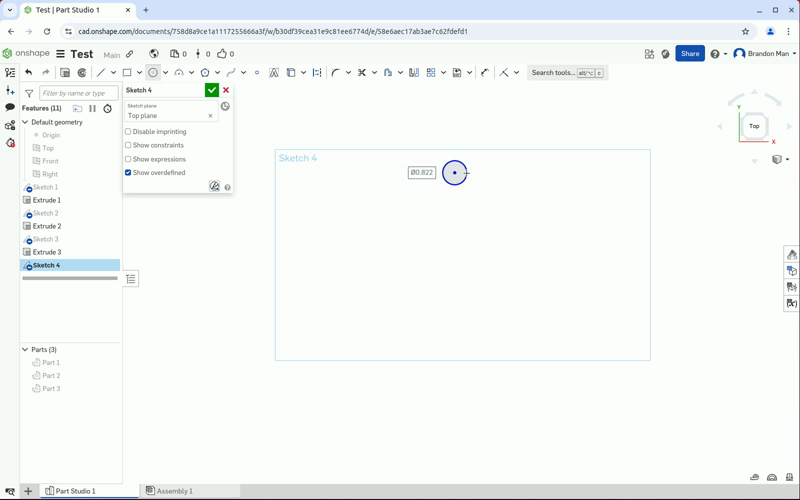
scroll(-6)
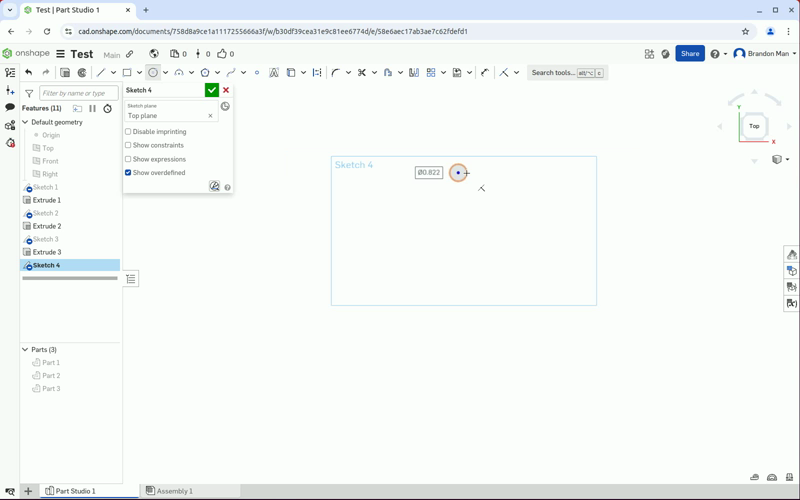
scroll(-6)
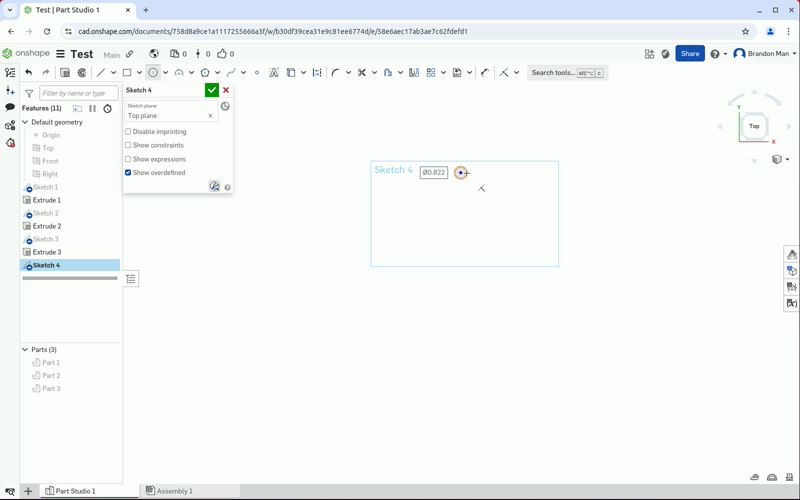
scroll(-6)
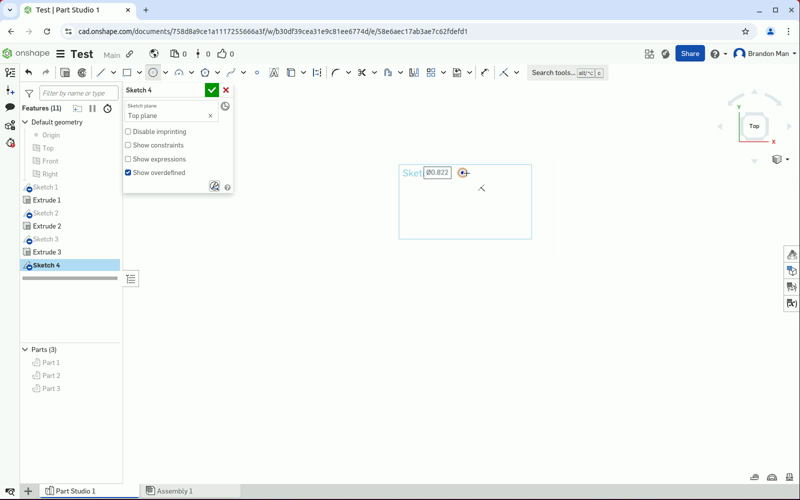
scroll(-6)
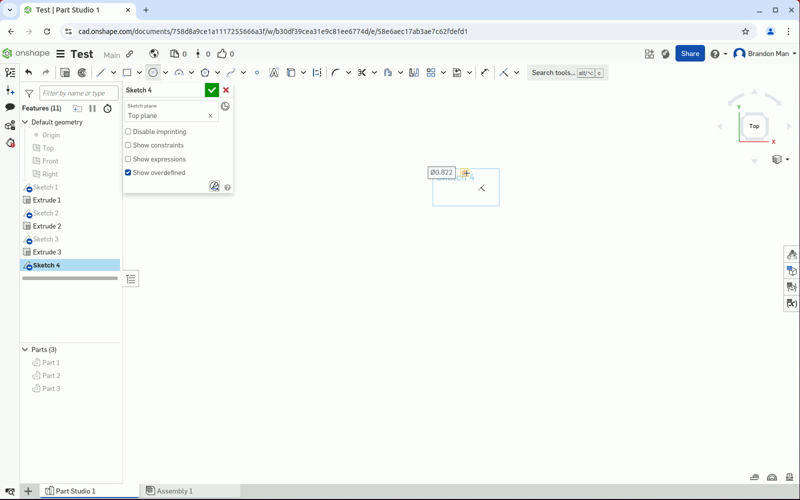
key(esc)
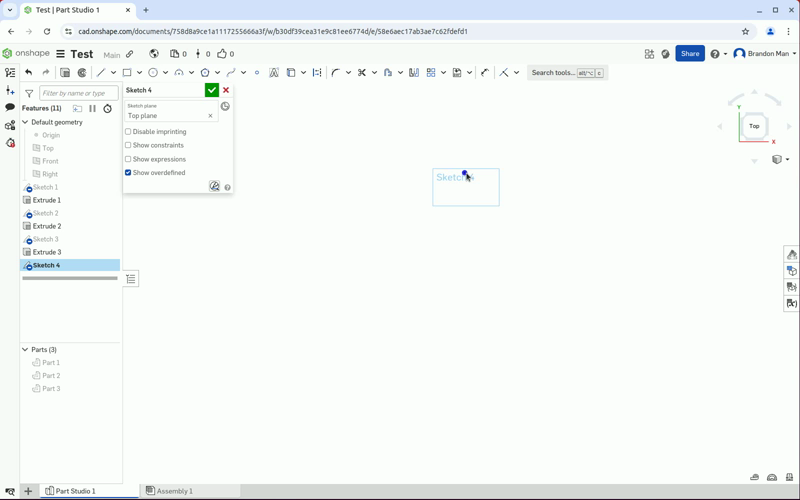
mouse_move(463, 172)
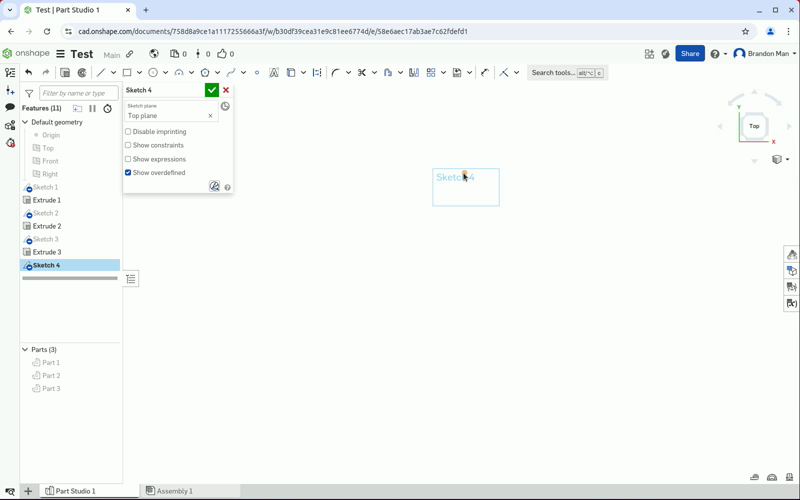
scroll(6)
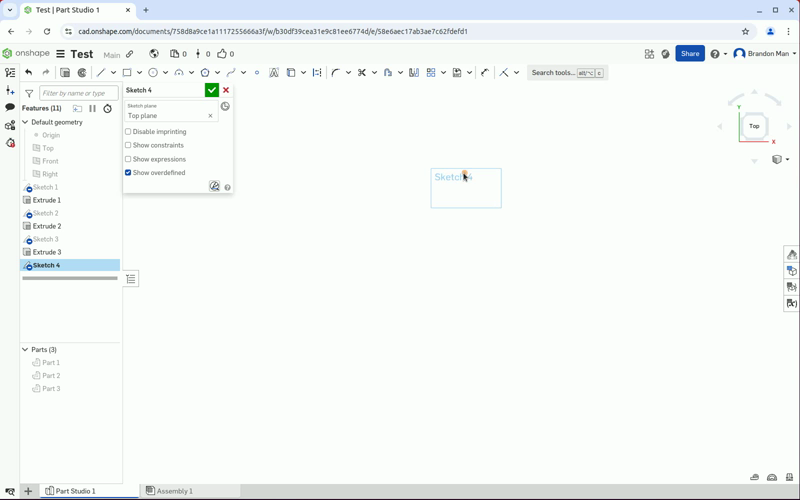
scroll(6)
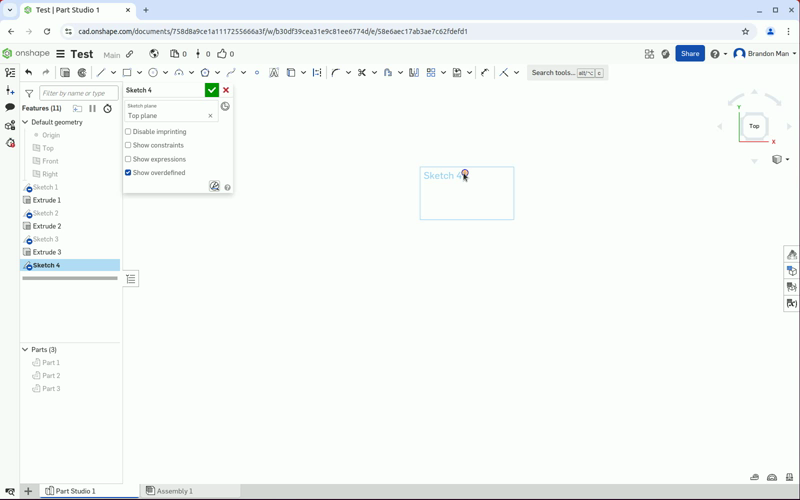
scroll(6)
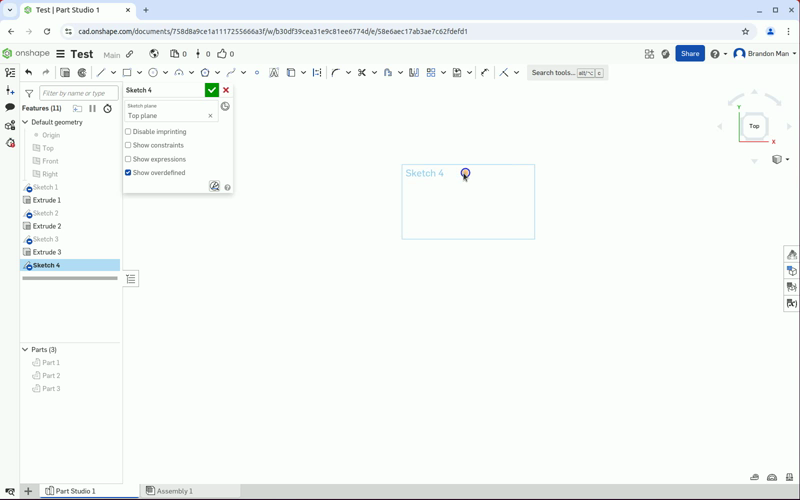
scroll(6)
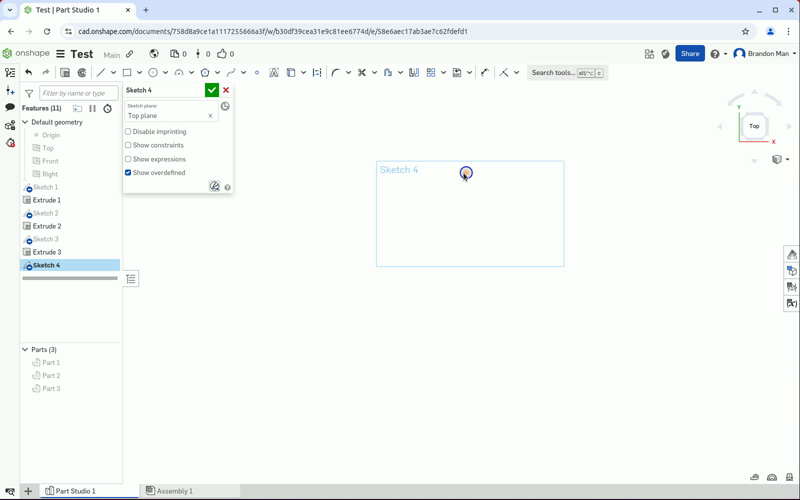
scroll(6)
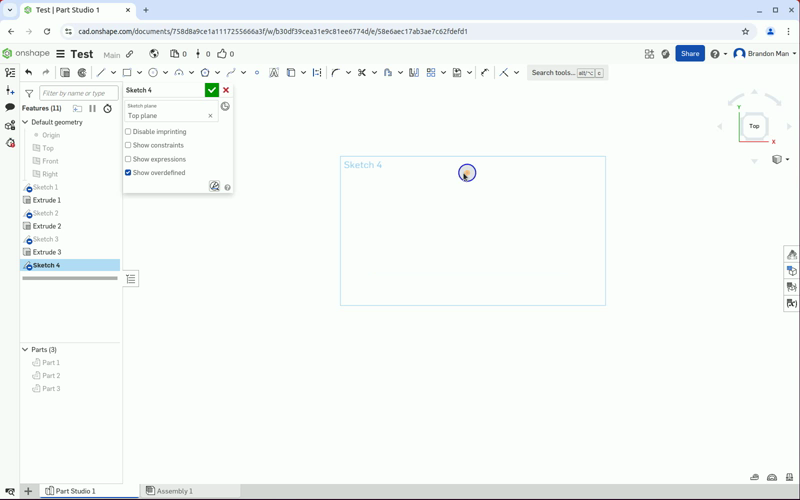
scroll(6)
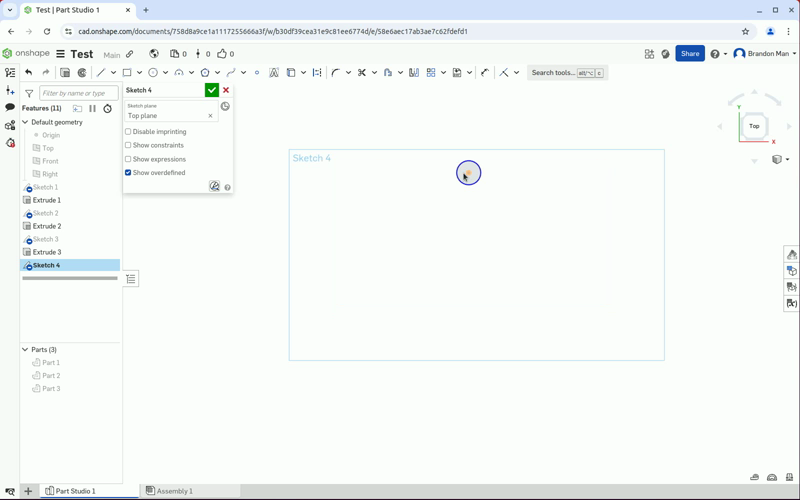
scroll(6)
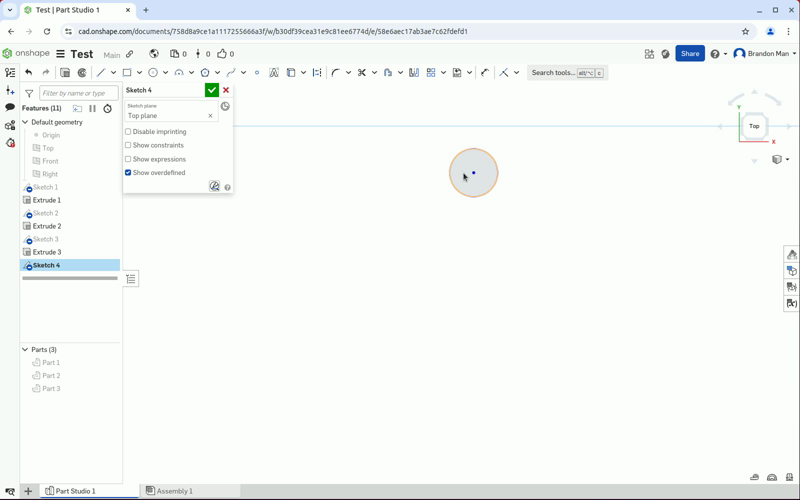
click(463, 172)
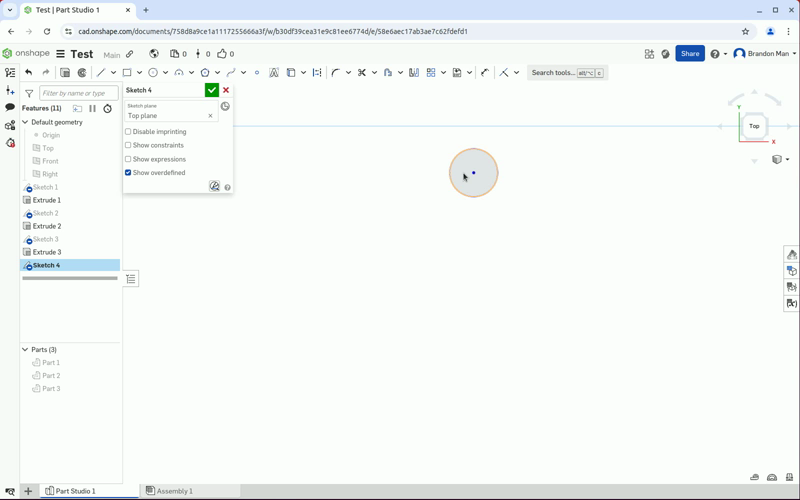
scroll(-6)
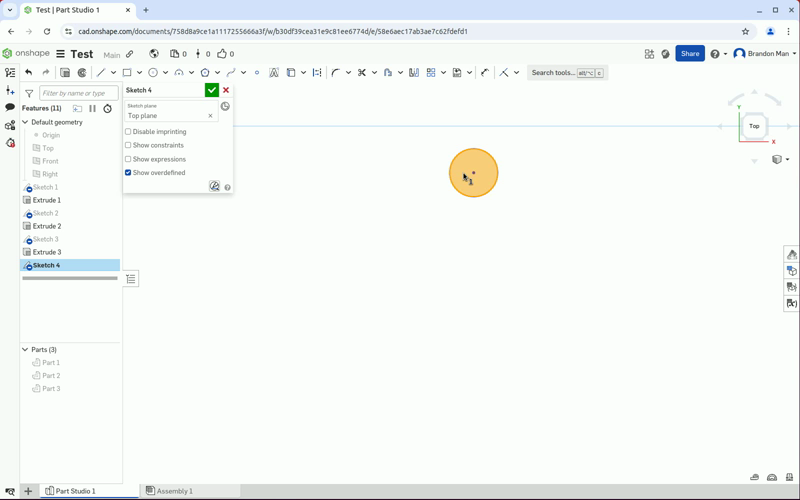
scroll(-6)
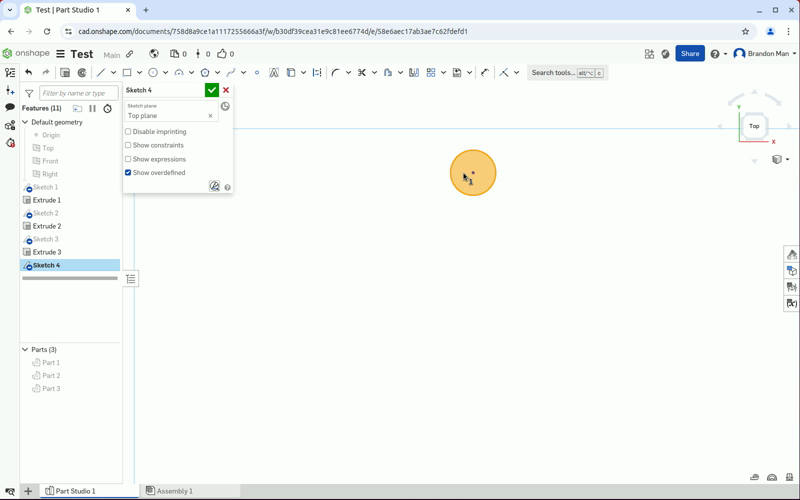
scroll(-6)
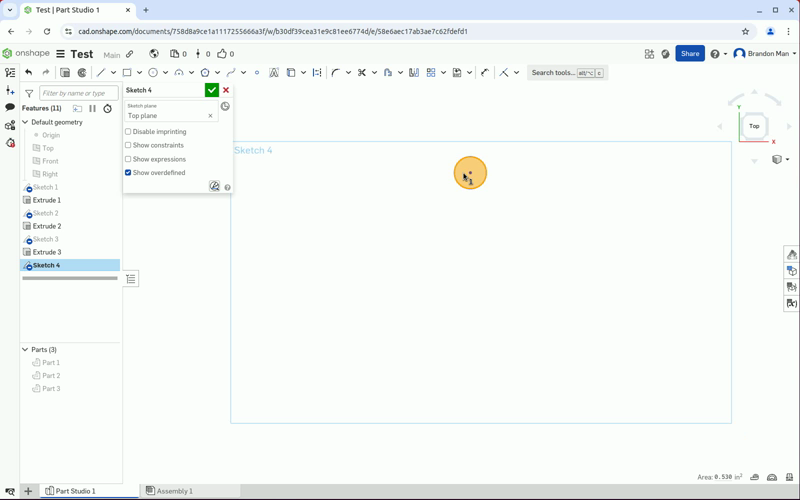
scroll(-6)
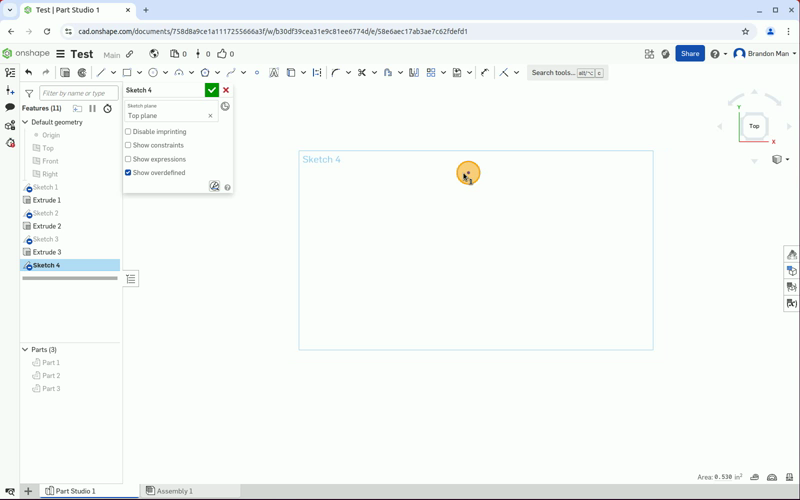
scroll(-6)
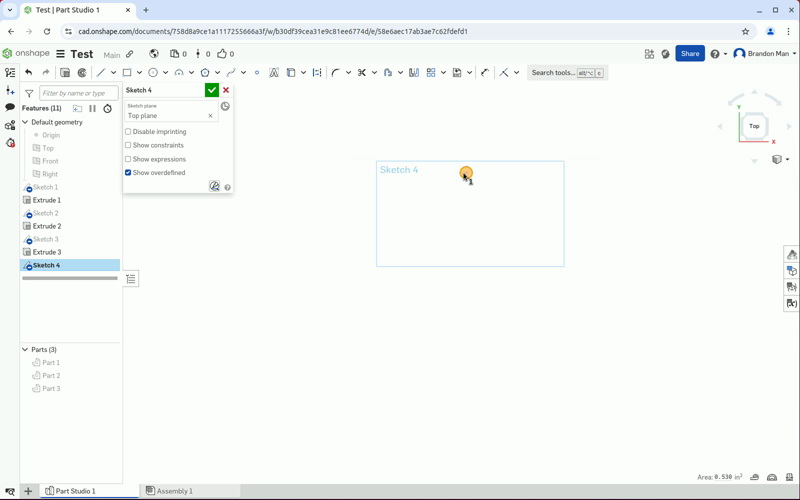
scroll(-6)
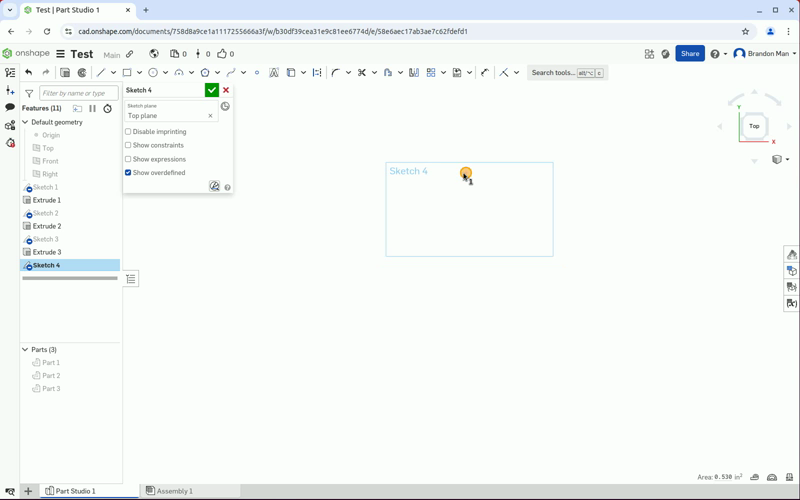
scroll(-6)
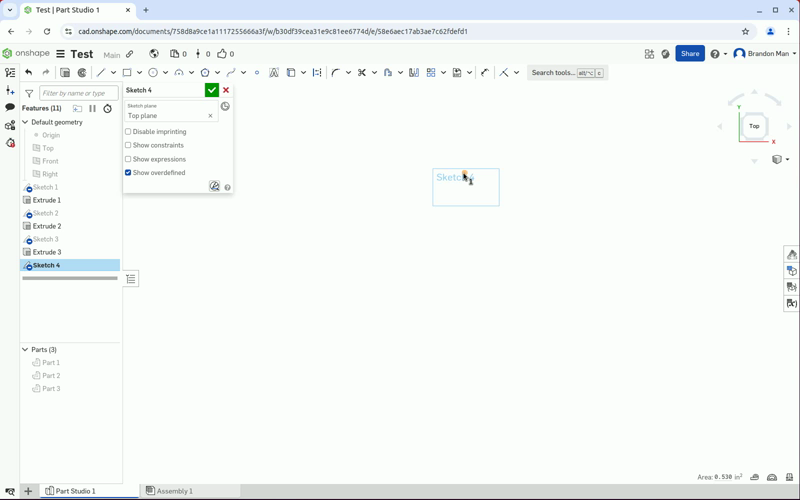
mouse_move(73, 352)
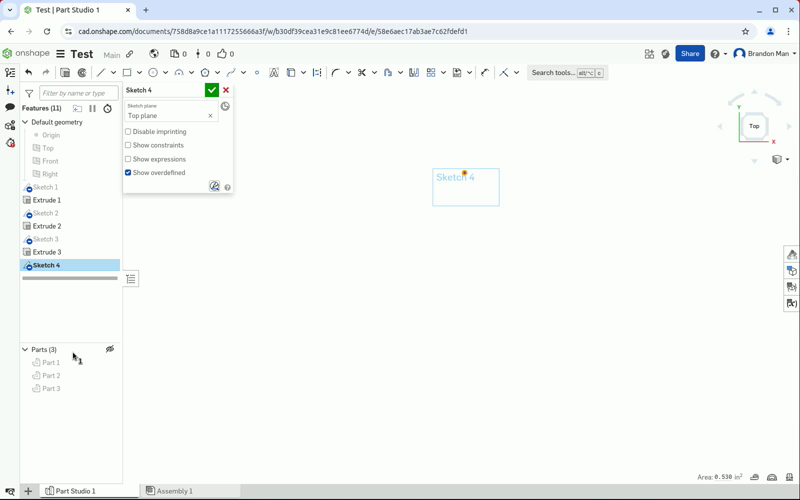
key(shift+y)
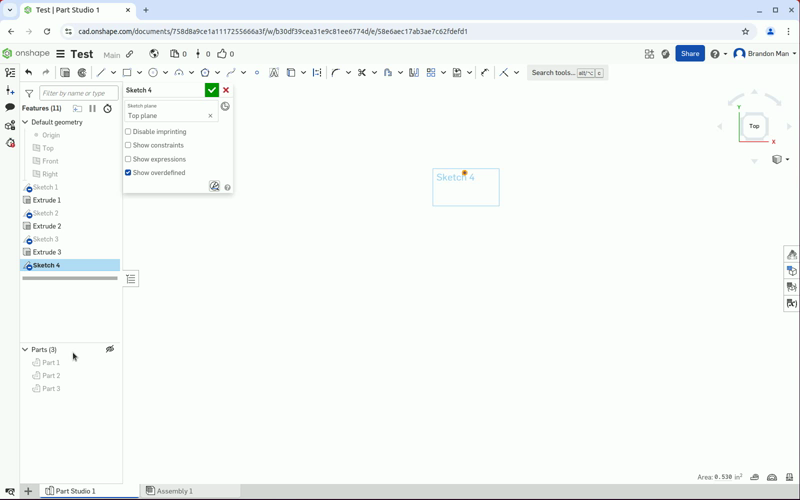
key(shift+e)
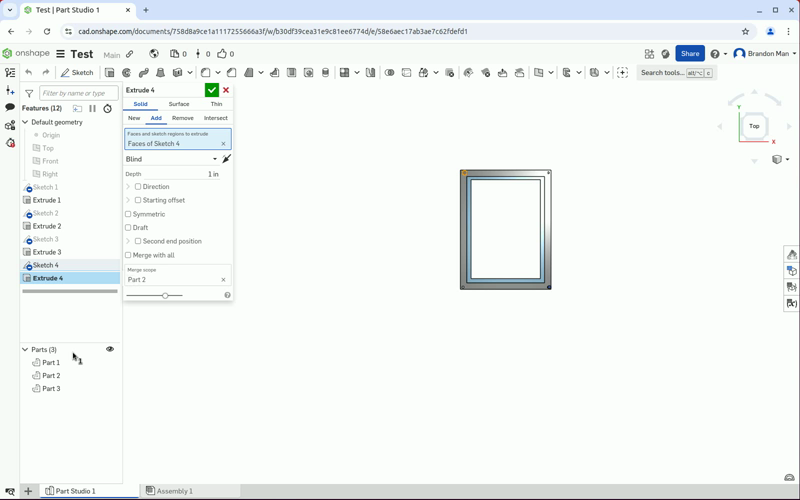
mouse_move(143, 106)
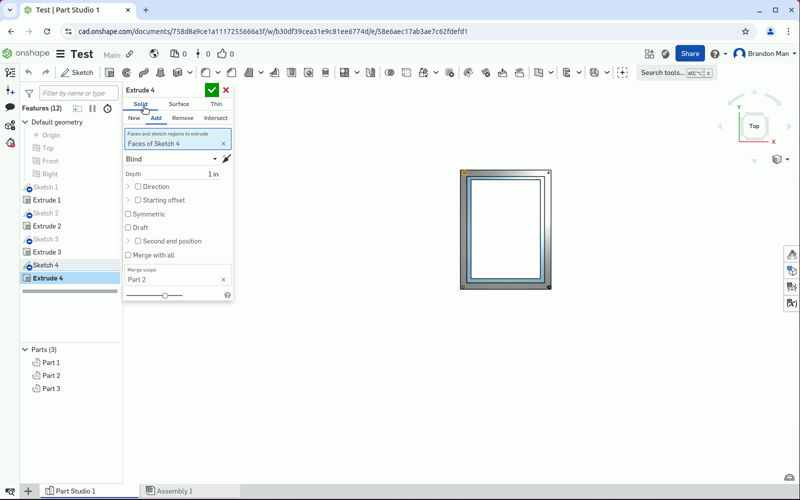
click(143, 106)
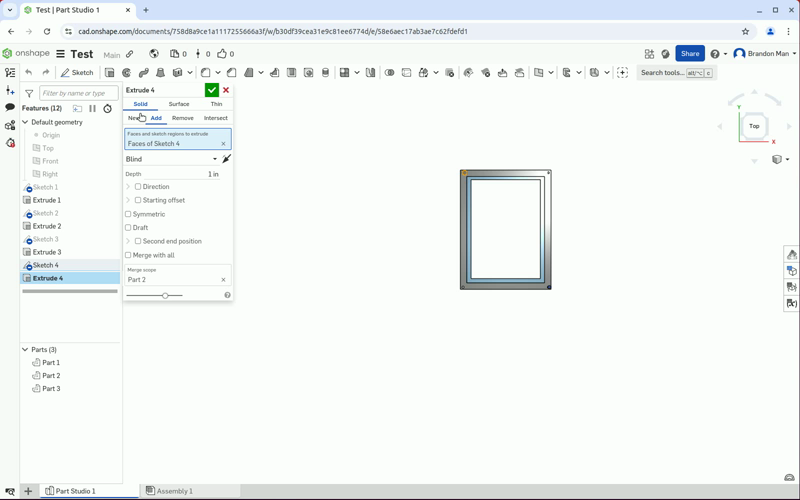
mouse_move(137, 120)
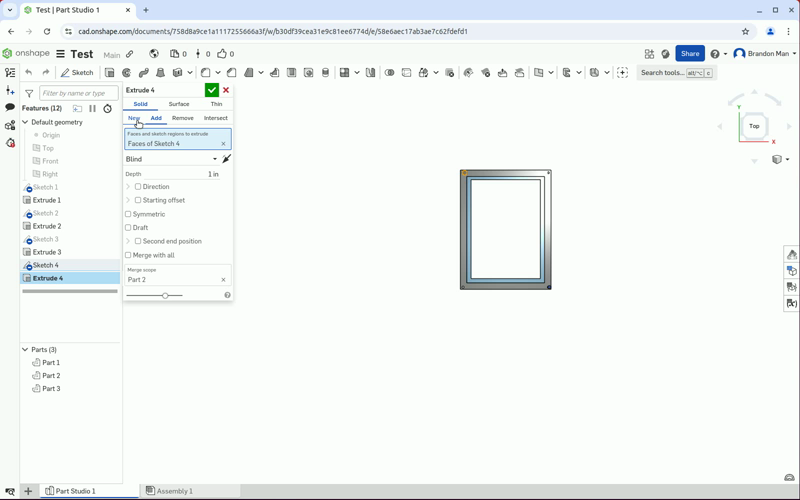
click(137, 120)
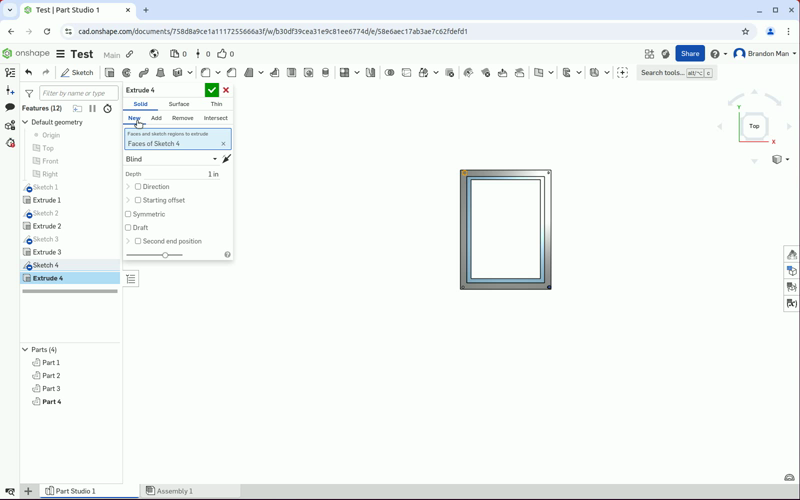
key(tab, 4)
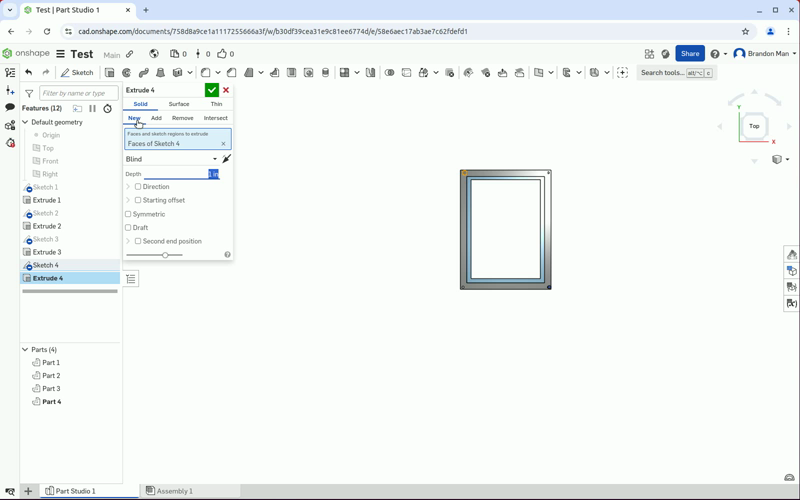
text(0.481)
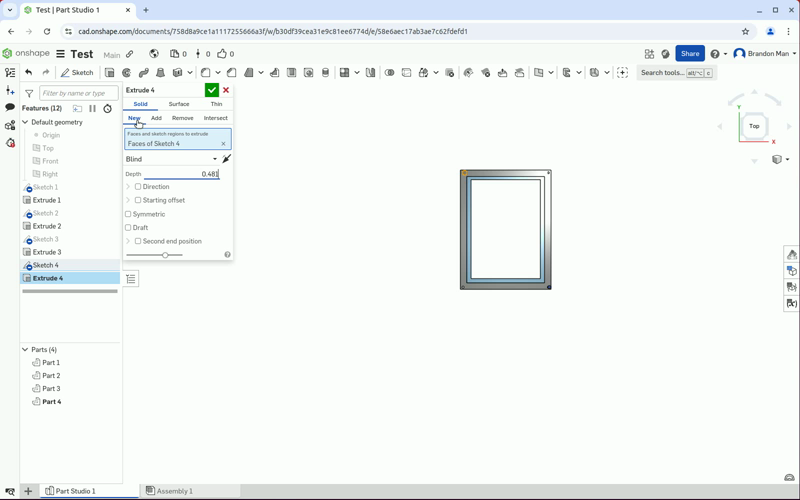
key(enter)
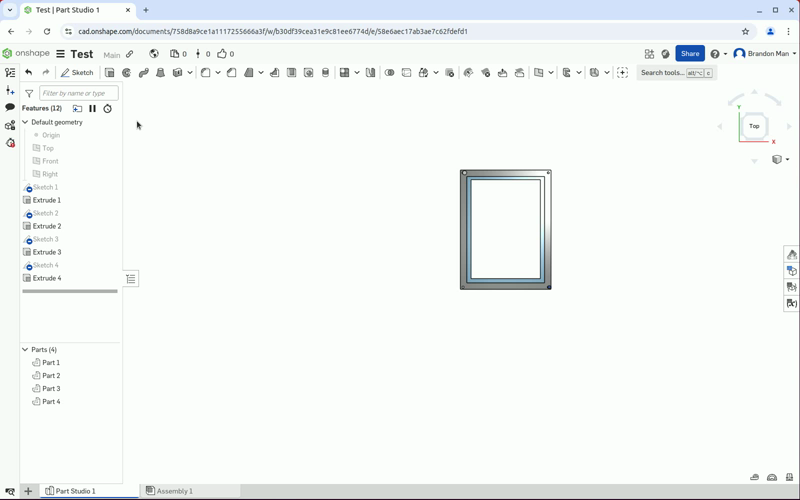
key(shift+h)
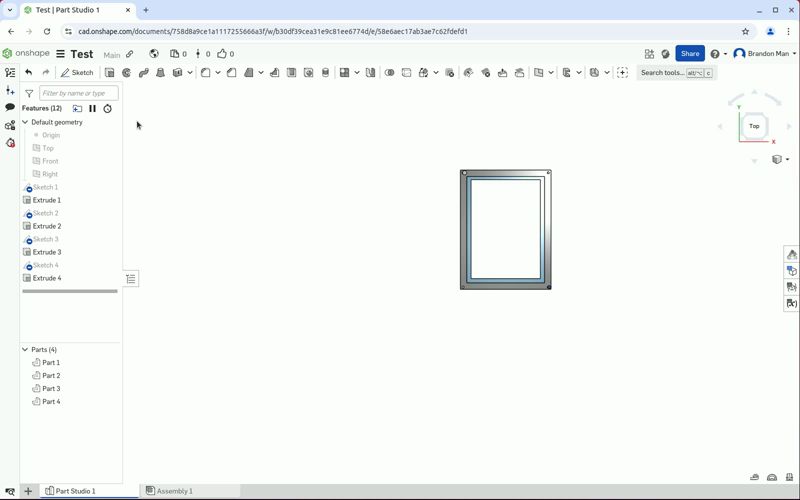
key(shift+h)
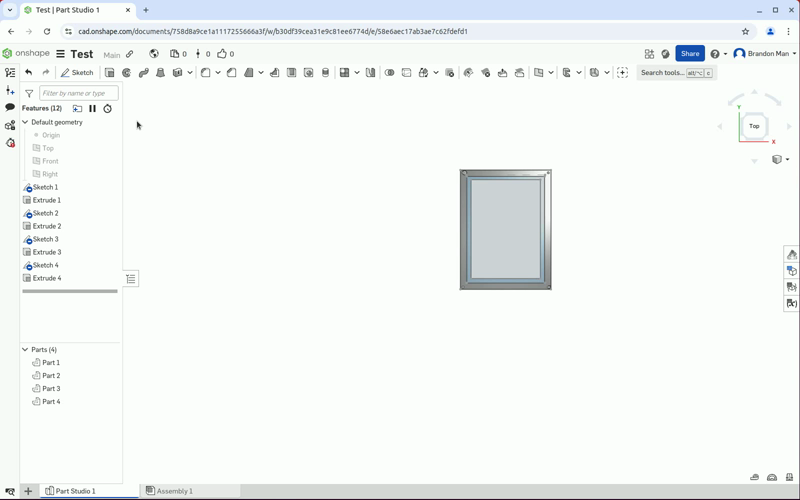
key(shift+7)
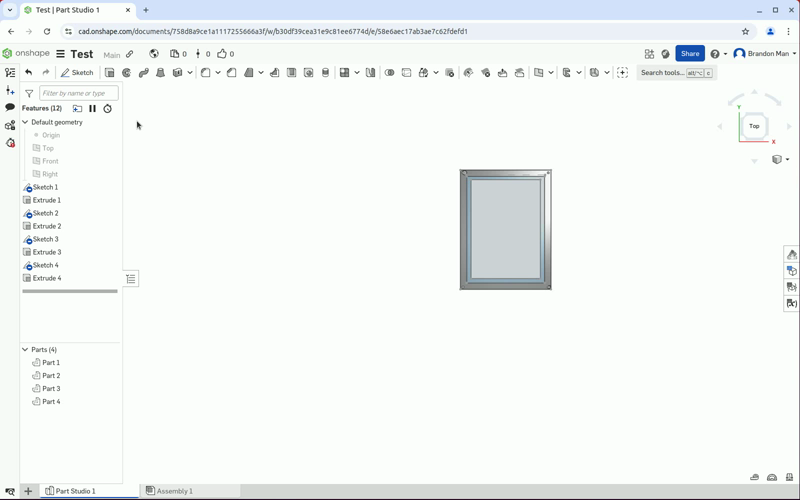
key(up, 3)
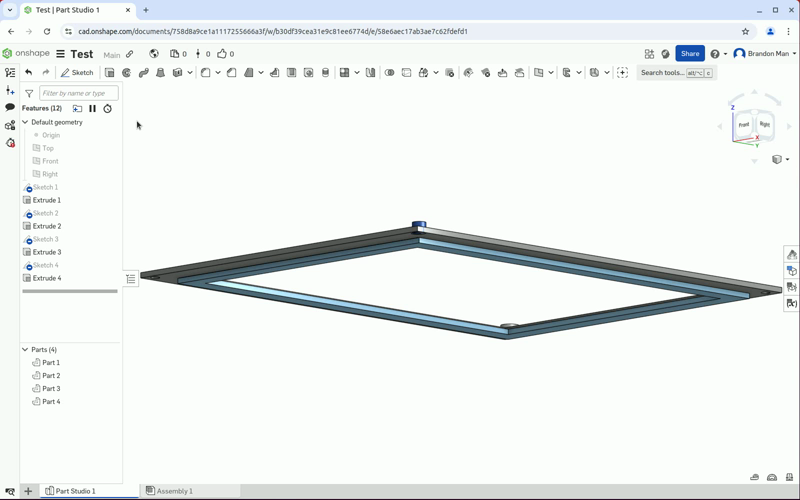
key(left, 3)
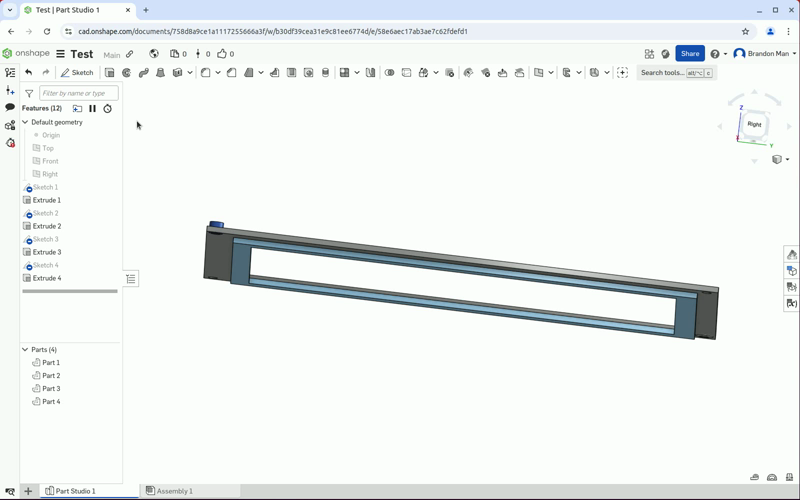
key(right, 3)
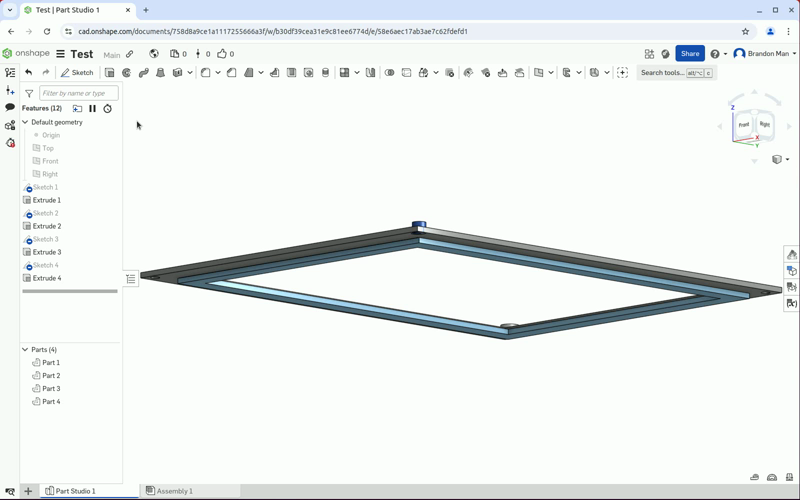
key(down, 3)
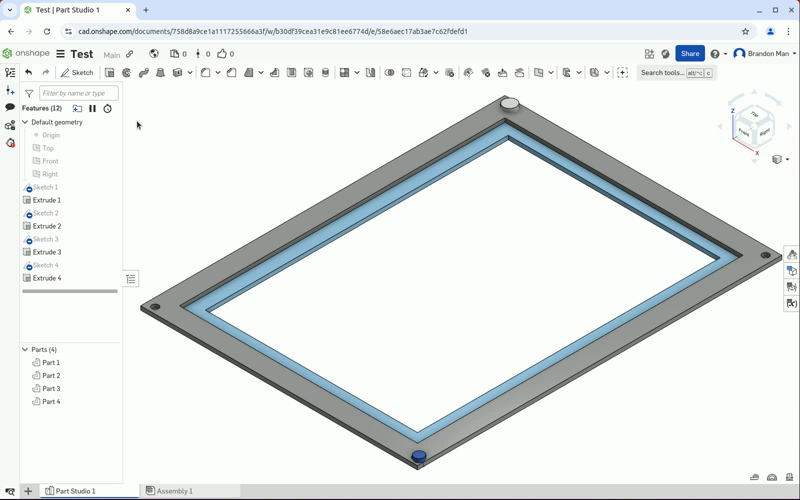
mouse_move(73, 189)
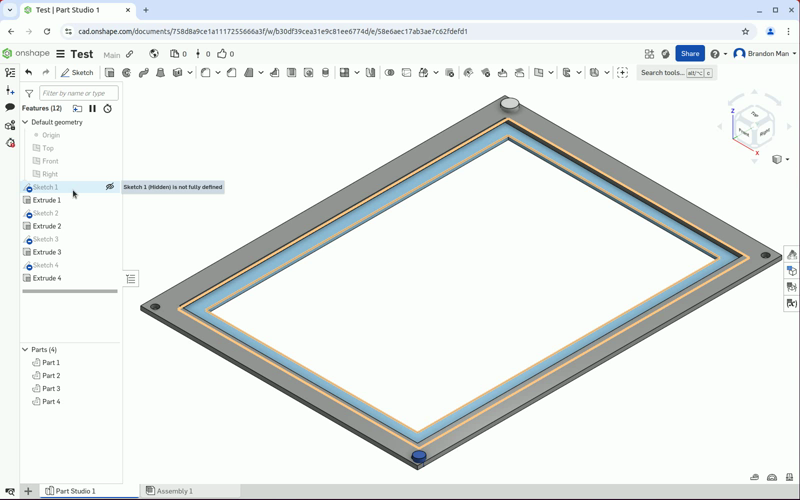
click(73, 189)